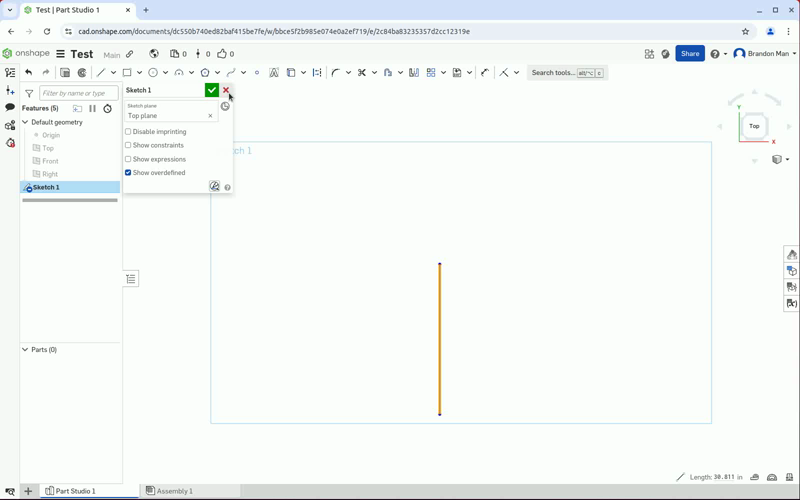
key(shift+h)
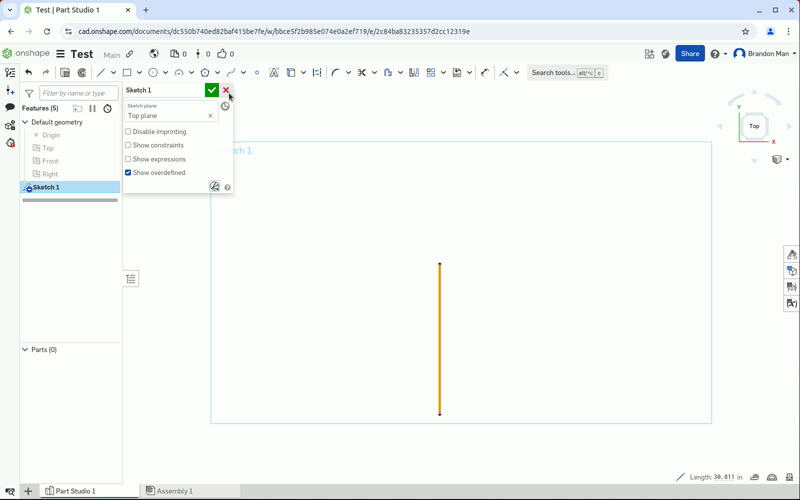
key(shift+s)
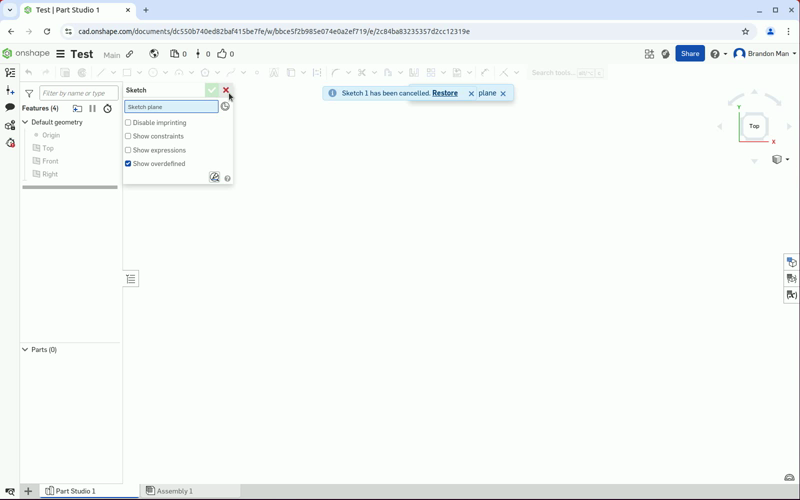
mouse_move(73, 150)
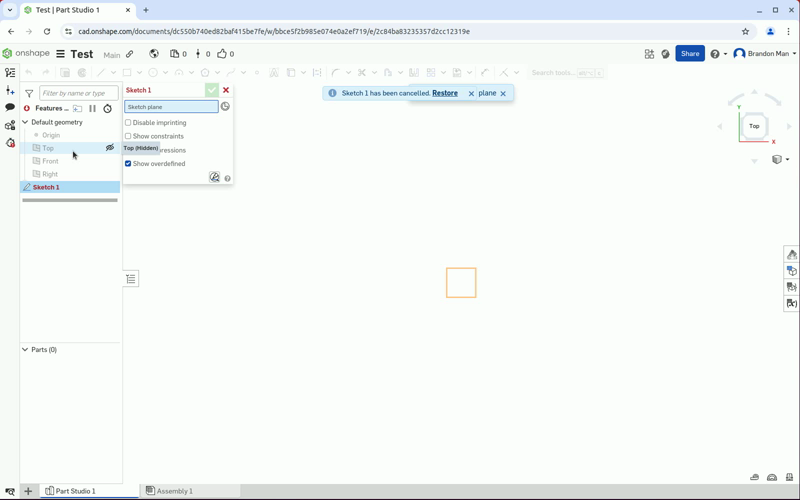
click(73, 150)
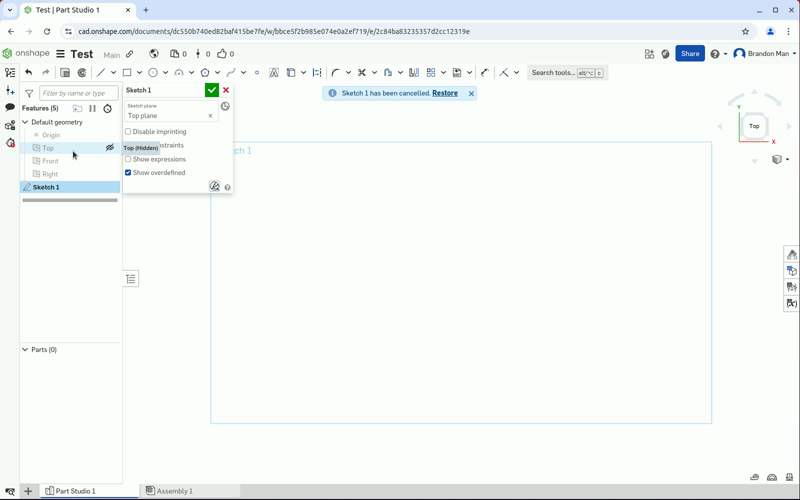
mouse_move(73, 352)
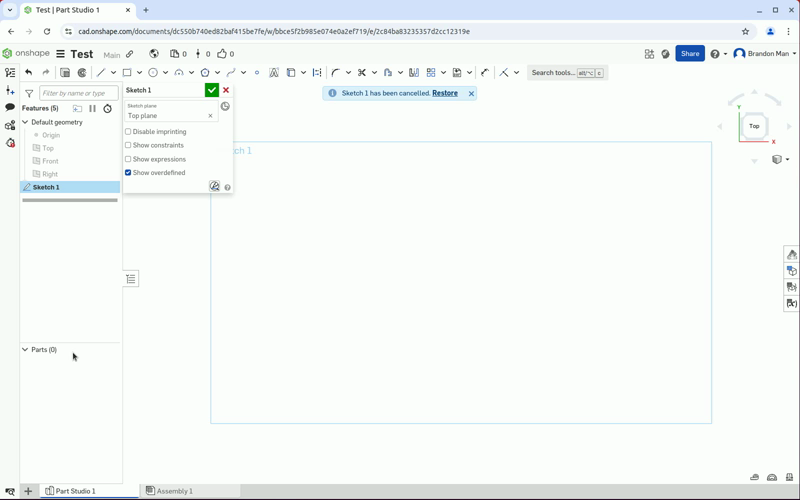
key(y)
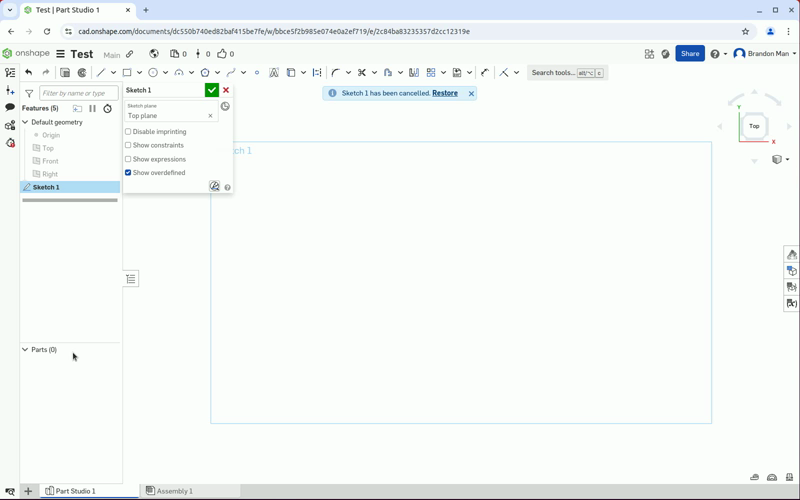
key(a)
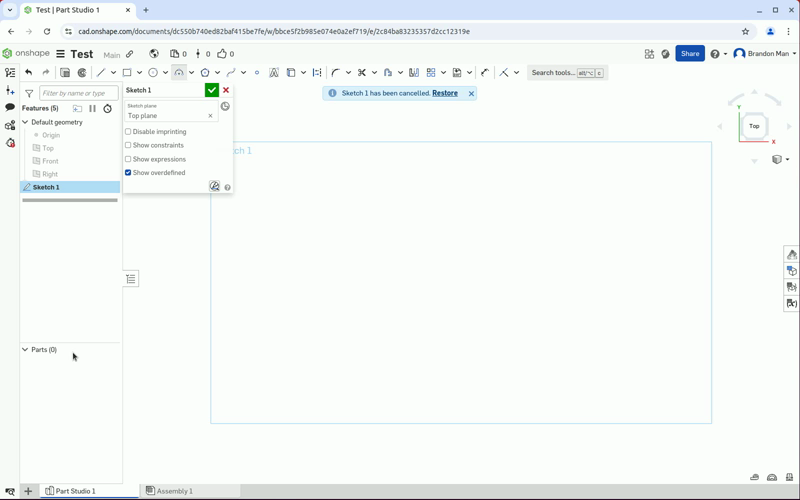
key_down(shift)
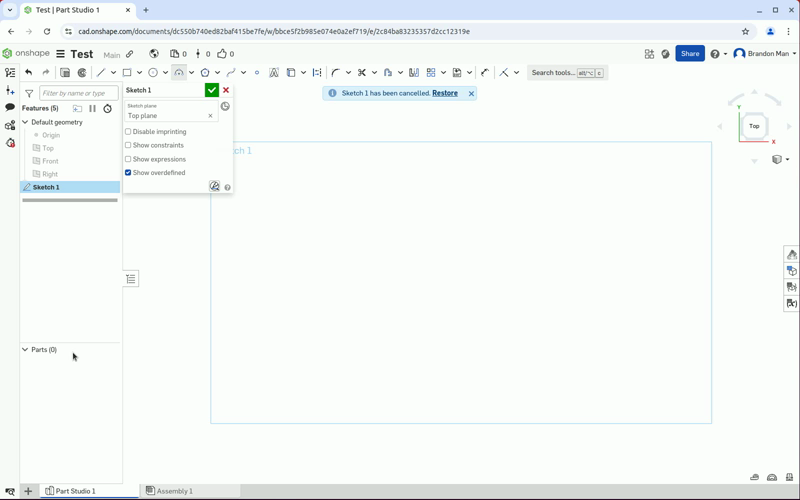
mouse_move(348, 228)
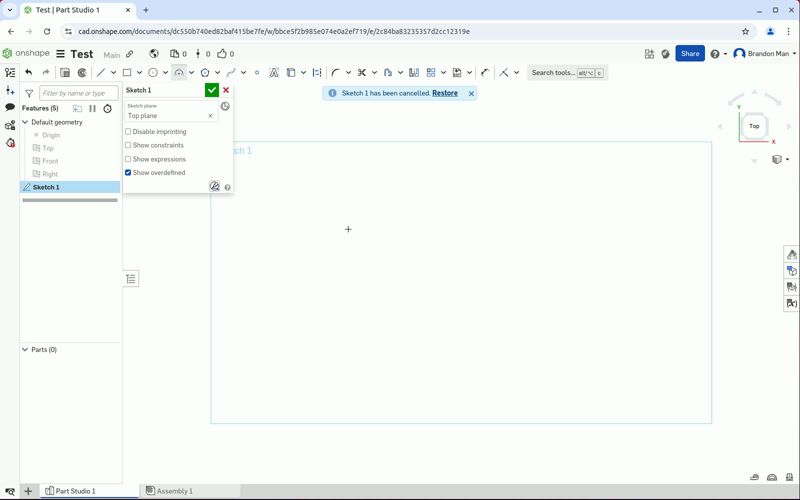
click(348, 228)
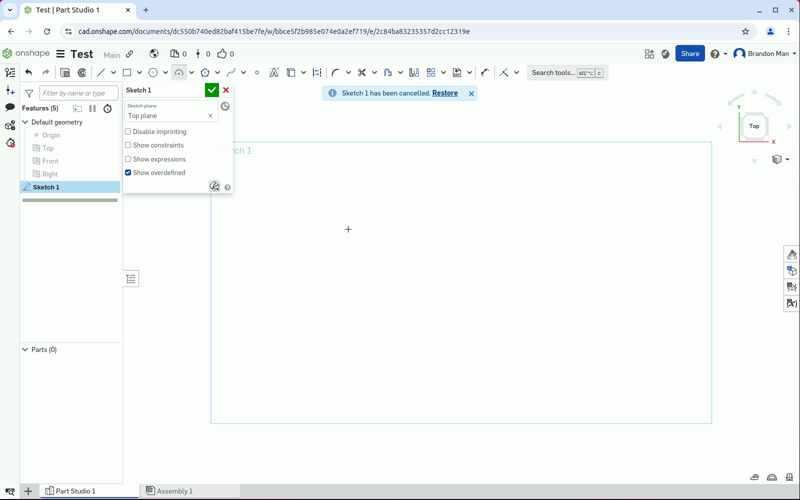
key_up(shift)
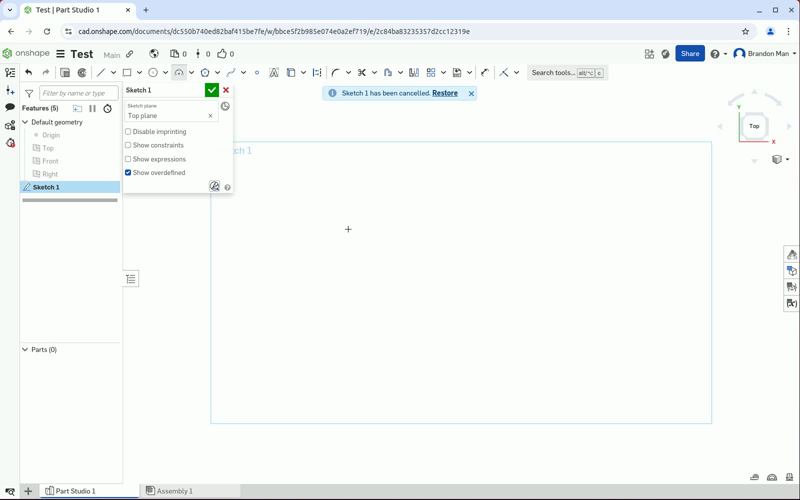
key_down(shift)
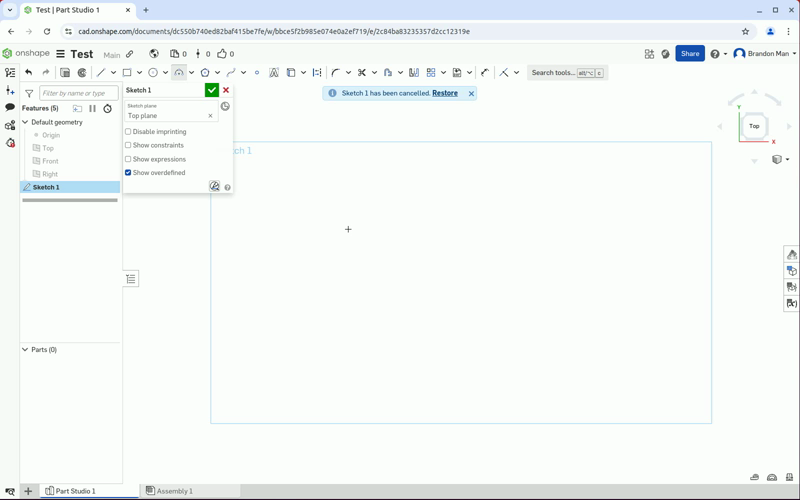
mouse_move(353, 234)
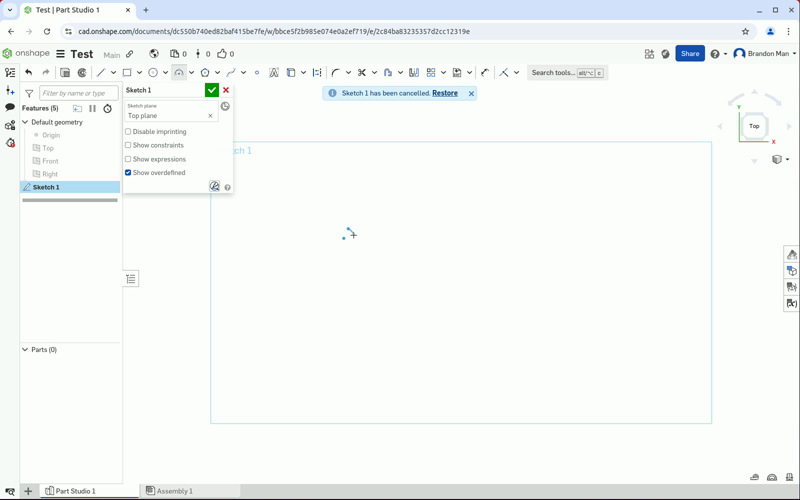
click(353, 234)
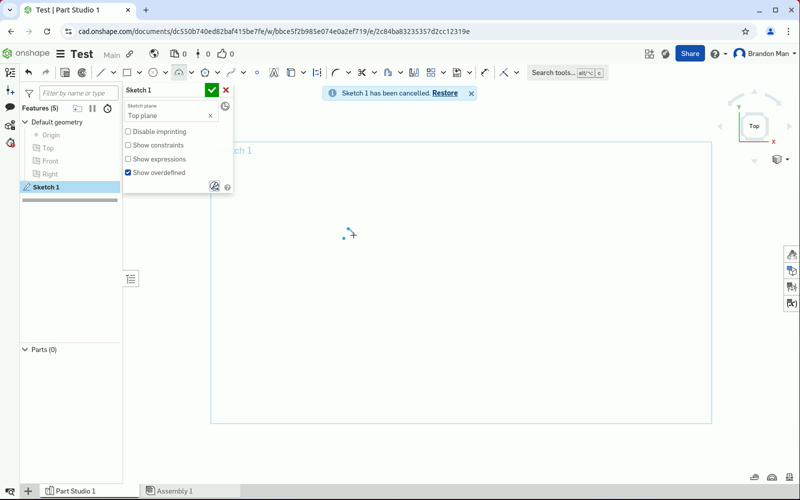
mouse_move(349, 232)
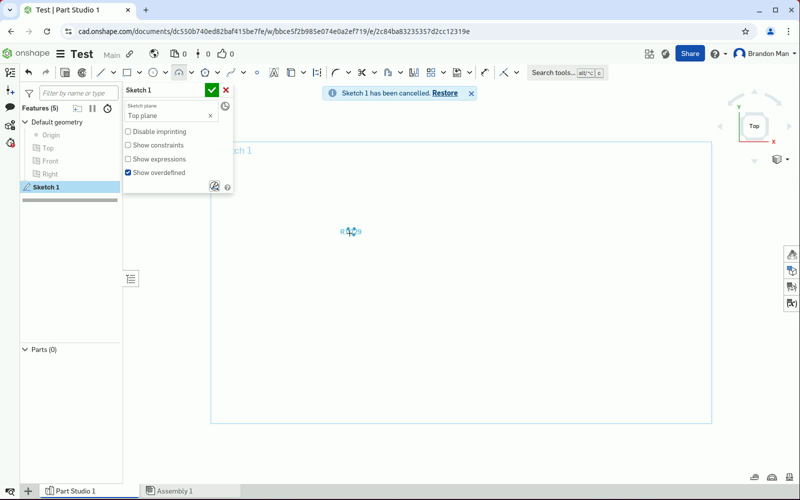
click(349, 232)
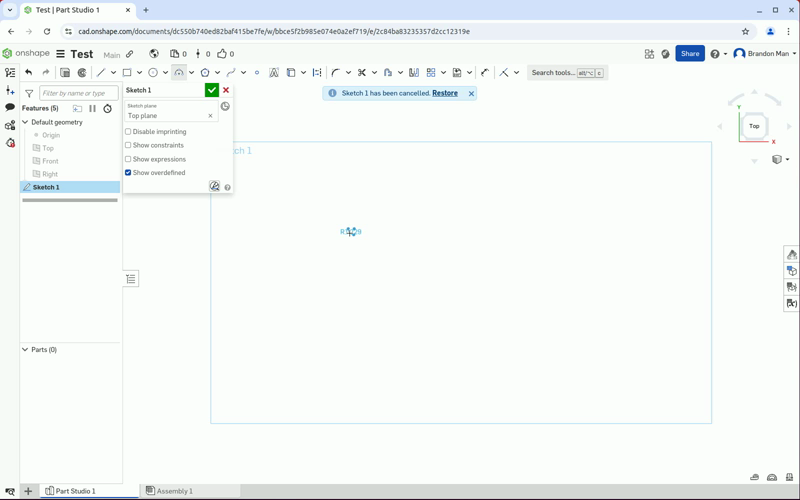
key_up(shift)
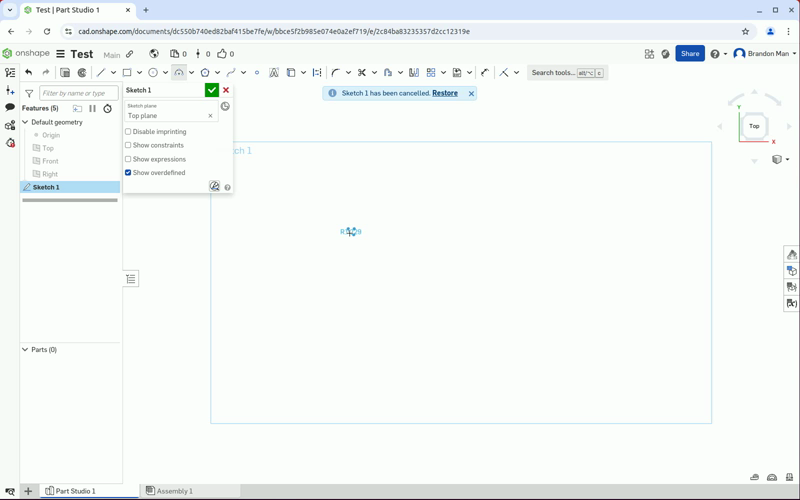
key(esc)
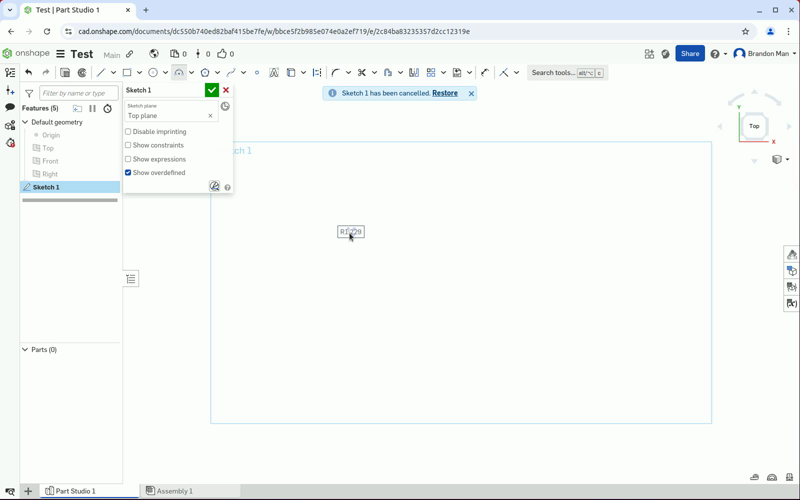
key(l)
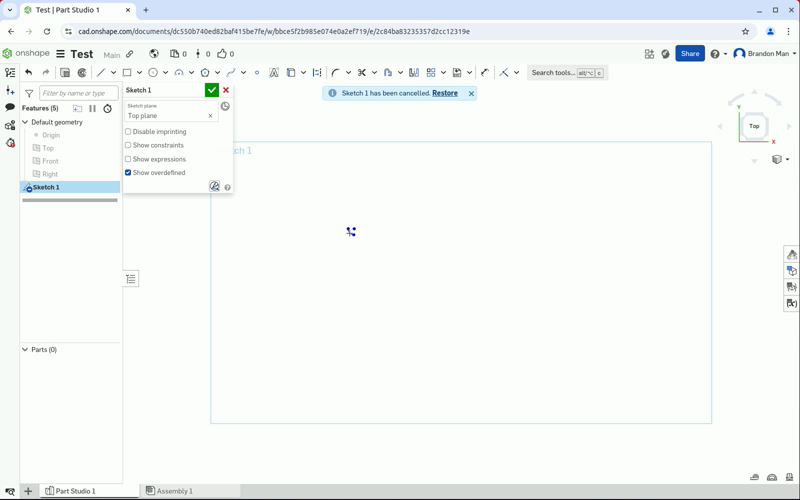
mouse_move(353, 234)
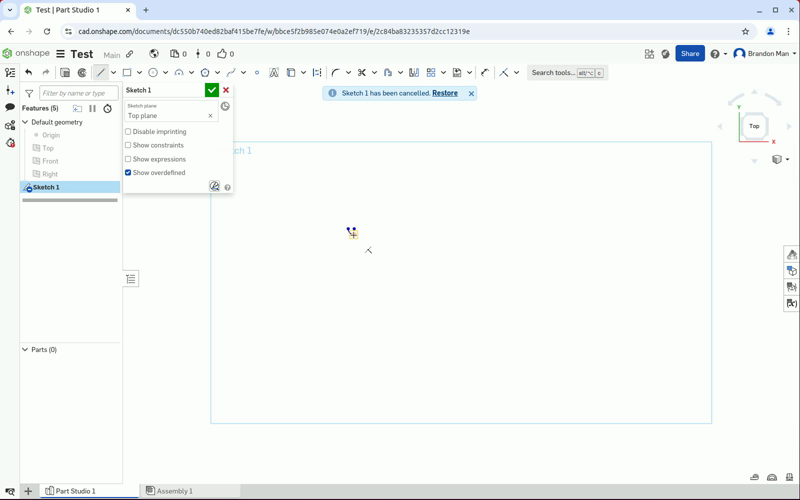
scroll(6)
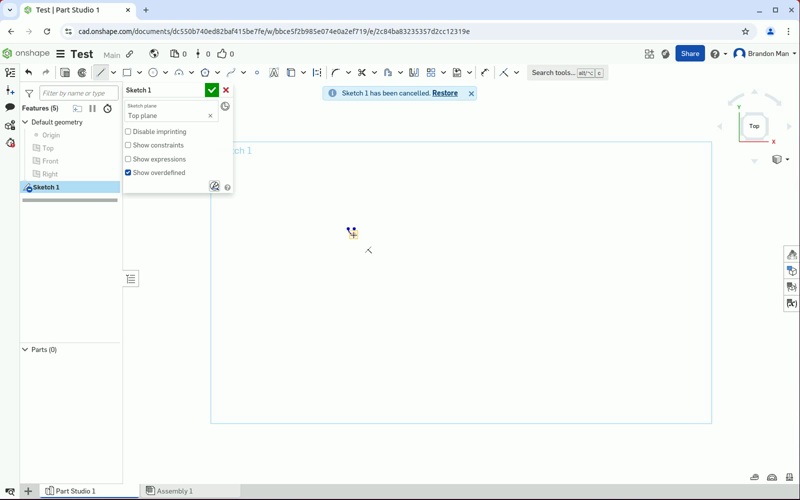
scroll(6)
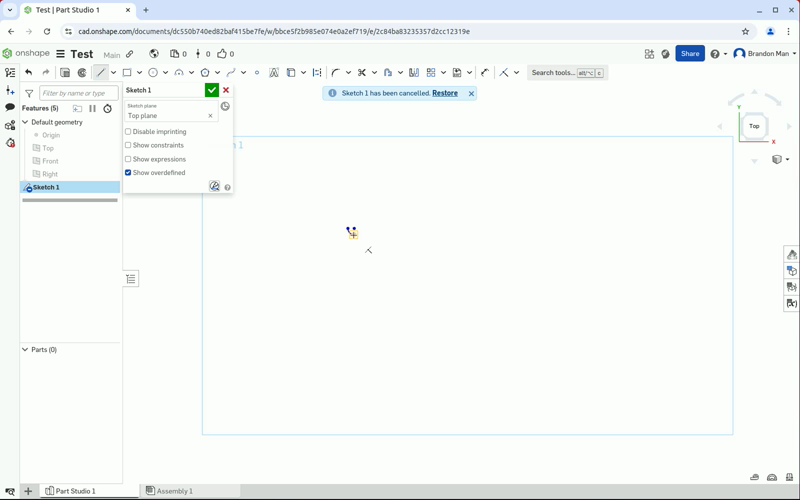
scroll(6)
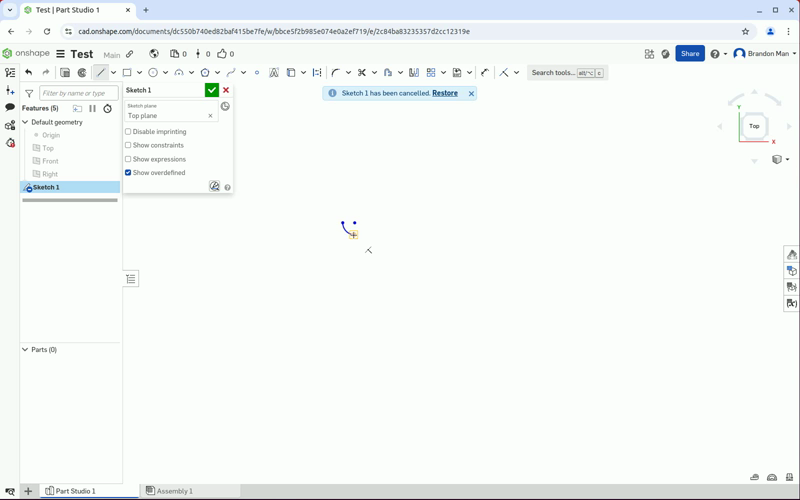
scroll(6)
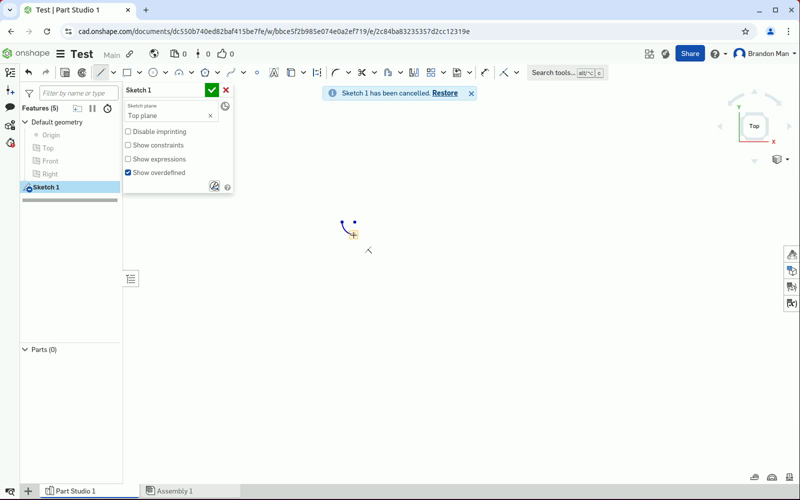
scroll(6)
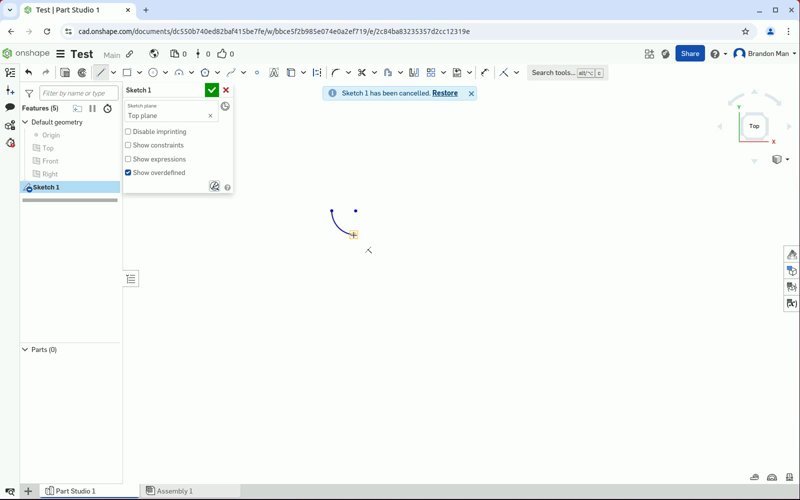
scroll(6)
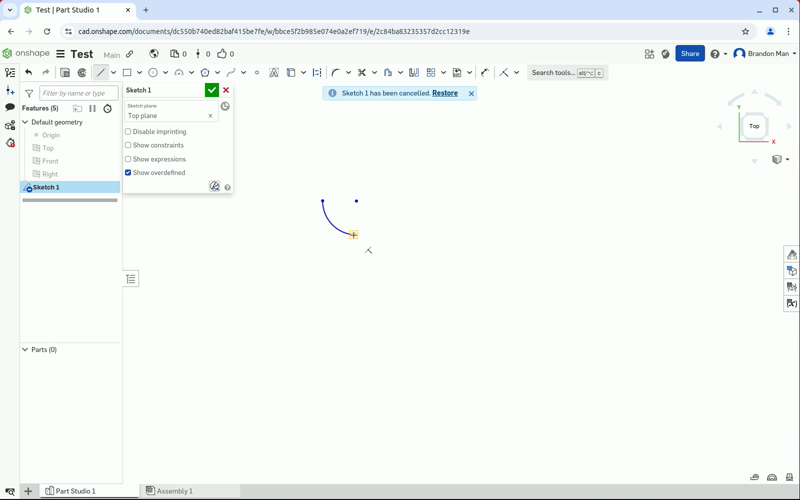
scroll(6)
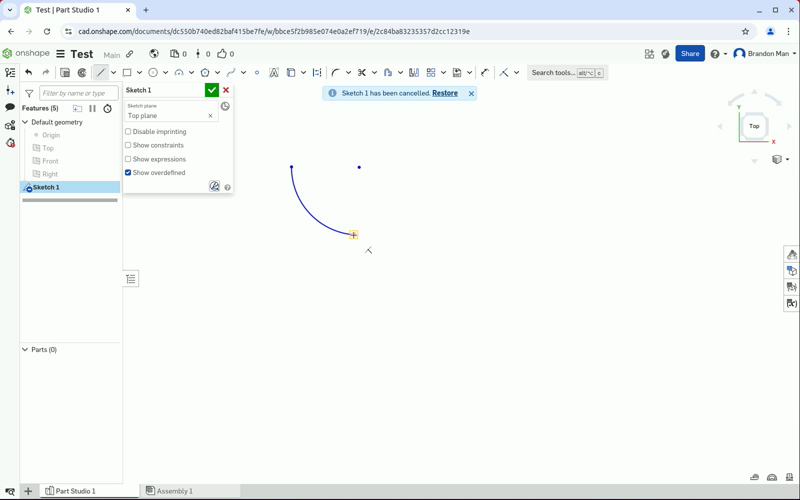
click(353, 234)
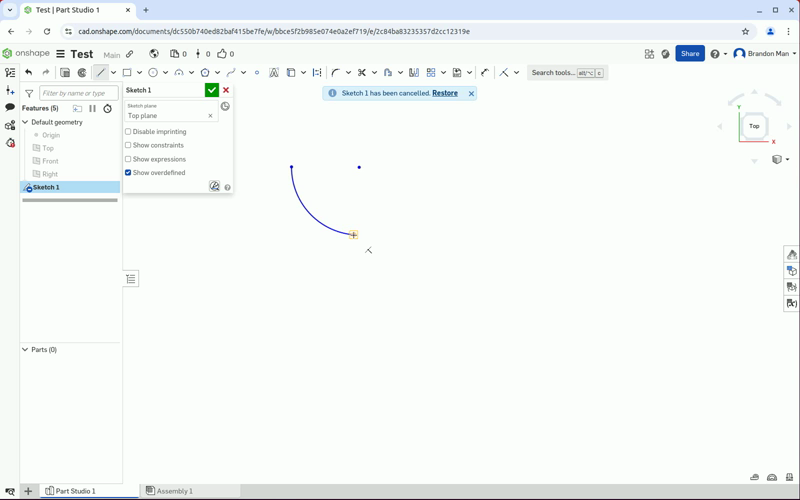
scroll(-6)
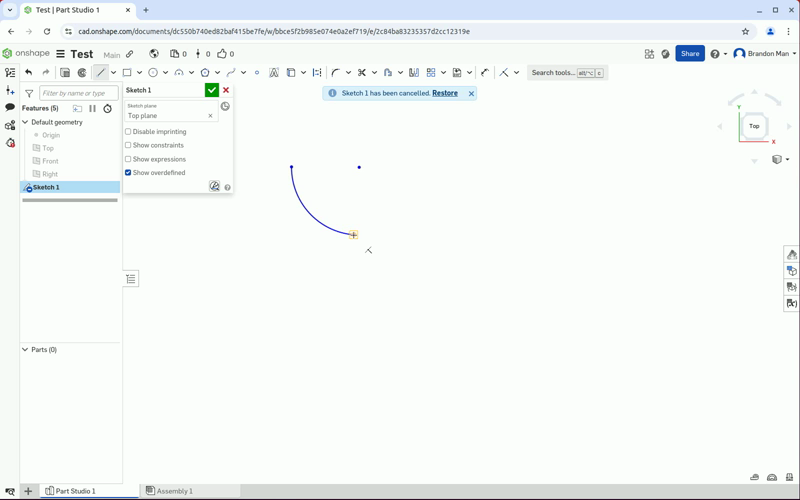
scroll(-6)
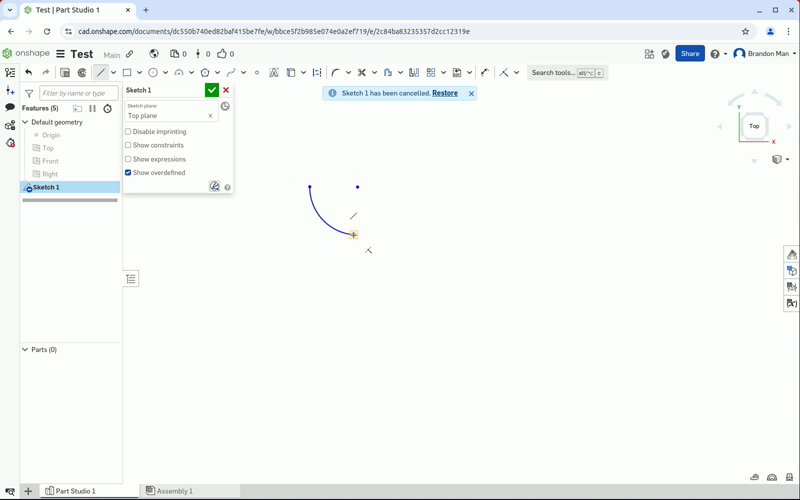
scroll(-6)
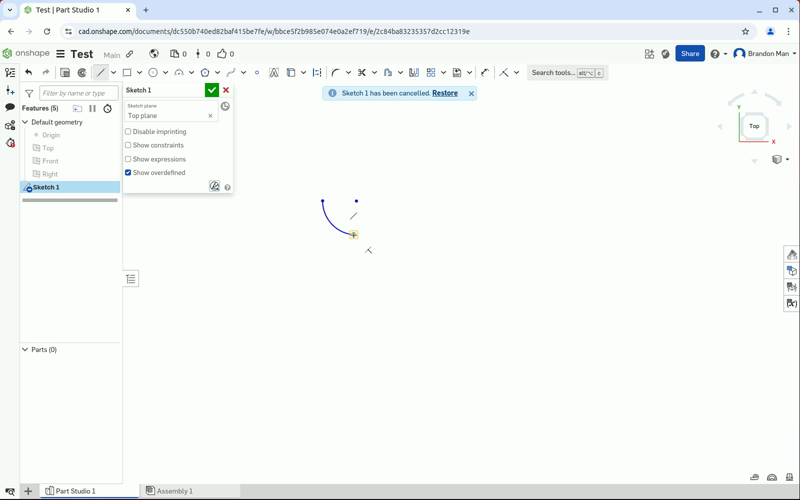
scroll(-6)
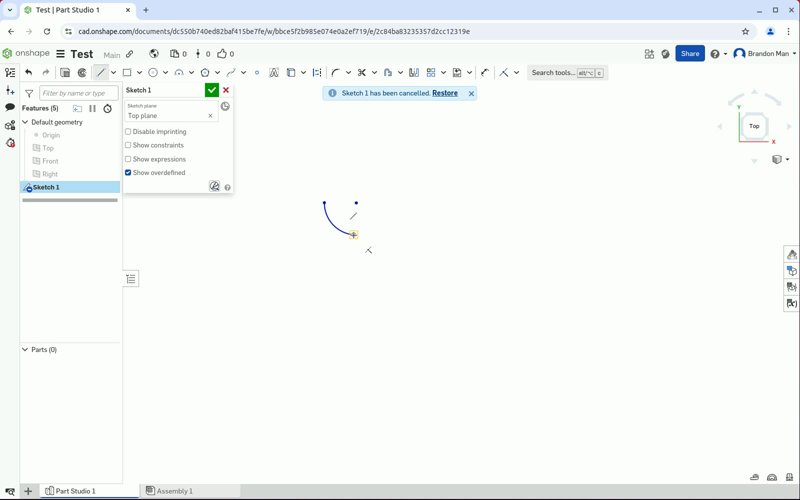
scroll(-6)
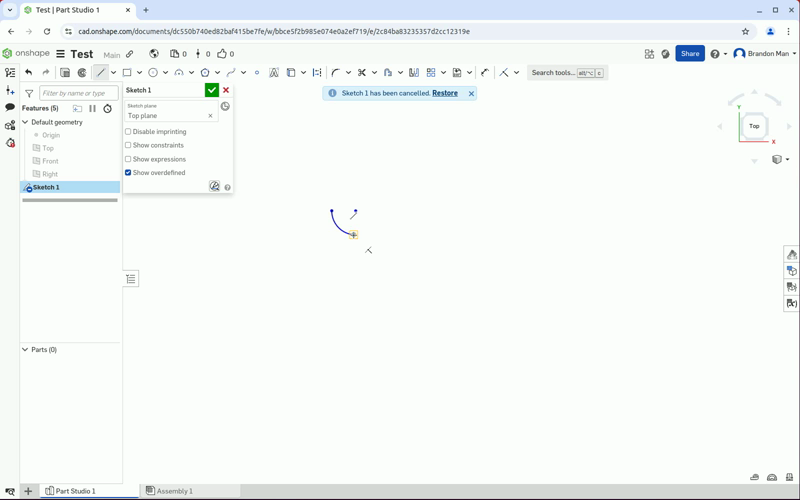
scroll(-6)
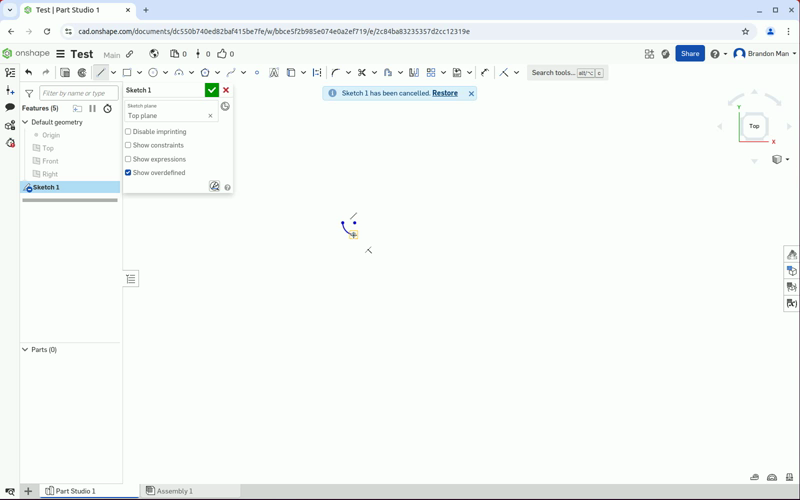
scroll(-6)
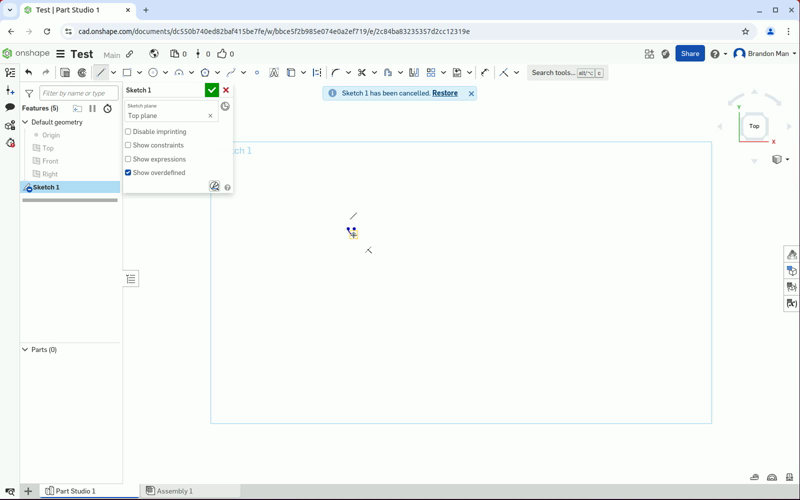
key_down(shift)
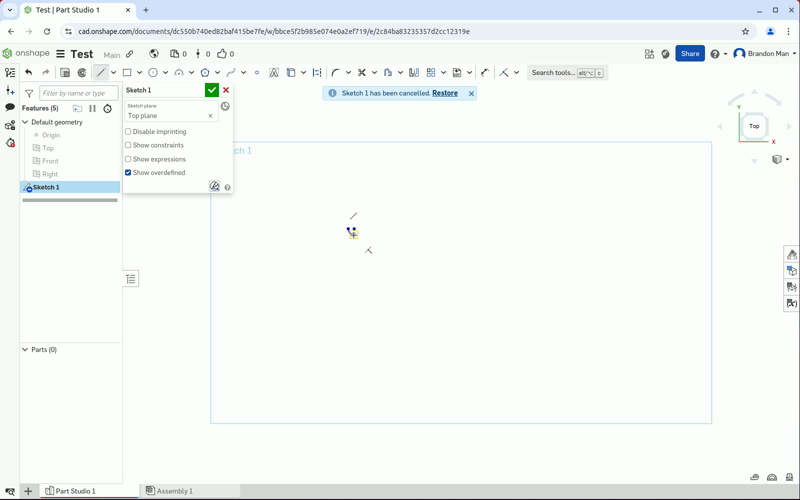
mouse_move(383, 234)
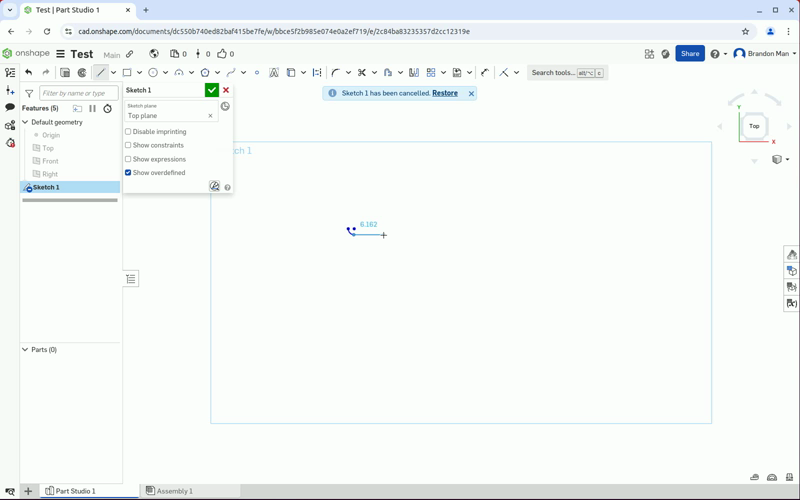
mouse_move(361, 234)
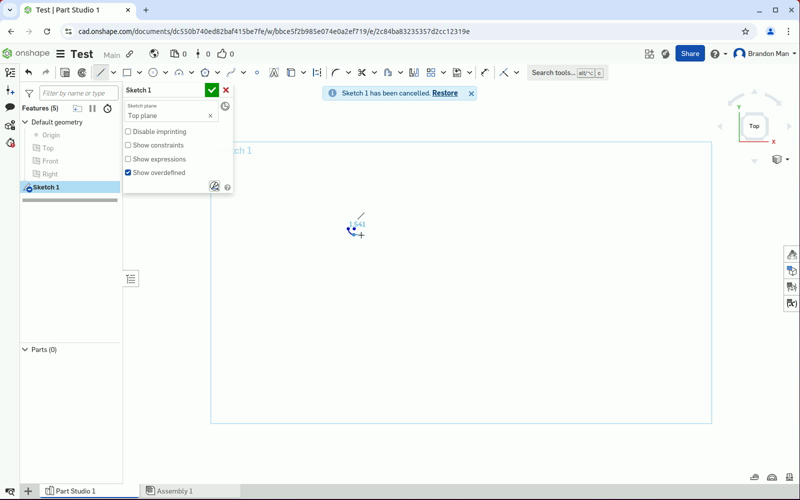
scroll(6)
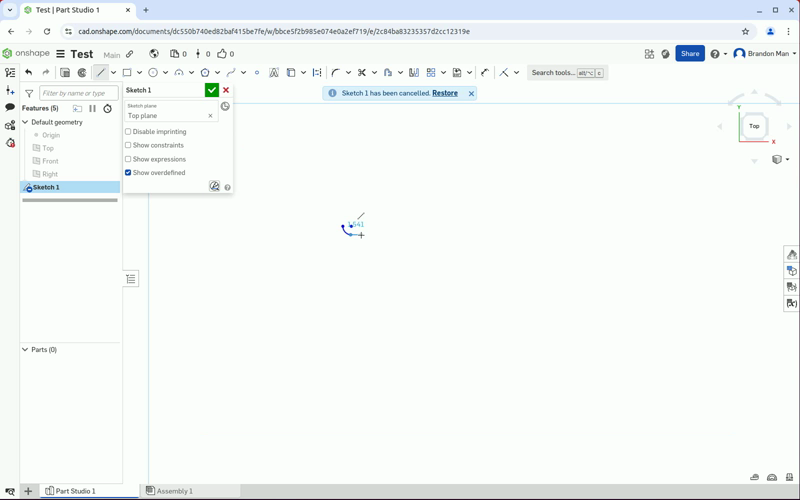
scroll(6)
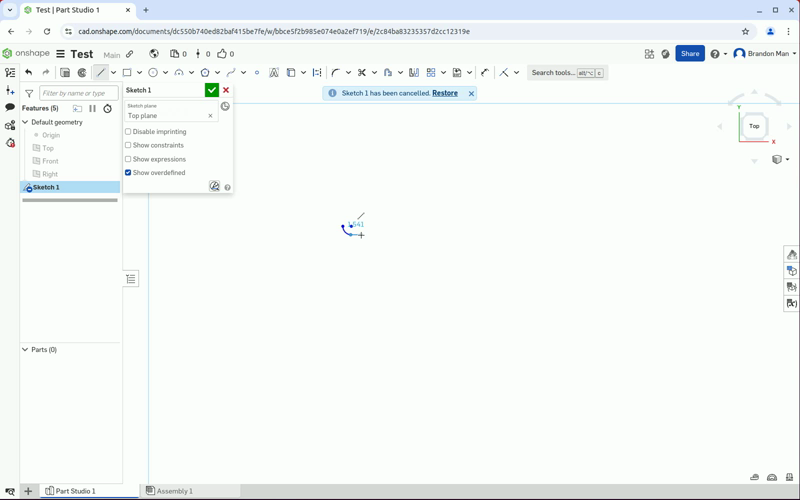
scroll(6)
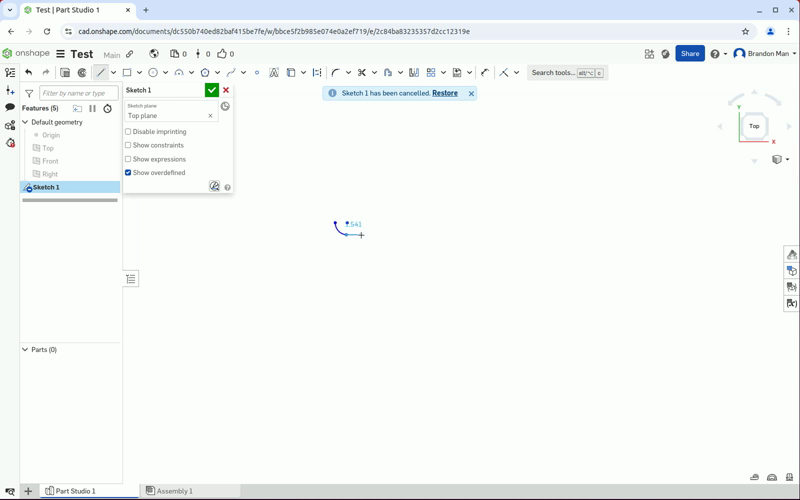
scroll(6)
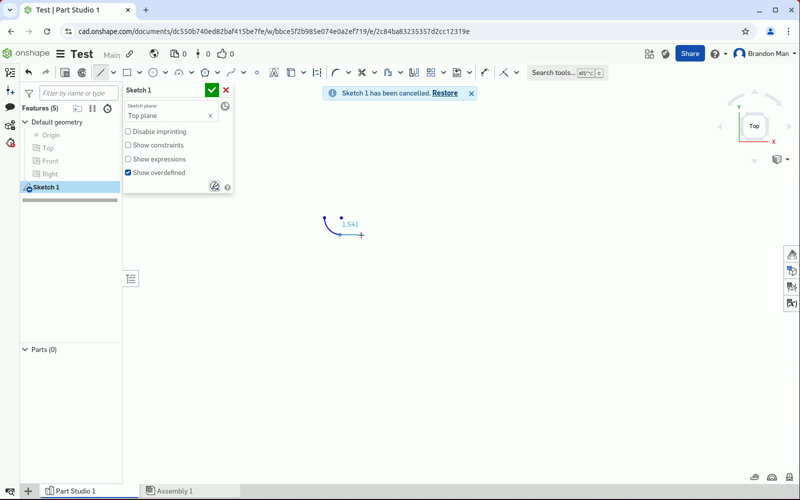
scroll(6)
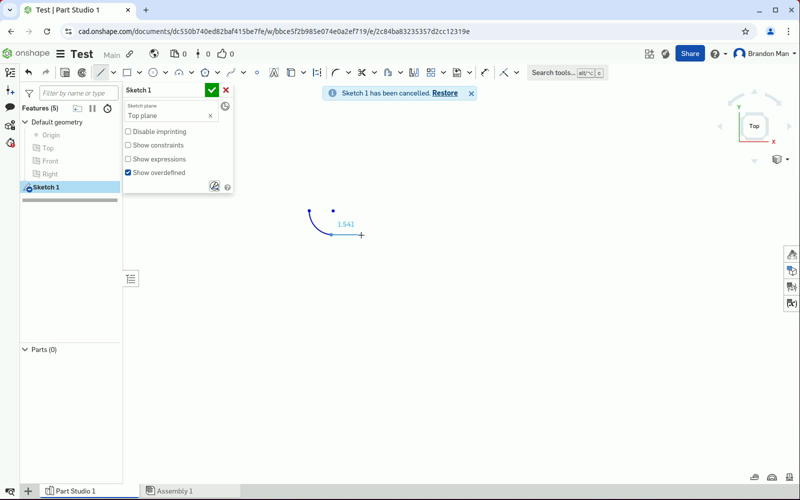
scroll(6)
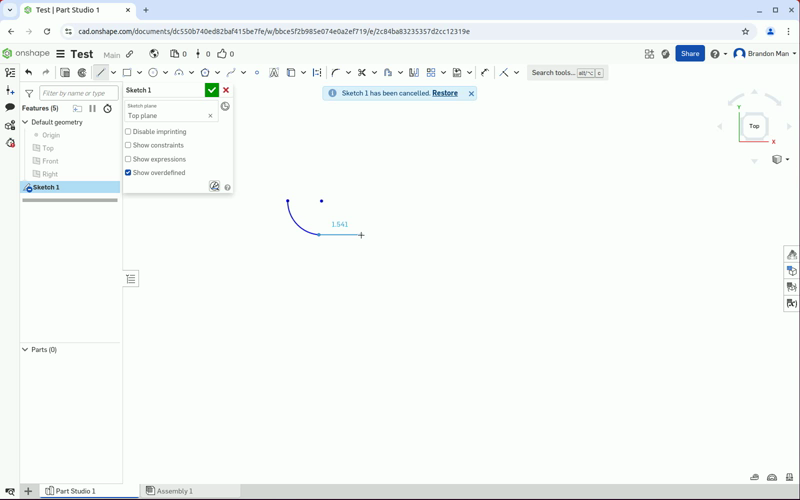
scroll(6)
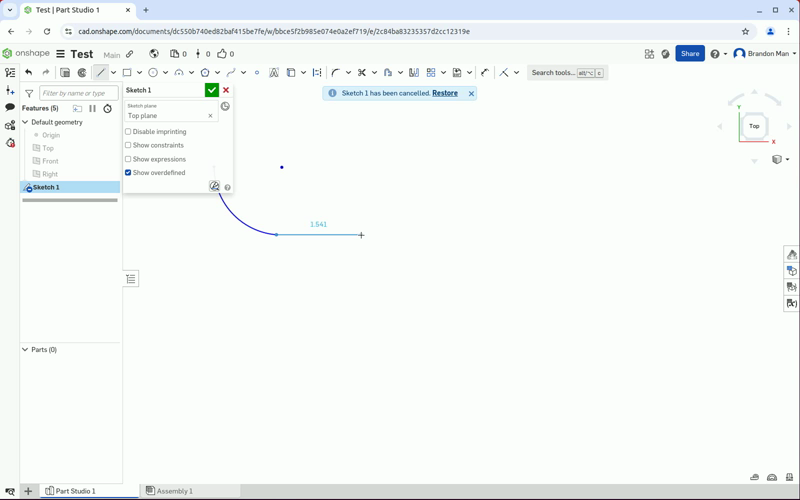
click(361, 234)
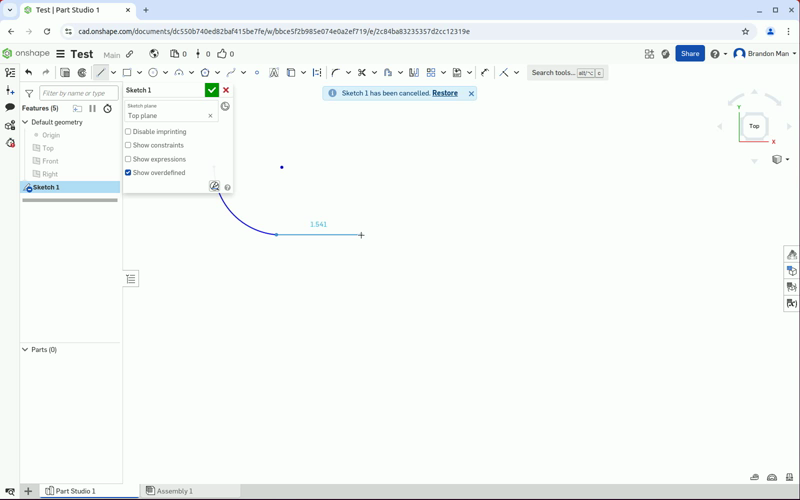
scroll(-6)
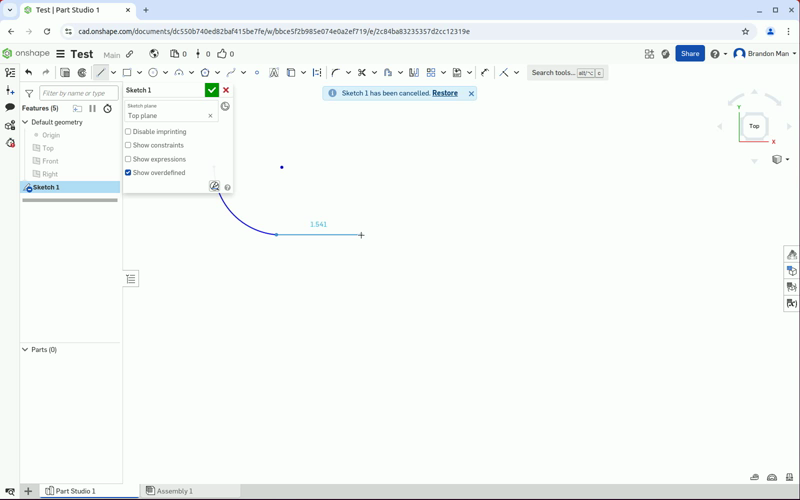
scroll(-6)
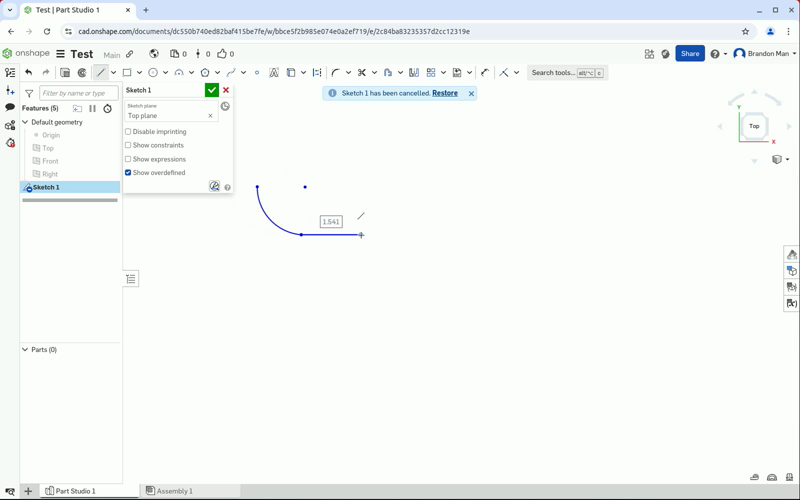
scroll(-6)
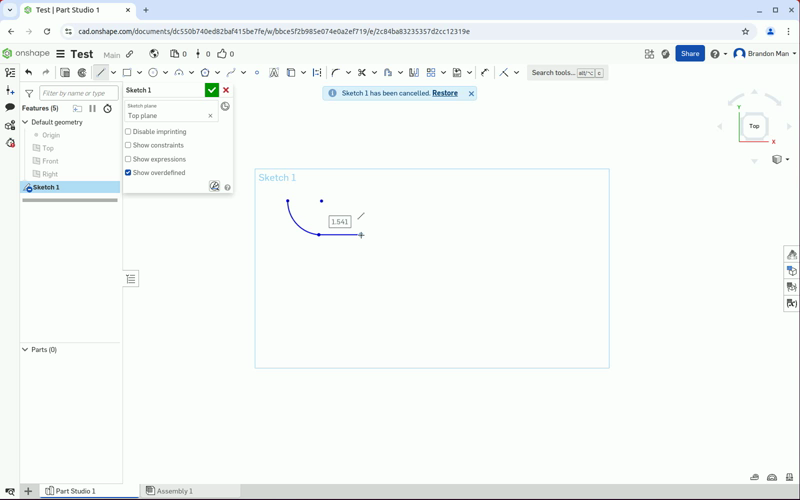
scroll(-6)
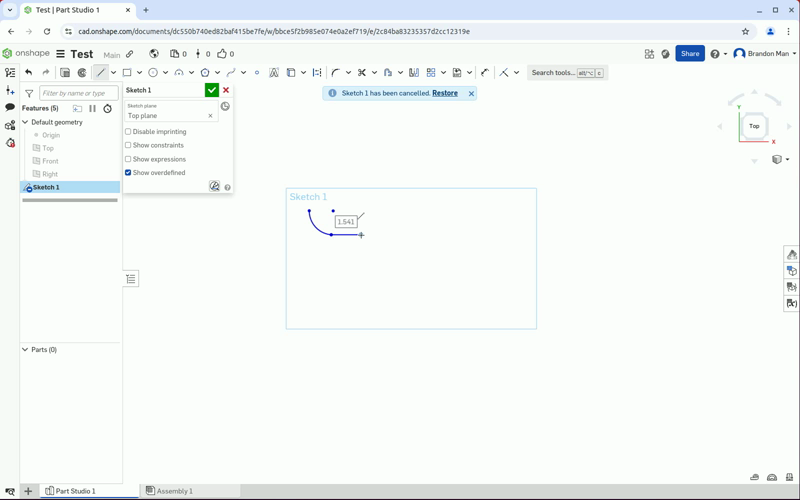
scroll(-6)
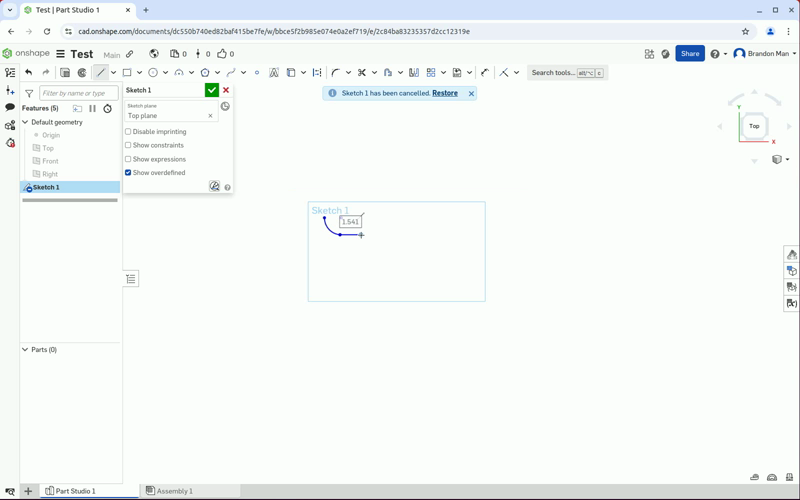
scroll(-6)
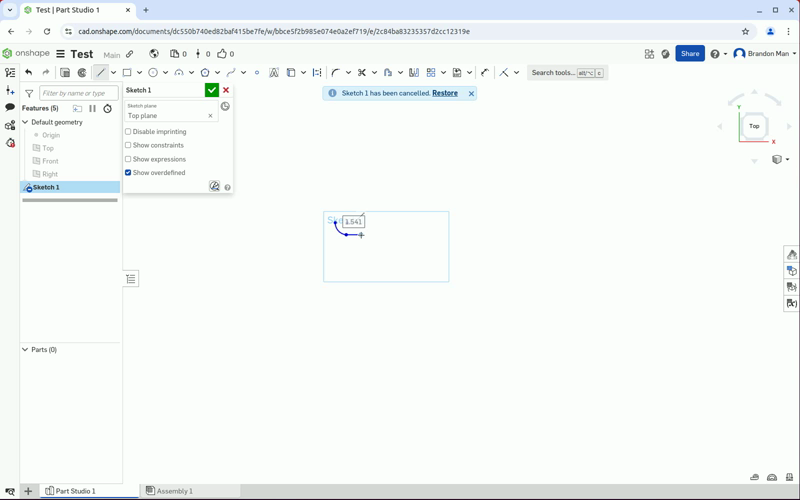
scroll(-6)
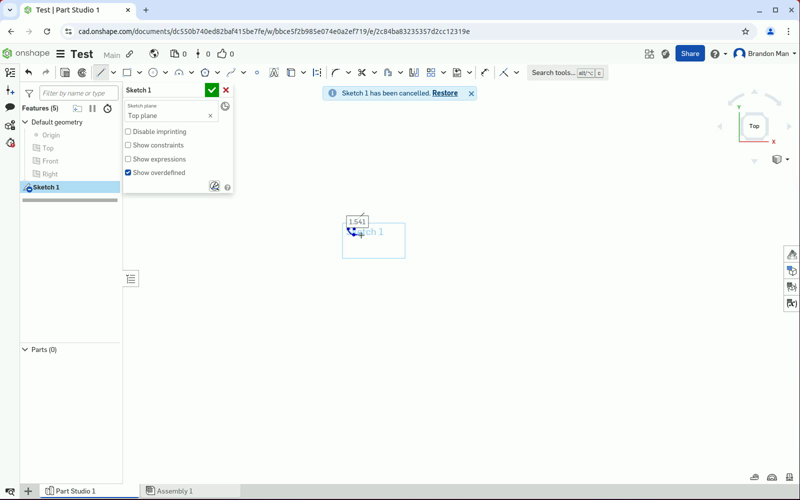
key_up(shift)
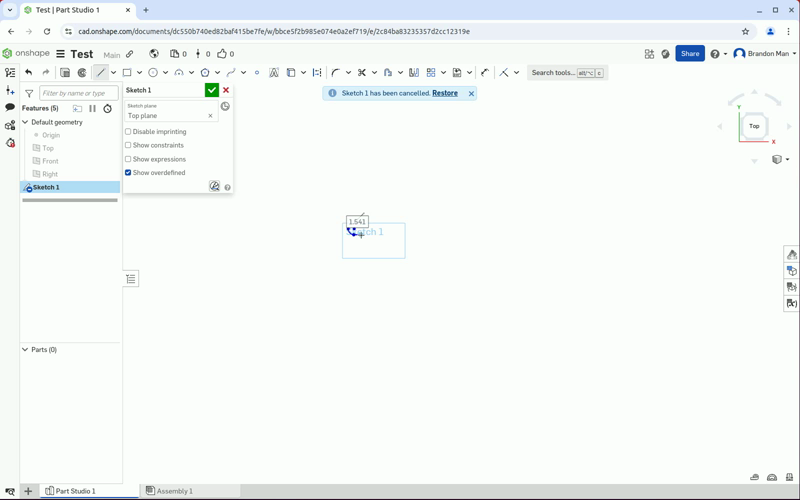
key_down(shift)
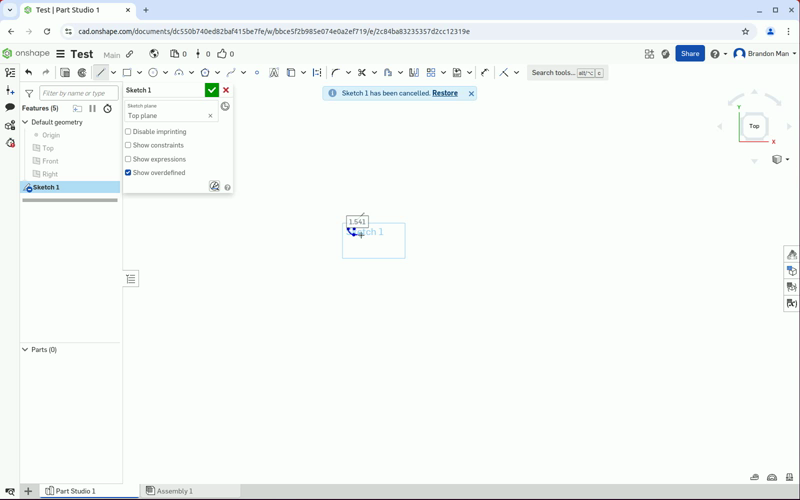
mouse_move(391, 234)
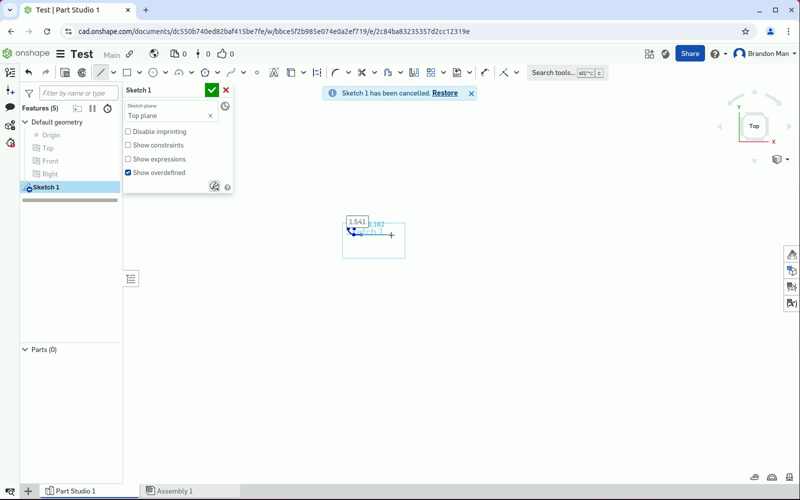
mouse_move(361, 223)
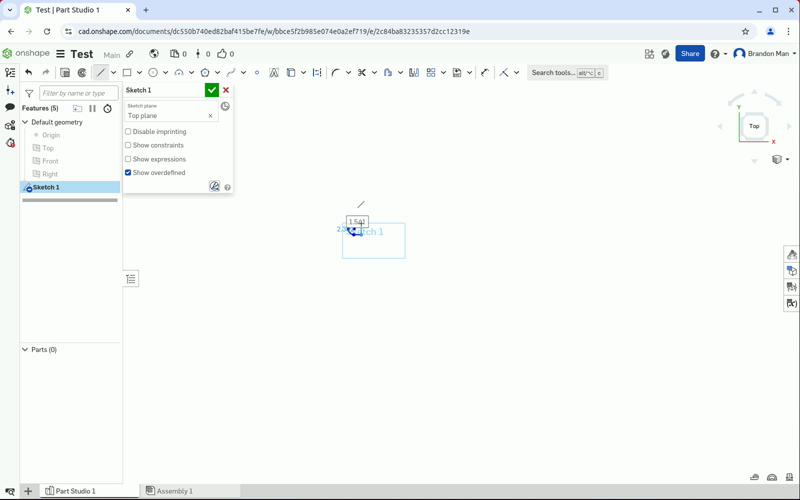
click(361, 223)
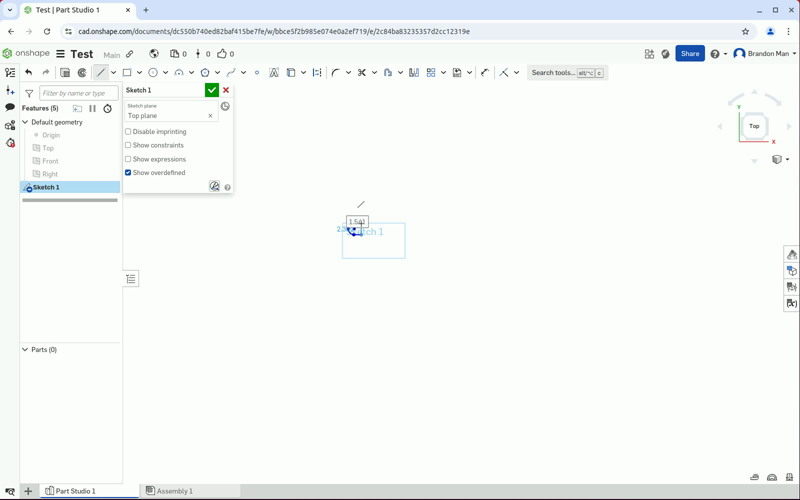
key_up(shift)
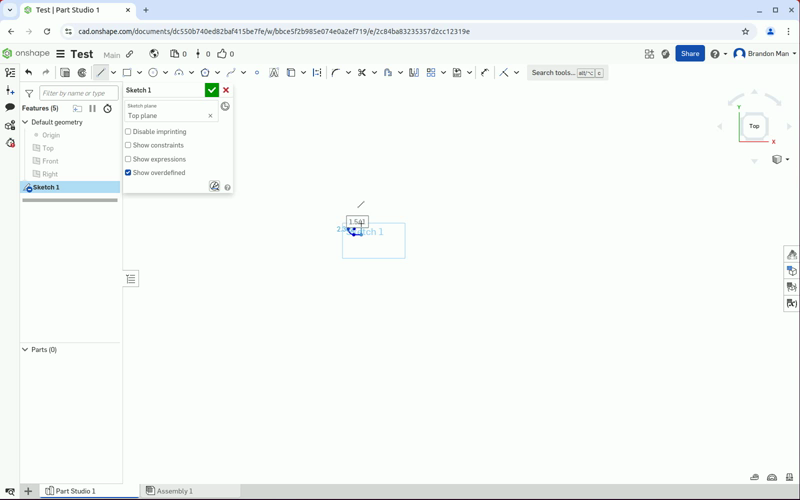
key_down(shift)
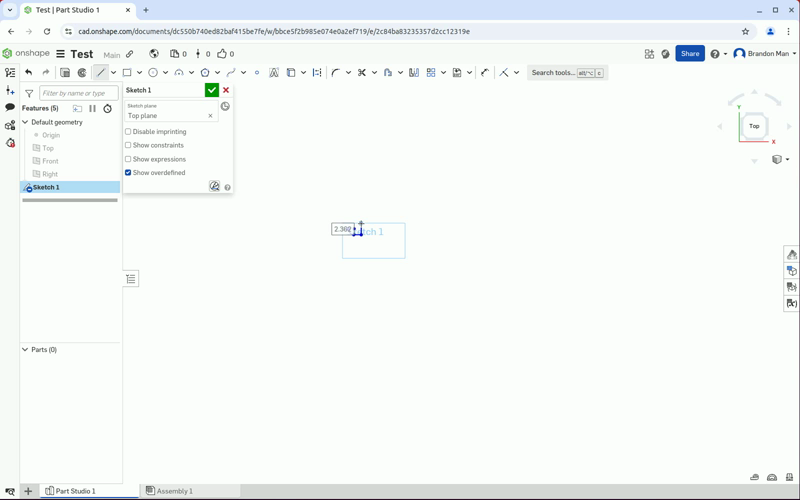
mouse_move(391, 223)
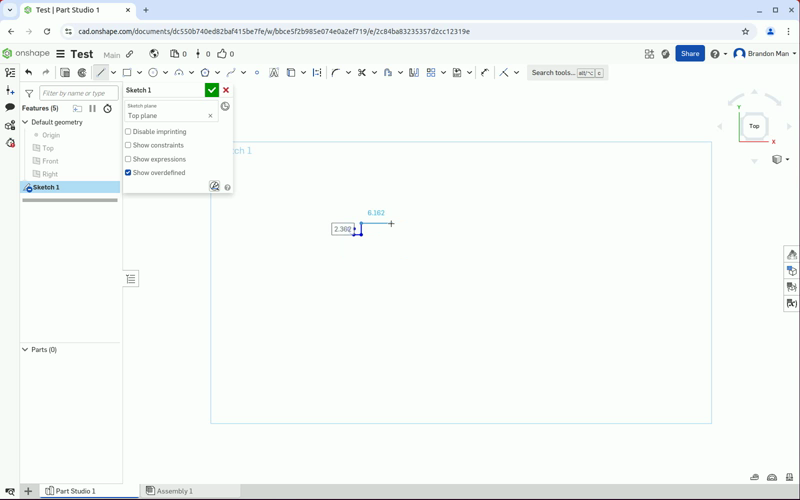
mouse_move(348, 223)
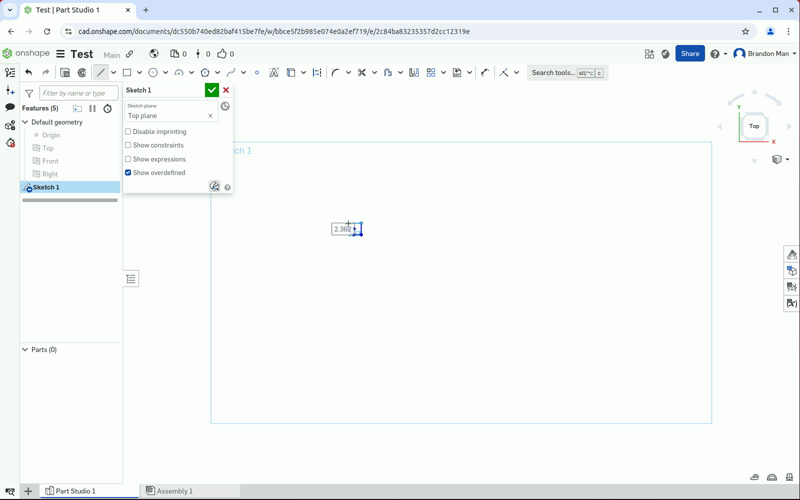
click(348, 223)
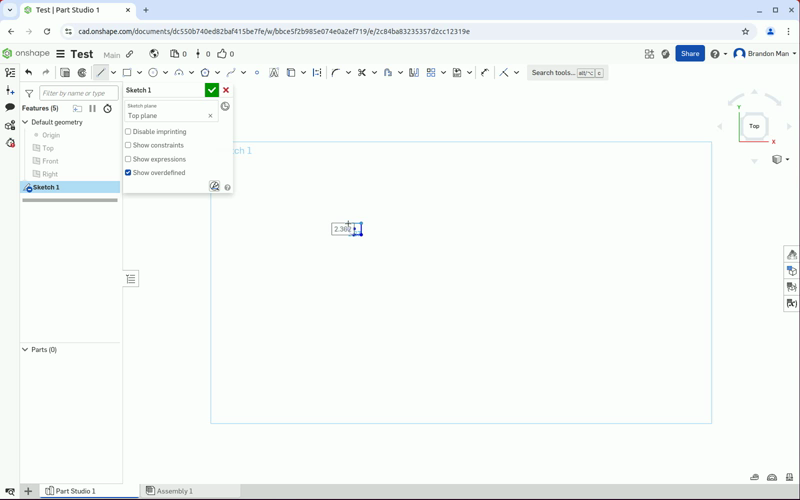
key_up(shift)
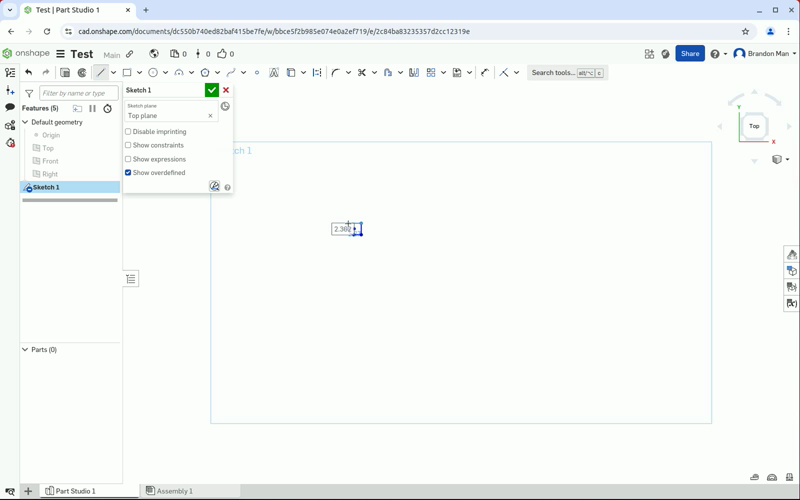
mouse_move(378, 223)
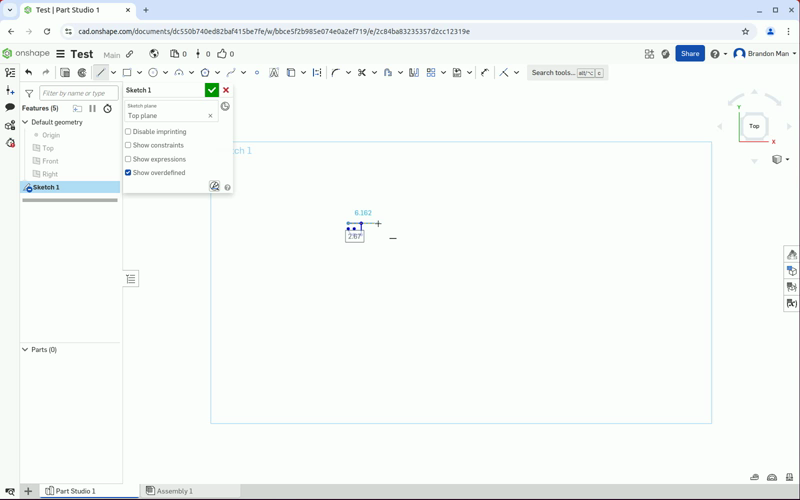
key_down(shift)
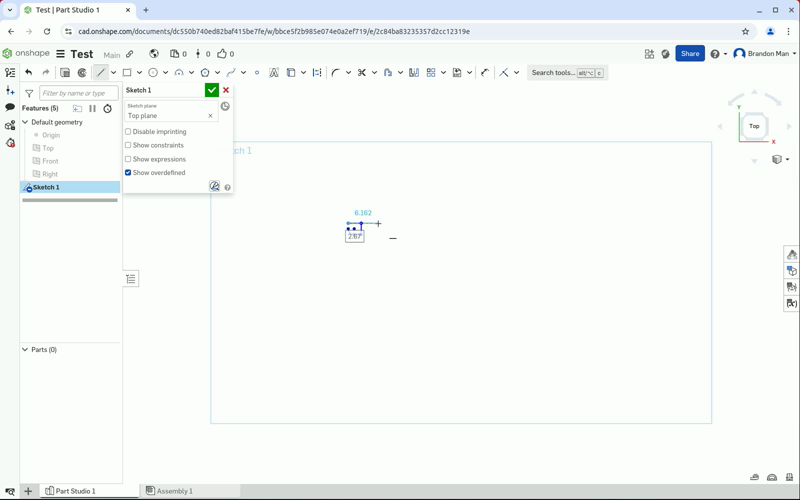
mouse_move(348, 228)
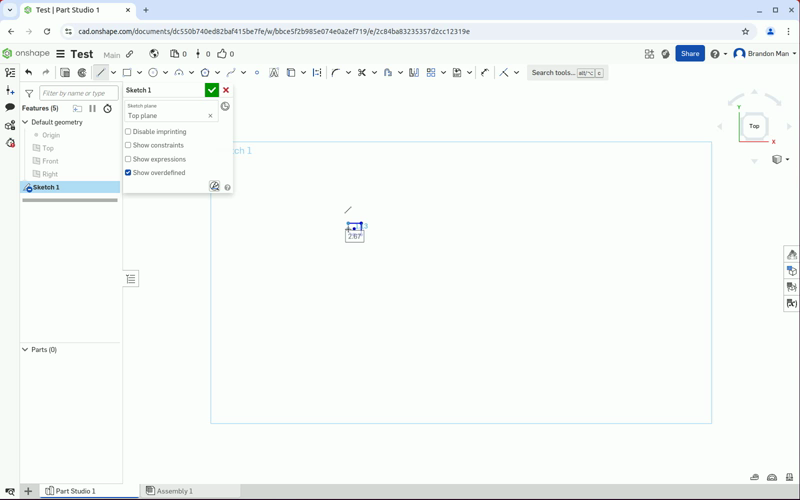
scroll(6)
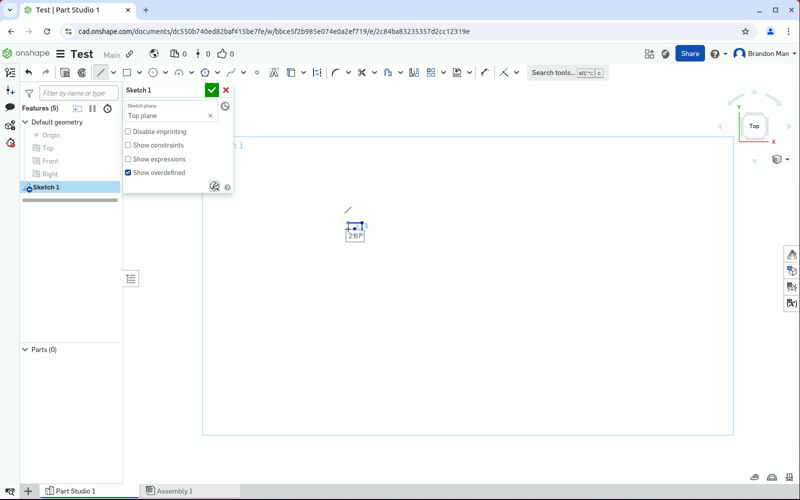
scroll(6)
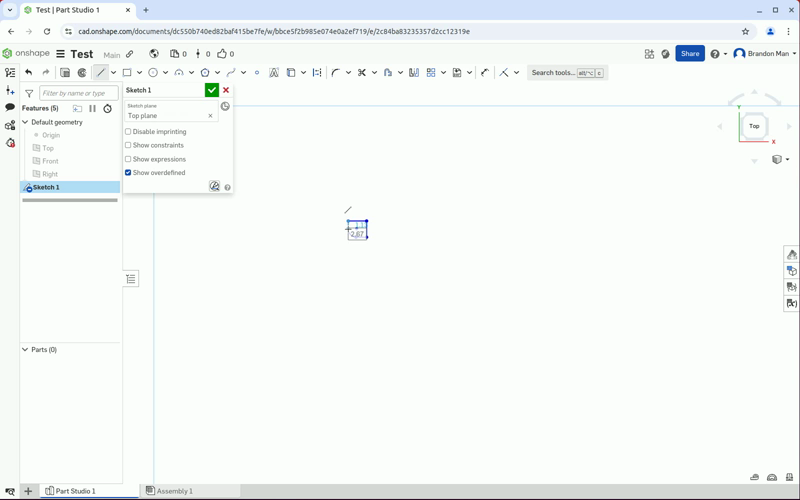
scroll(6)
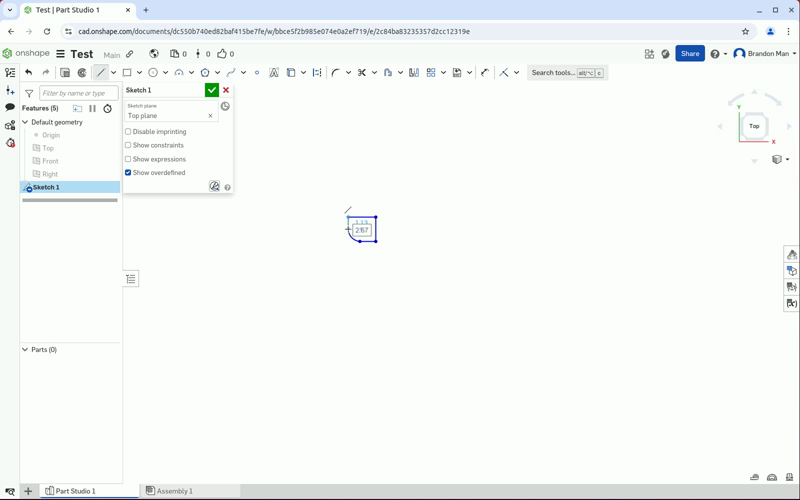
scroll(6)
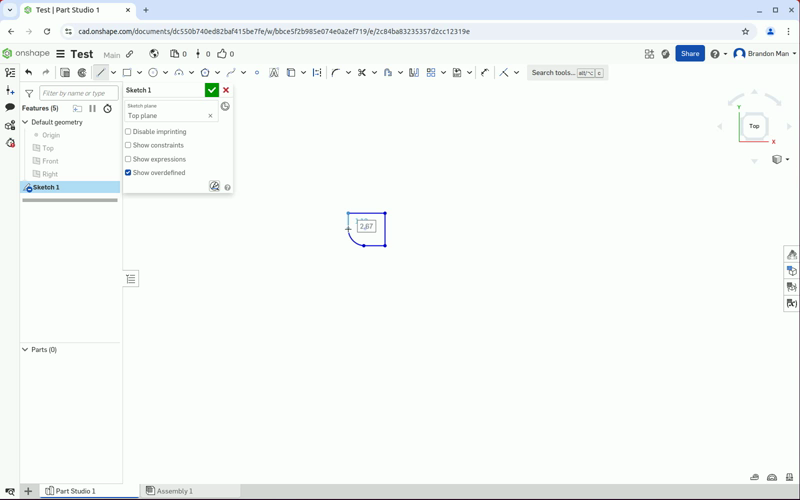
scroll(6)
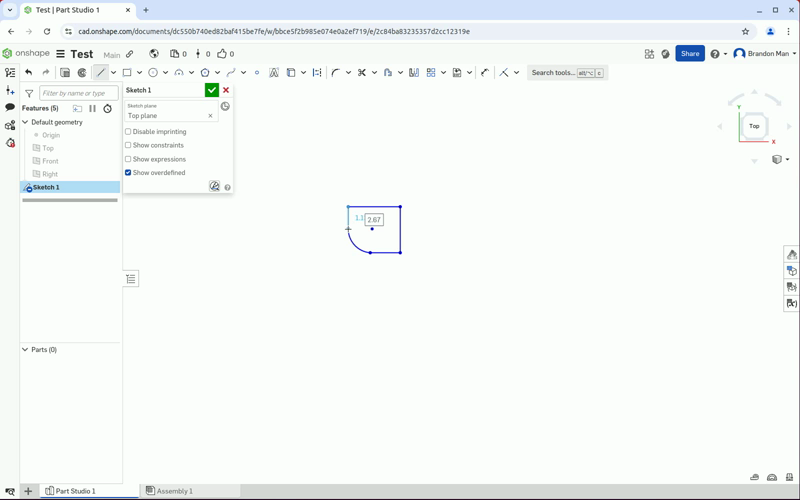
scroll(6)
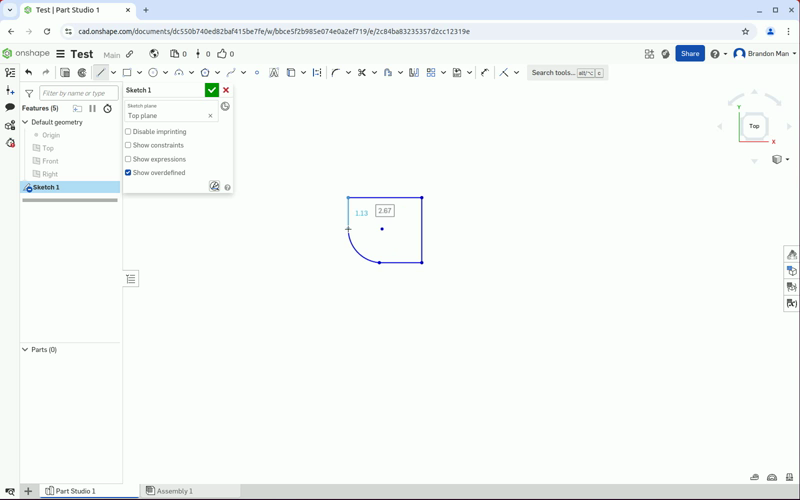
scroll(6)
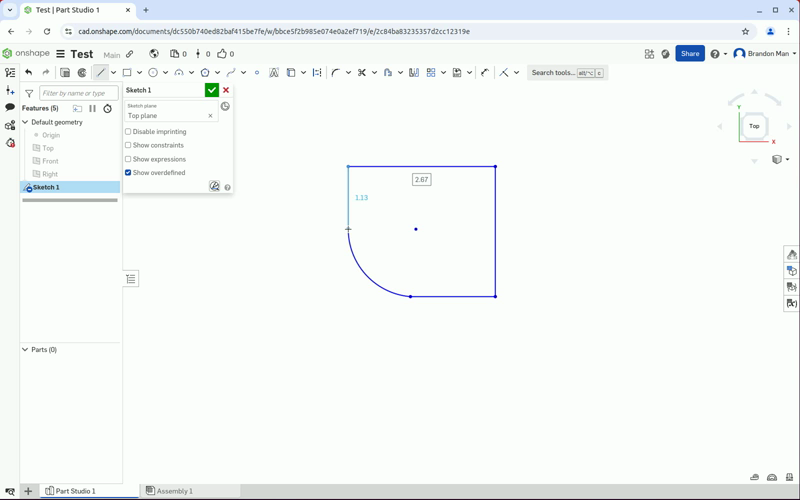
key_up(shift)
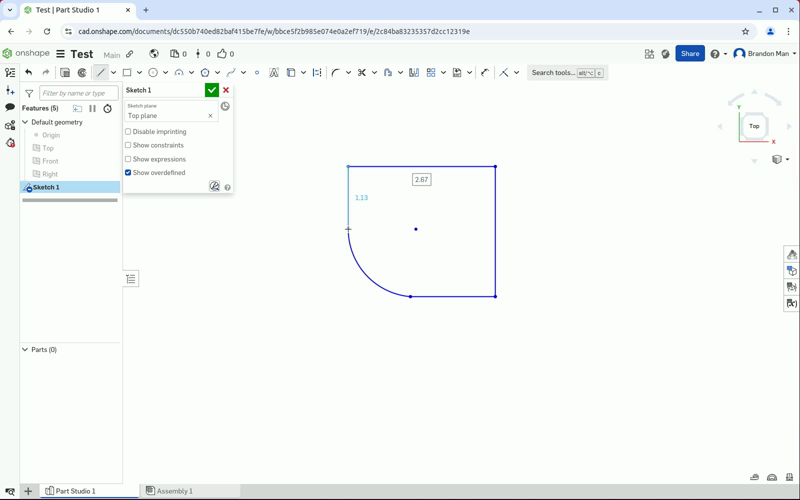
click(348, 228)
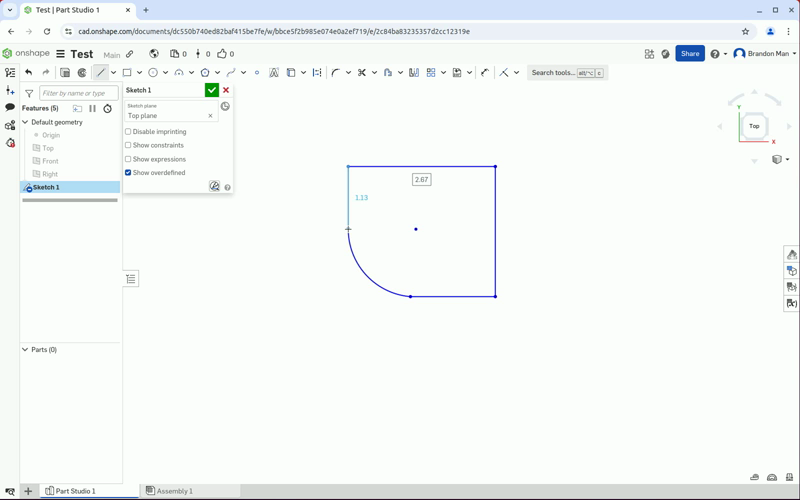
scroll(-6)
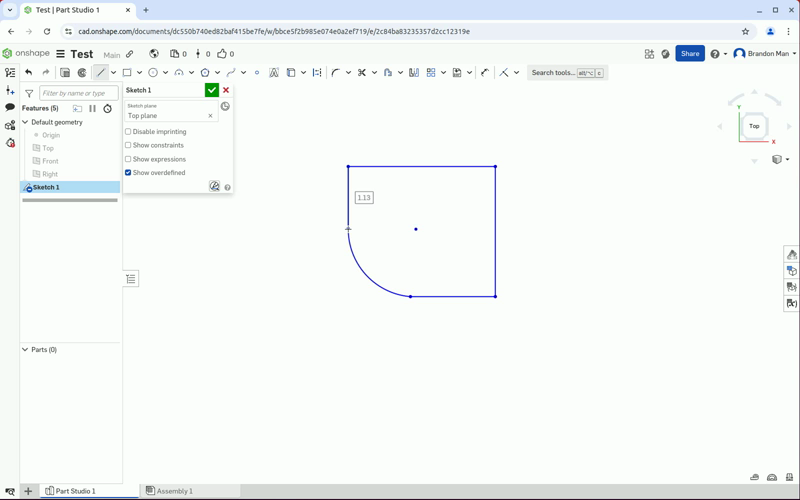
scroll(-6)
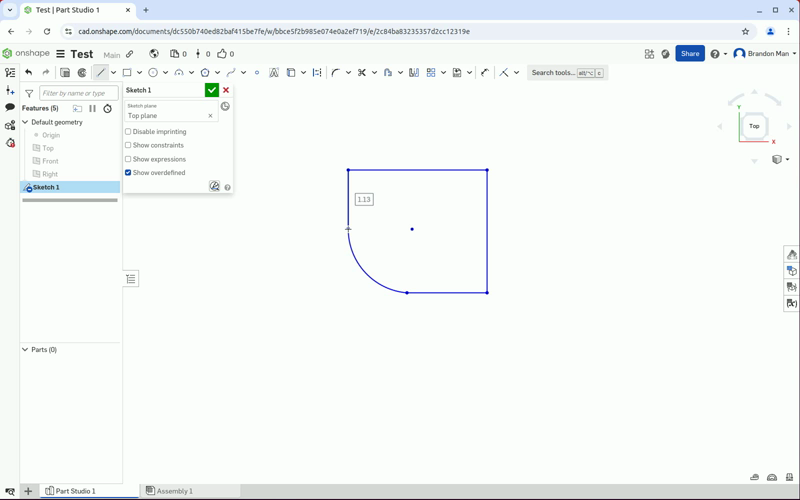
scroll(-6)
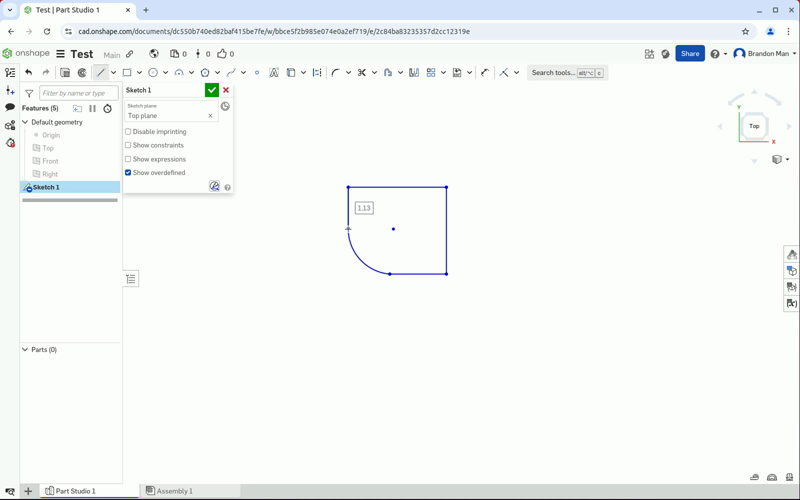
scroll(-6)
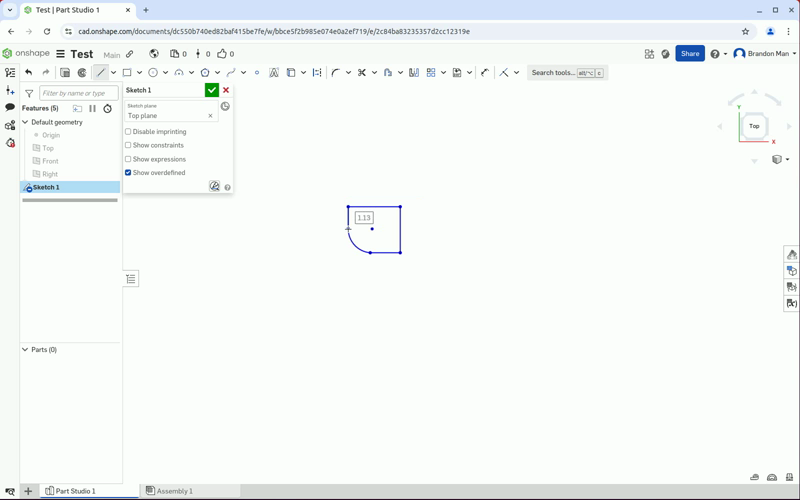
scroll(-6)
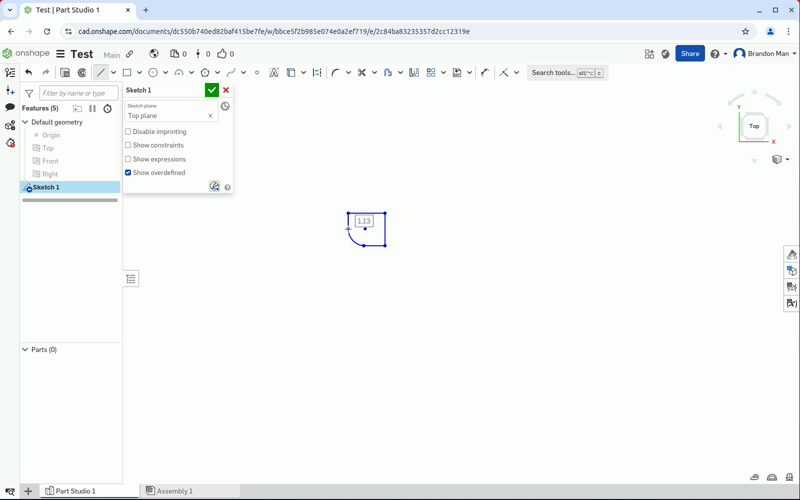
scroll(-6)
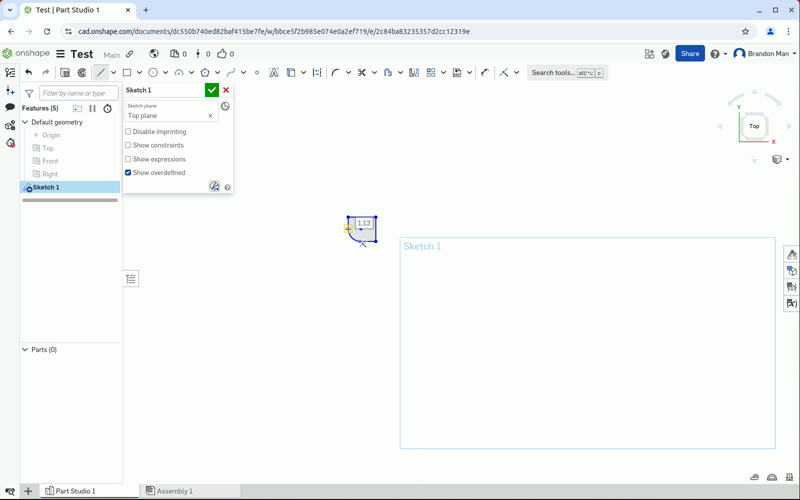
scroll(-6)
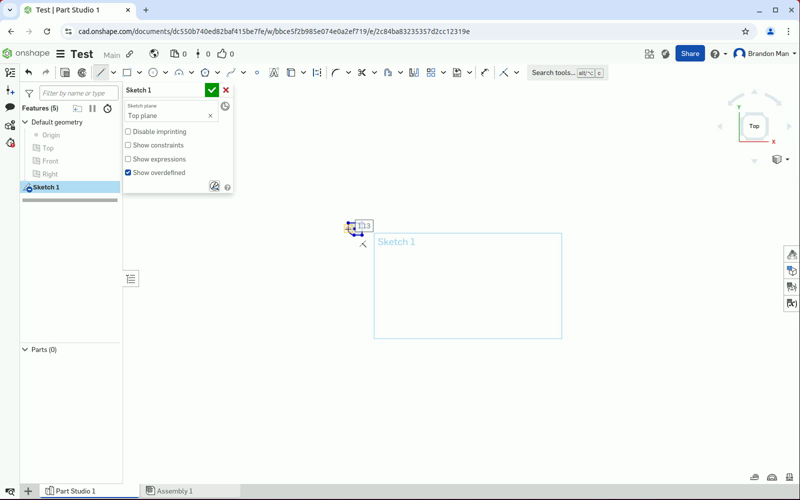
key(esc)
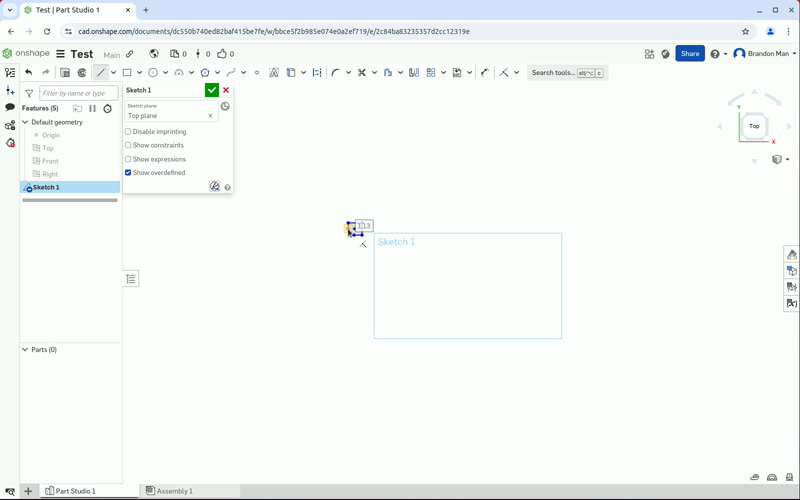
mouse_move(358, 234)
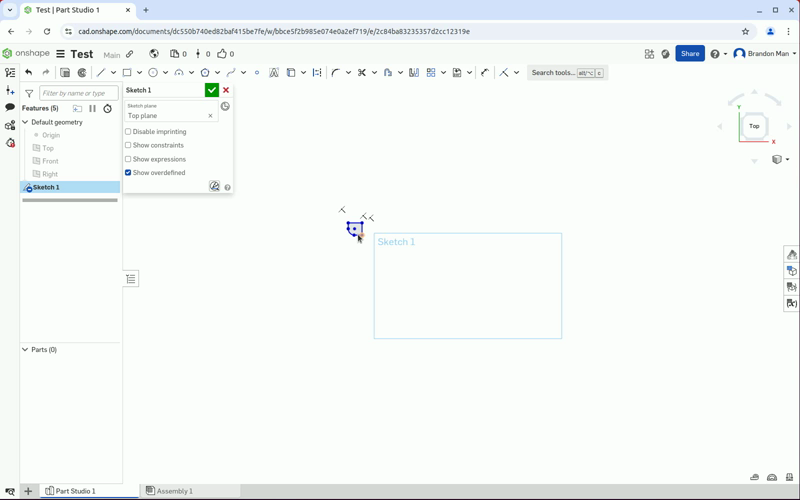
scroll(6)
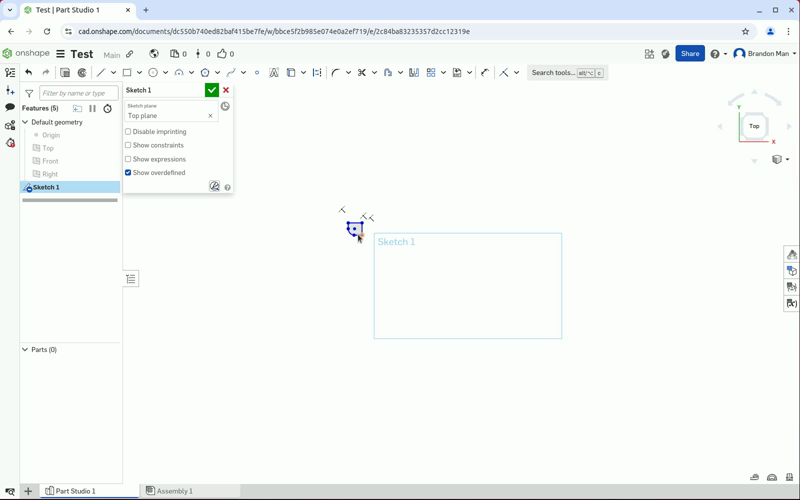
scroll(6)
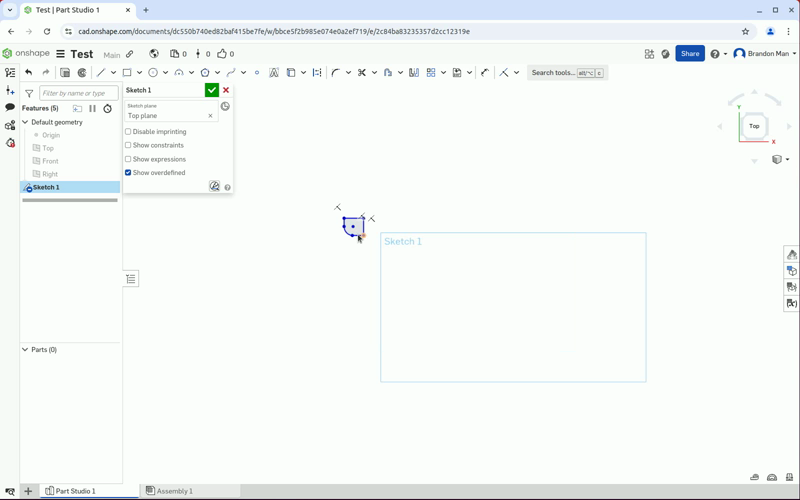
scroll(6)
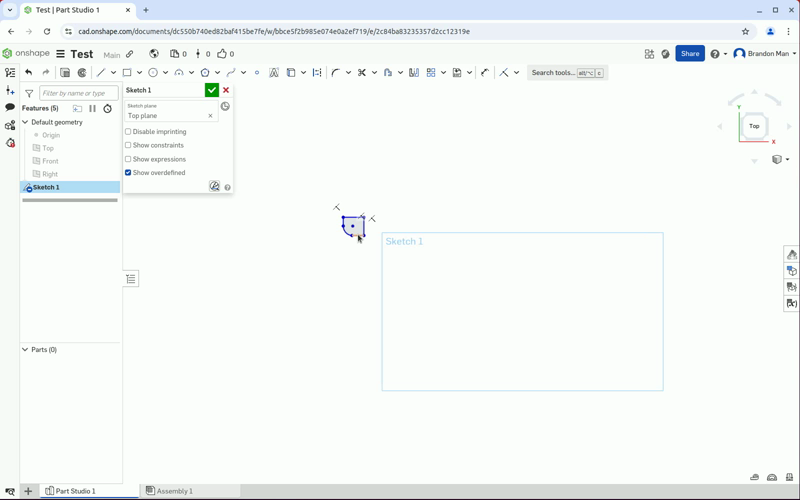
scroll(6)
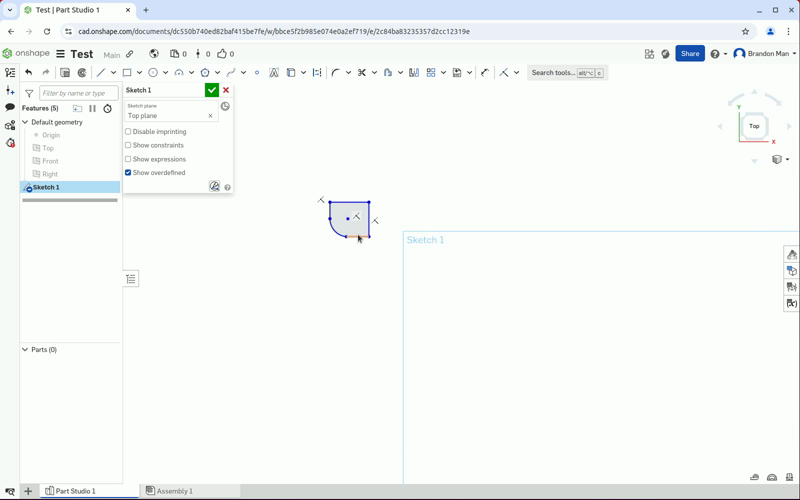
scroll(6)
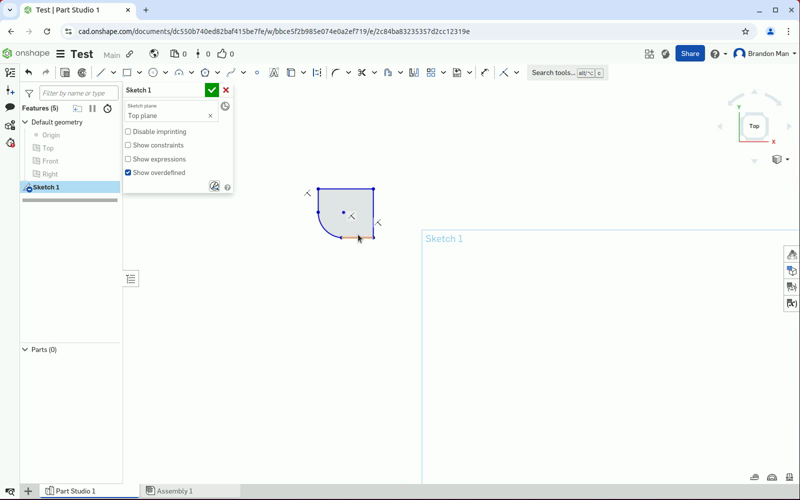
scroll(6)
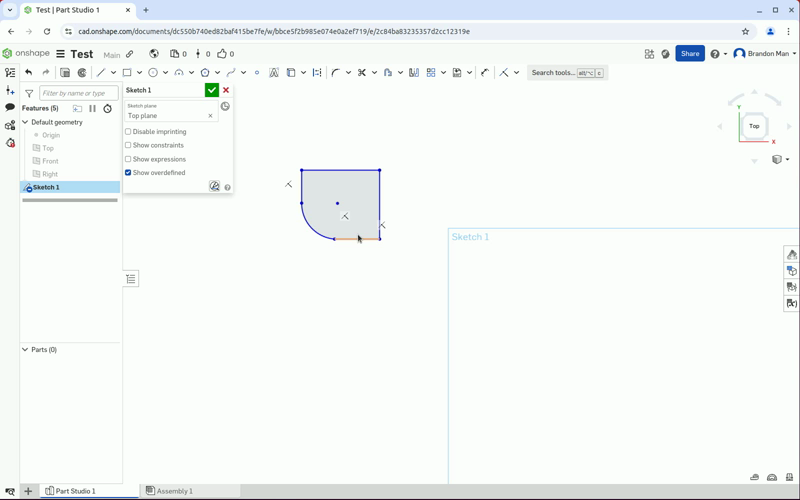
scroll(6)
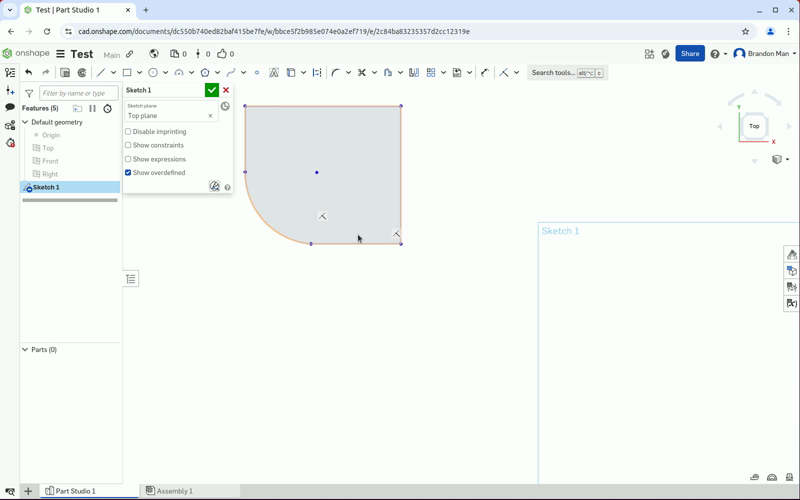
click(358, 234)
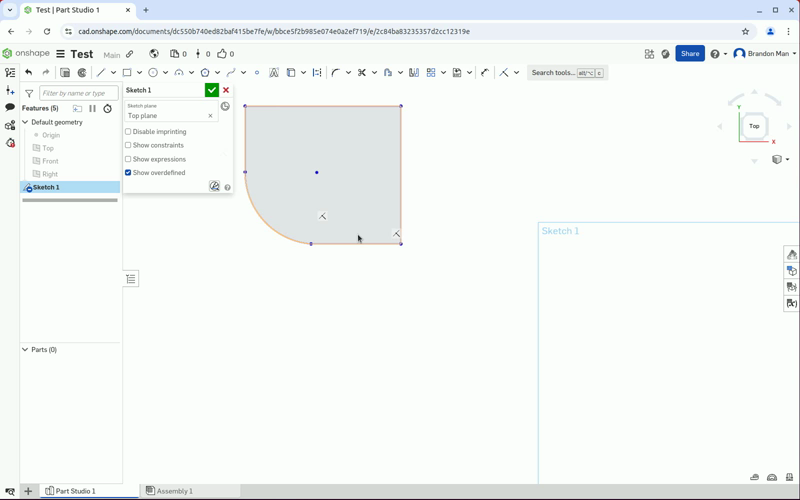
scroll(-6)
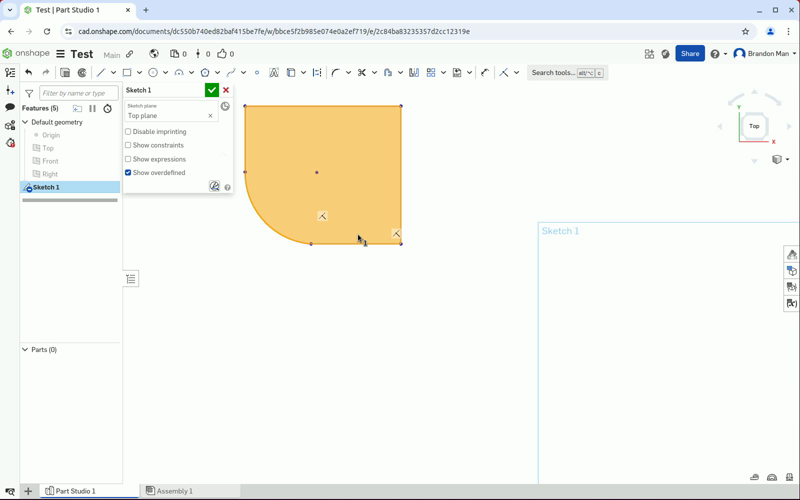
scroll(-6)
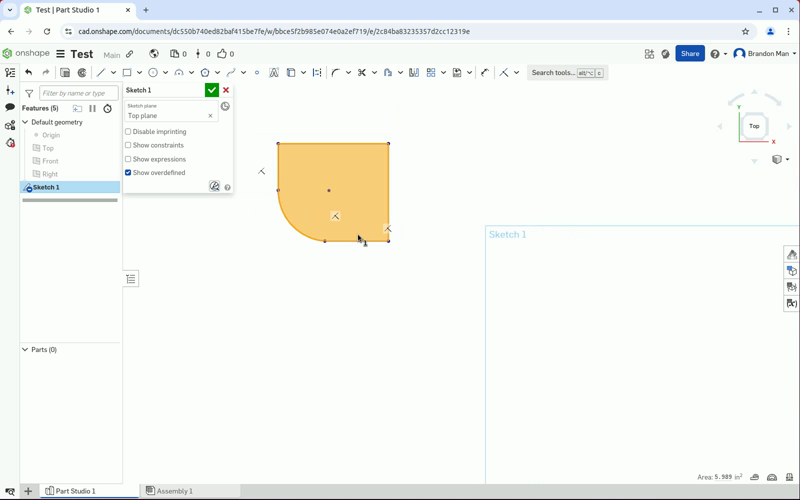
scroll(-6)
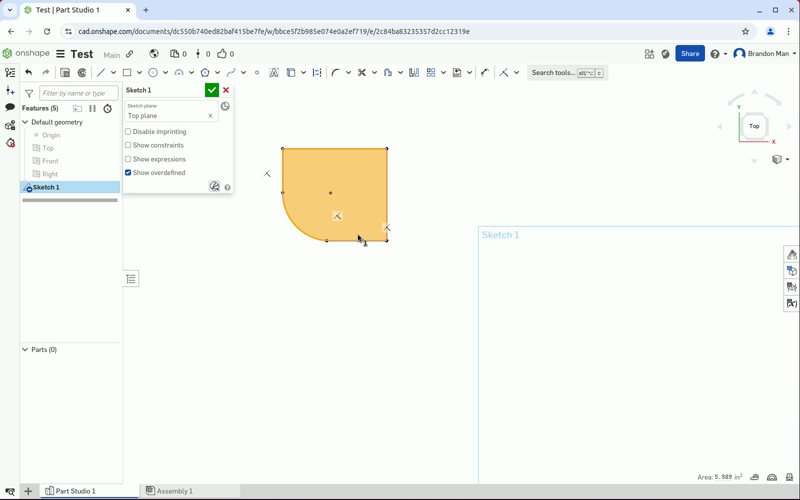
scroll(-6)
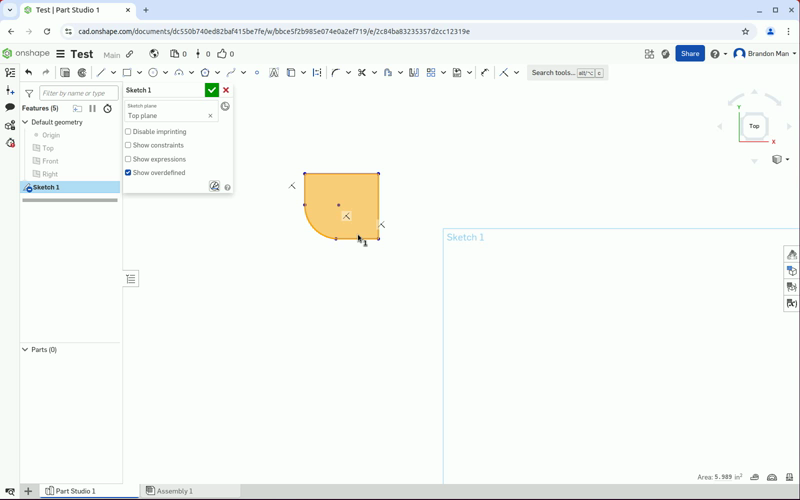
scroll(-6)
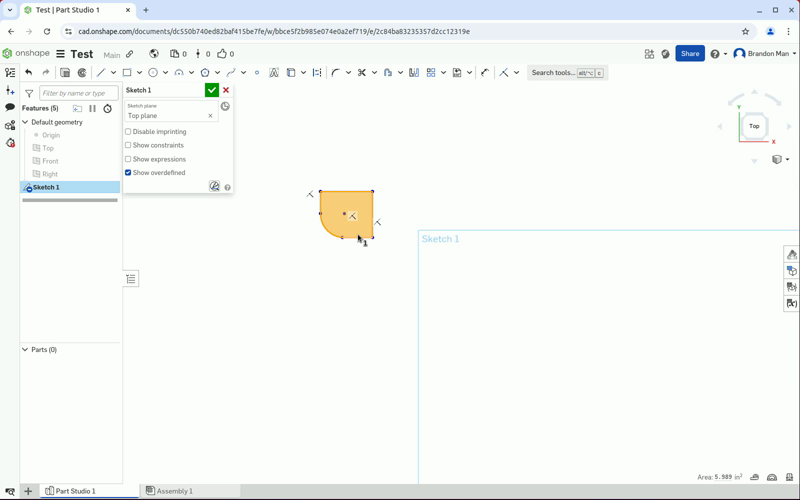
scroll(-6)
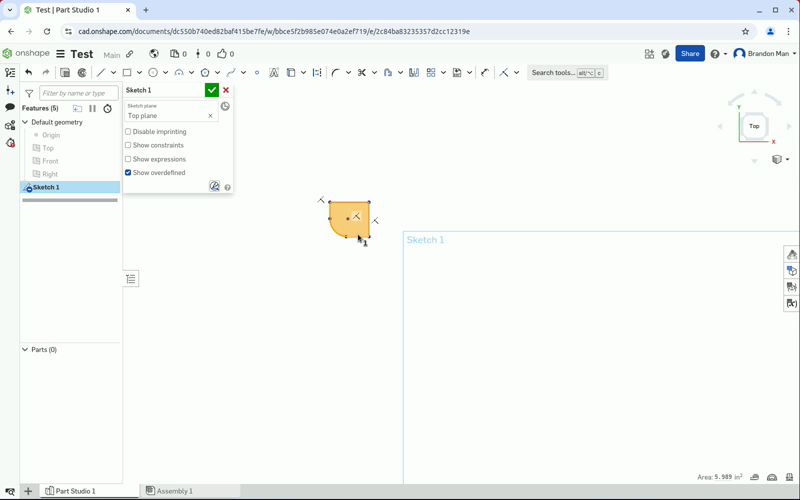
scroll(-6)
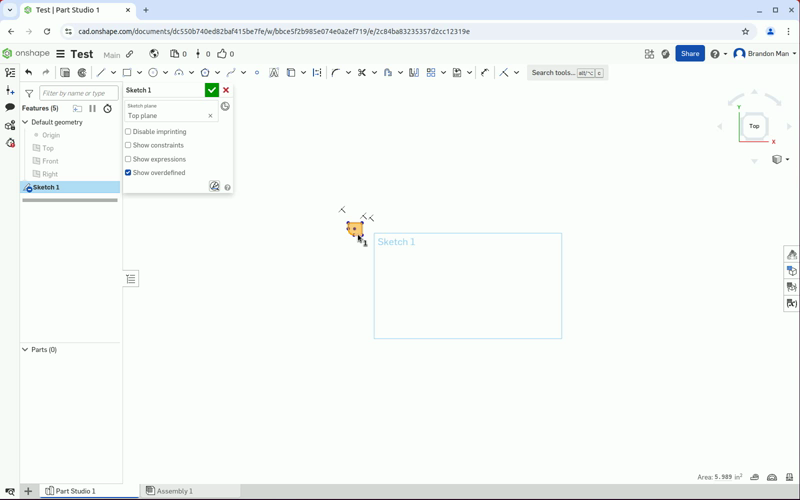
mouse_move(73, 352)
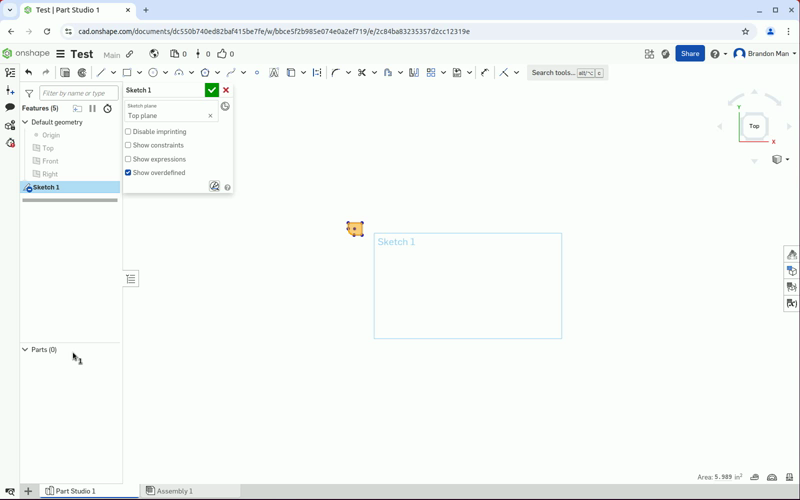
key(shift+y)
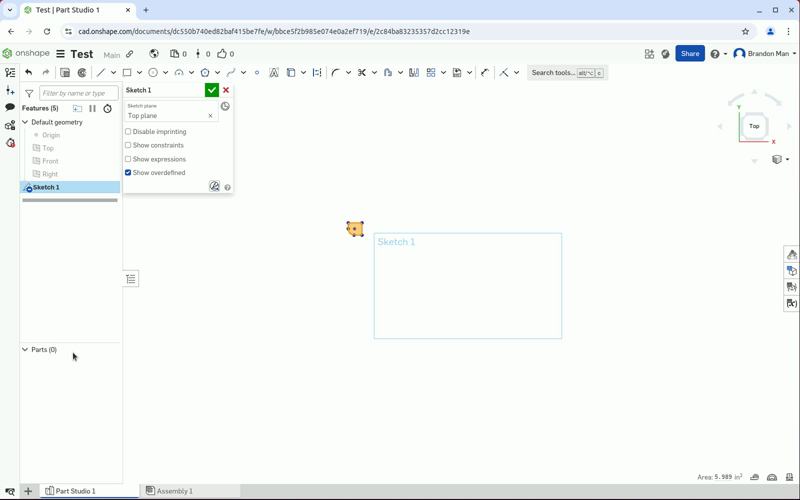
key(shift+e)
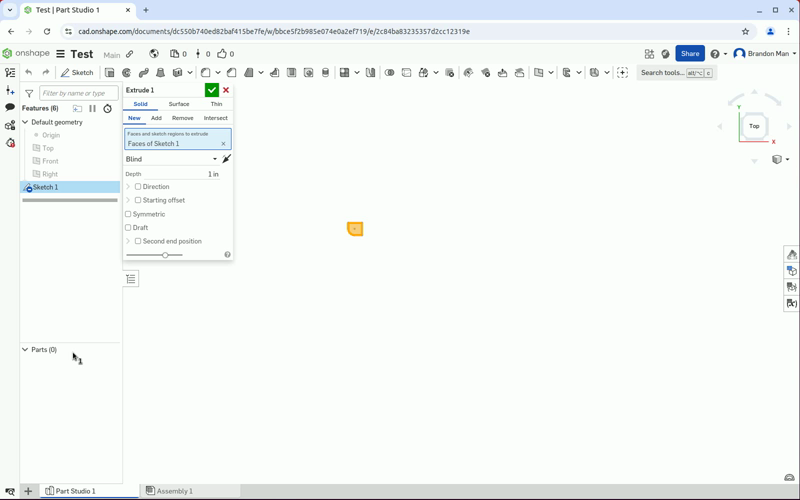
mouse_move(143, 106)
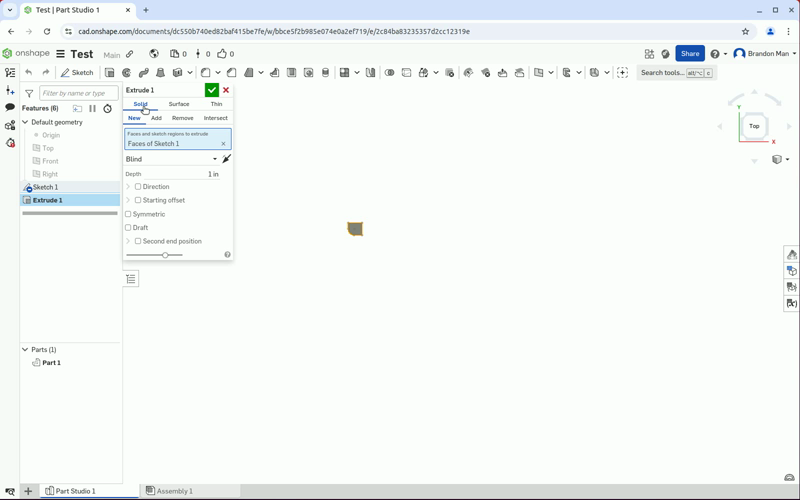
click(143, 106)
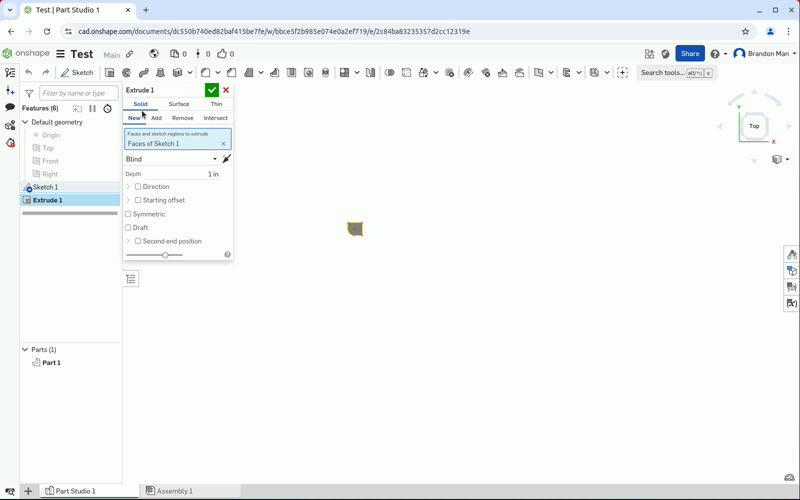
mouse_move(137, 120)
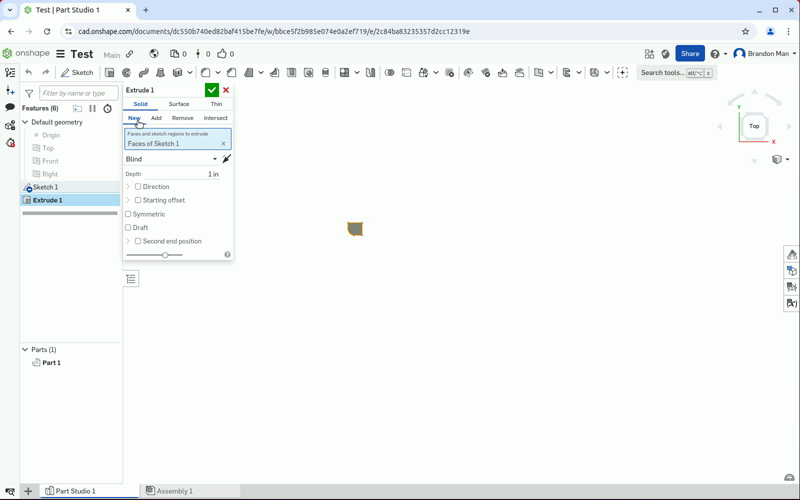
click(137, 120)
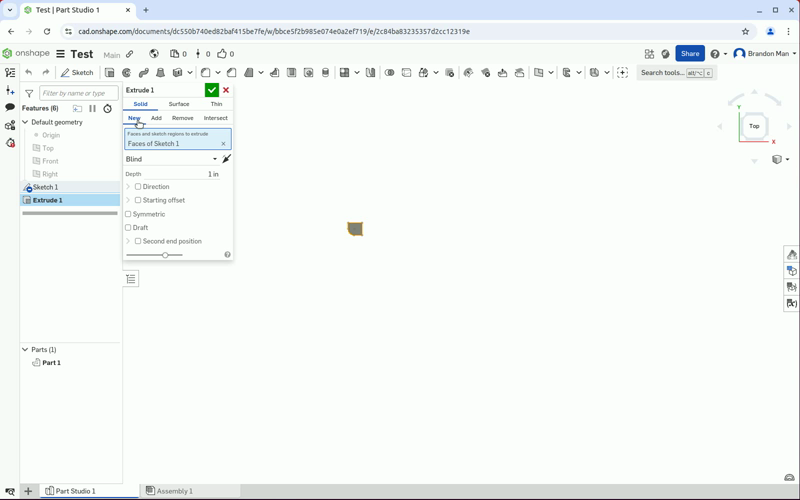
key(tab, 4)
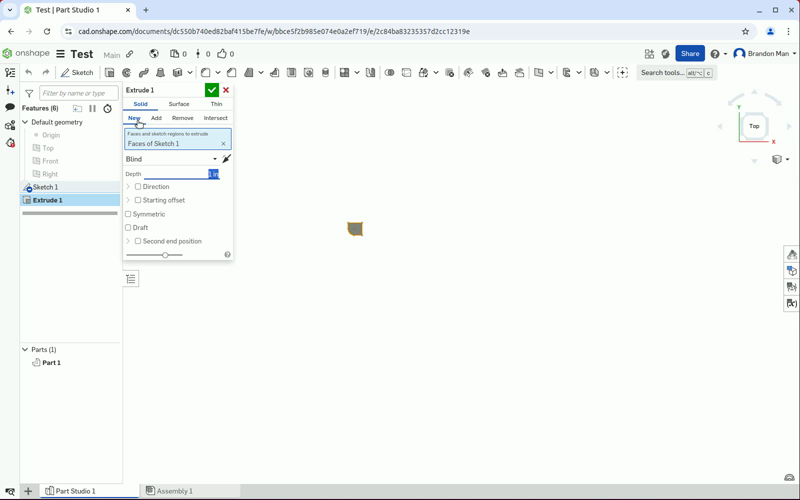
text(1.685)
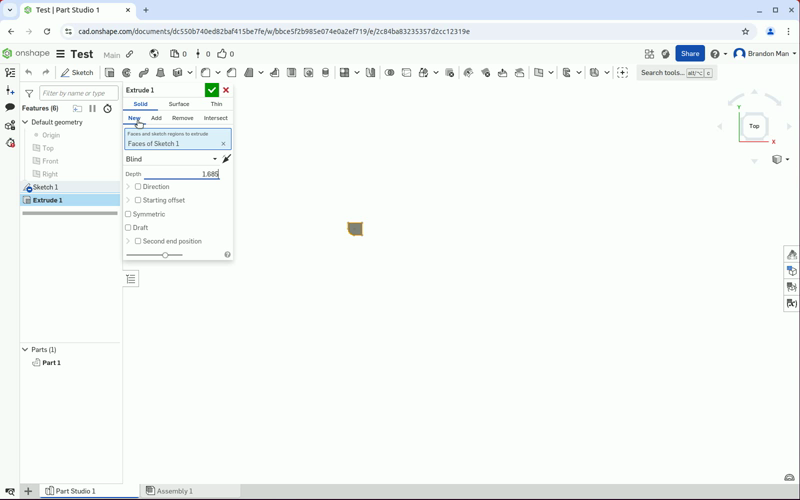
key(enter)
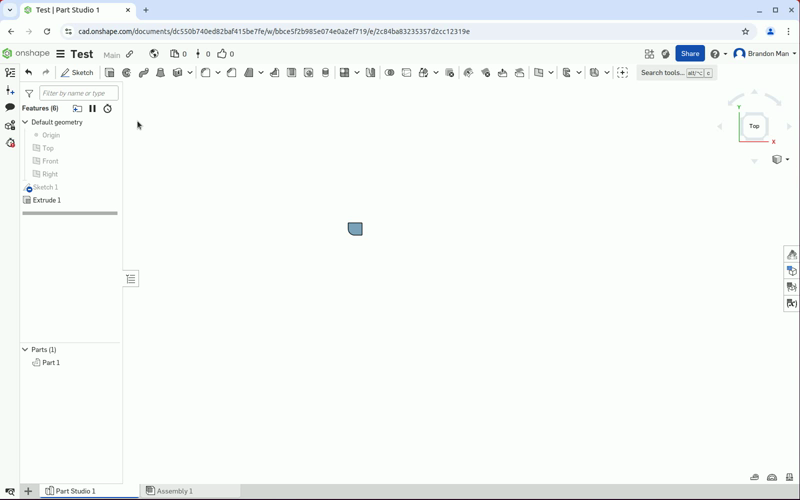
key(shift+h)
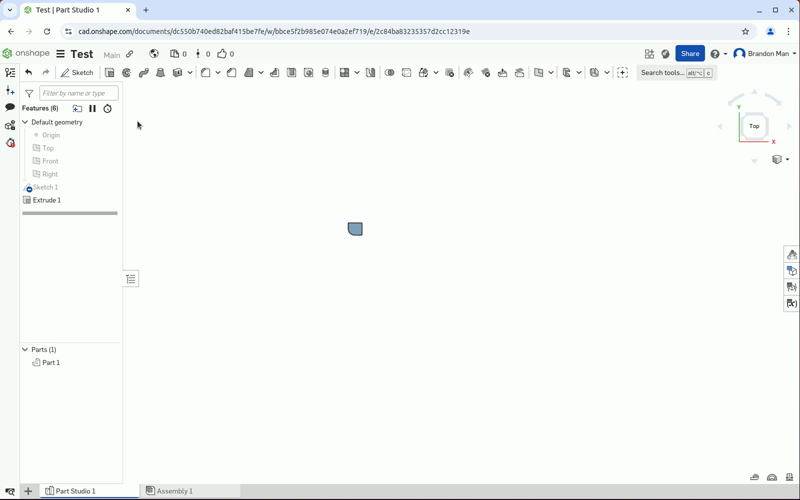
key(shift+h)
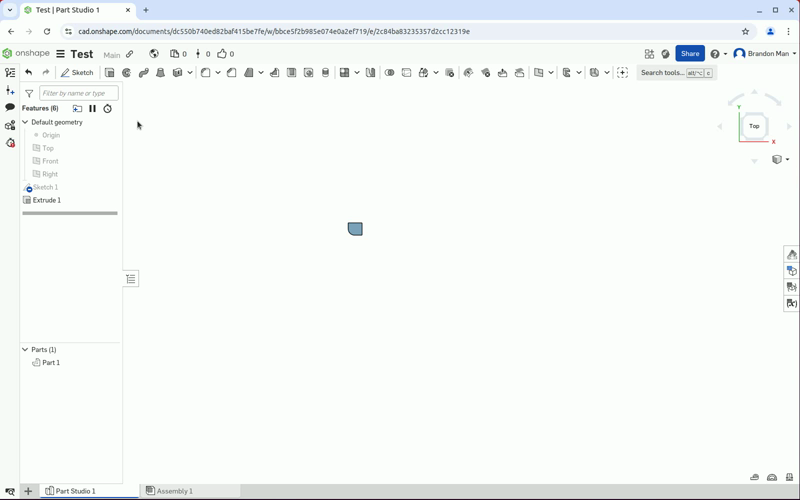
mouse_move(73, 189)
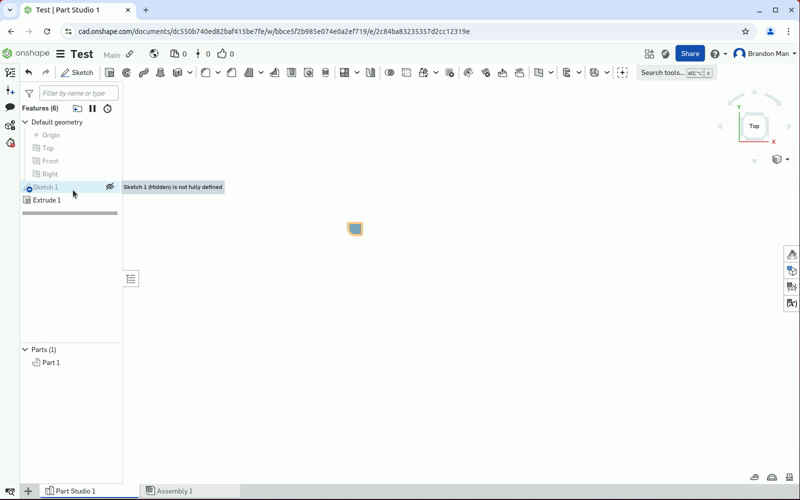
click(73, 189)
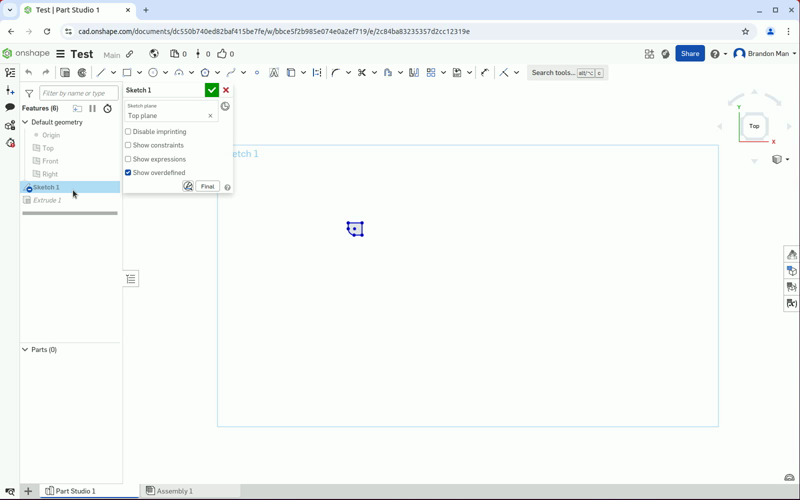
mouse_move(229, 92)
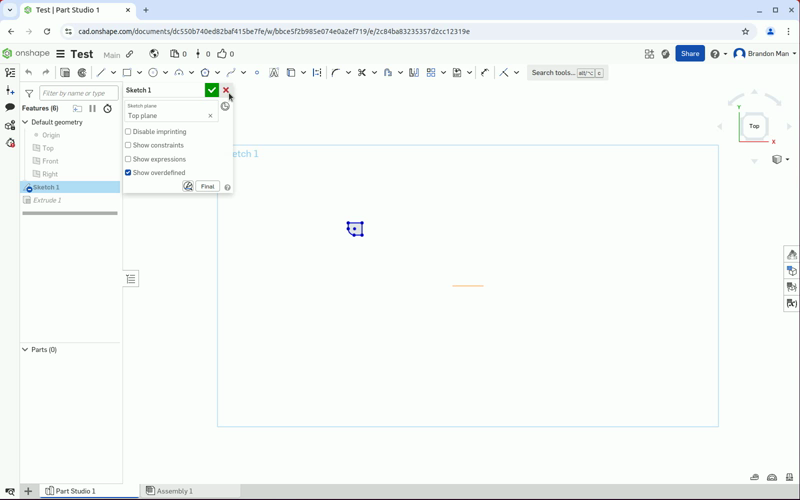
click(229, 92)
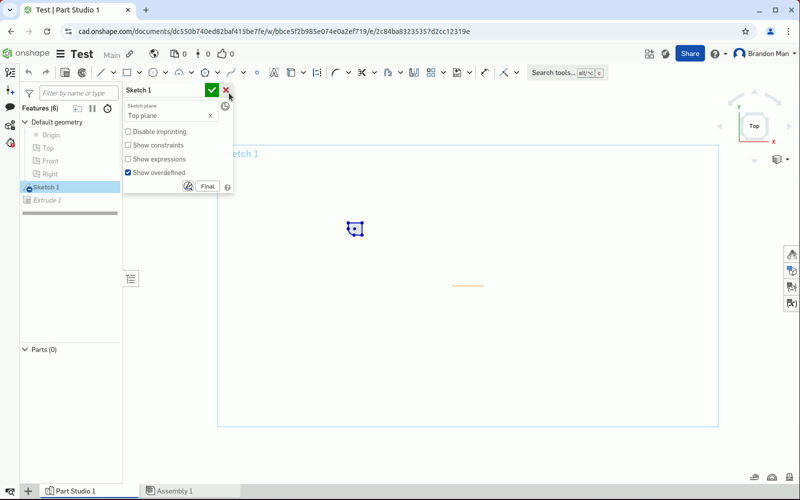
key(shift+s)
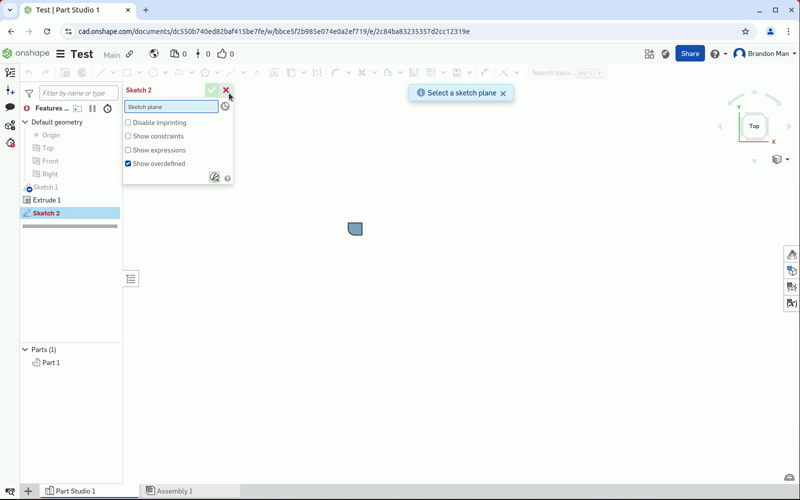
mouse_move(73, 150)
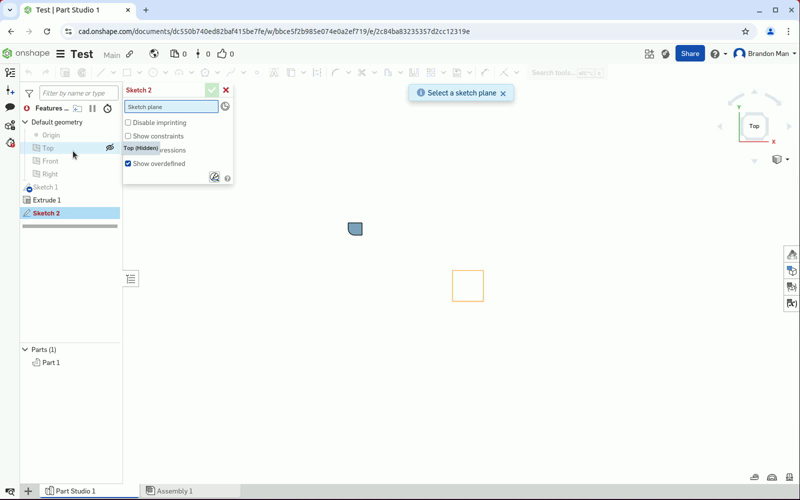
click(73, 150)
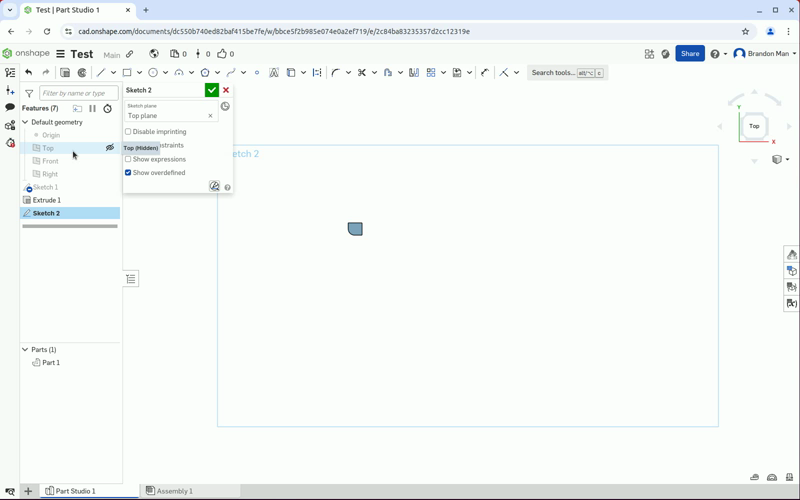
mouse_move(73, 352)
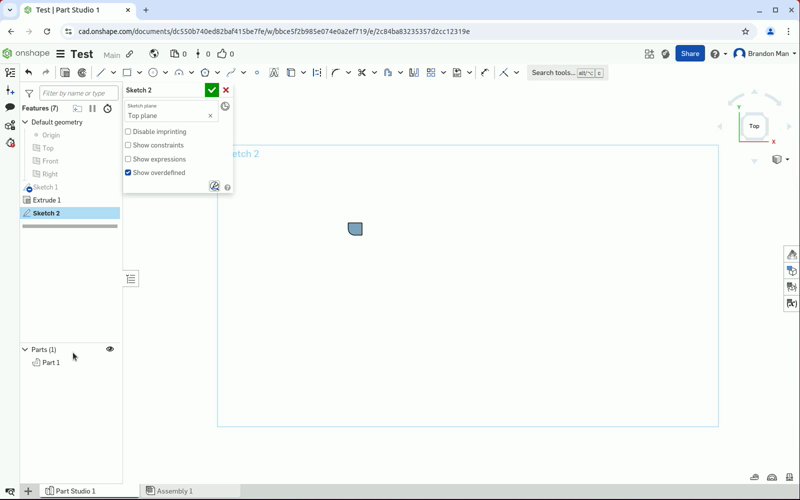
key(y)
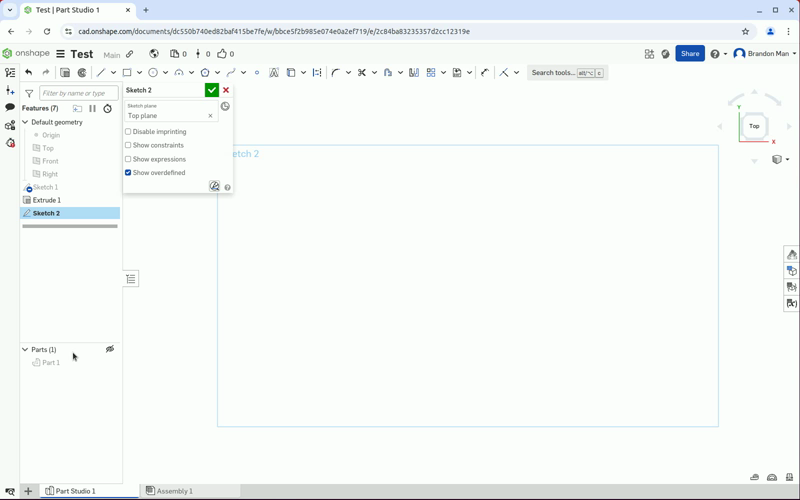
key(l)
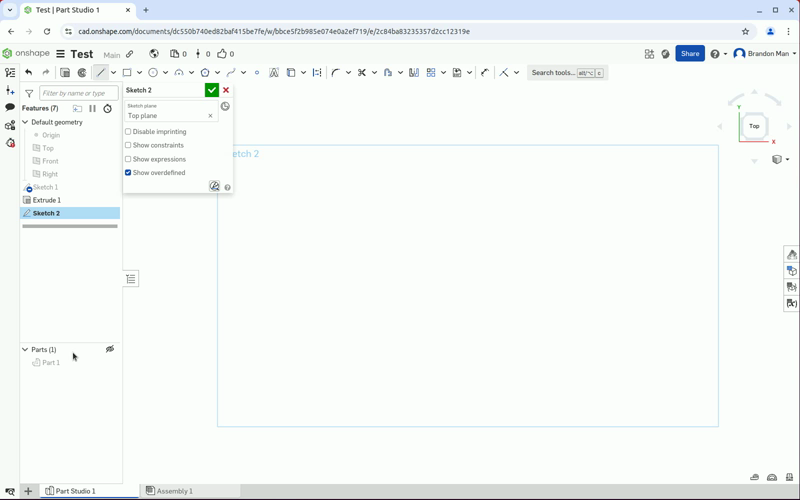
key_down(shift)
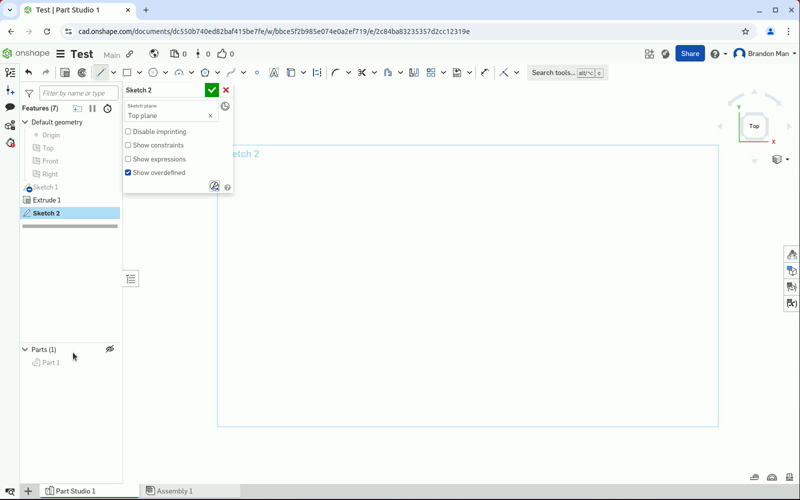
mouse_move(359, 224)
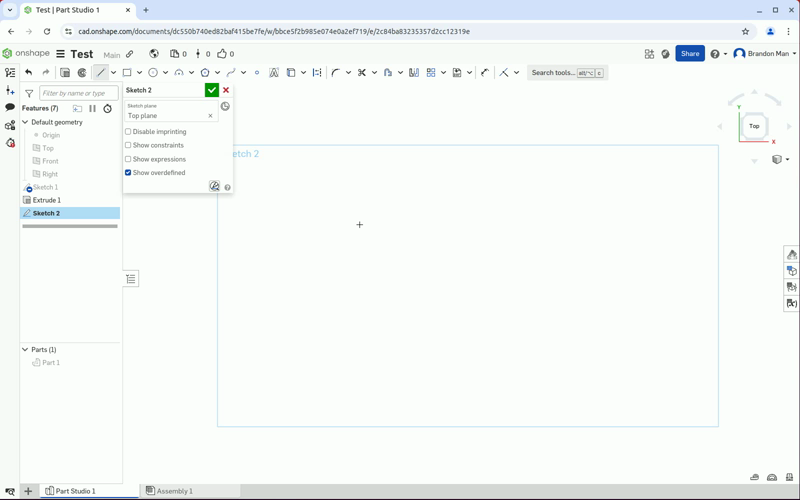
click(359, 224)
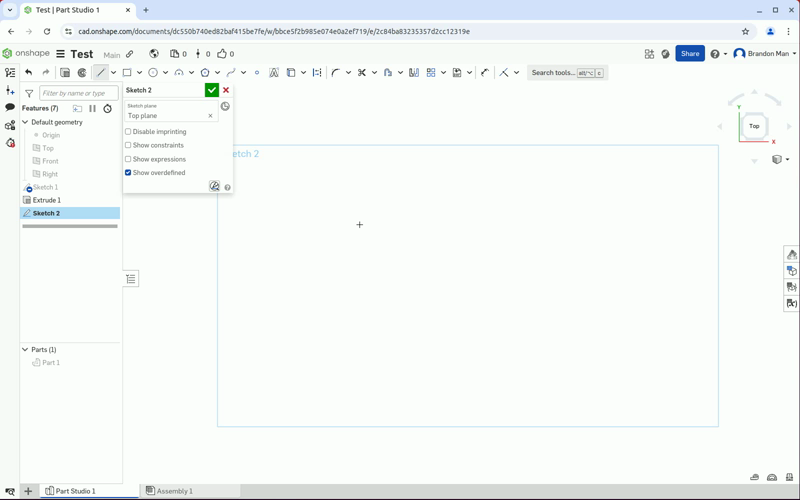
key_up(shift)
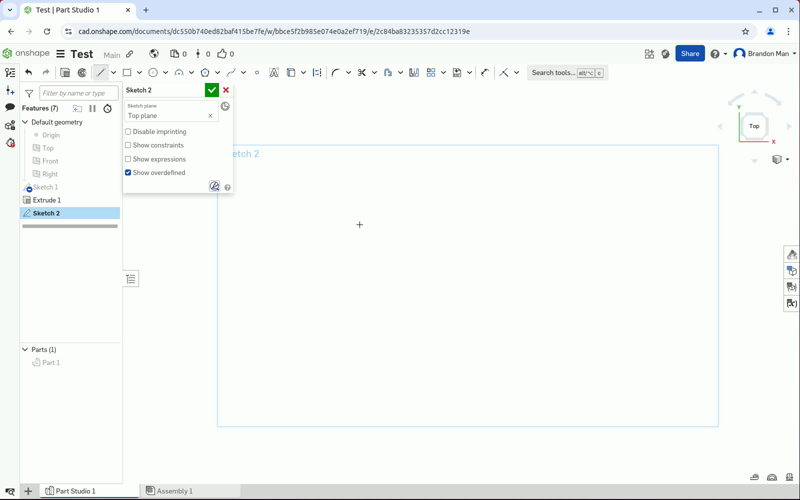
key_down(shift)
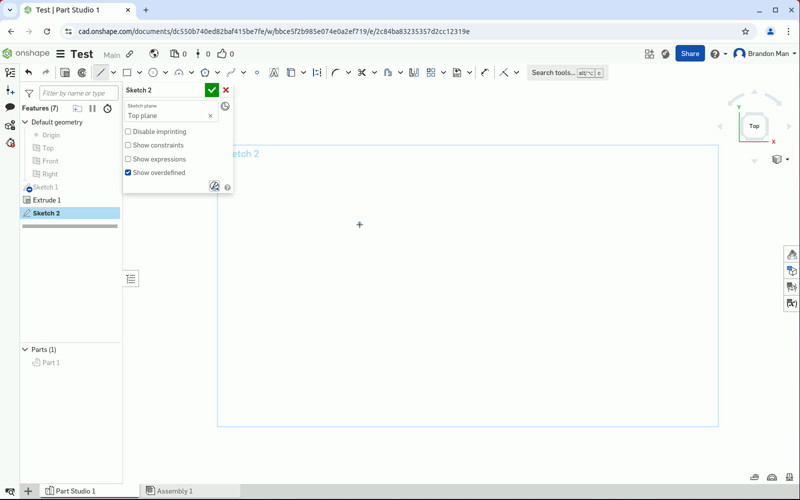
mouse_move(389, 224)
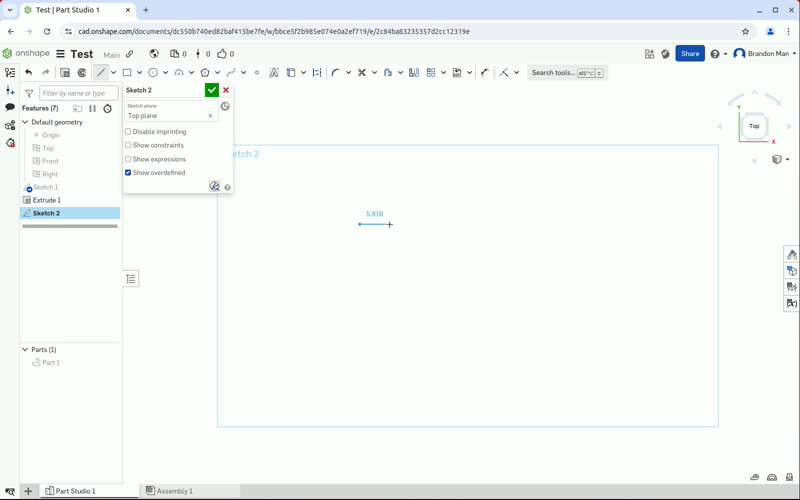
mouse_move(371, 224)
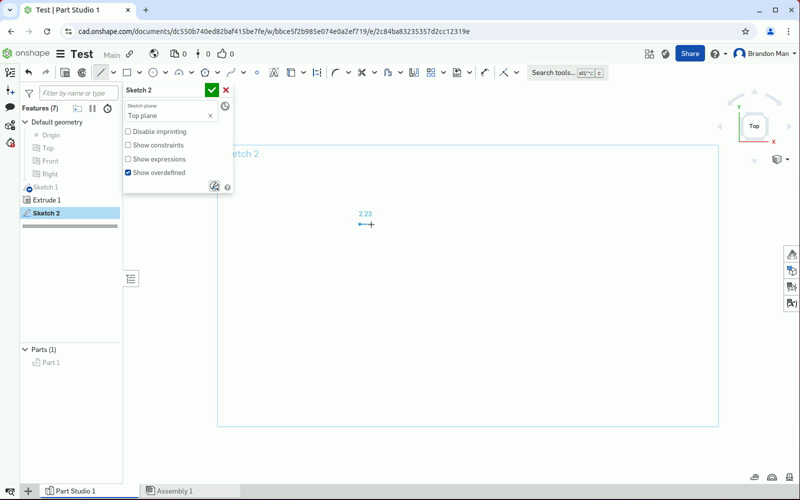
click(371, 224)
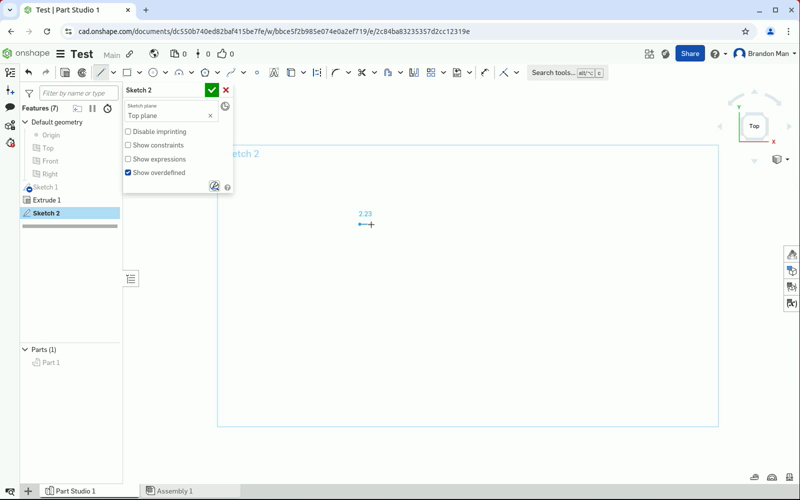
key_up(shift)
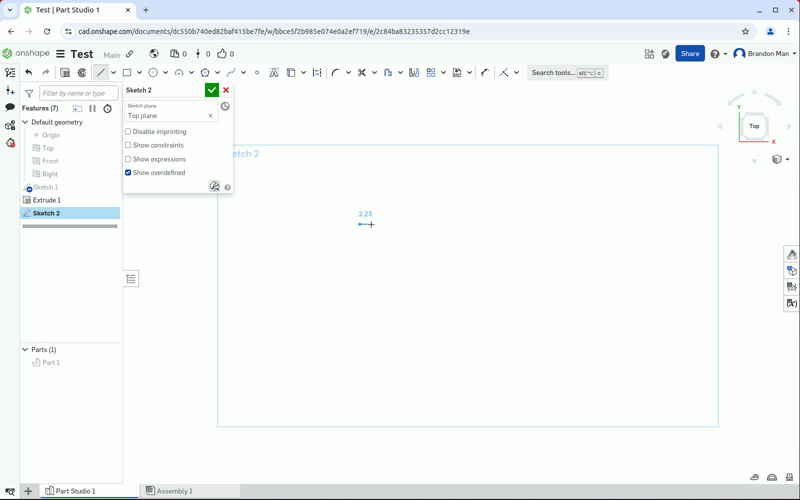
key_down(shift)
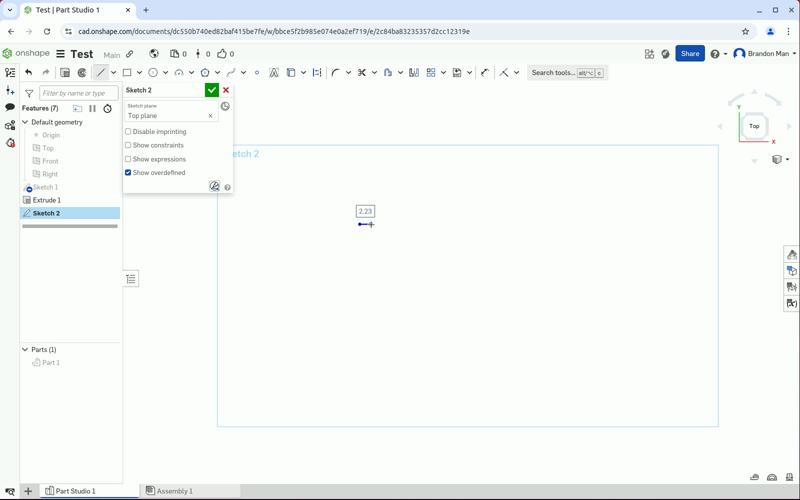
mouse_move(401, 224)
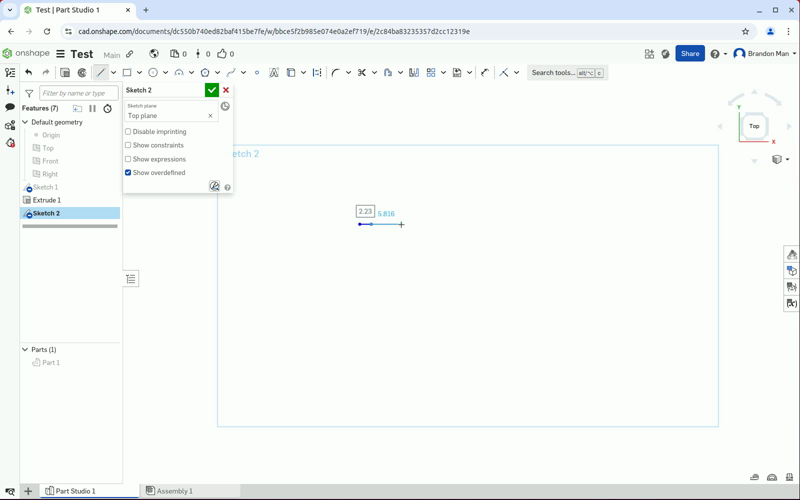
mouse_move(371, 211)
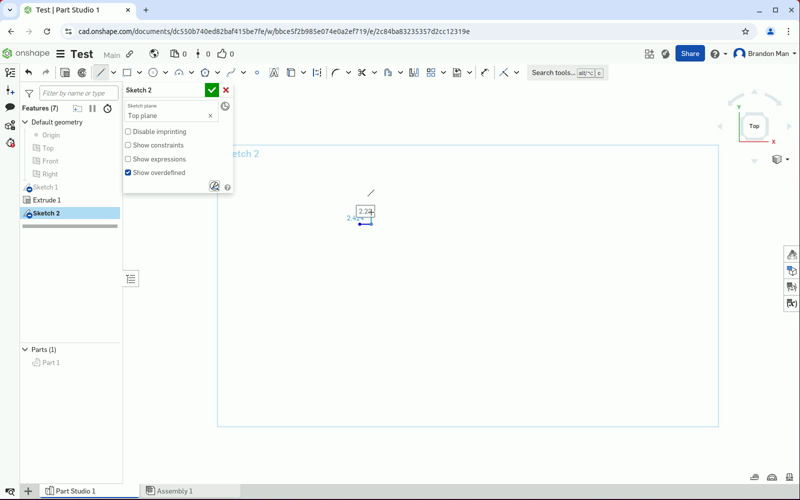
click(371, 211)
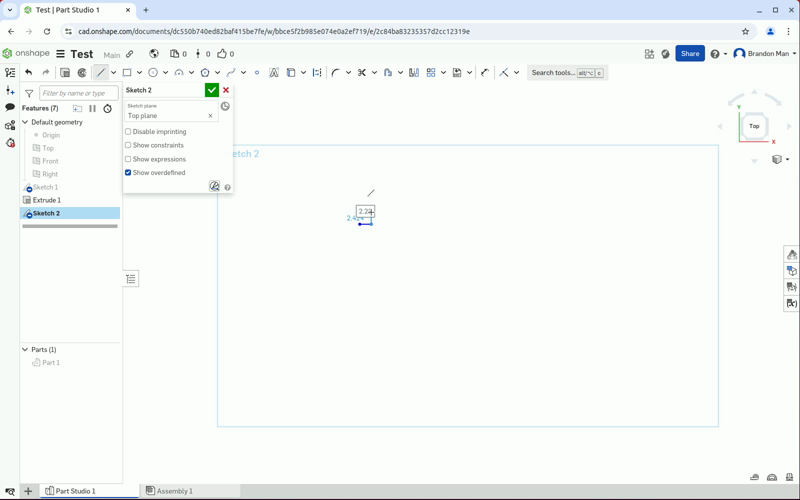
key_up(shift)
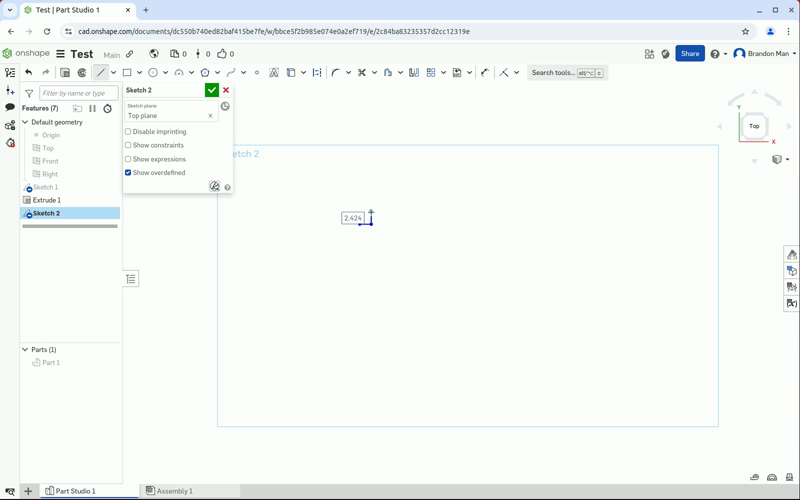
key_down(shift)
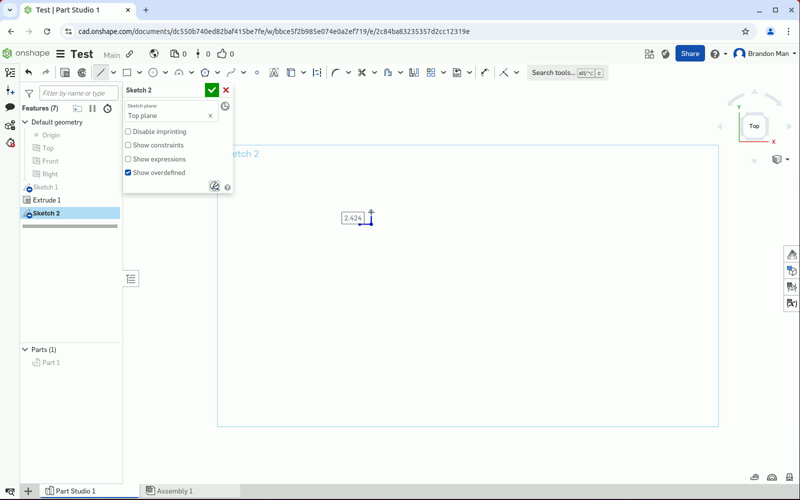
mouse_move(401, 211)
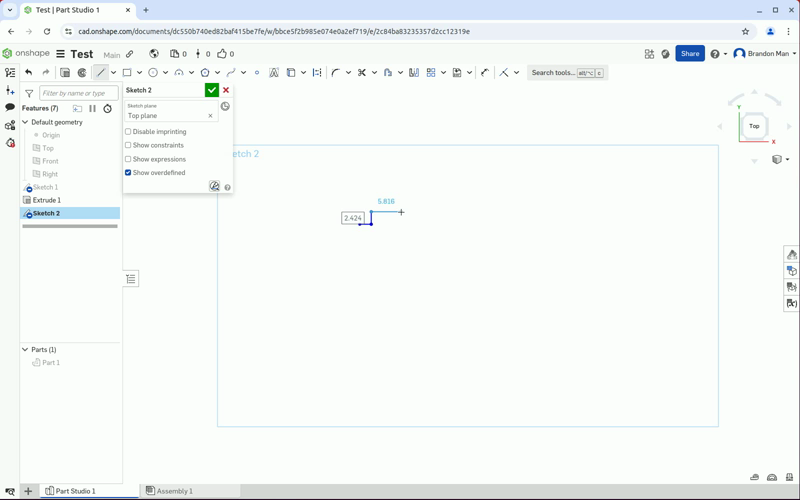
mouse_move(365, 211)
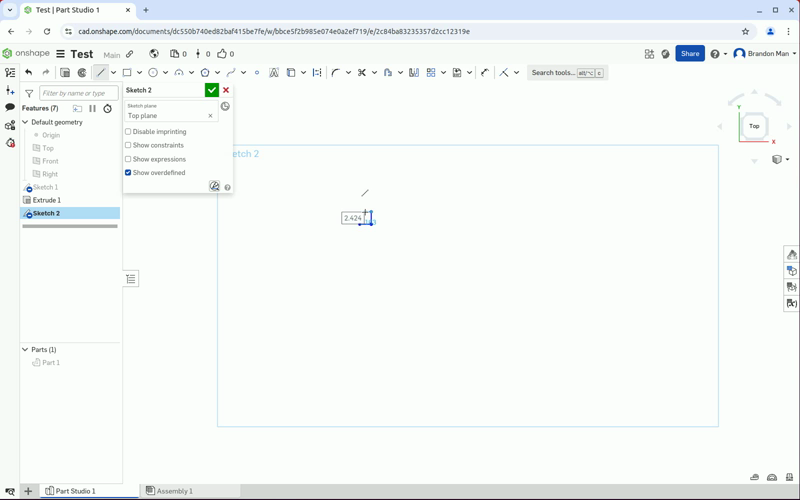
scroll(6)
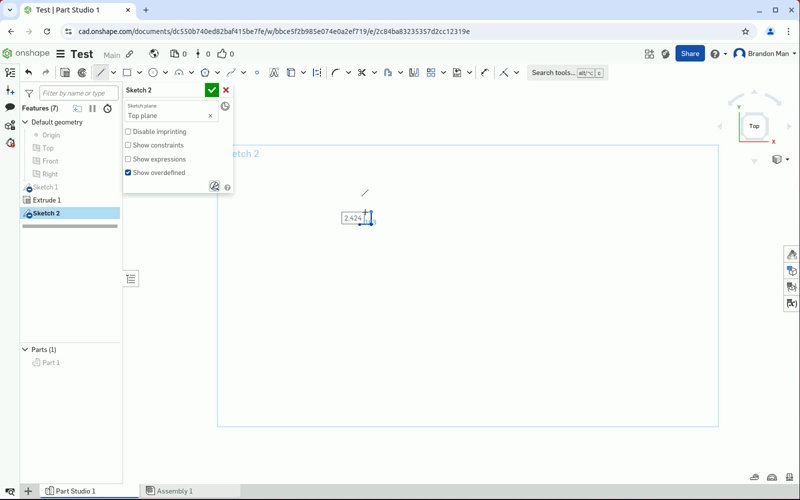
scroll(6)
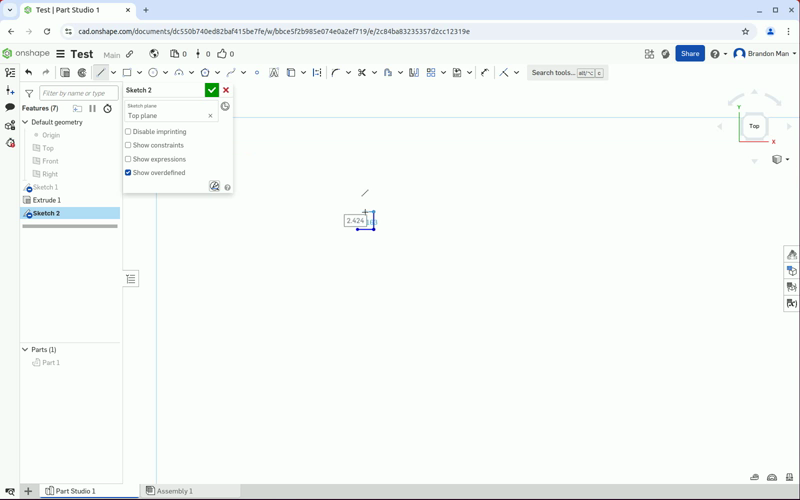
scroll(6)
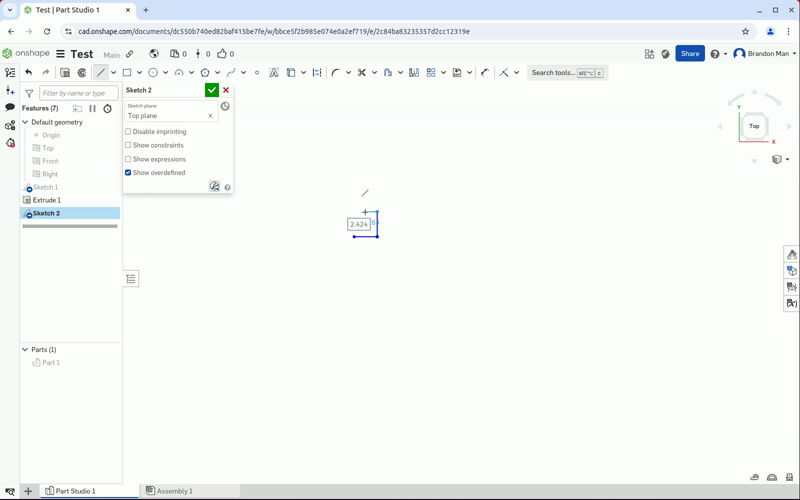
scroll(6)
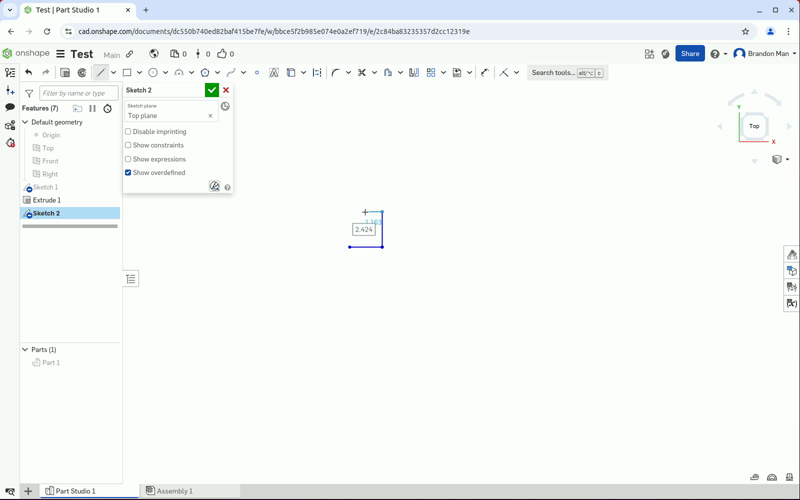
scroll(6)
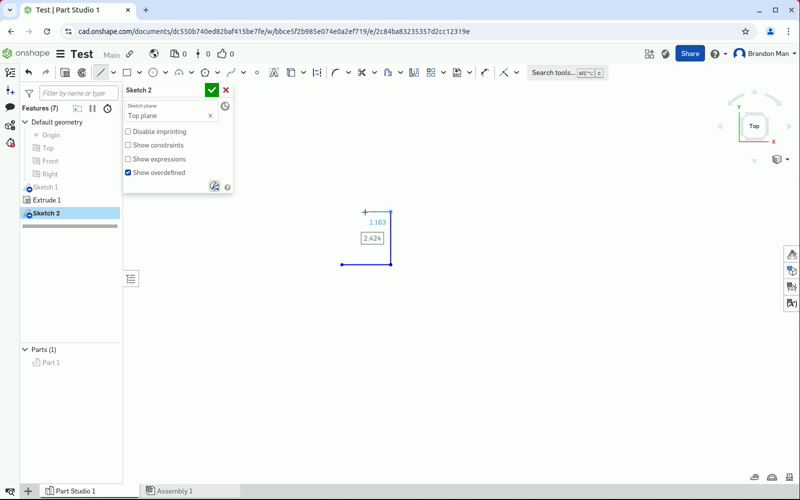
scroll(6)
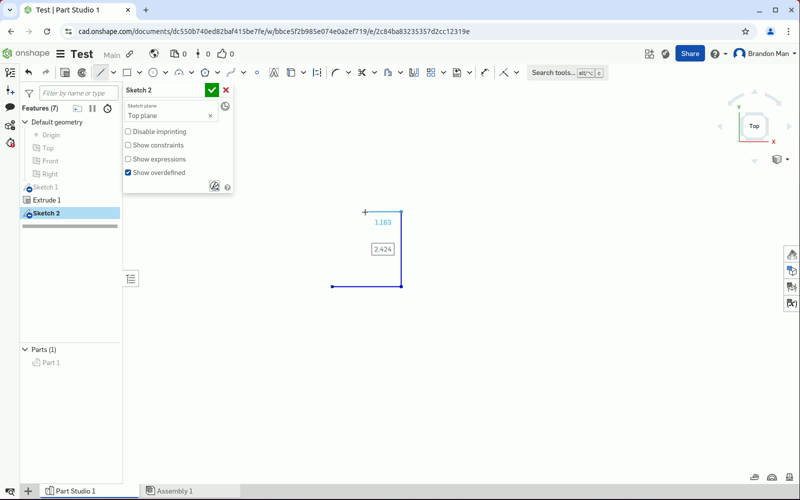
scroll(6)
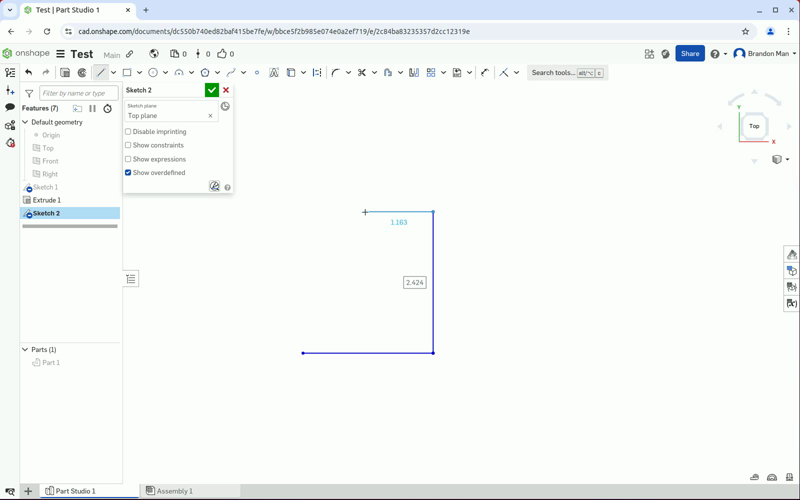
click(365, 211)
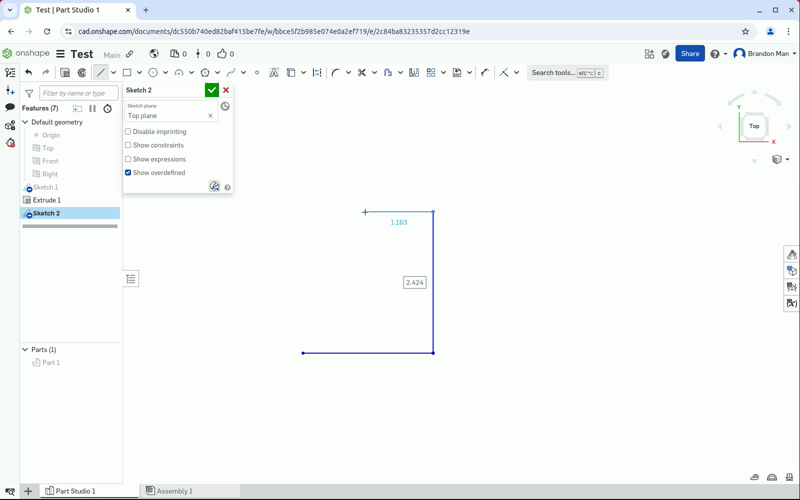
scroll(-6)
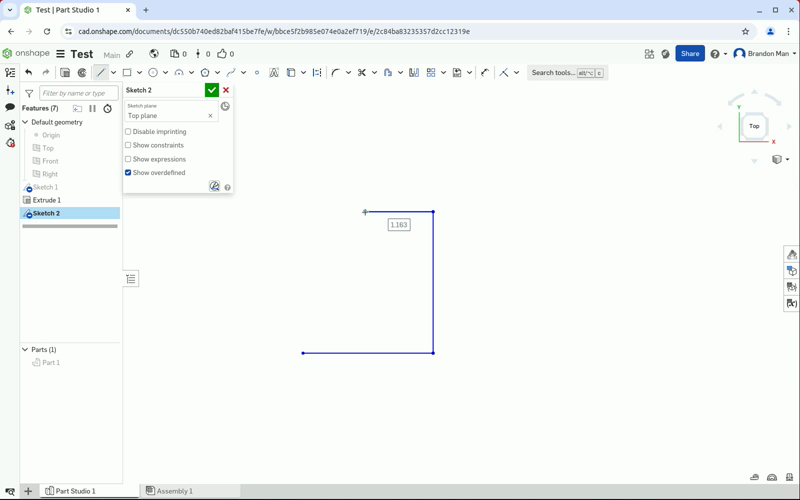
scroll(-6)
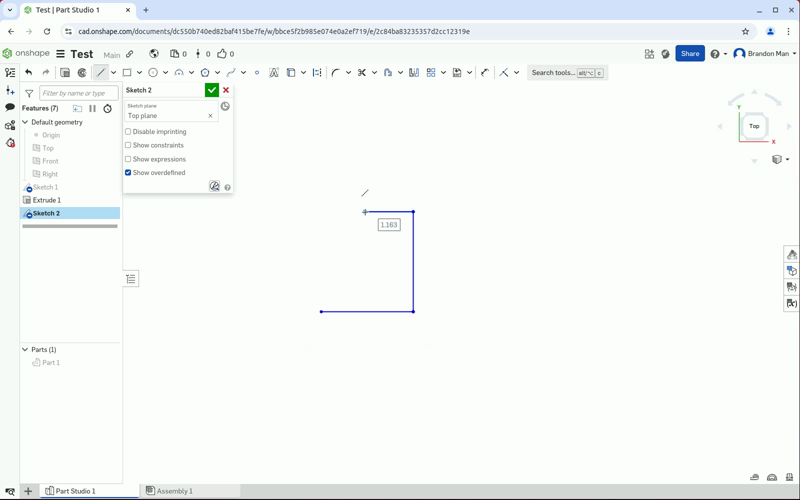
scroll(-6)
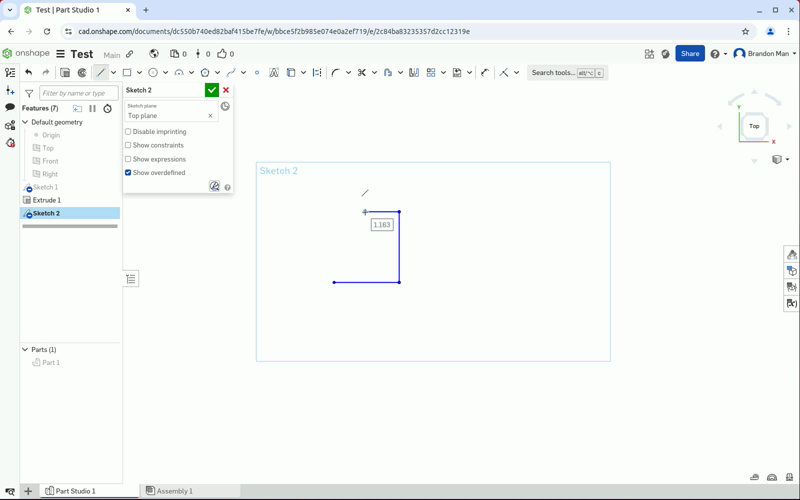
scroll(-6)
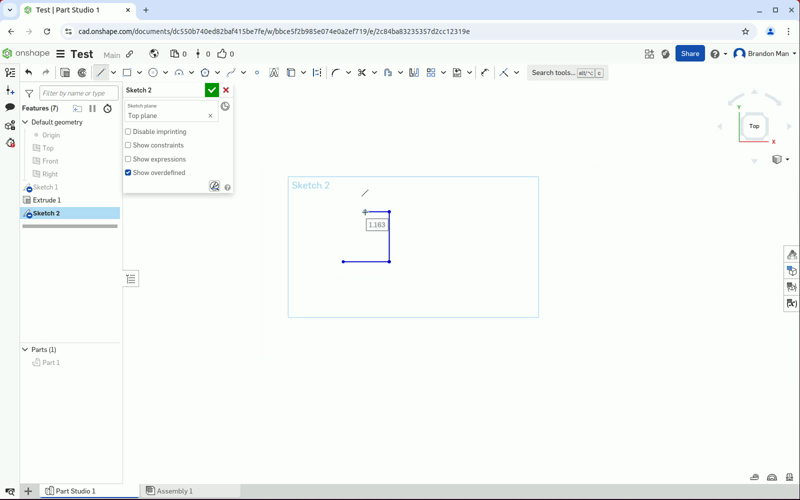
scroll(-6)
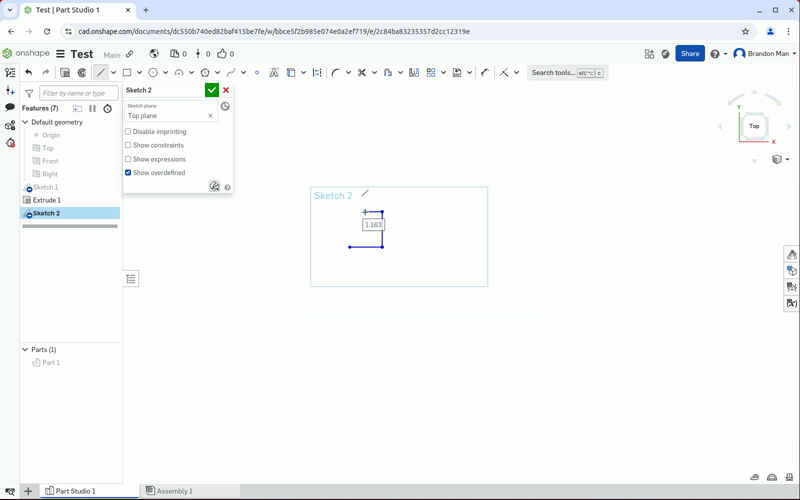
scroll(-6)
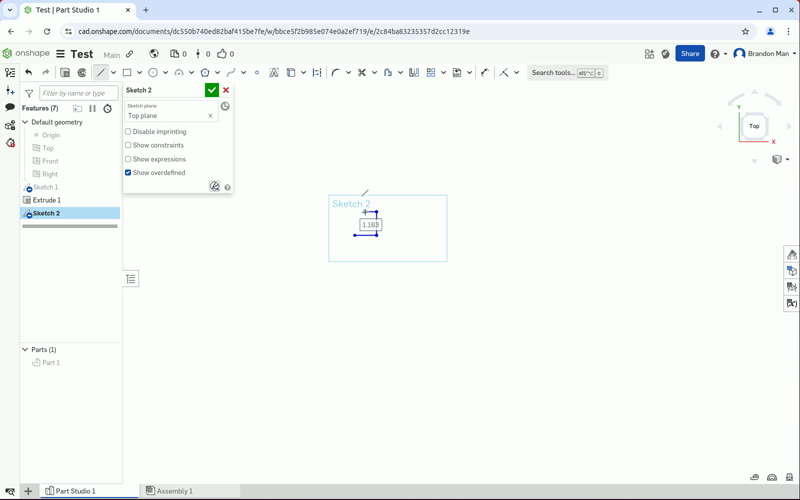
scroll(-6)
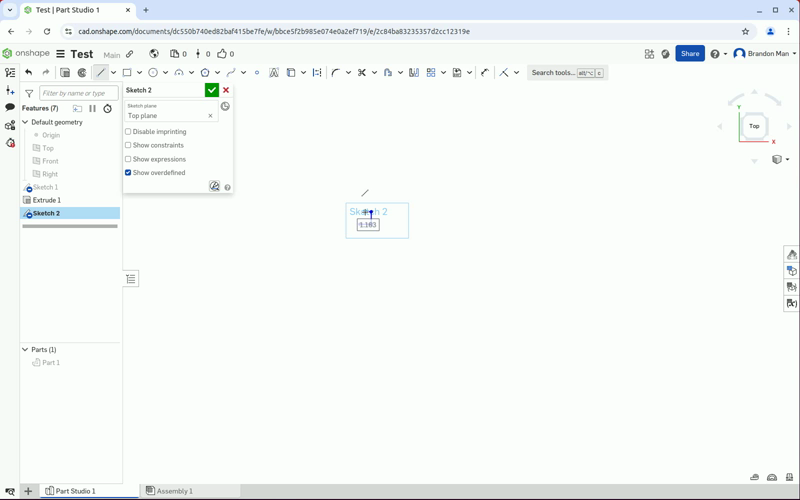
key_up(shift)
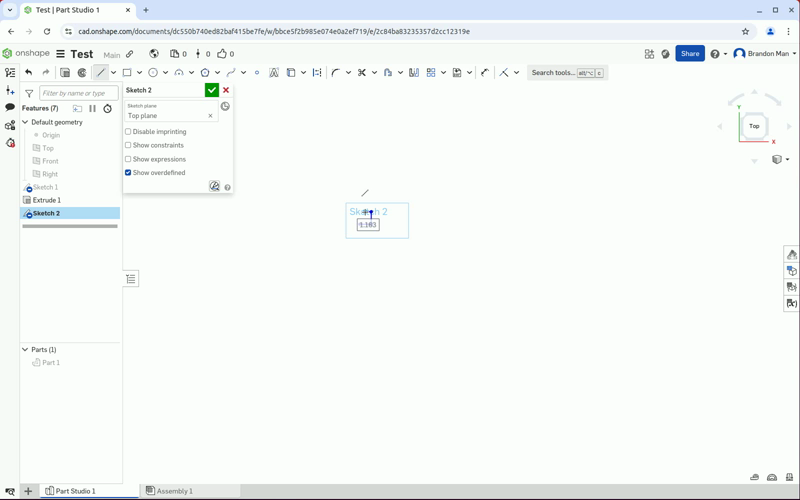
key(esc)
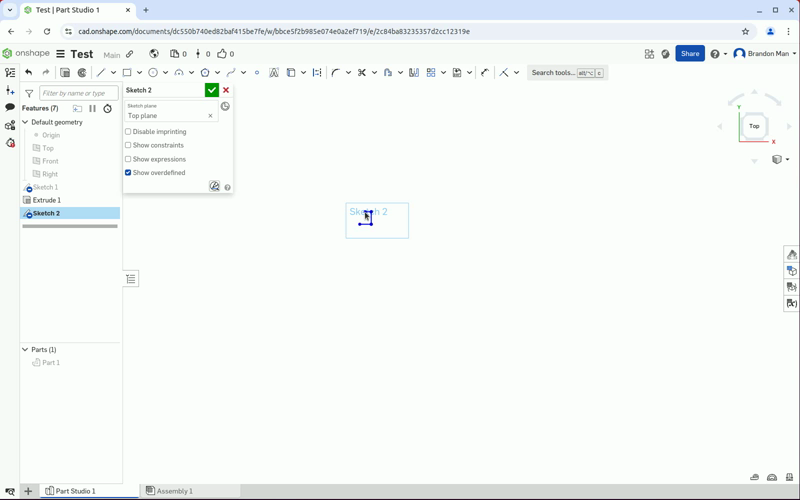
key(a)
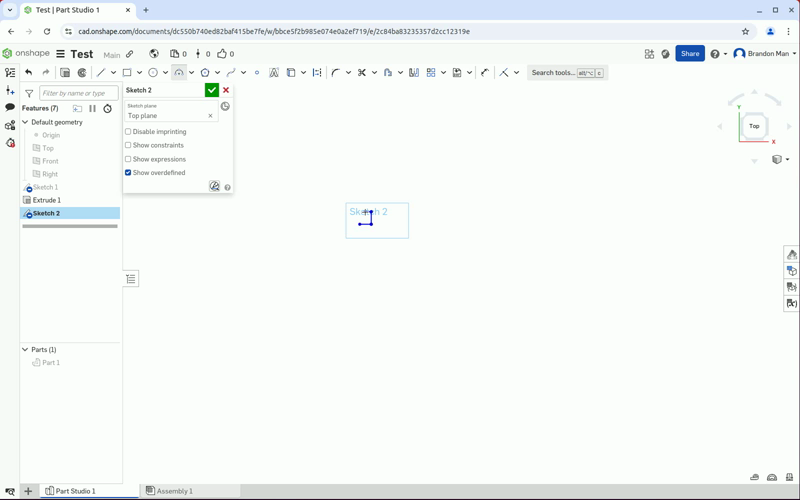
mouse_move(365, 211)
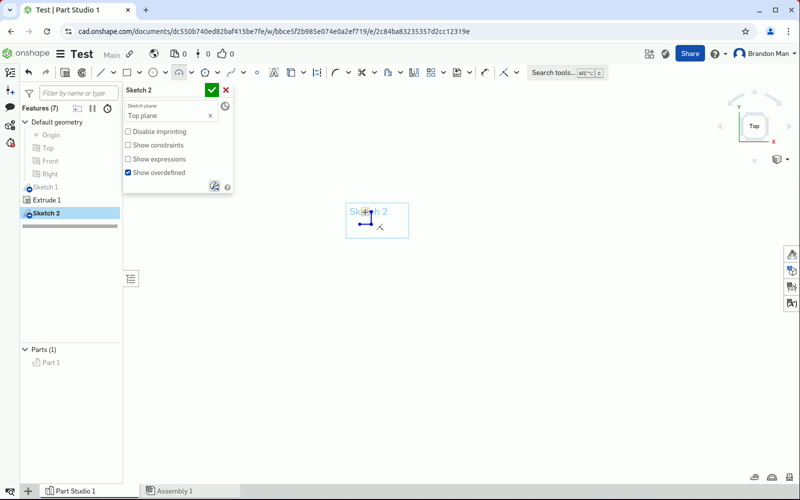
click(365, 211)
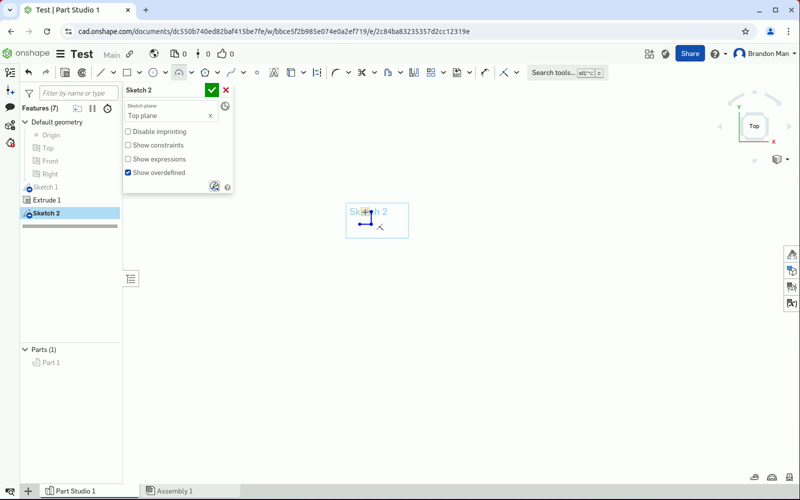
key_down(shift)
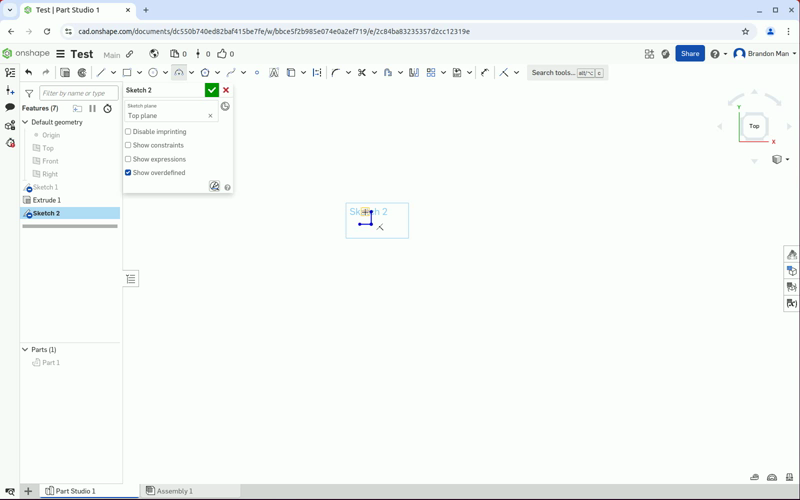
mouse_move(359, 216)
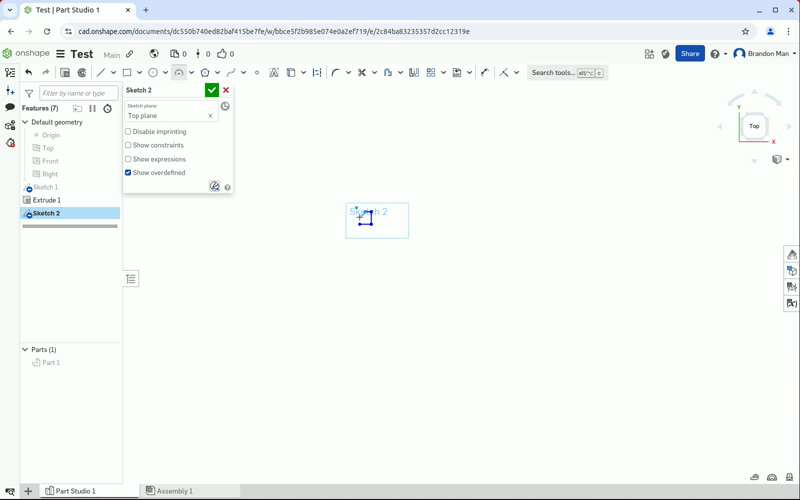
click(359, 216)
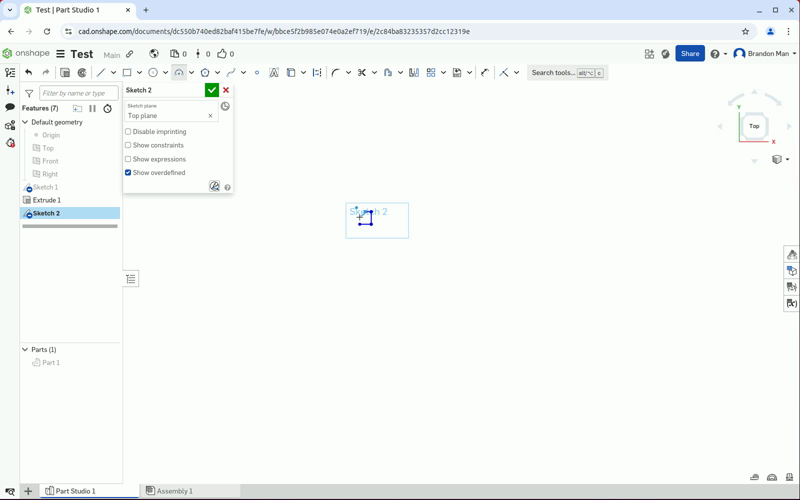
mouse_move(361, 213)
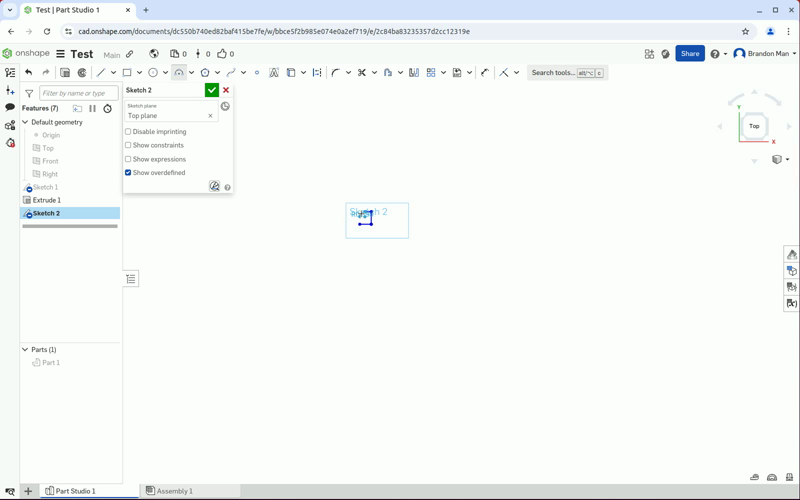
scroll(6)
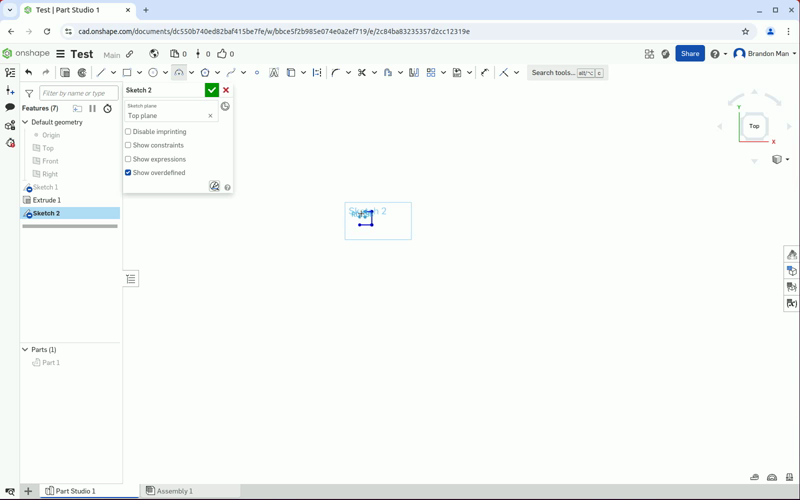
scroll(6)
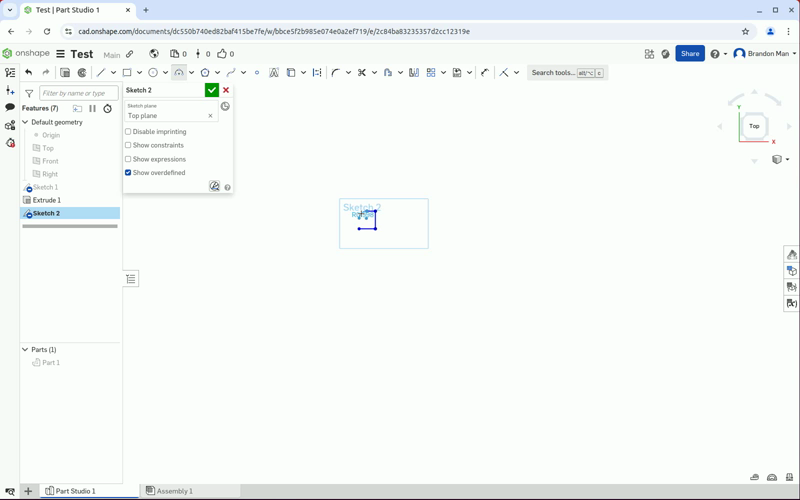
scroll(6)
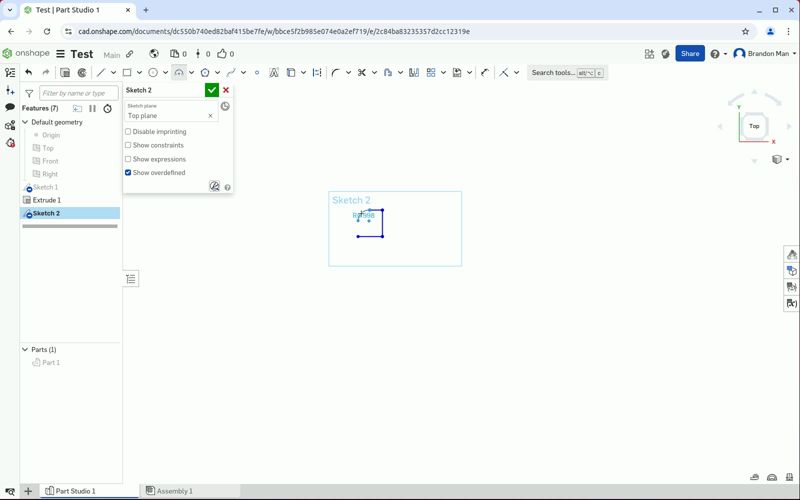
scroll(6)
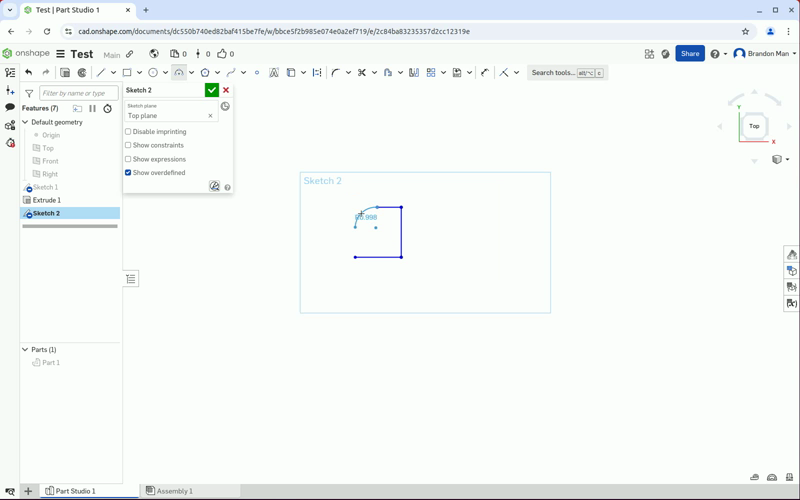
scroll(6)
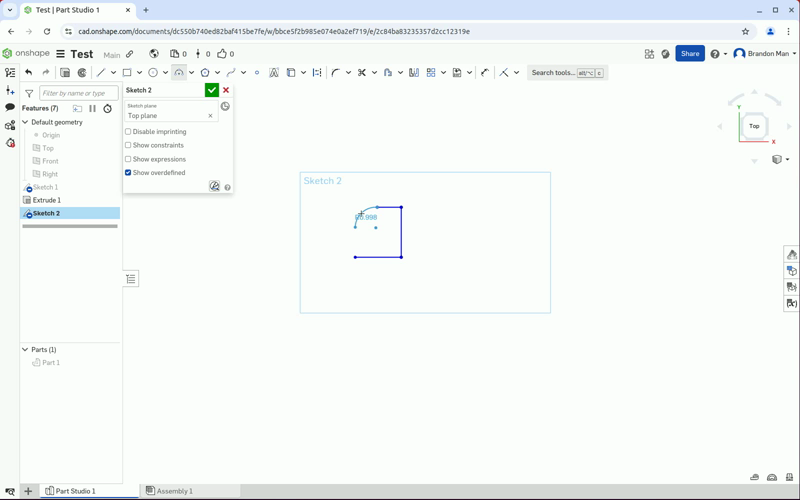
scroll(6)
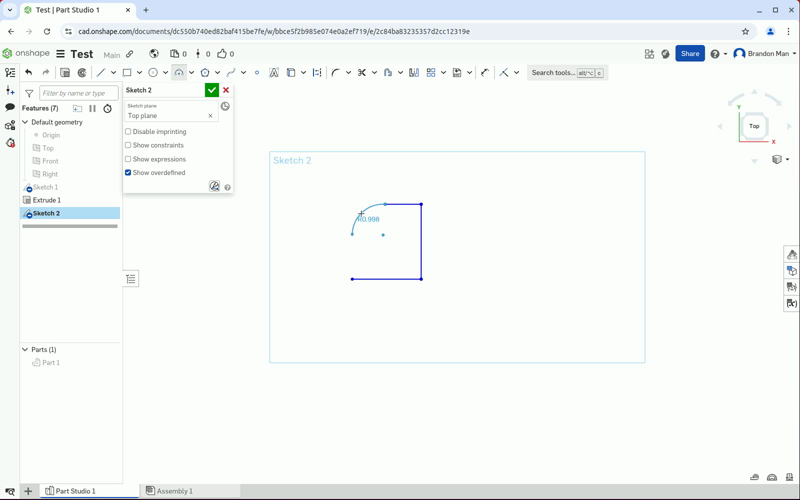
scroll(6)
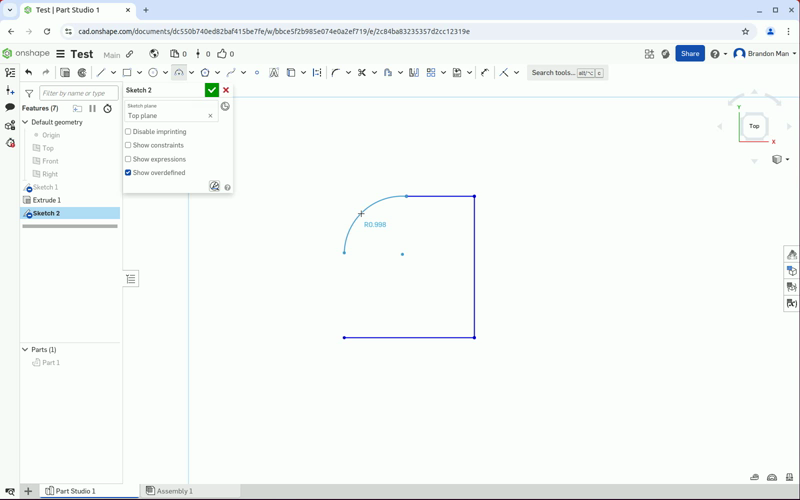
click(361, 213)
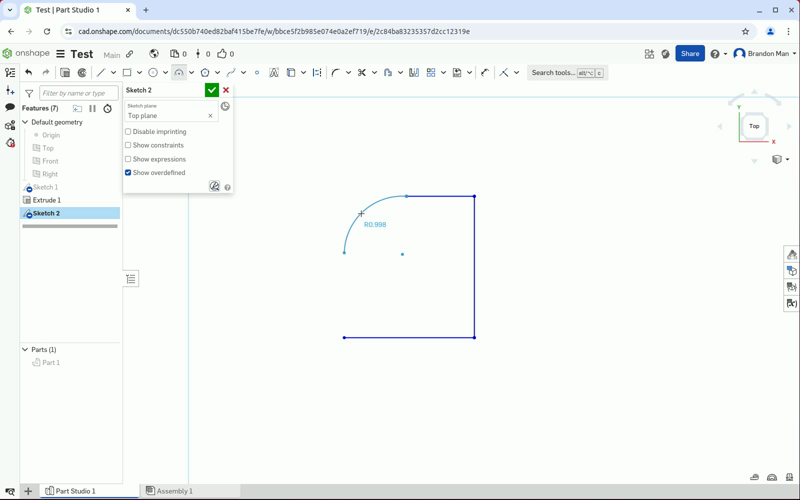
scroll(-6)
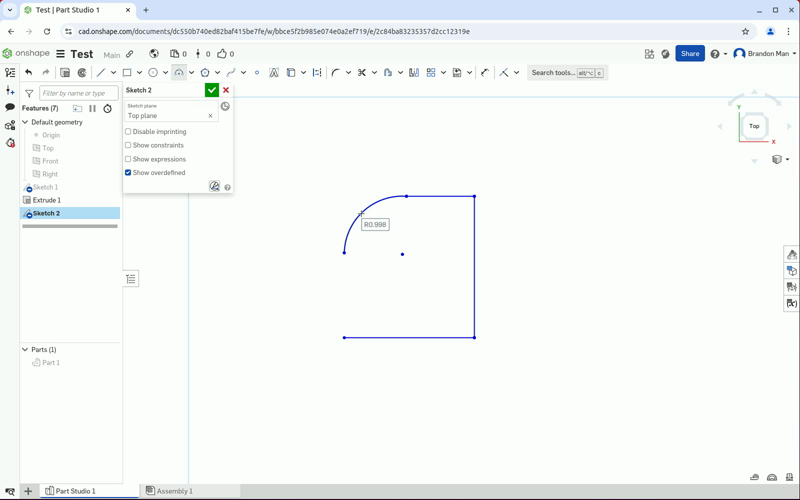
scroll(-6)
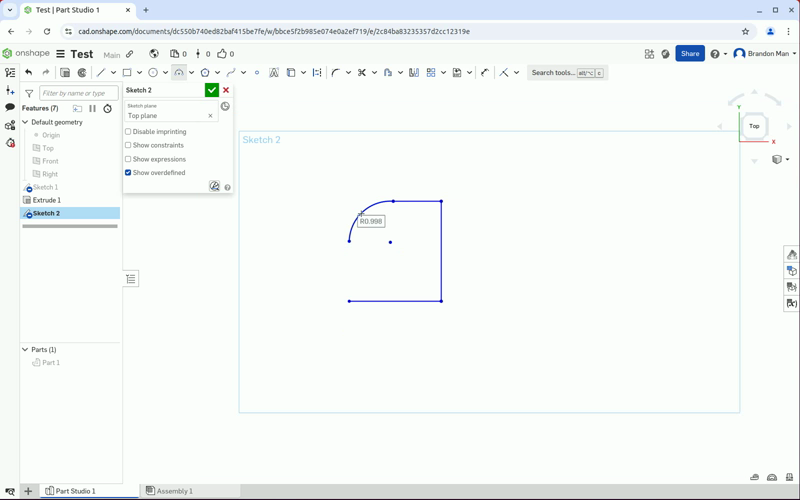
scroll(-6)
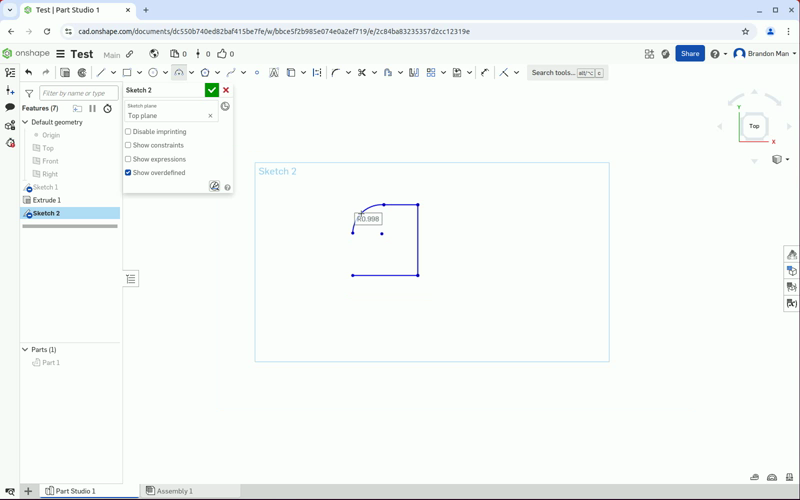
scroll(-6)
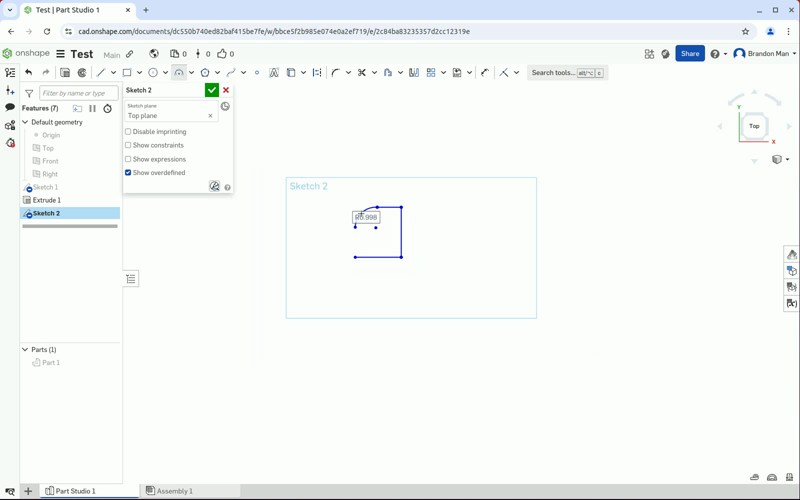
scroll(-6)
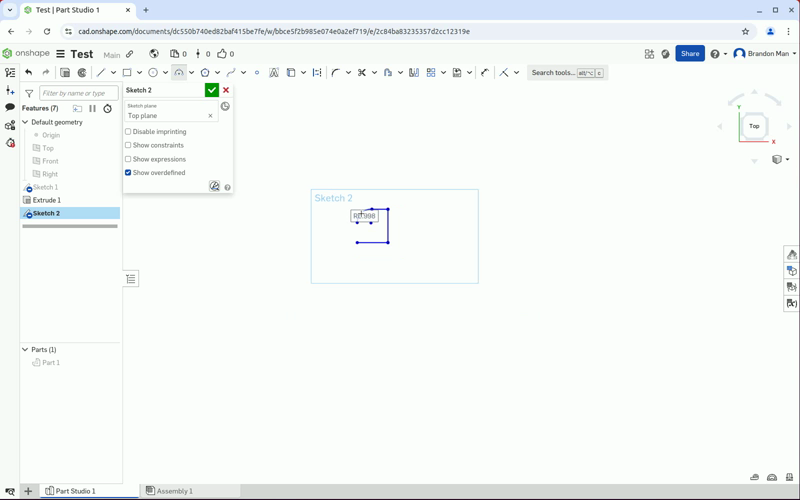
scroll(-6)
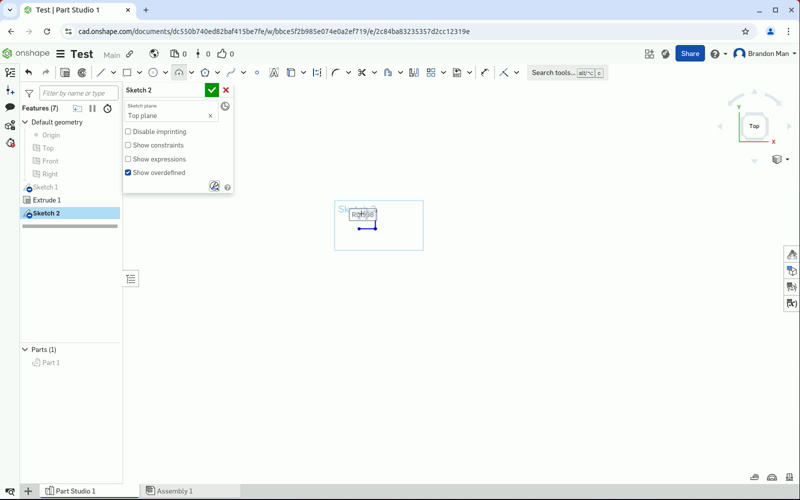
scroll(-6)
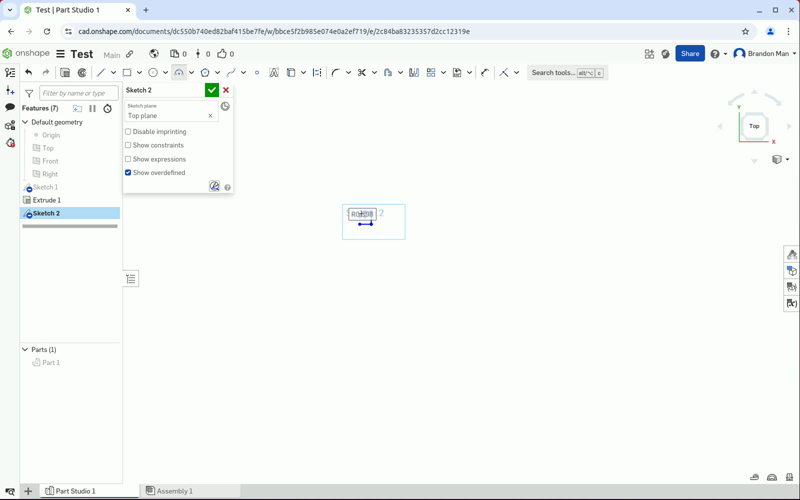
key_up(shift)
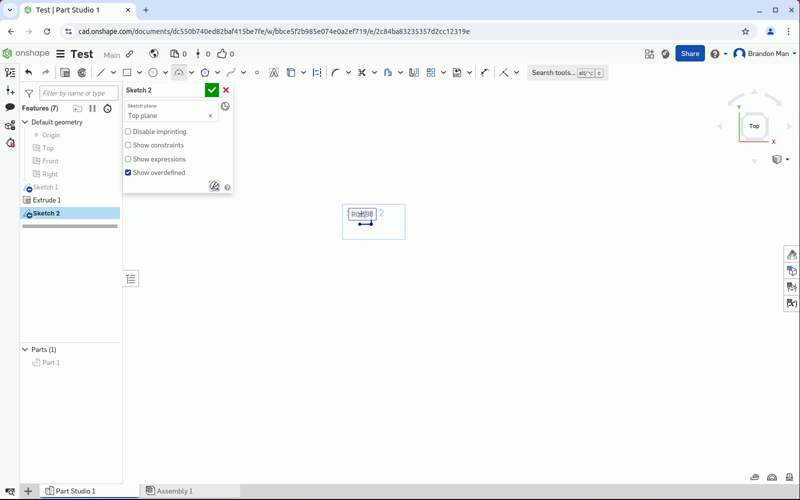
key(esc)
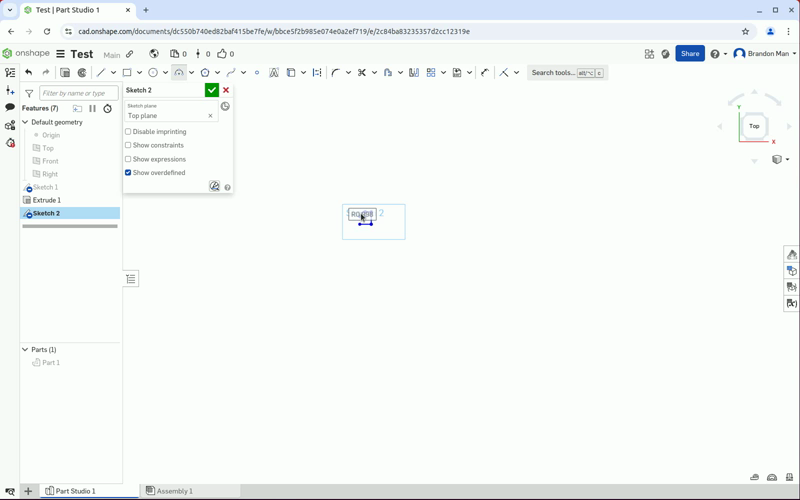
key(l)
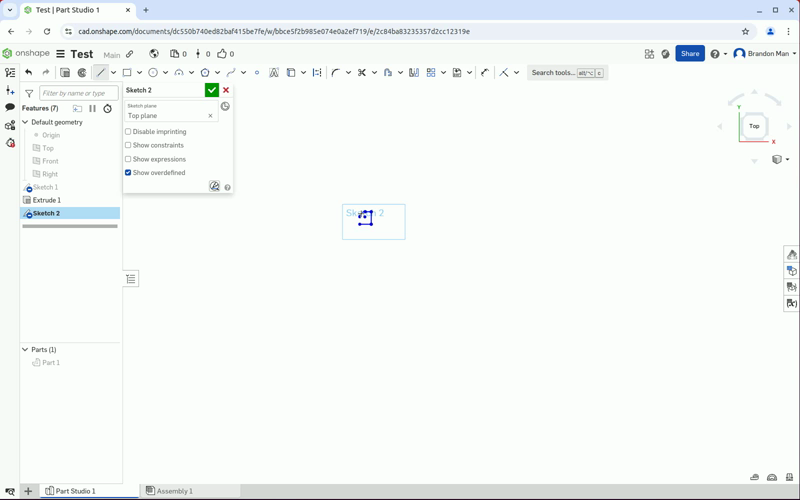
mouse_move(359, 216)
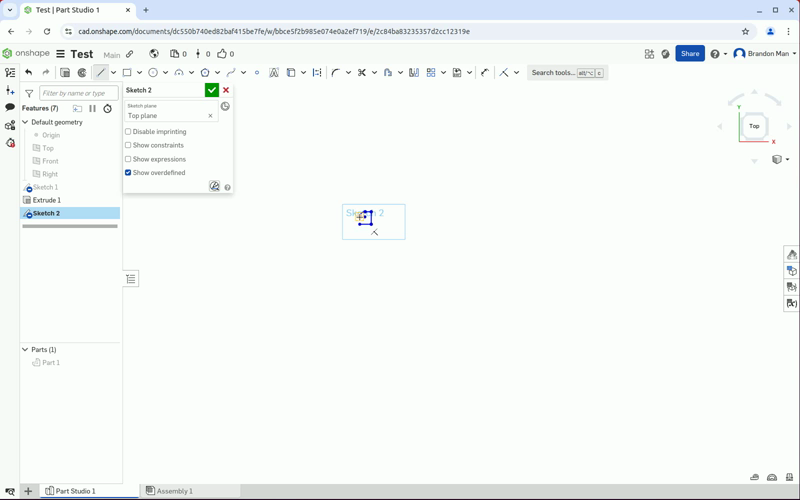
scroll(6)
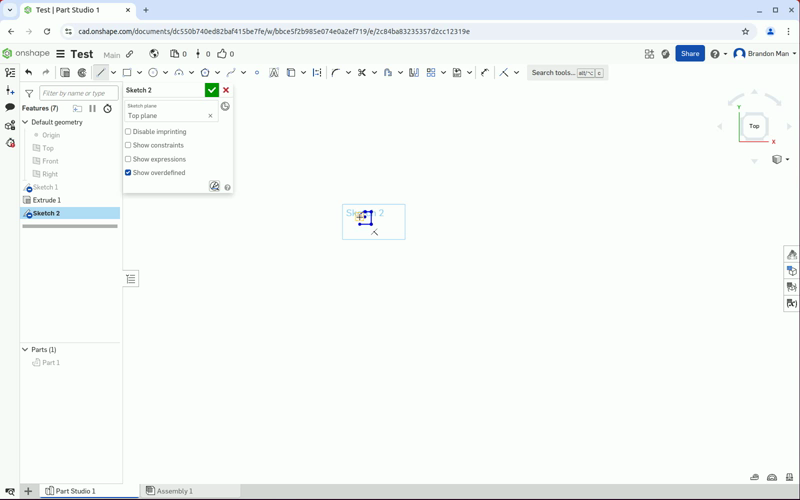
scroll(6)
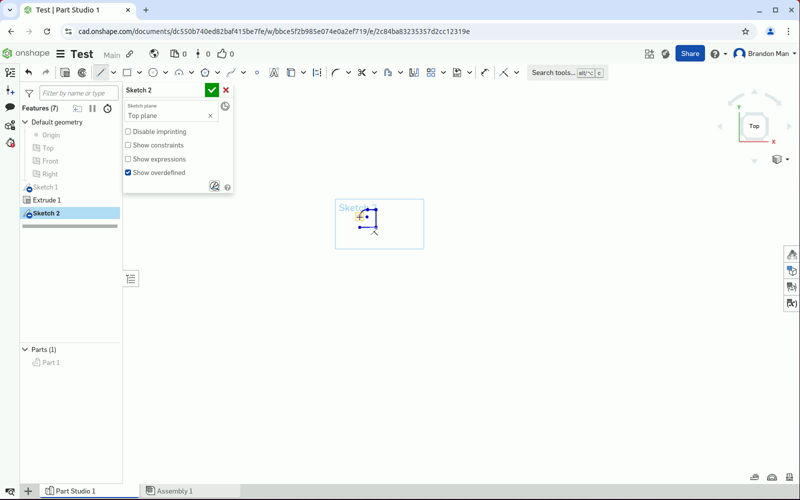
scroll(6)
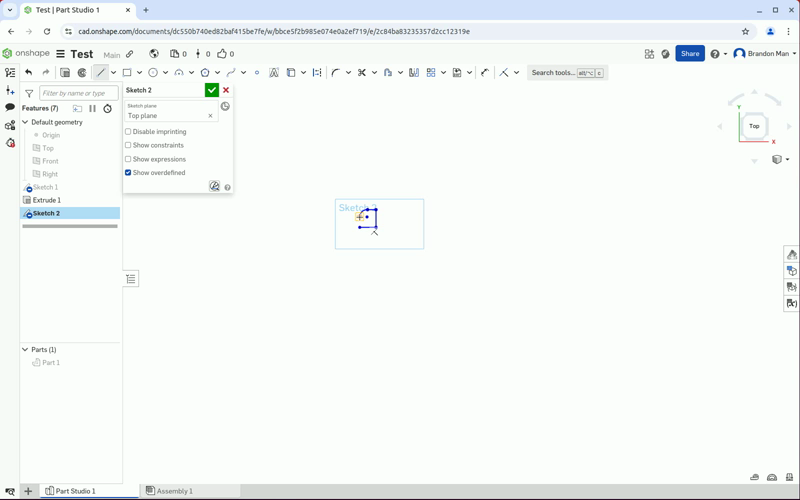
scroll(6)
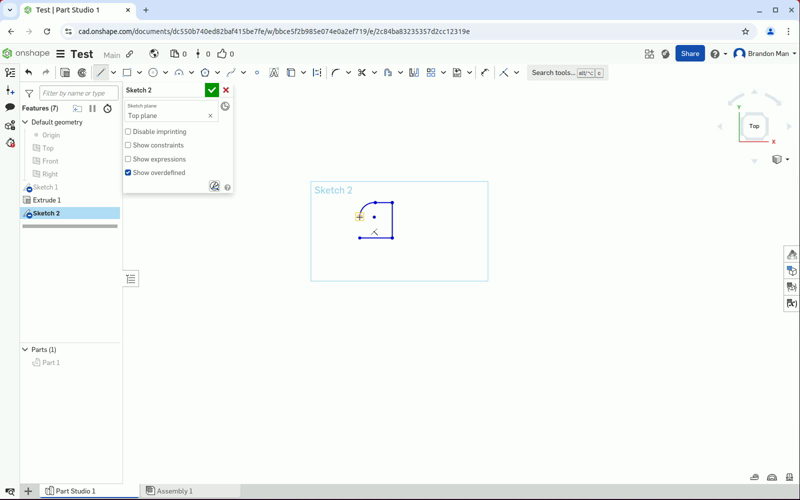
scroll(6)
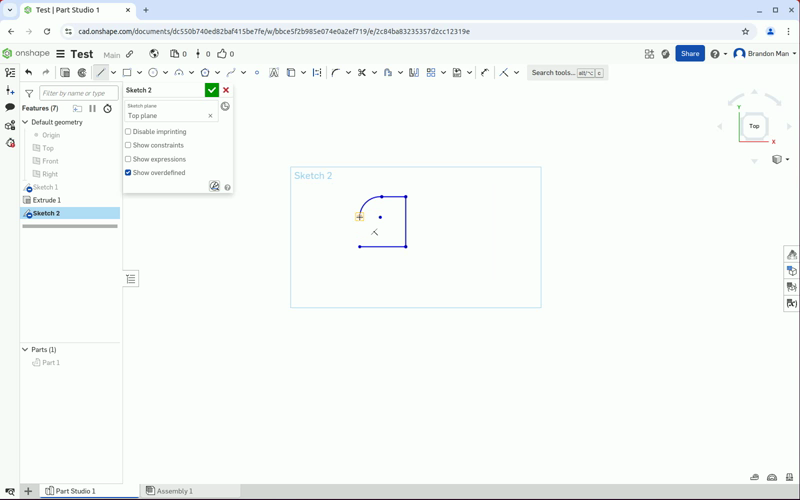
scroll(6)
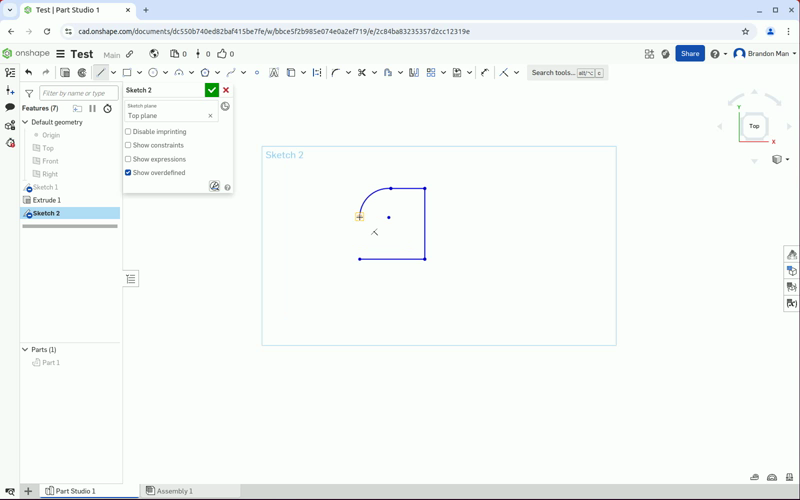
scroll(6)
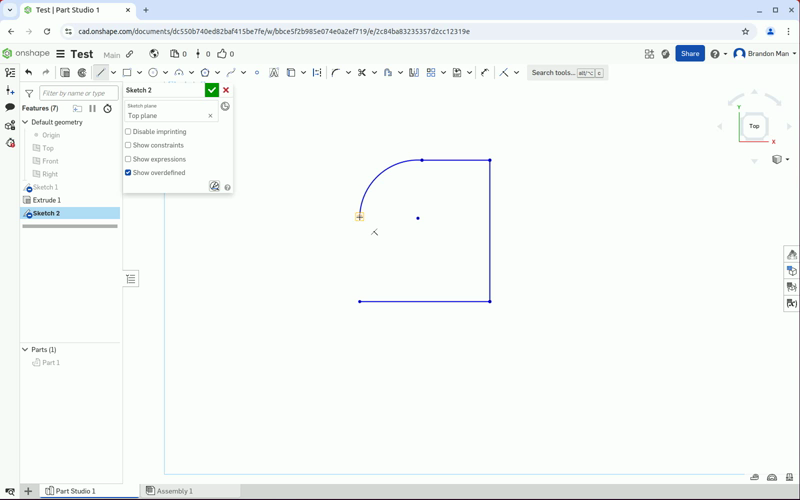
click(359, 216)
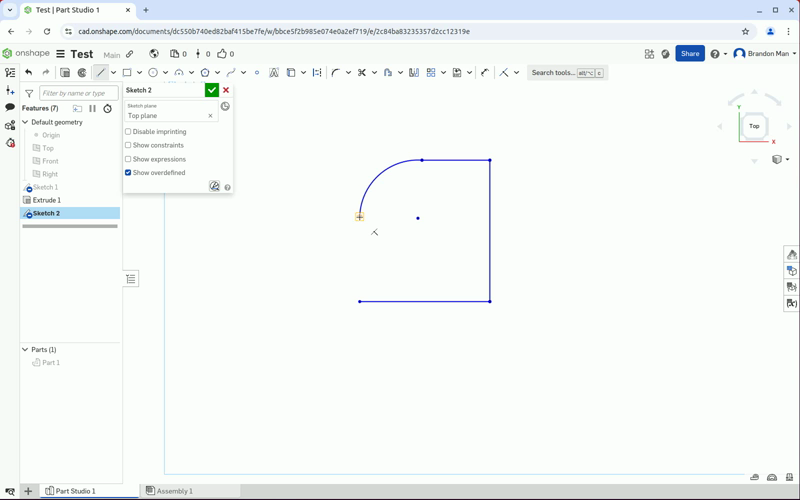
scroll(-6)
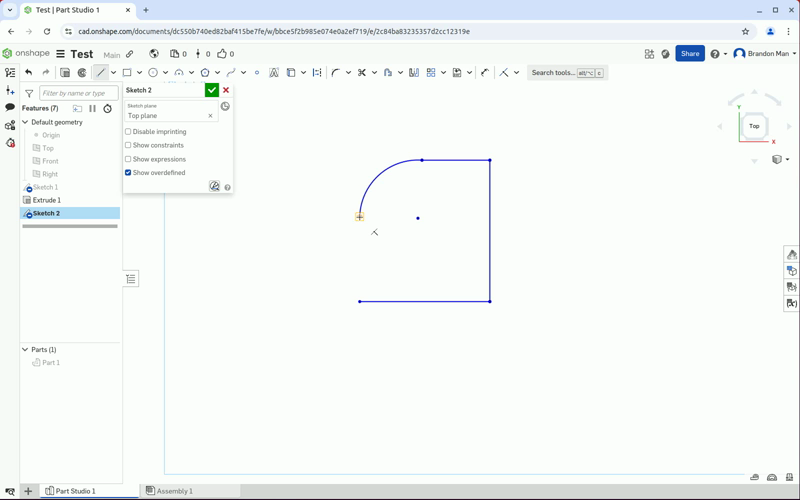
scroll(-6)
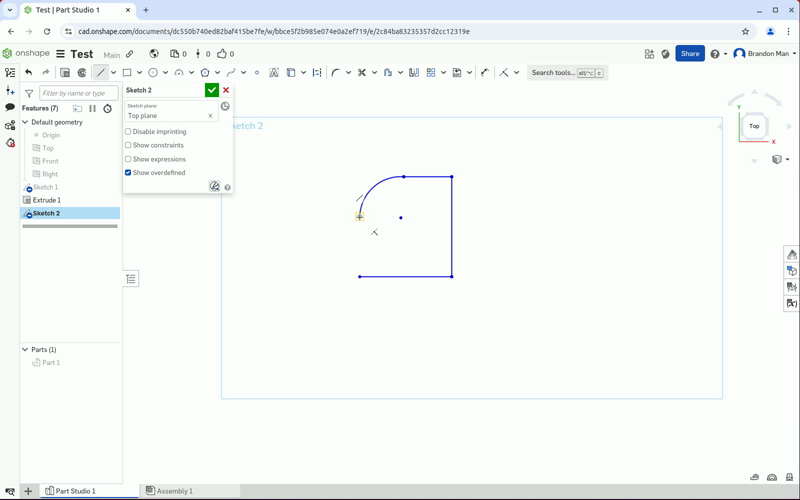
scroll(-6)
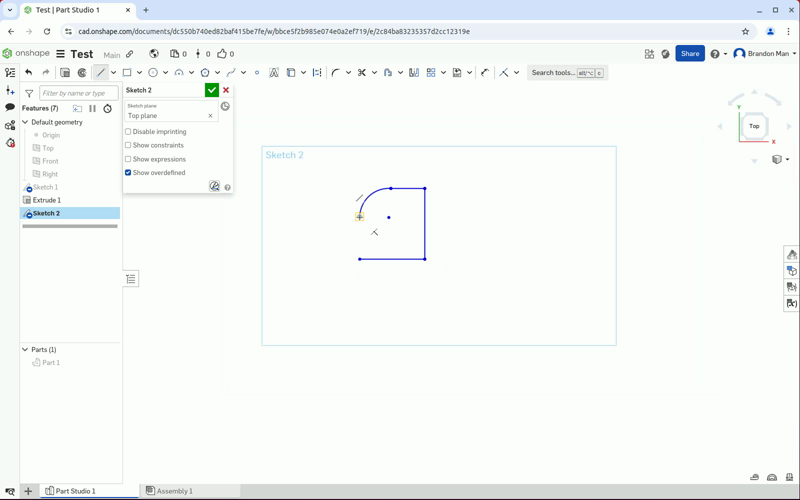
scroll(-6)
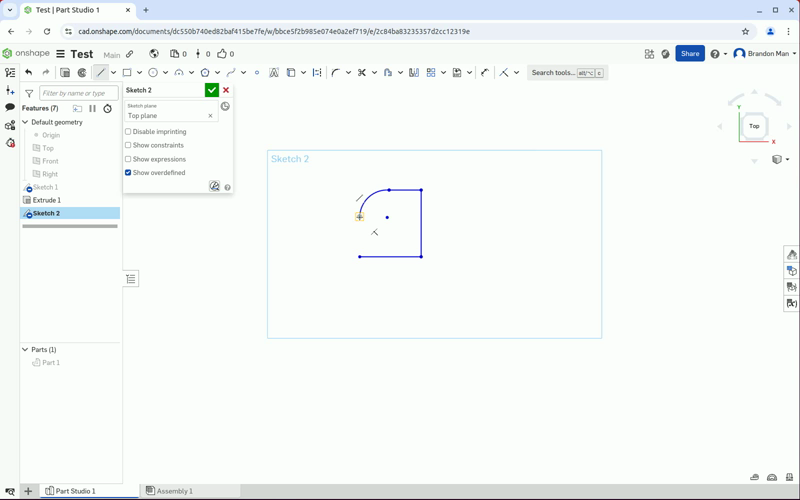
scroll(-6)
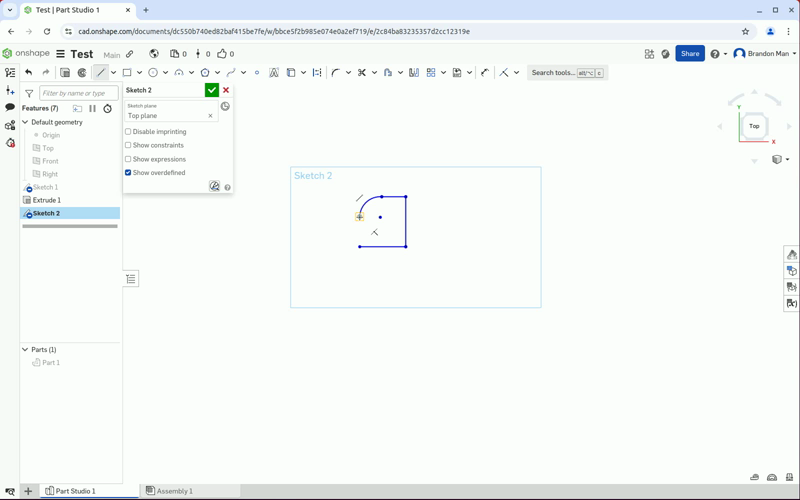
scroll(-6)
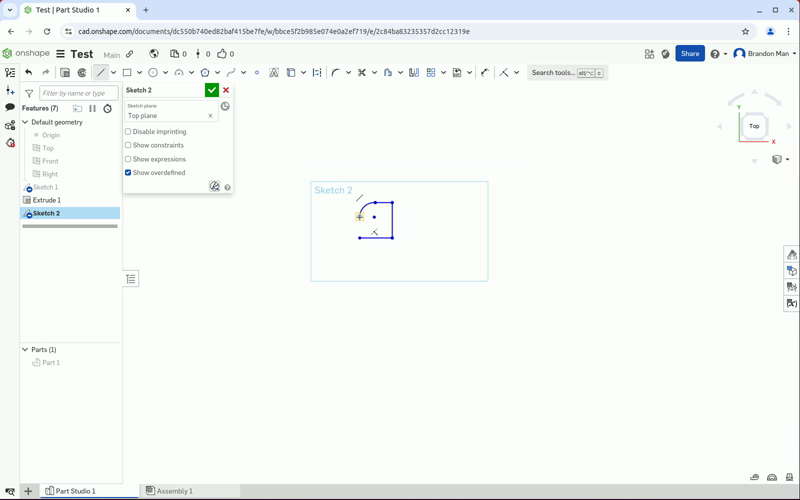
scroll(-6)
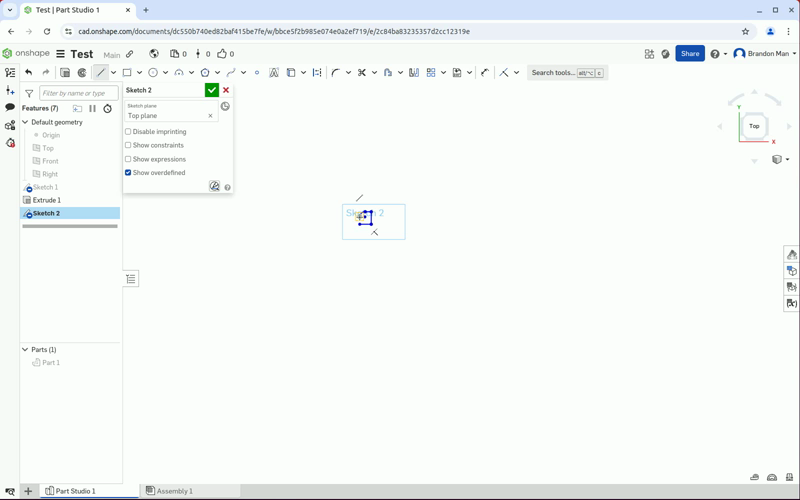
mouse_move(389, 216)
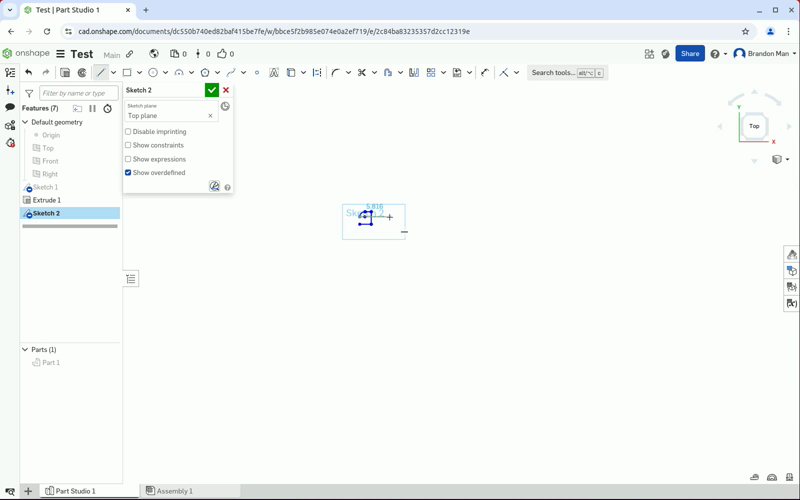
key_down(shift)
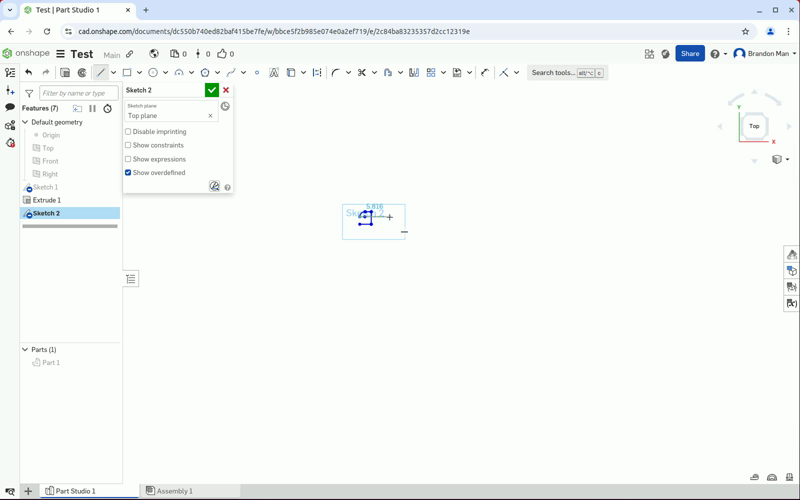
mouse_move(359, 224)
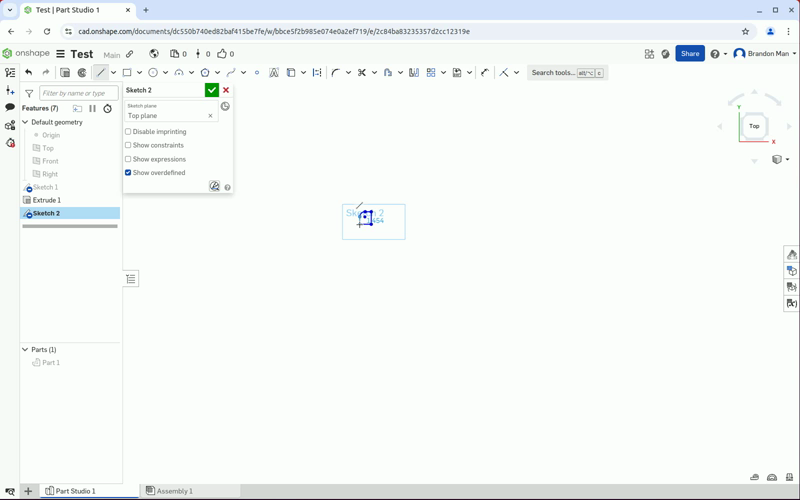
scroll(6)
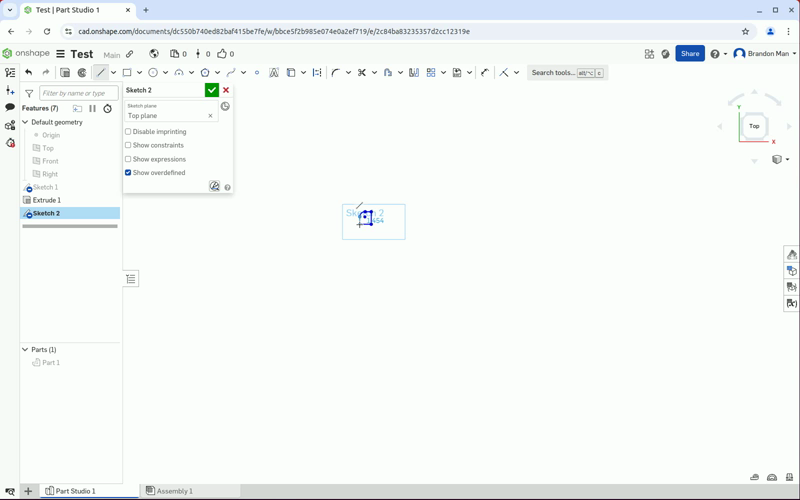
scroll(6)
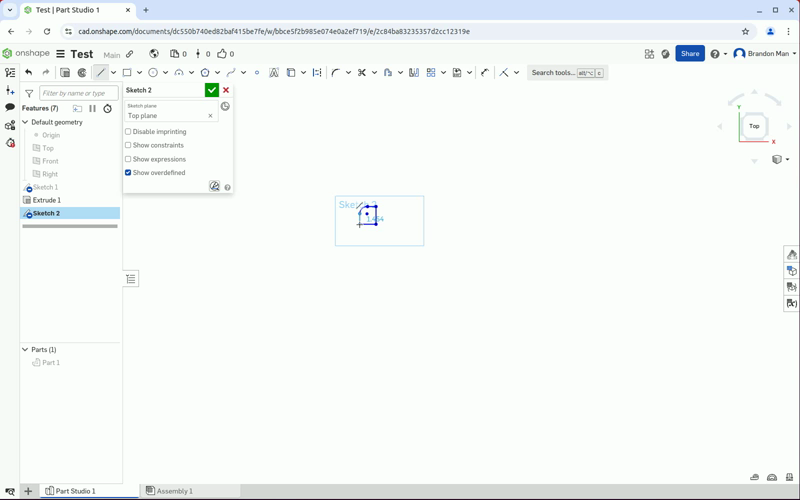
scroll(6)
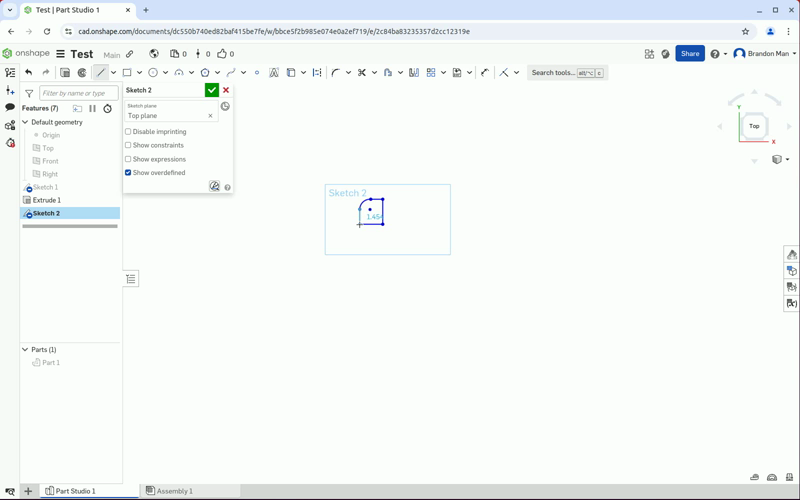
scroll(6)
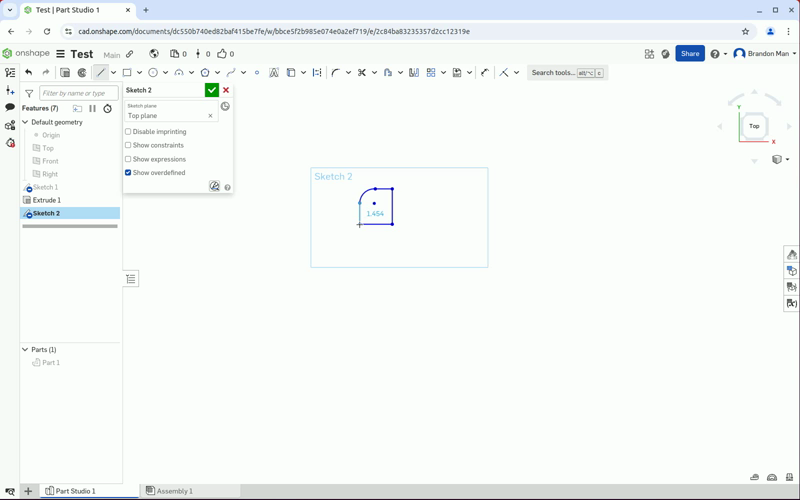
scroll(6)
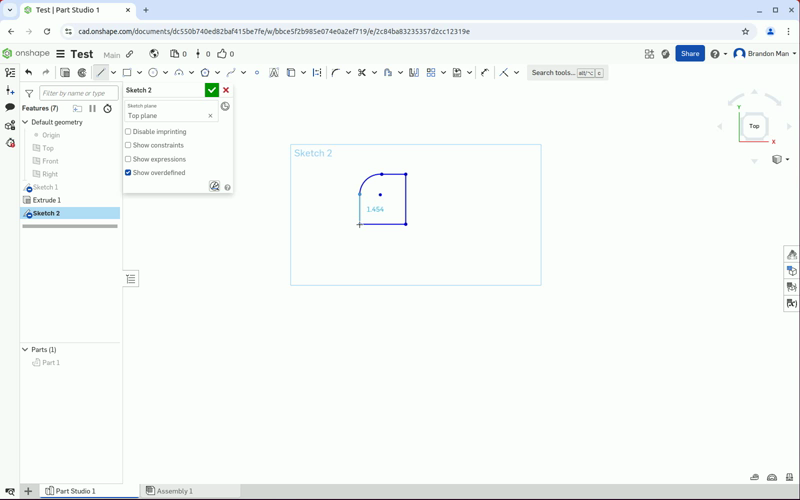
scroll(6)
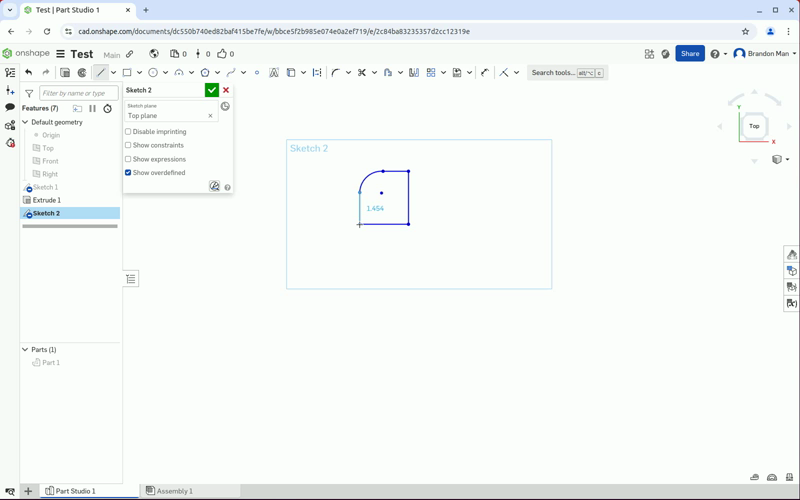
scroll(6)
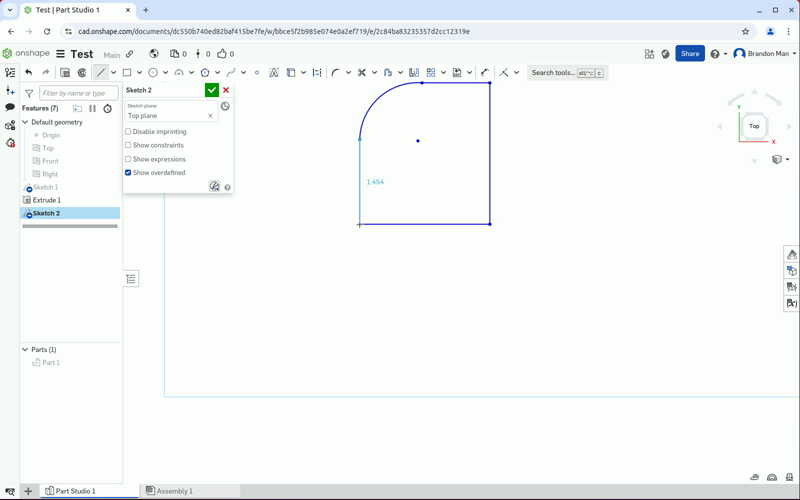
key_up(shift)
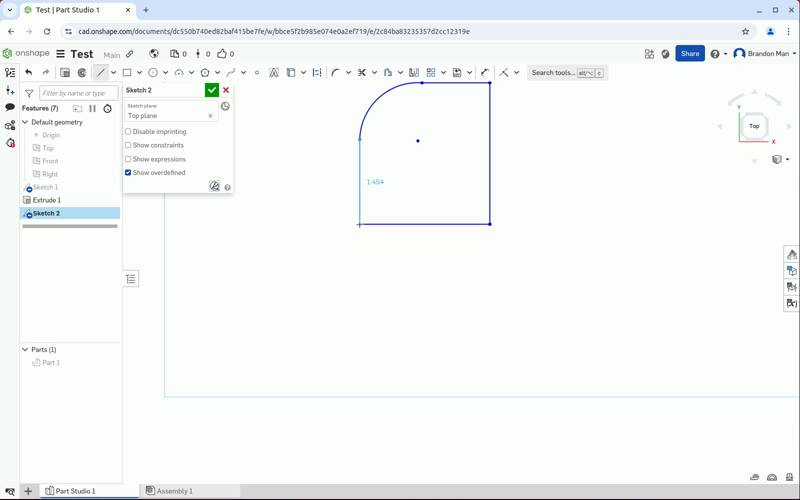
click(359, 224)
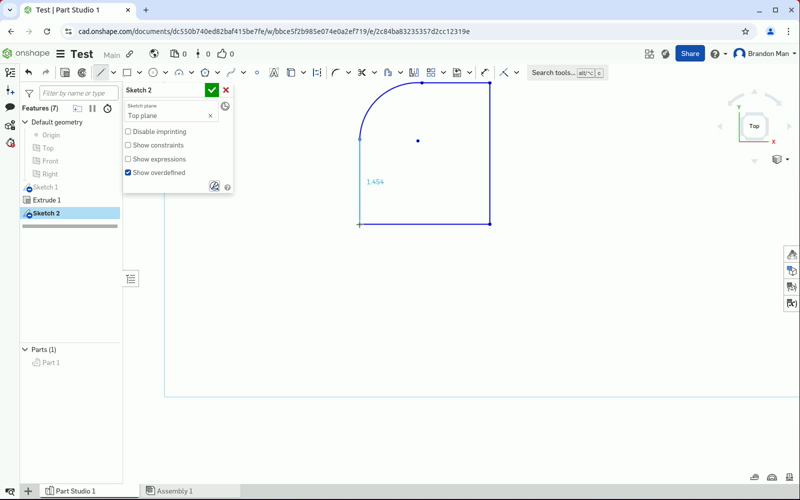
scroll(-6)
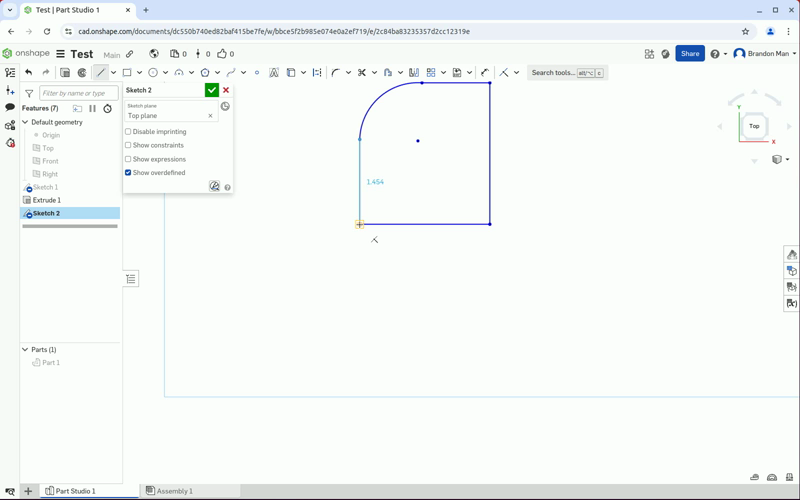
scroll(-6)
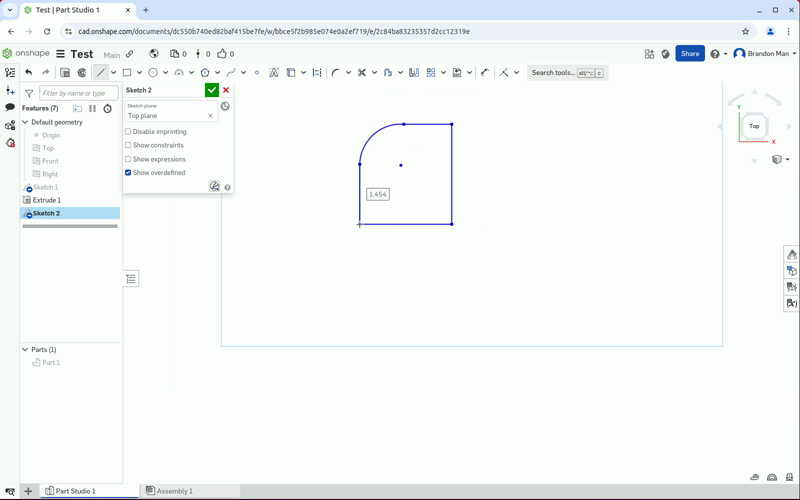
scroll(-6)
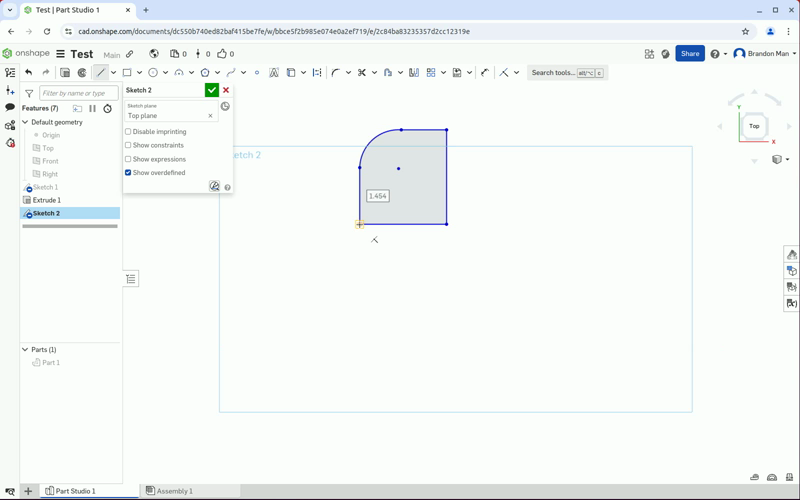
scroll(-6)
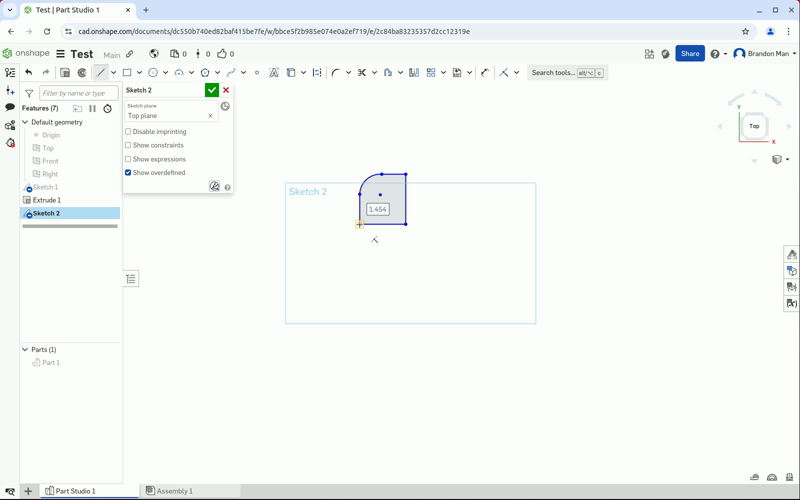
scroll(-6)
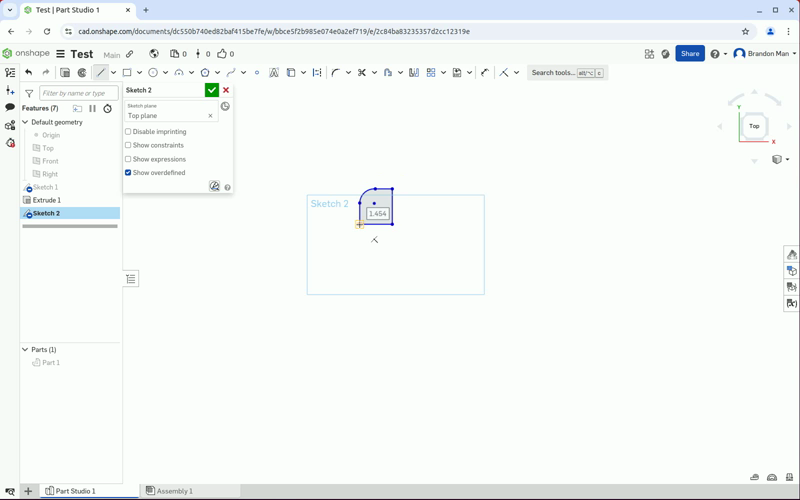
scroll(-6)
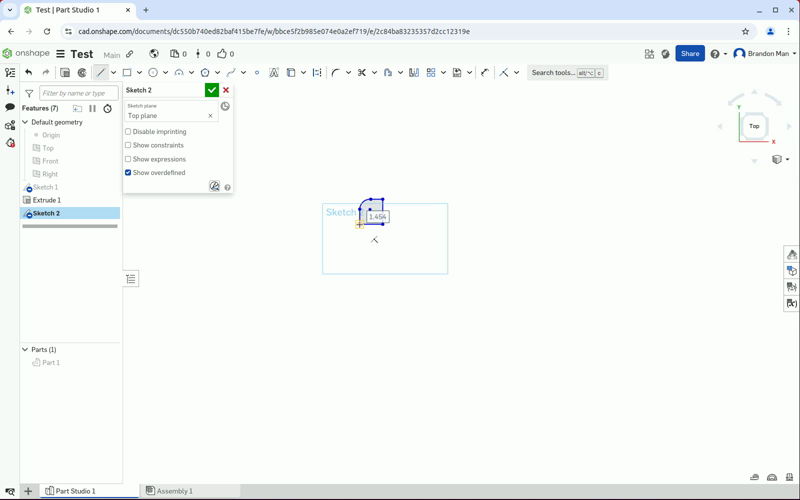
scroll(-6)
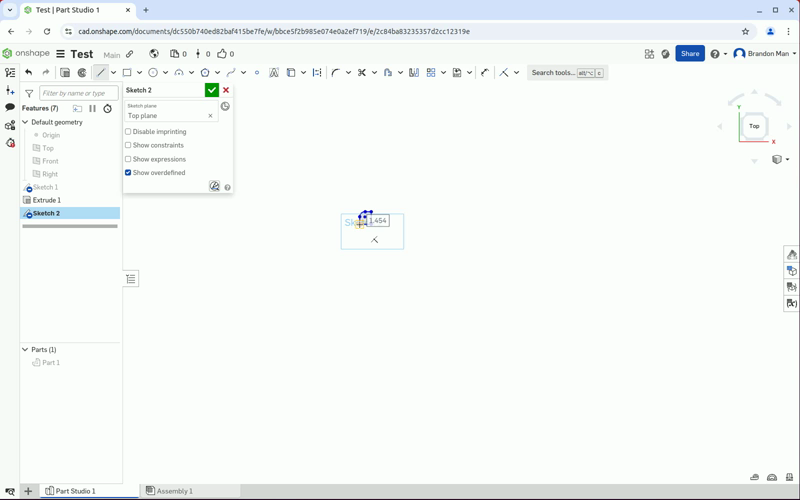
key(esc)
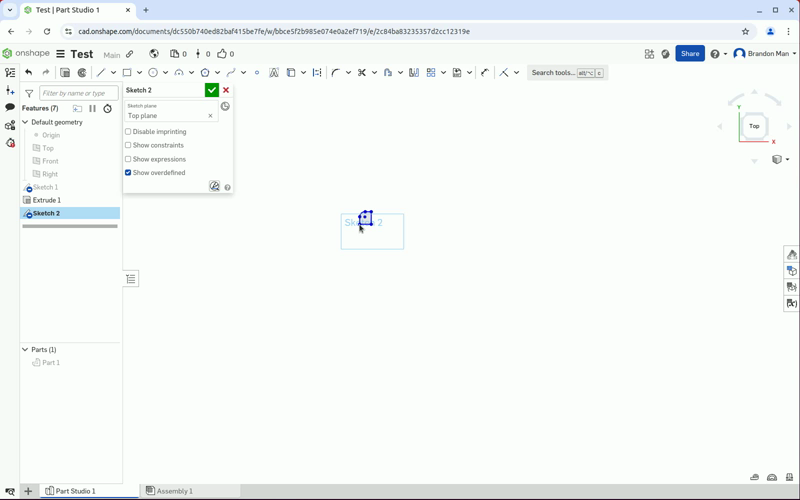
mouse_move(370, 216)
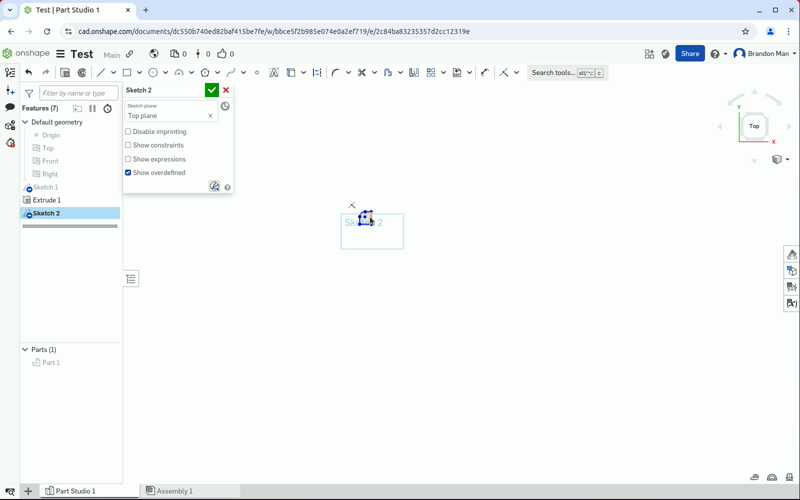
scroll(6)
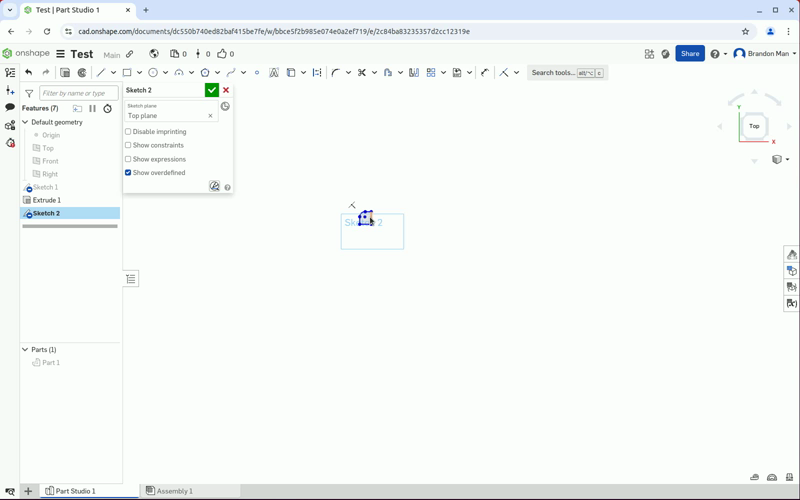
scroll(6)
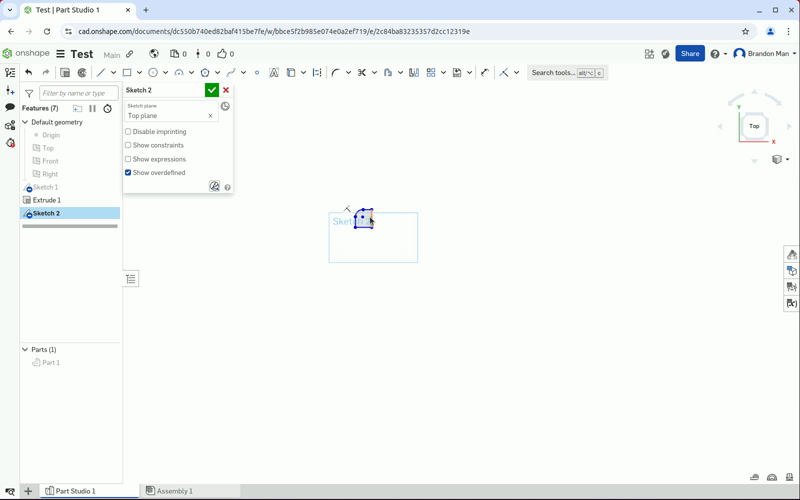
scroll(6)
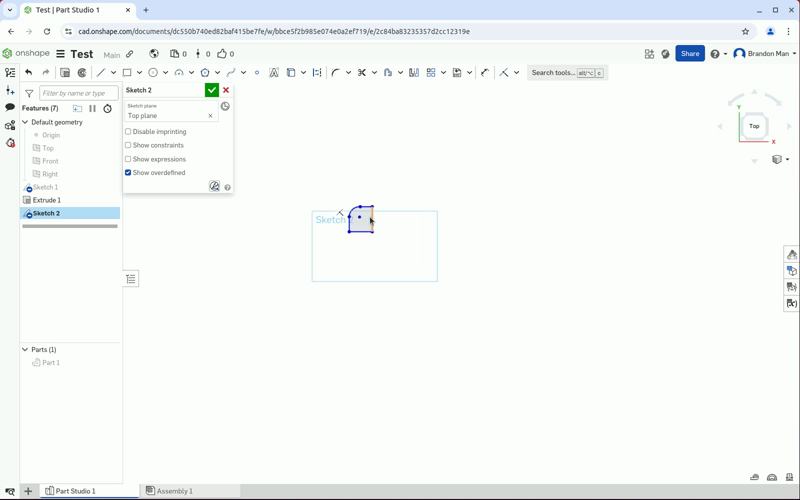
scroll(6)
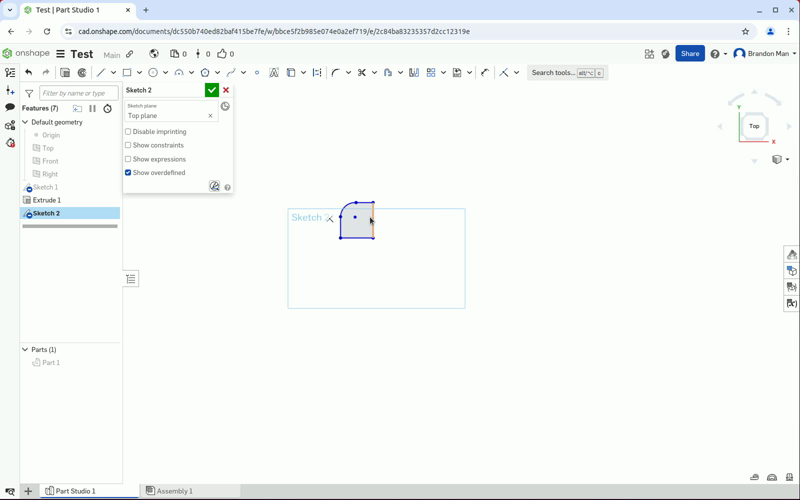
scroll(6)
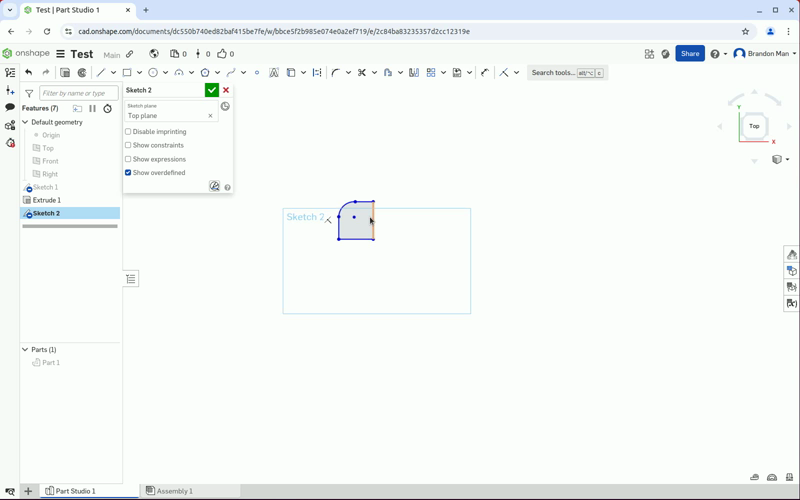
scroll(6)
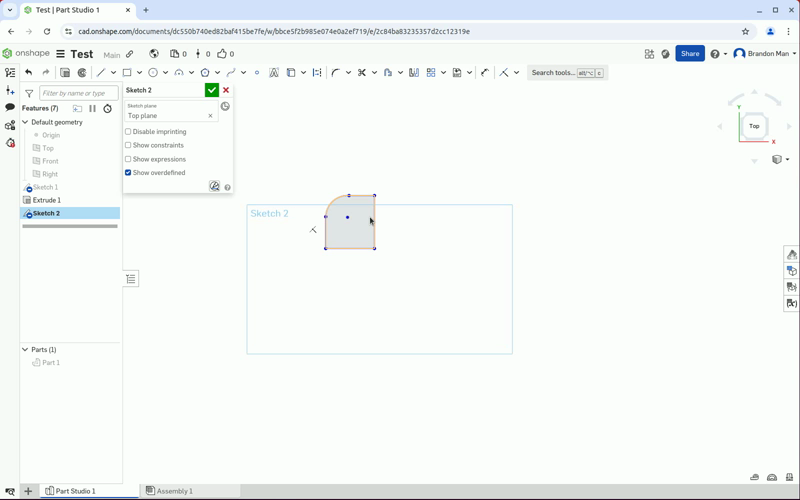
scroll(6)
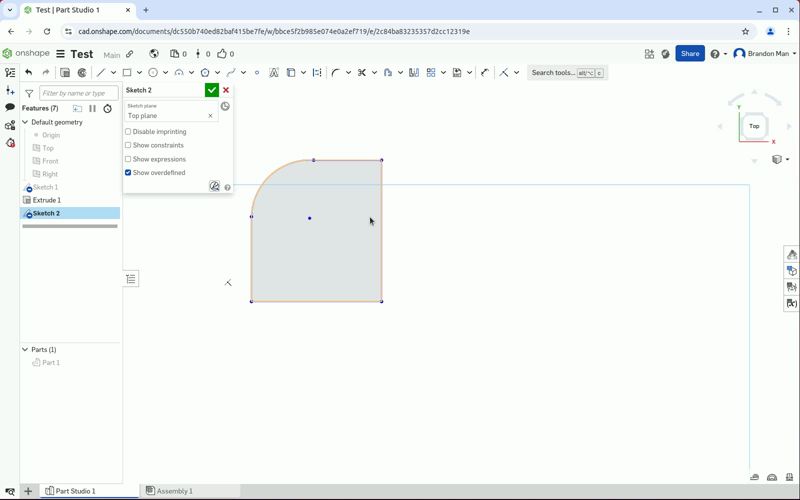
click(370, 216)
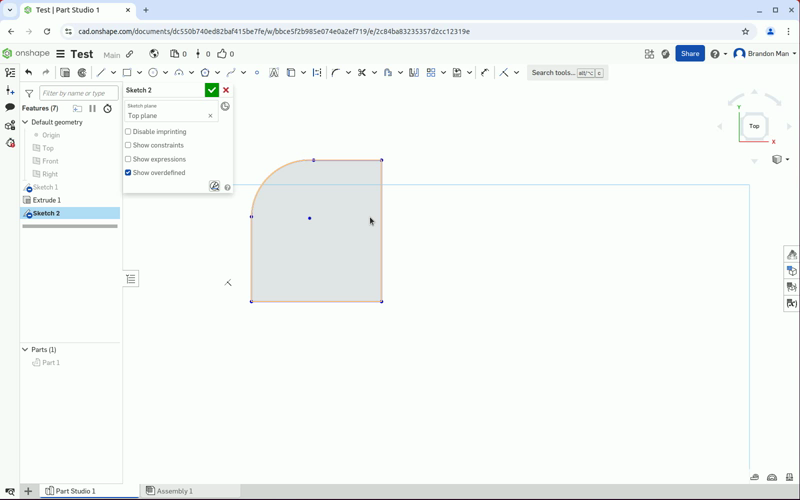
scroll(-6)
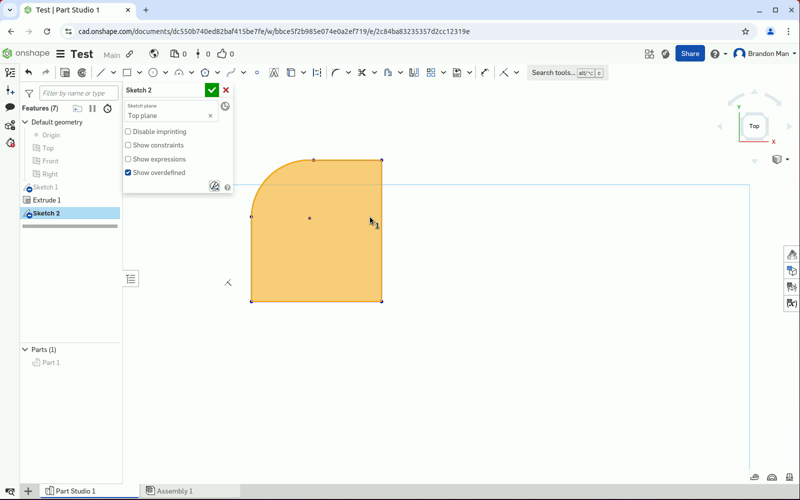
scroll(-6)
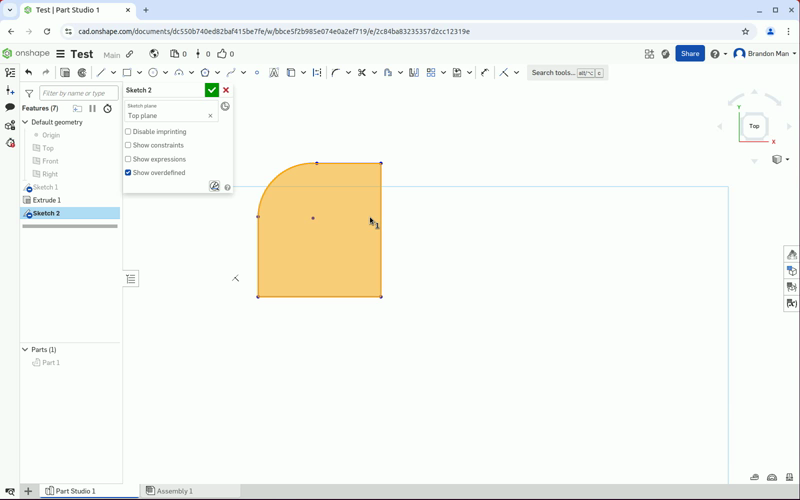
scroll(-6)
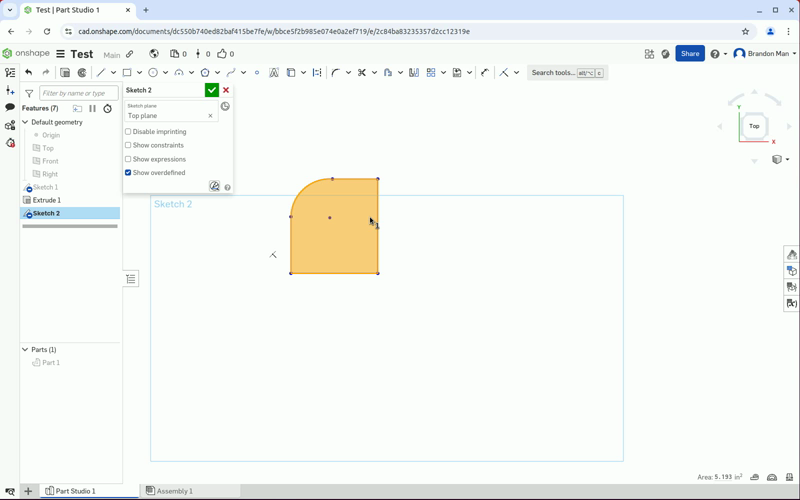
scroll(-6)
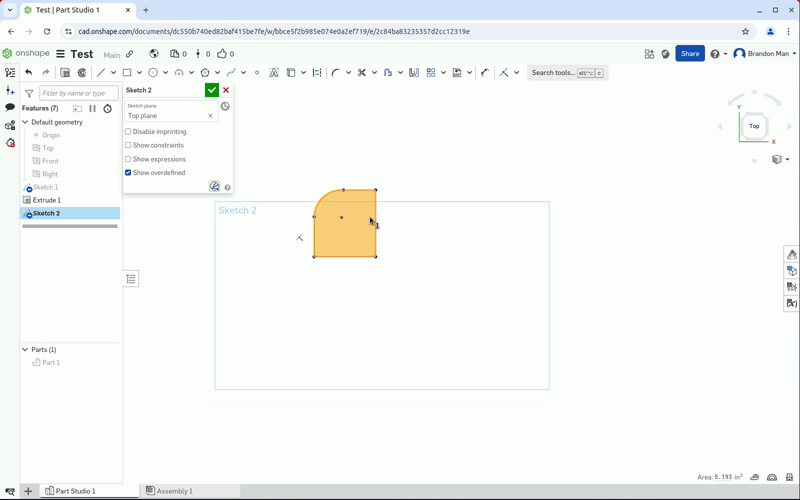
scroll(-6)
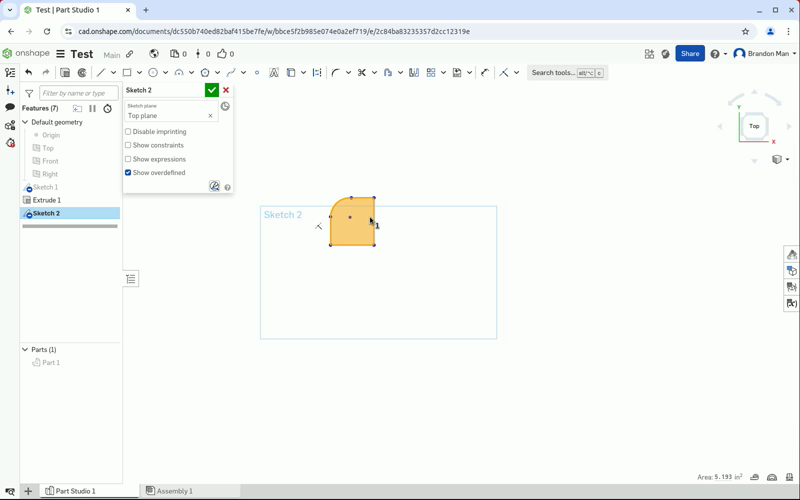
scroll(-6)
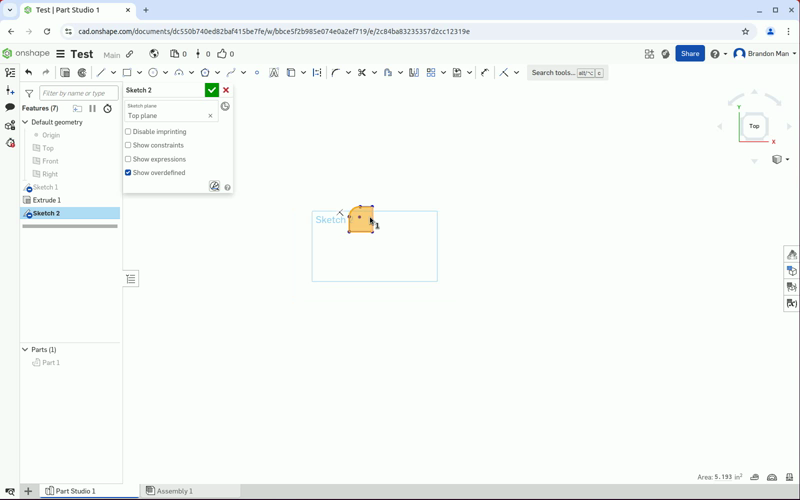
scroll(-6)
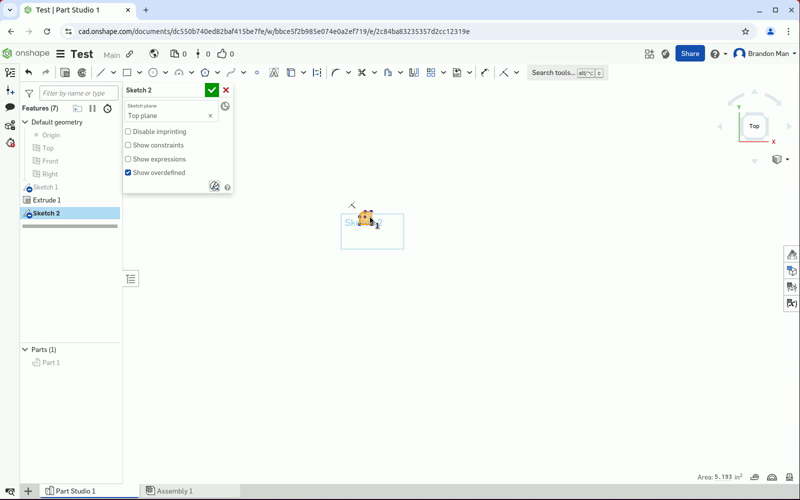
mouse_move(73, 352)
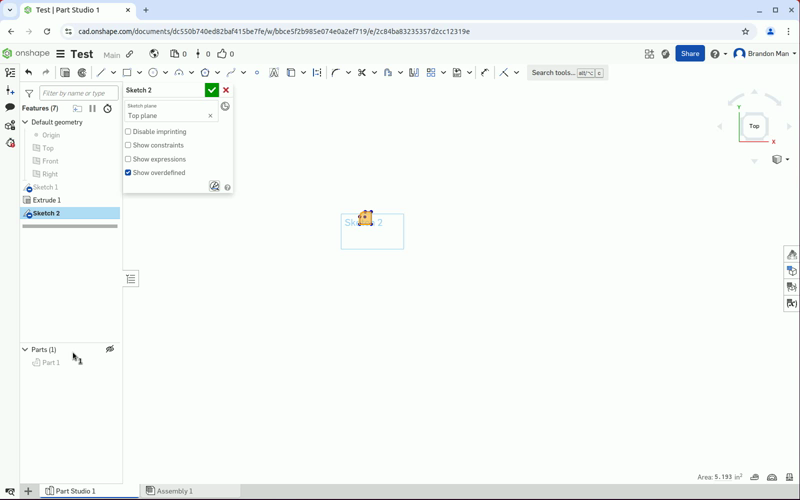
key(shift+y)
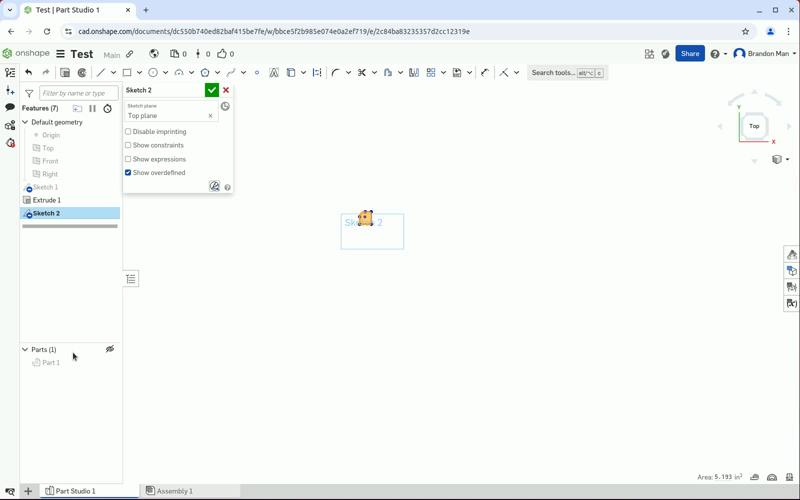
key(shift+e)
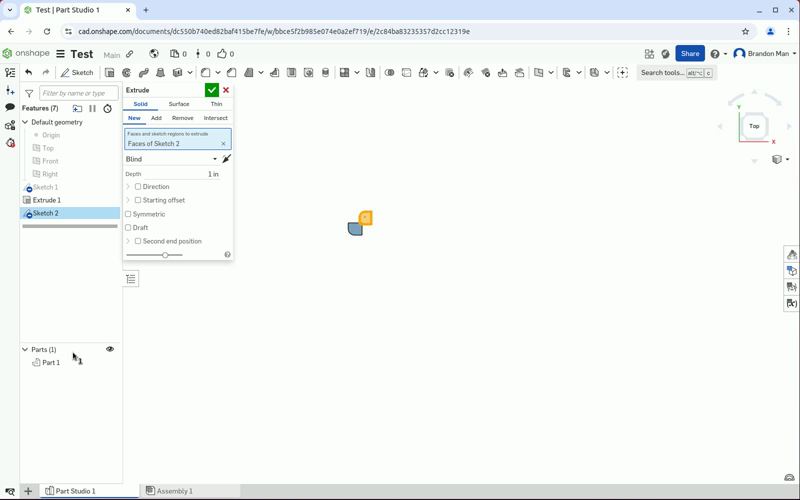
mouse_move(143, 106)
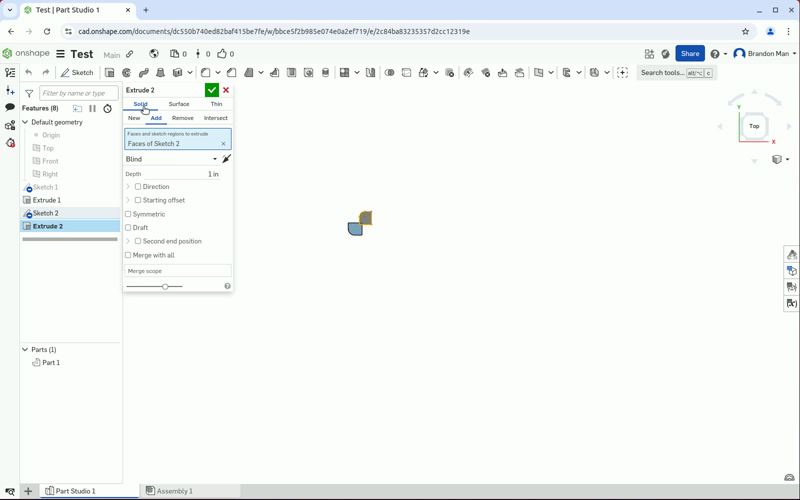
click(143, 106)
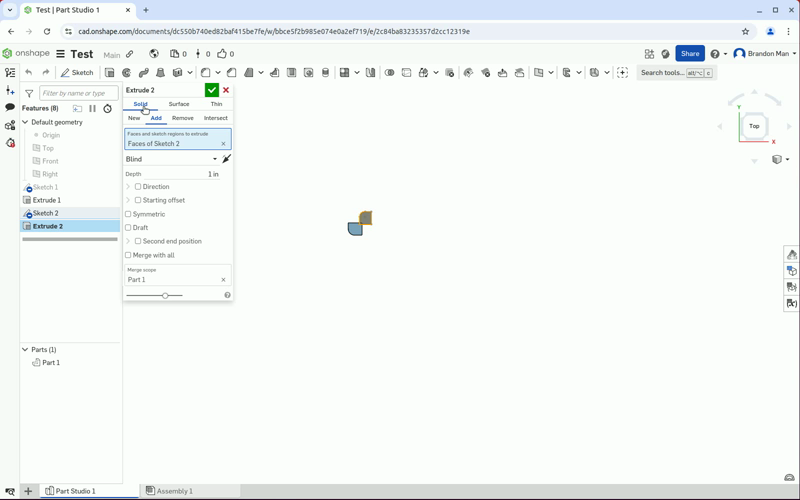
mouse_move(137, 120)
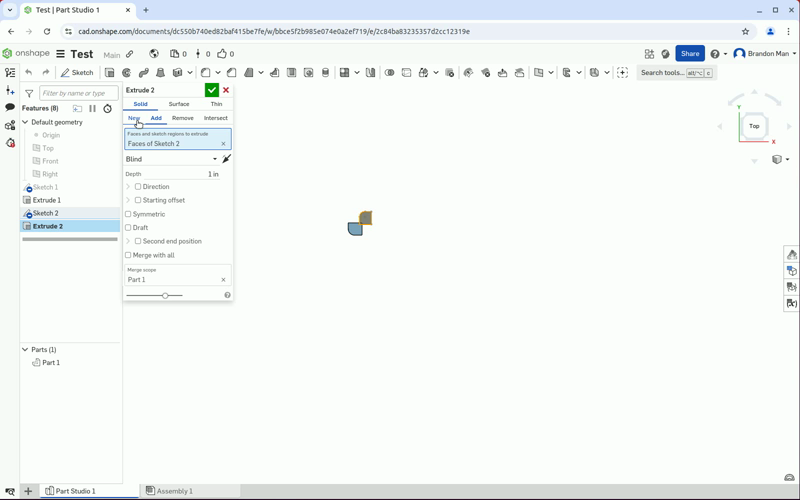
click(137, 120)
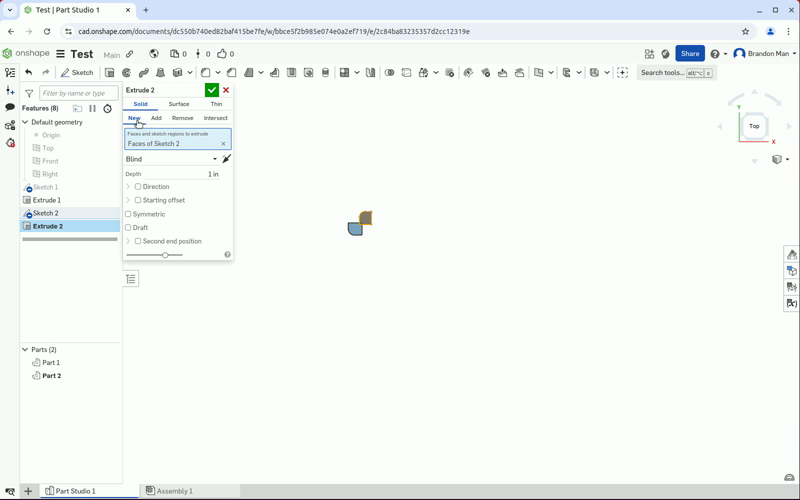
key(tab, 4)
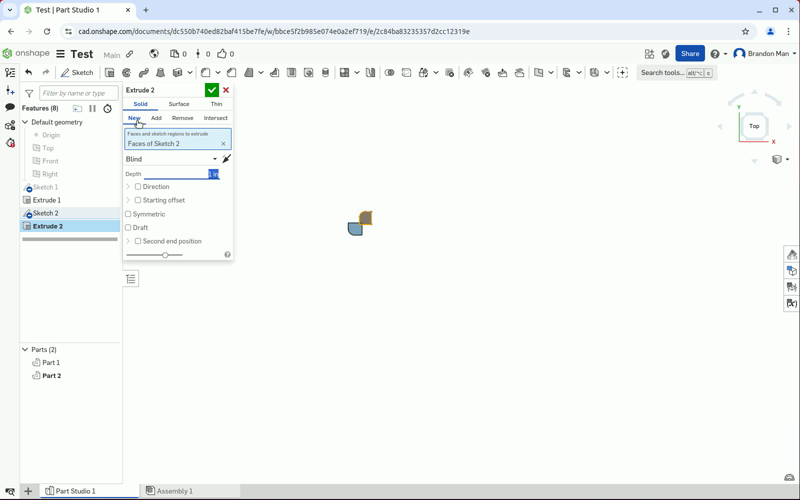
text(1.685)
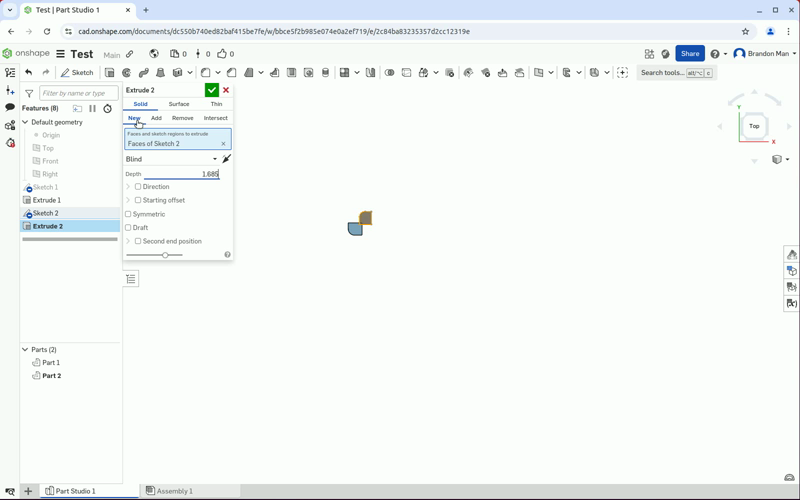
key(enter)
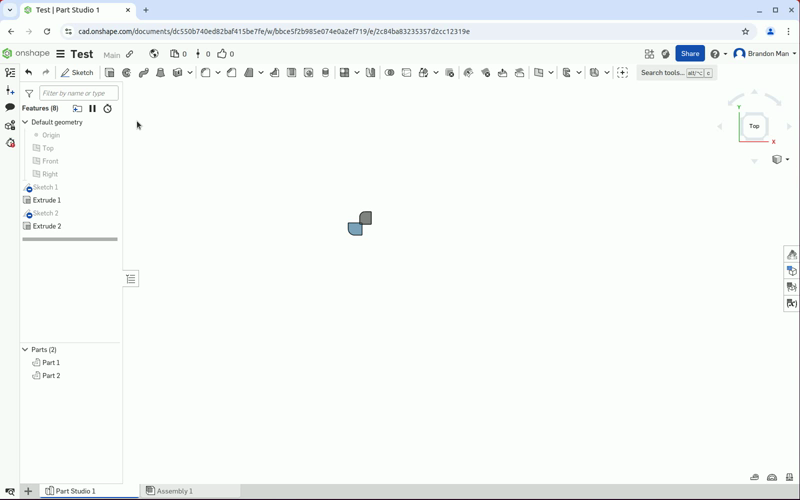
key(shift+h)
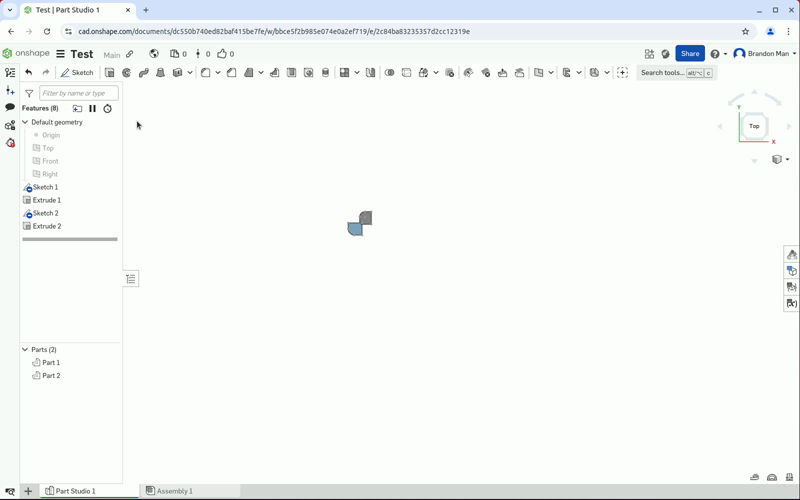
key(shift+h)
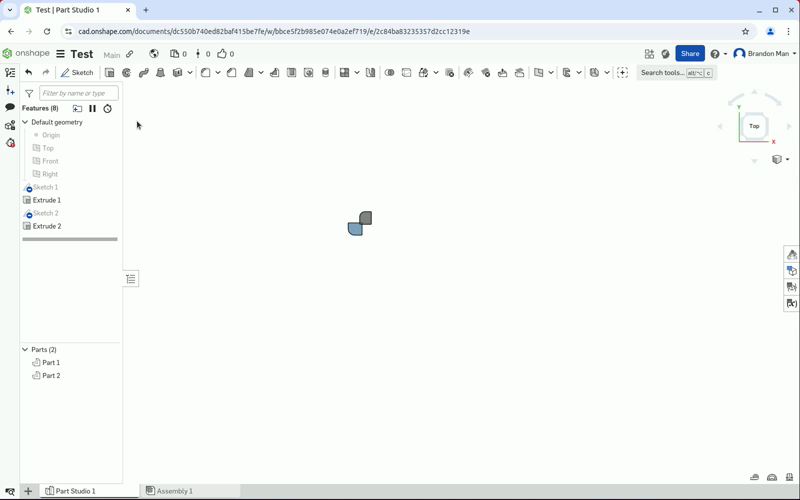
mouse_move(73, 189)
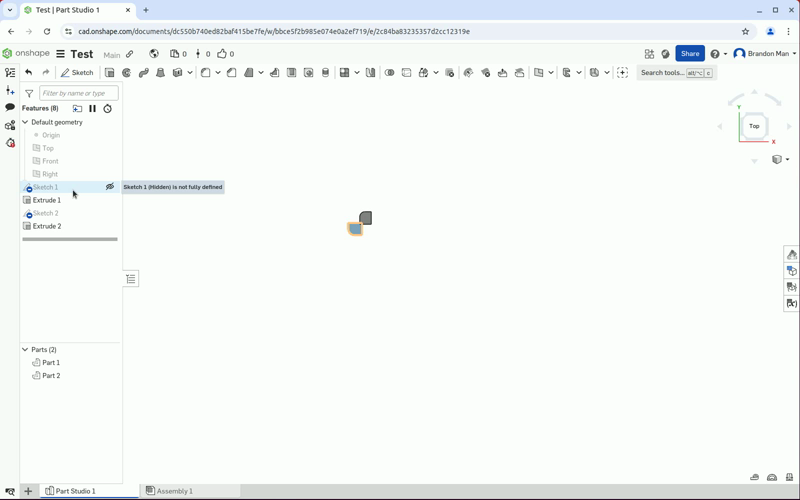
click(73, 189)
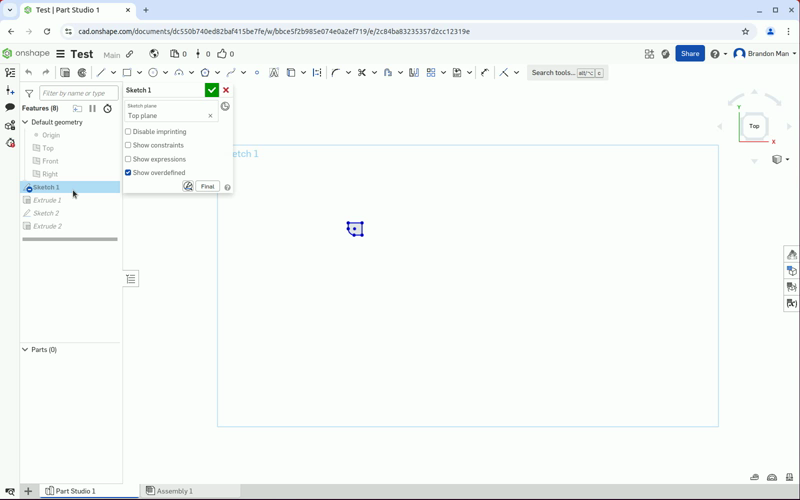
mouse_move(229, 92)
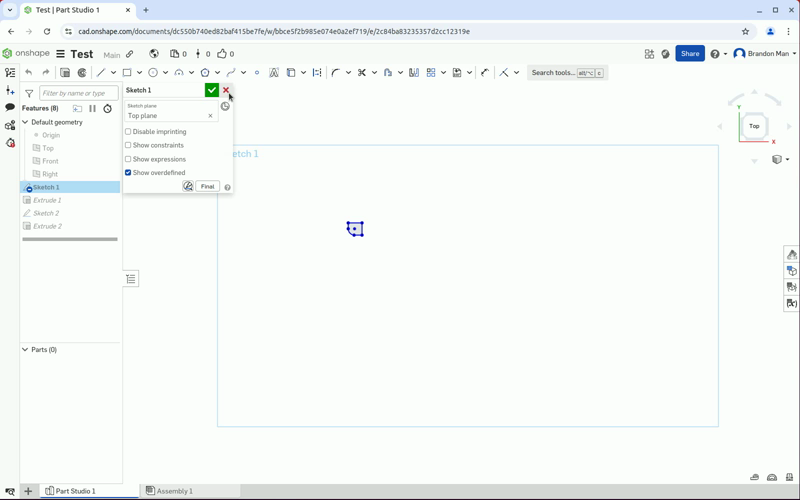
click(229, 92)
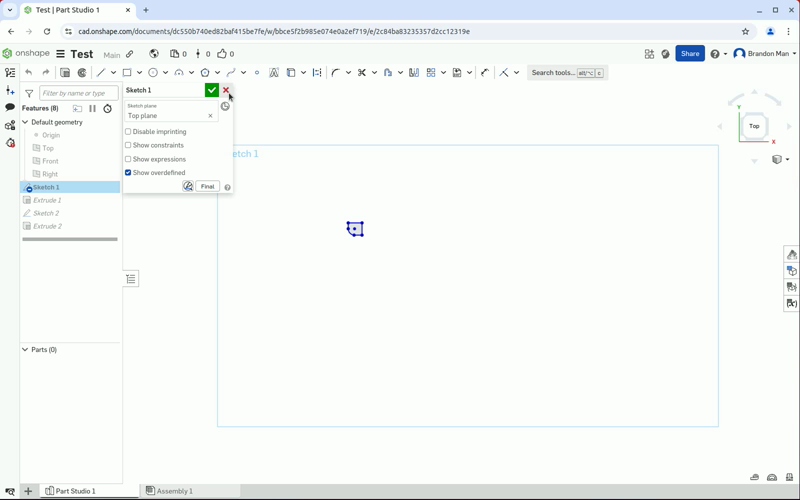
key(shift+s)
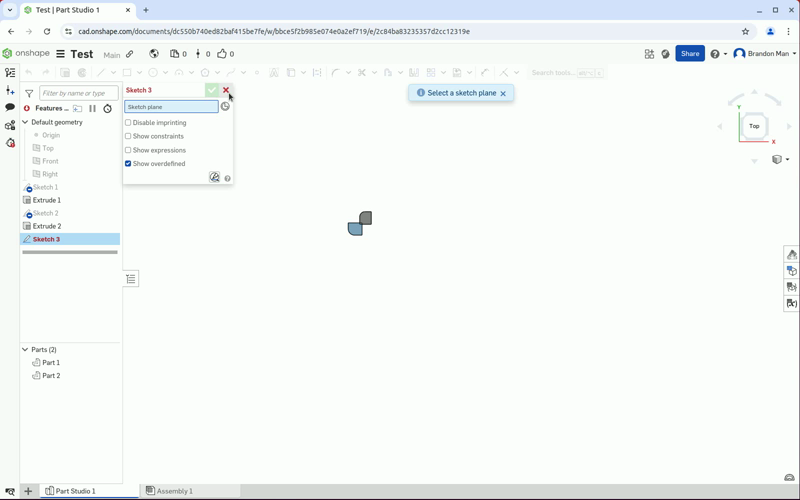
mouse_move(73, 150)
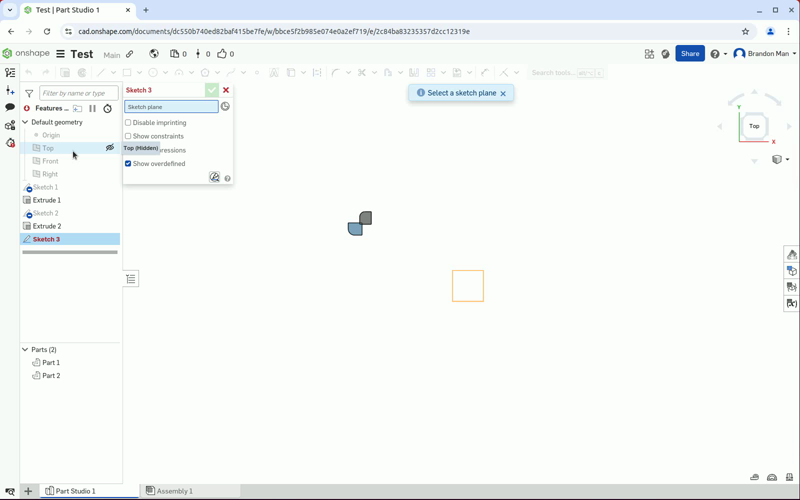
click(73, 150)
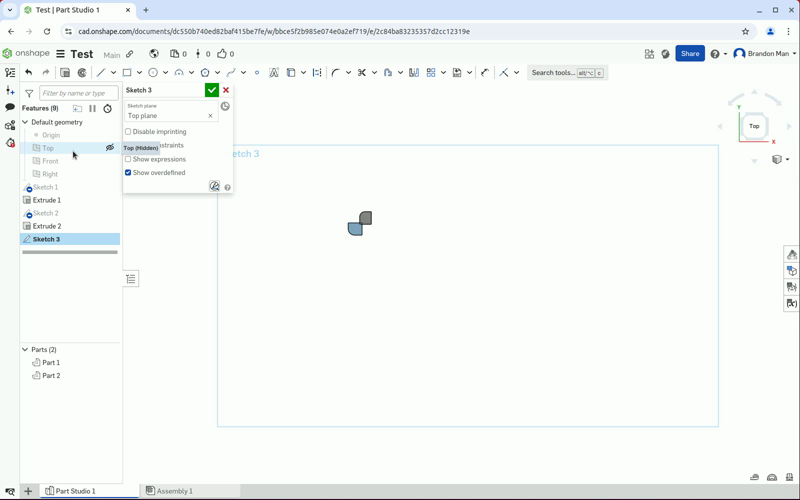
mouse_move(73, 352)
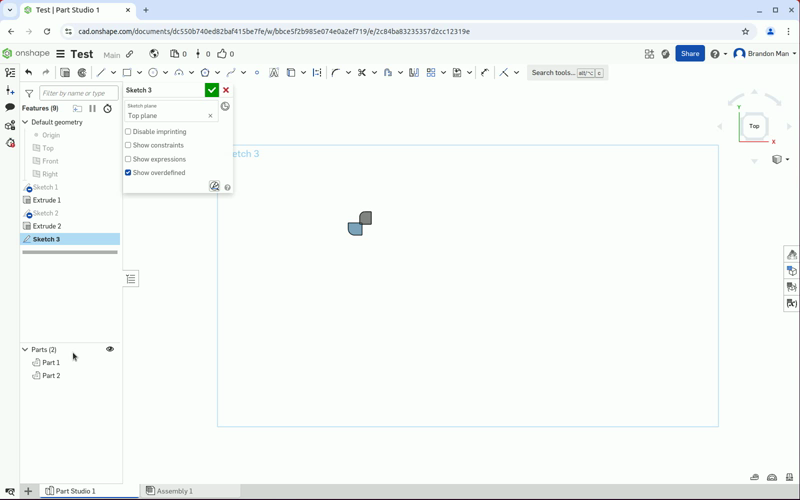
key(y)
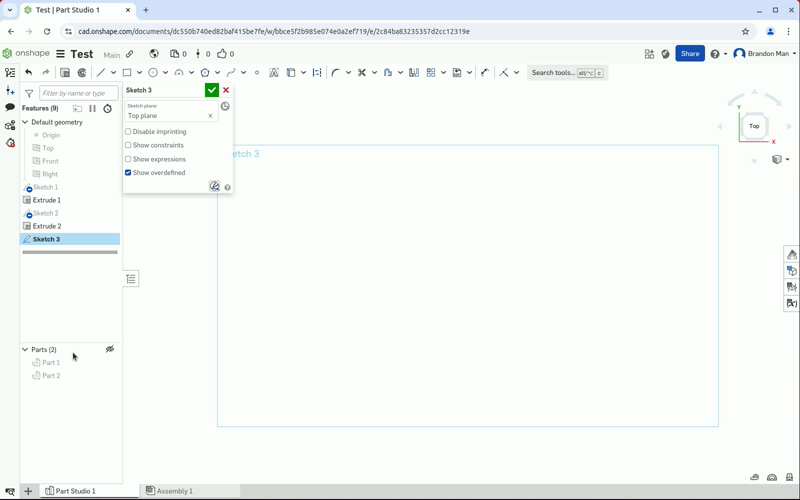
key(l)
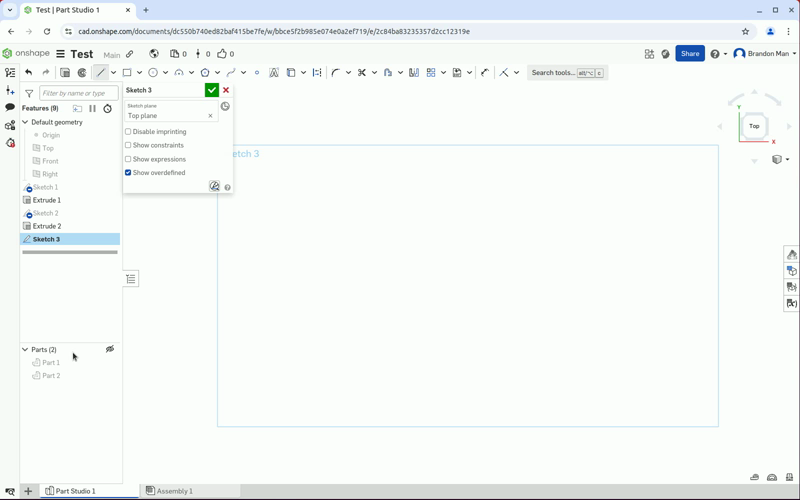
key_down(shift)
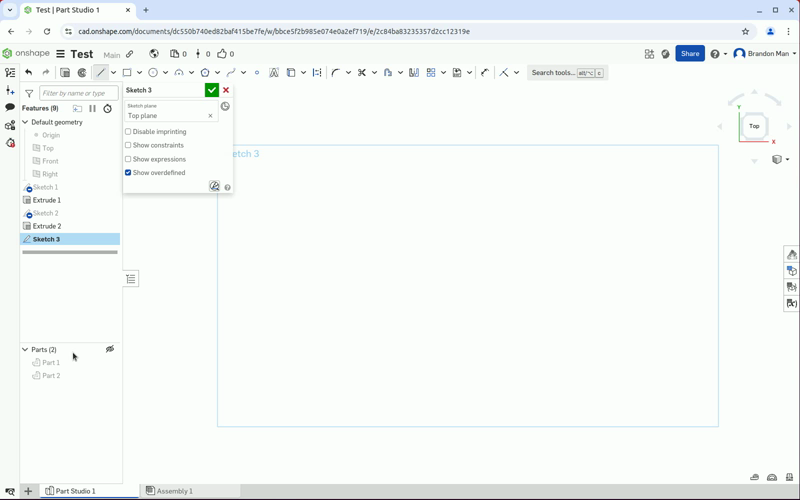
mouse_move(371, 234)
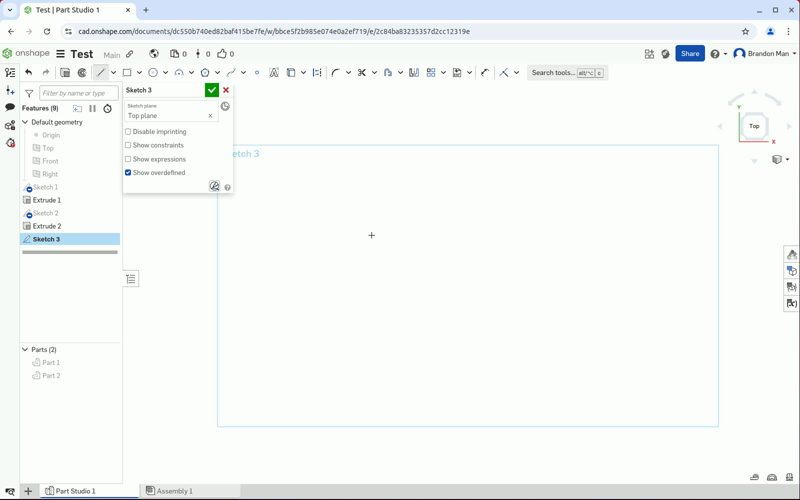
click(371, 234)
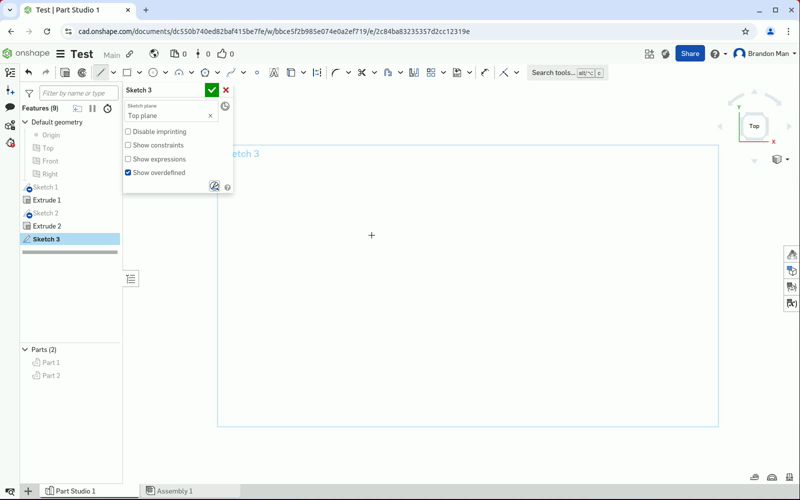
key_up(shift)
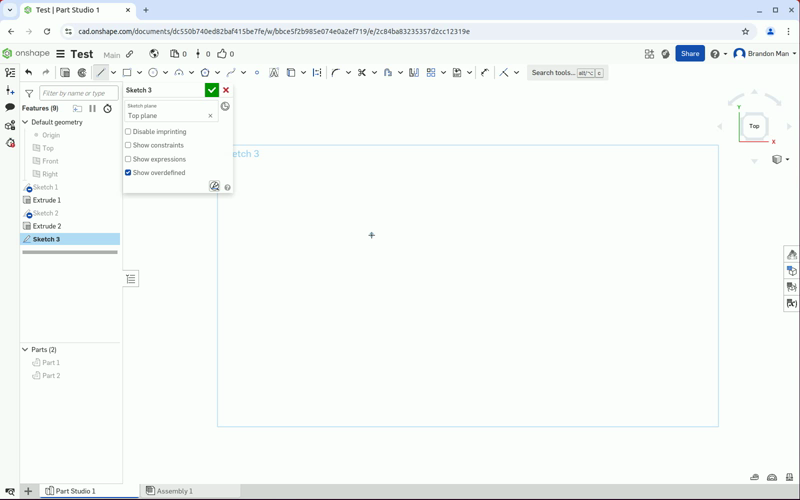
key_down(shift)
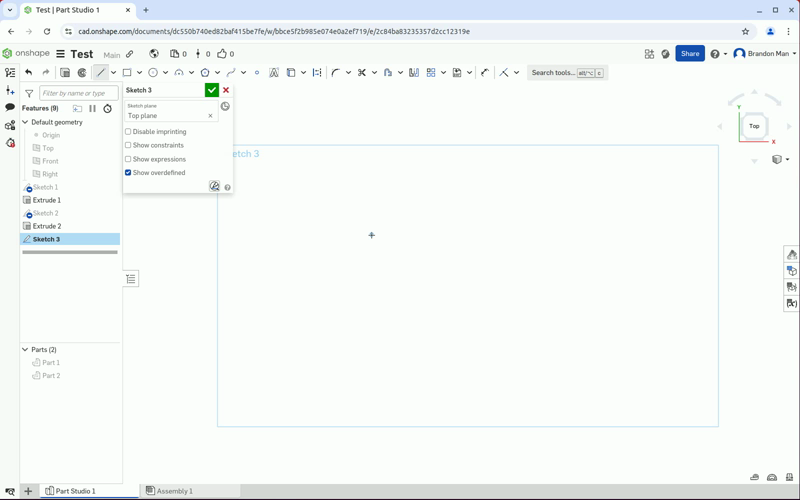
mouse_move(401, 234)
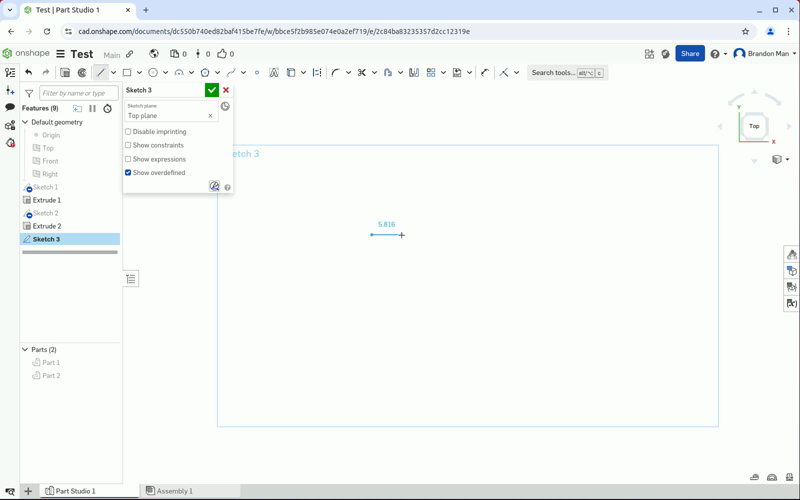
mouse_move(384, 234)
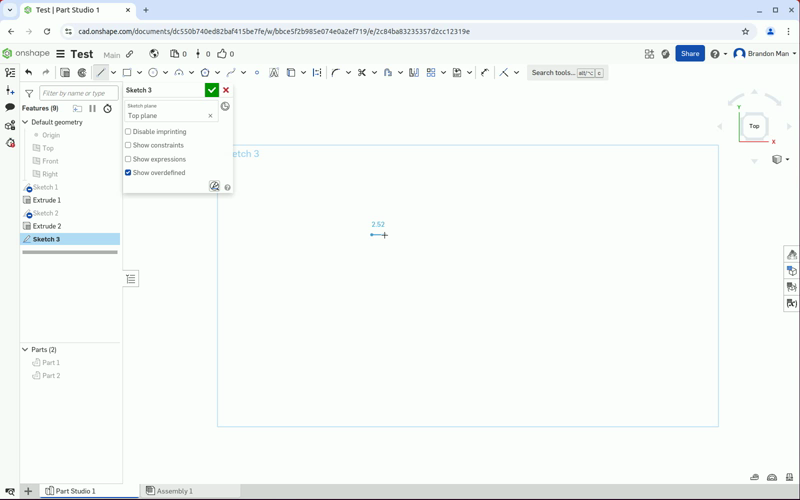
click(384, 234)
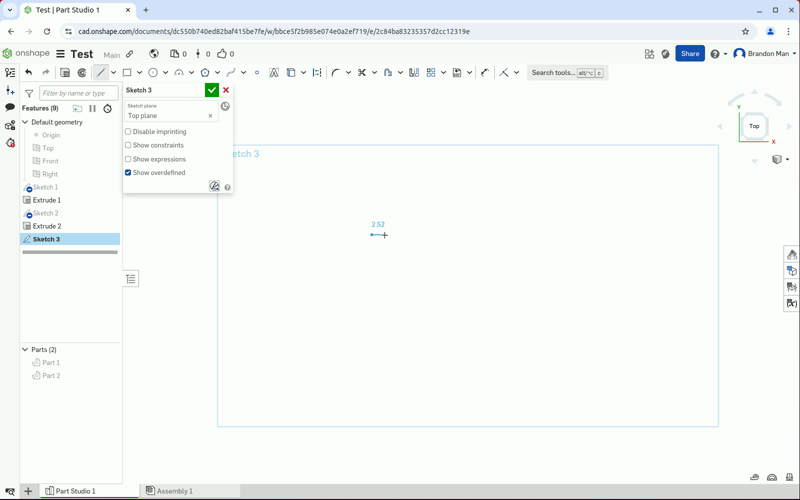
key_up(shift)
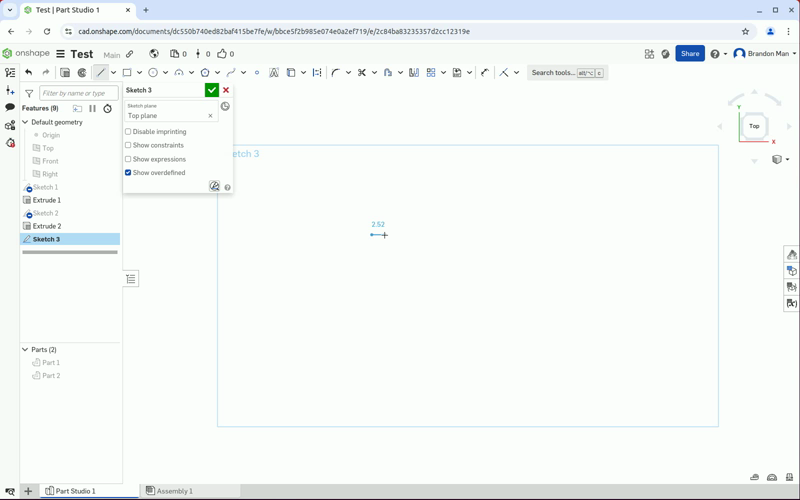
key_down(shift)
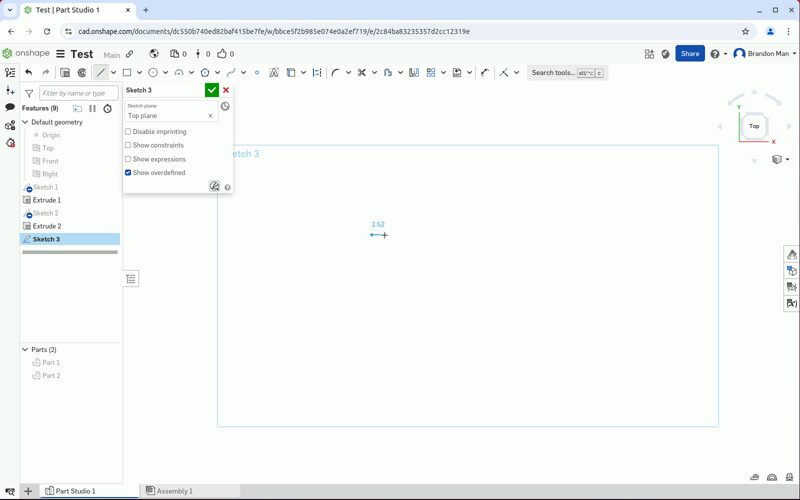
mouse_move(414, 234)
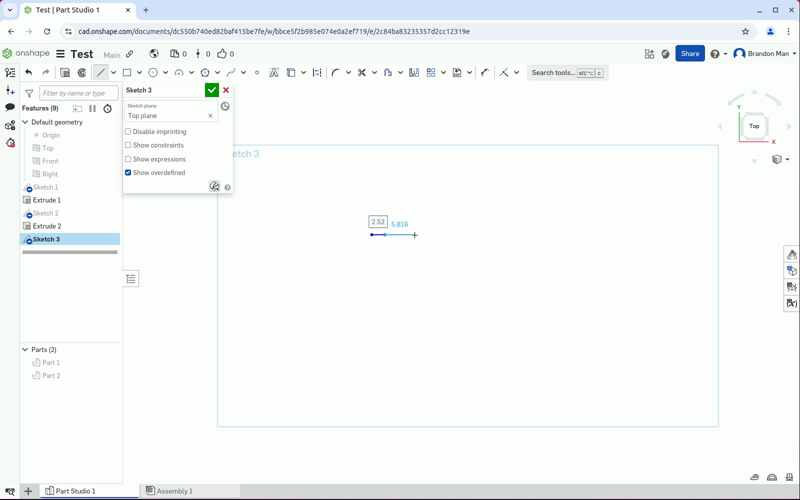
mouse_move(384, 229)
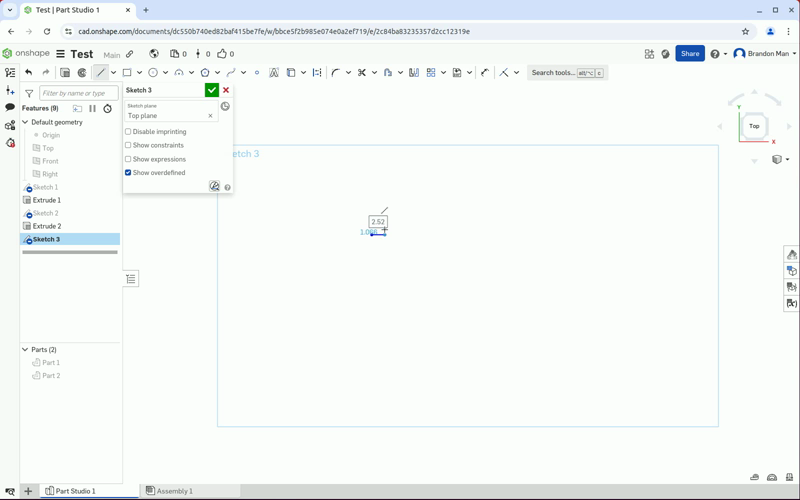
scroll(6)
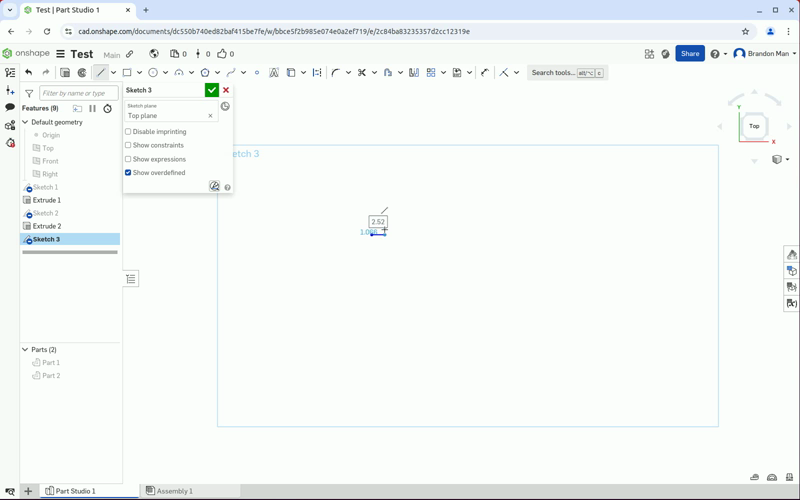
scroll(6)
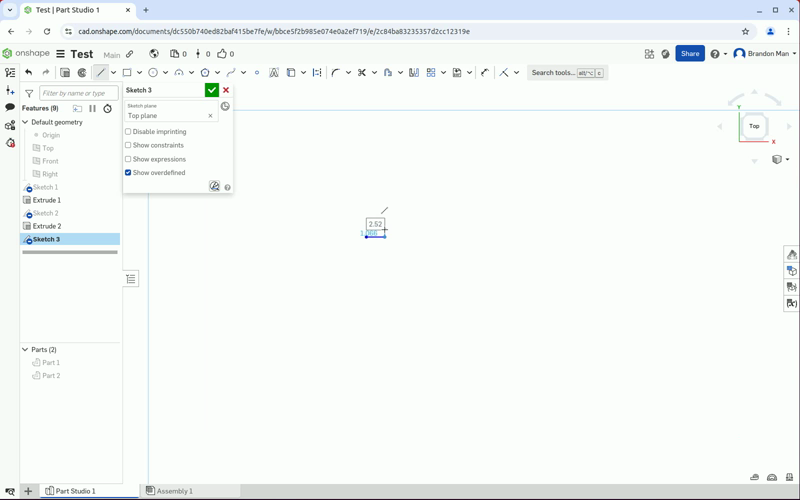
scroll(6)
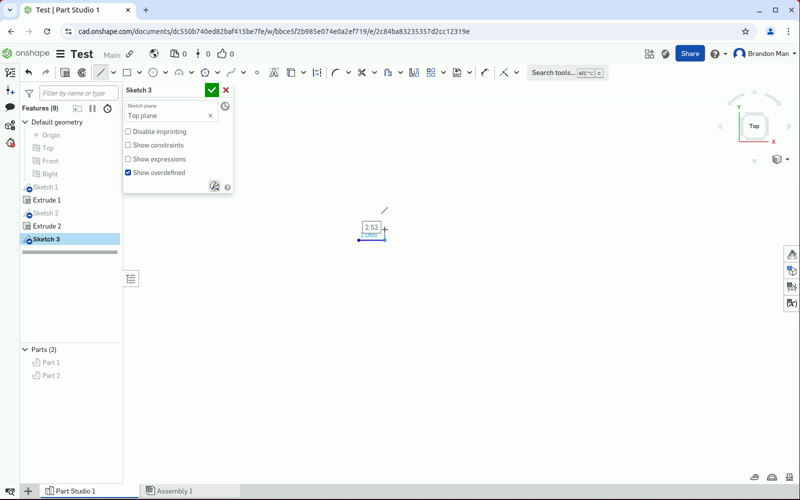
scroll(6)
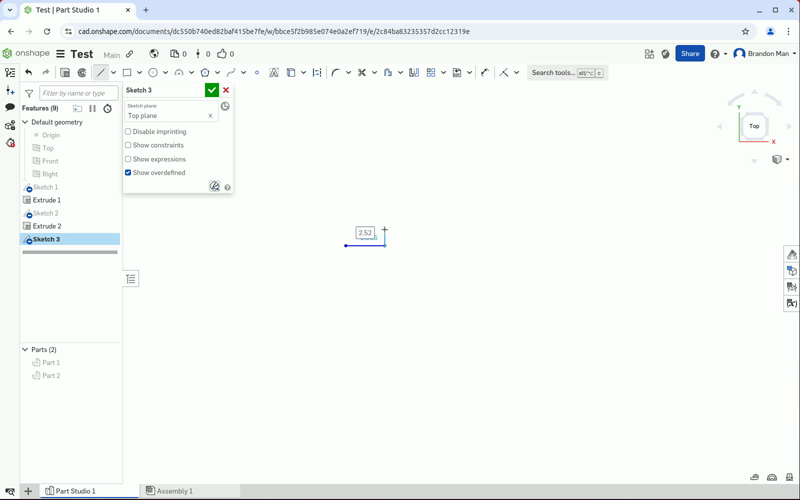
scroll(6)
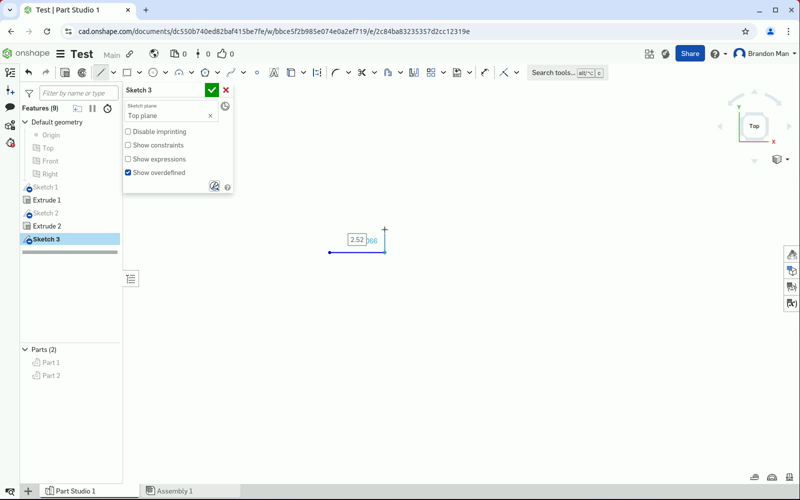
scroll(6)
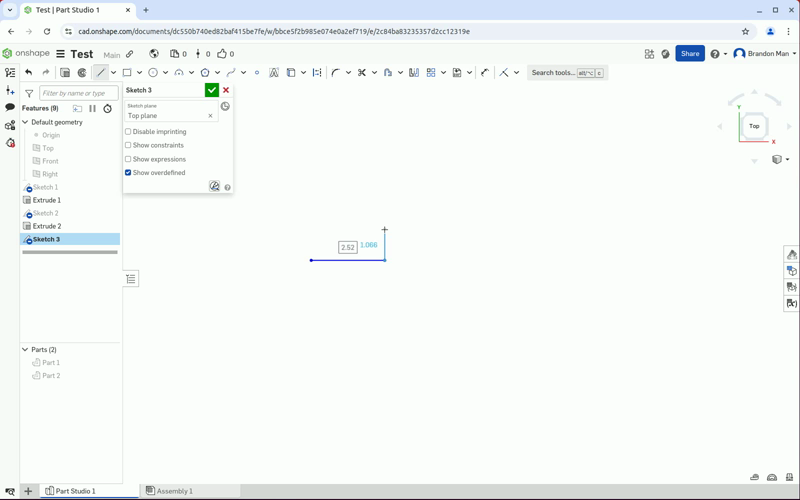
scroll(6)
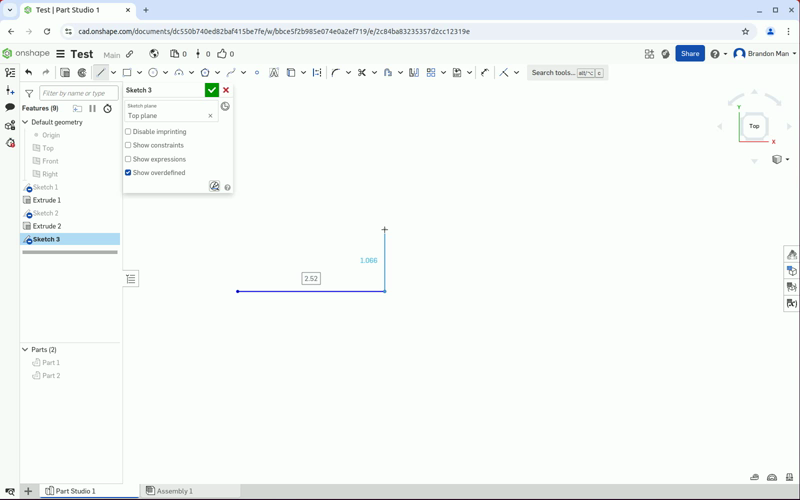
click(384, 229)
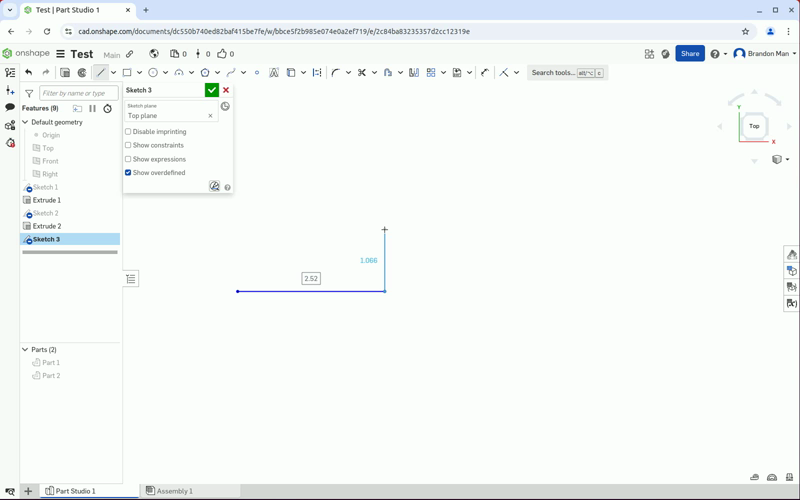
scroll(-6)
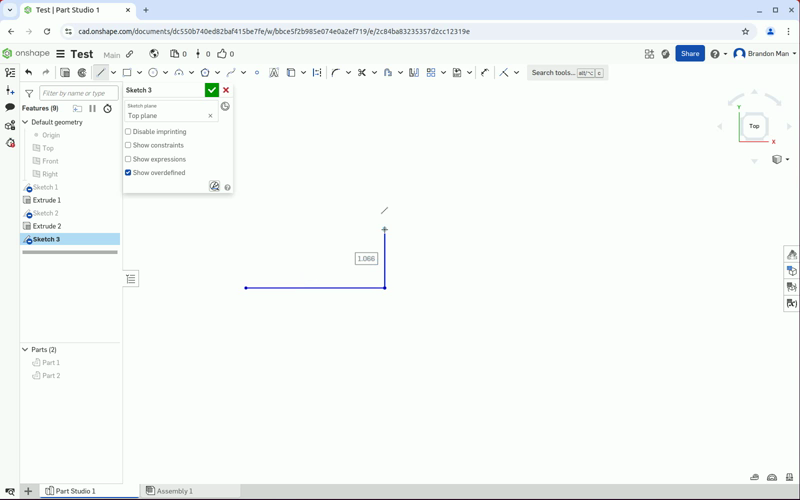
scroll(-6)
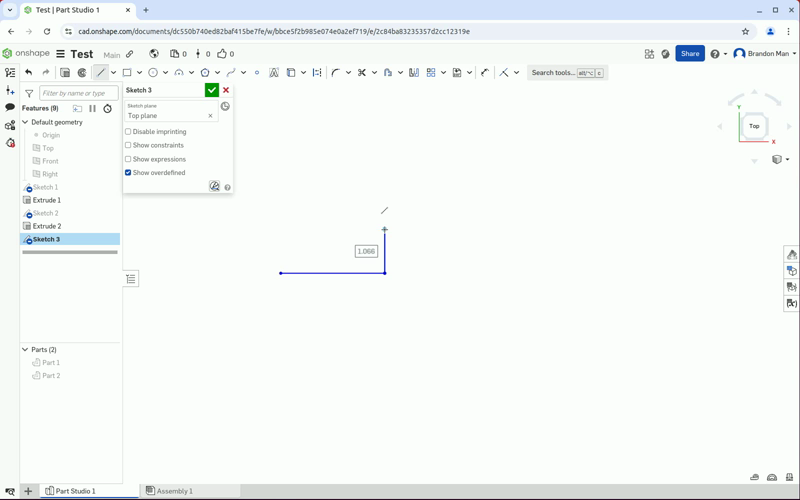
scroll(-6)
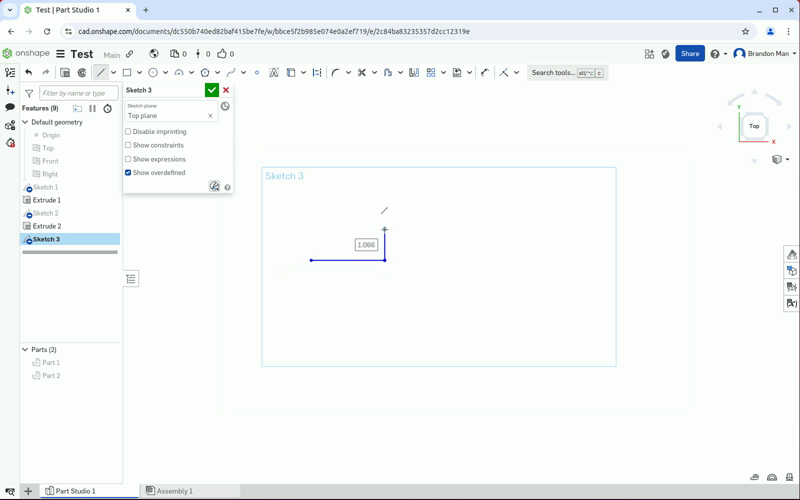
scroll(-6)
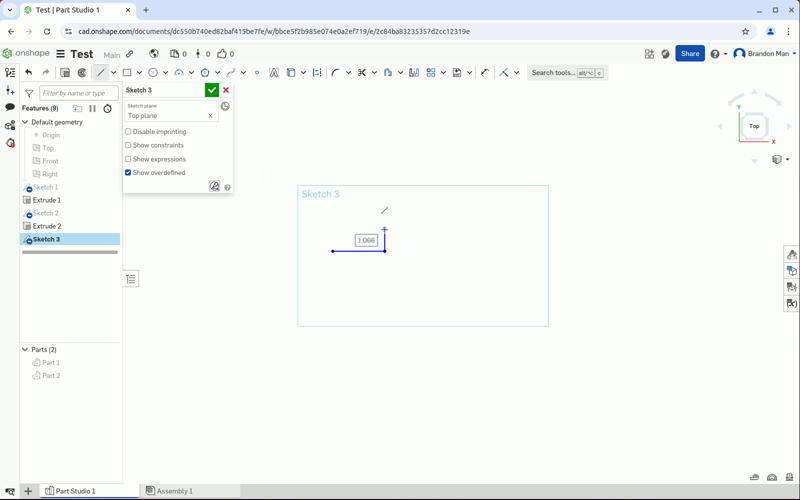
scroll(-6)
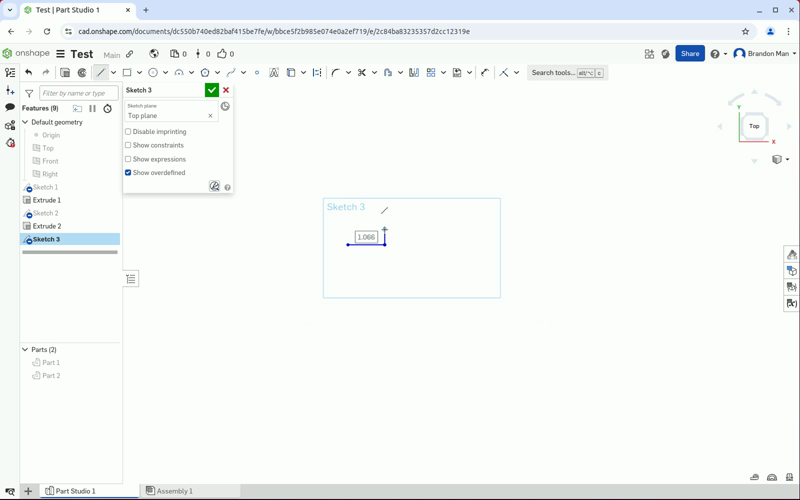
scroll(-6)
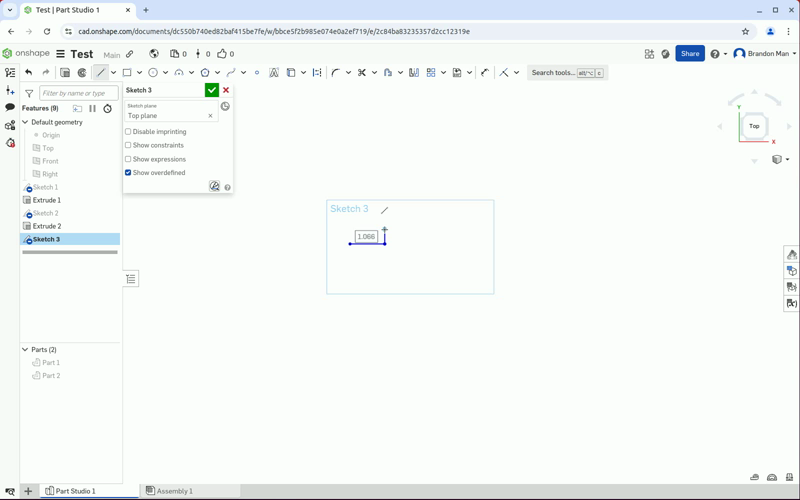
scroll(-6)
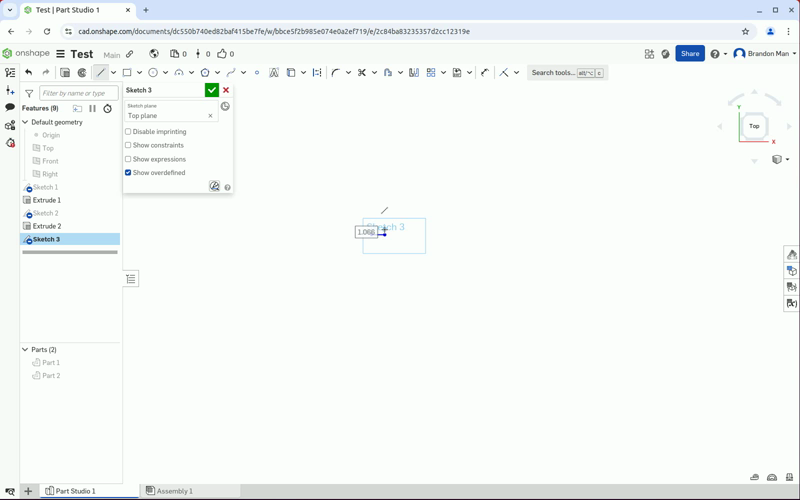
key_up(shift)
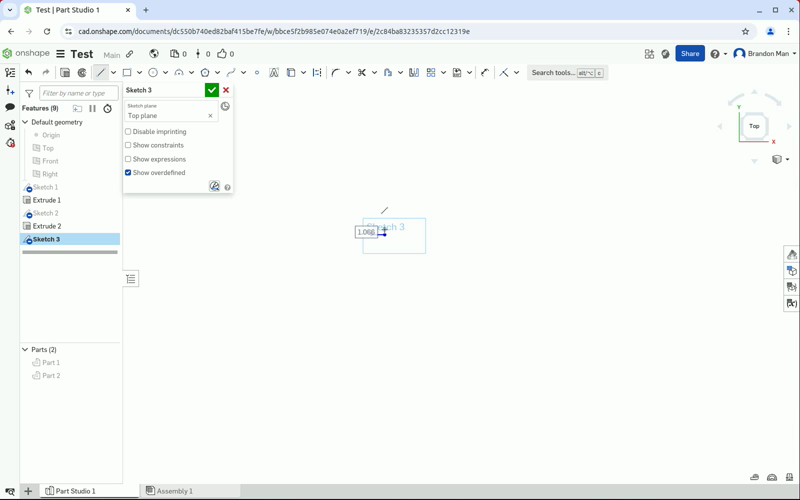
key(esc)
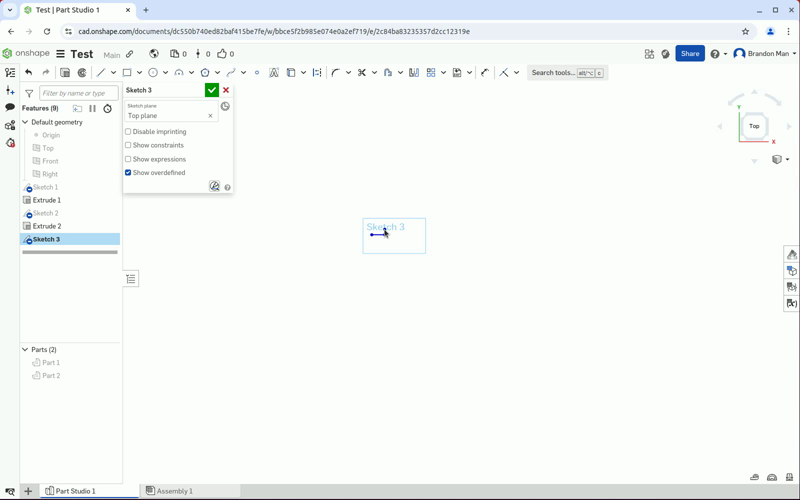
key(a)
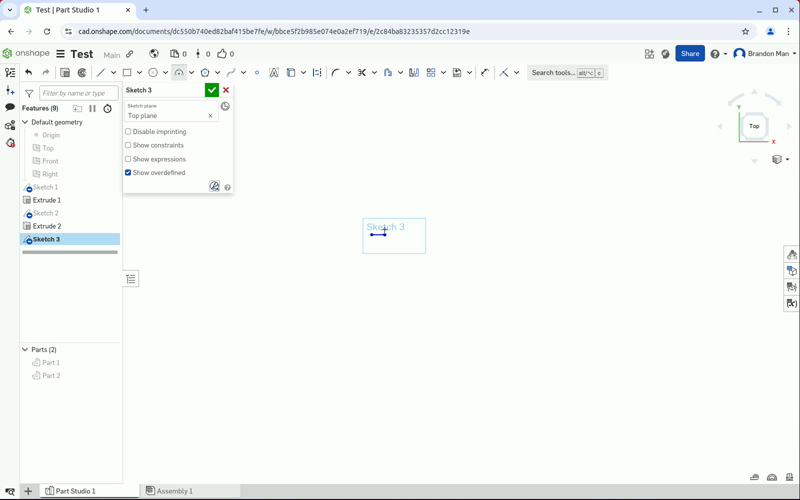
mouse_move(384, 229)
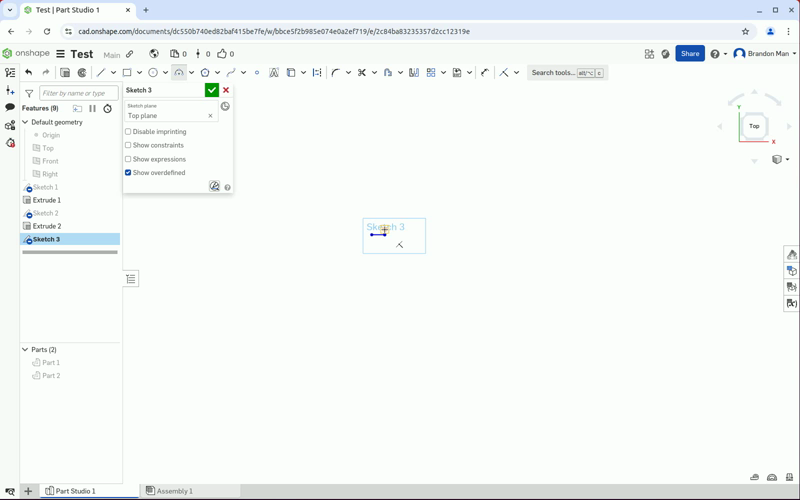
click(384, 229)
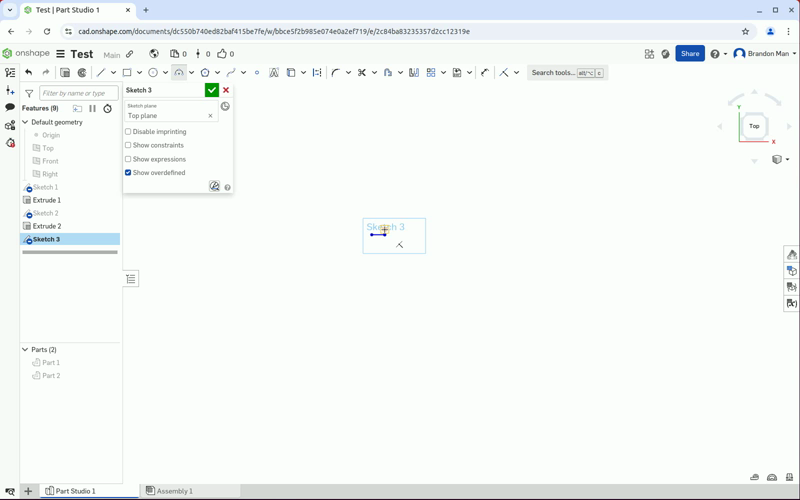
key_down(shift)
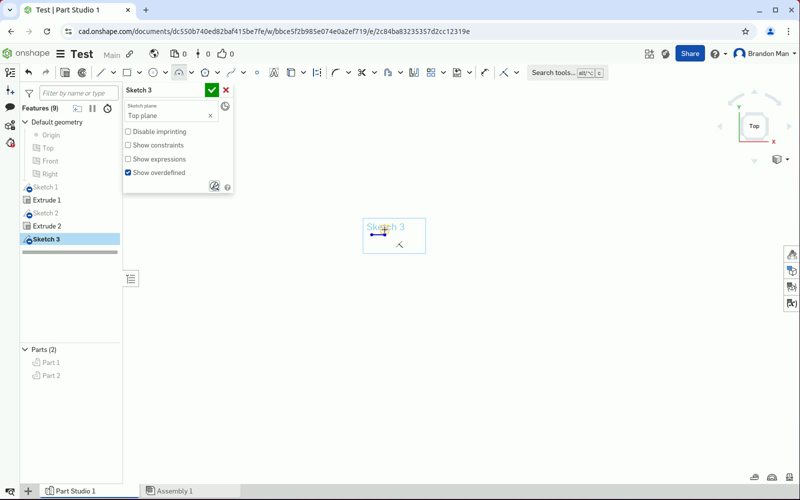
mouse_move(378, 223)
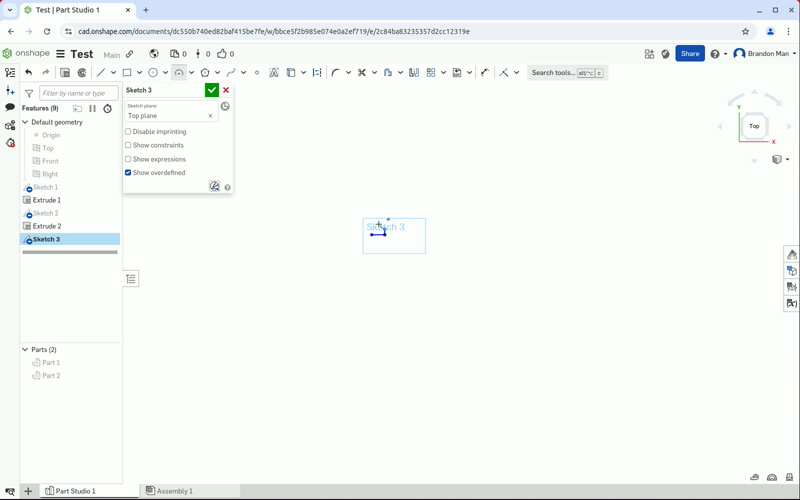
click(378, 223)
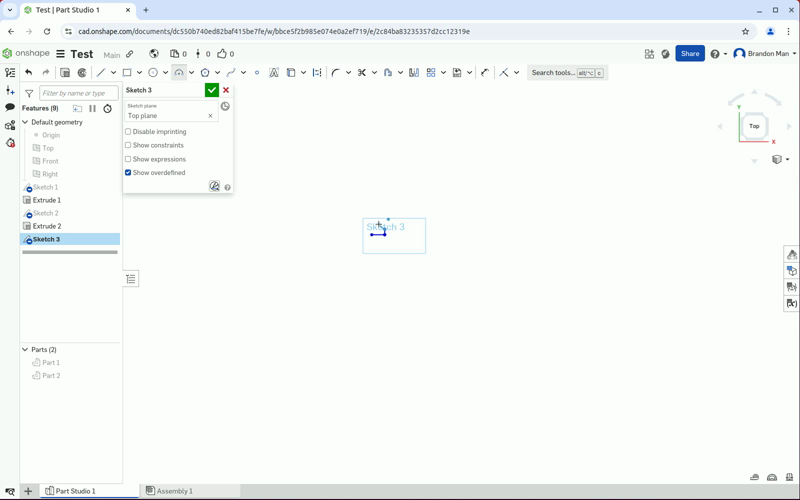
mouse_move(382, 225)
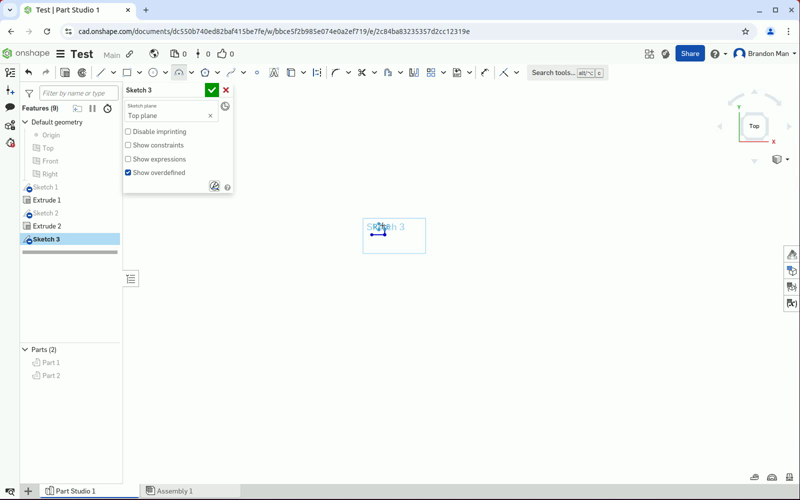
scroll(6)
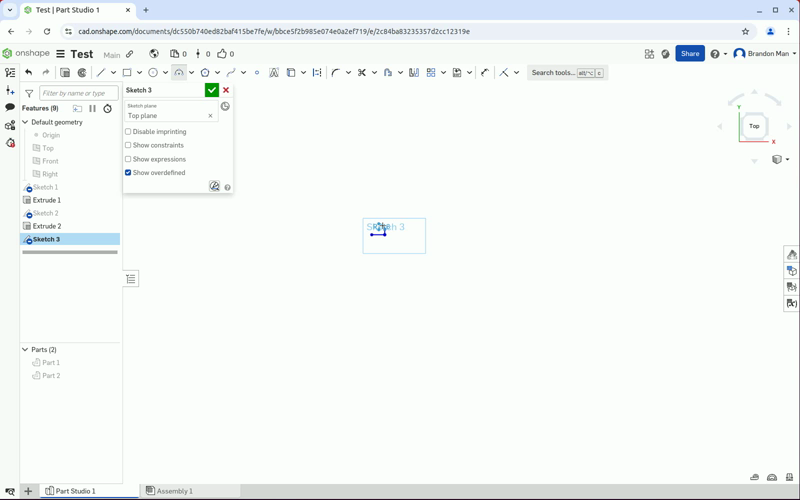
scroll(6)
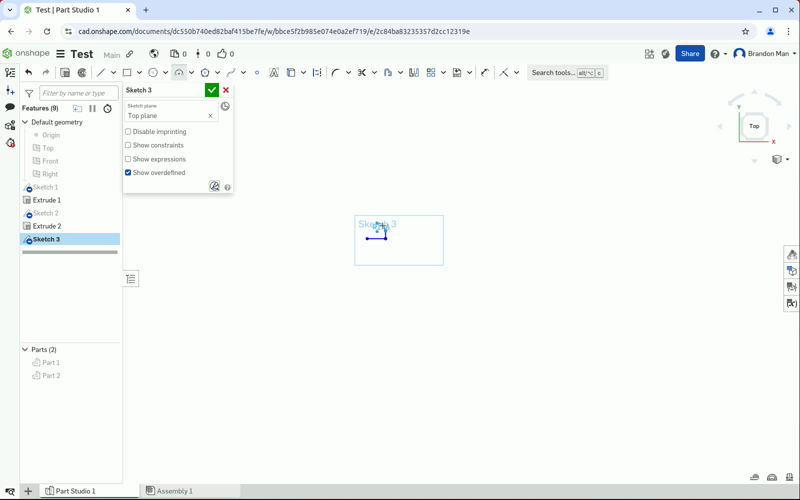
scroll(6)
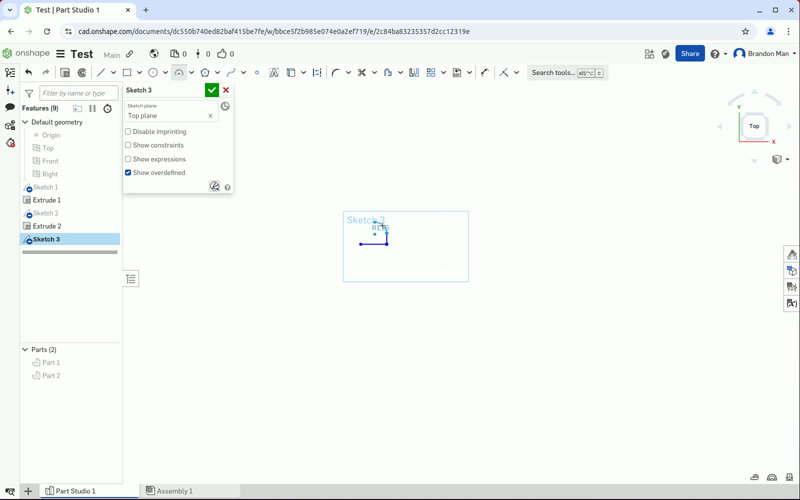
scroll(6)
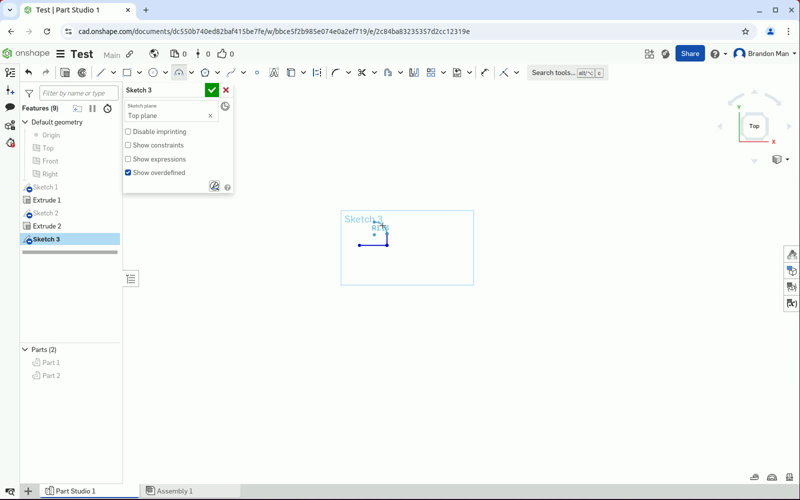
scroll(6)
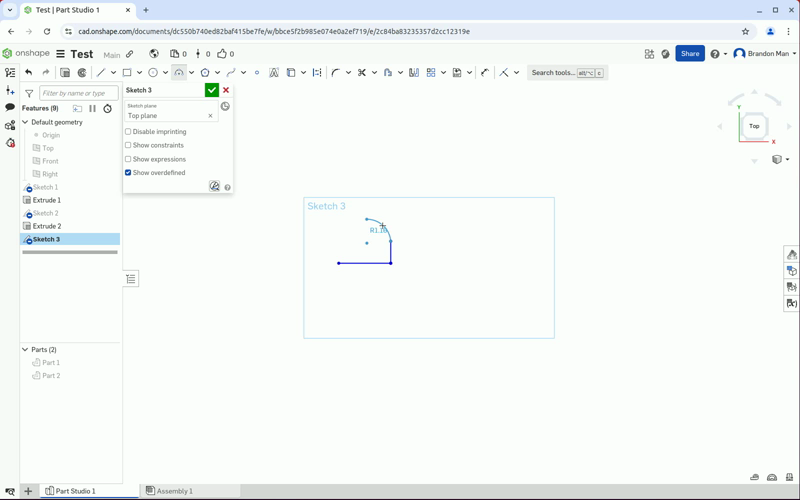
scroll(6)
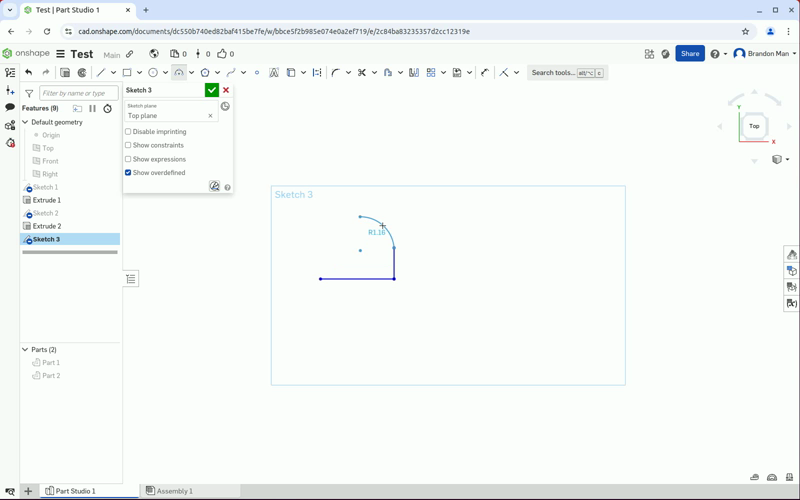
scroll(6)
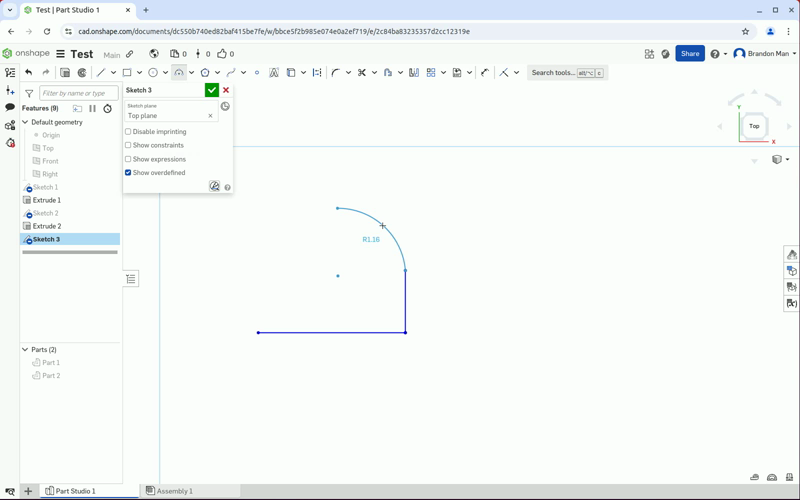
click(382, 225)
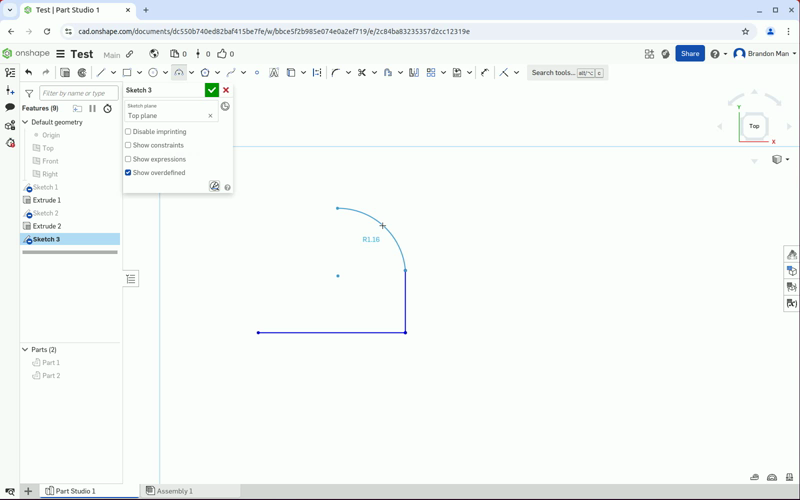
scroll(-6)
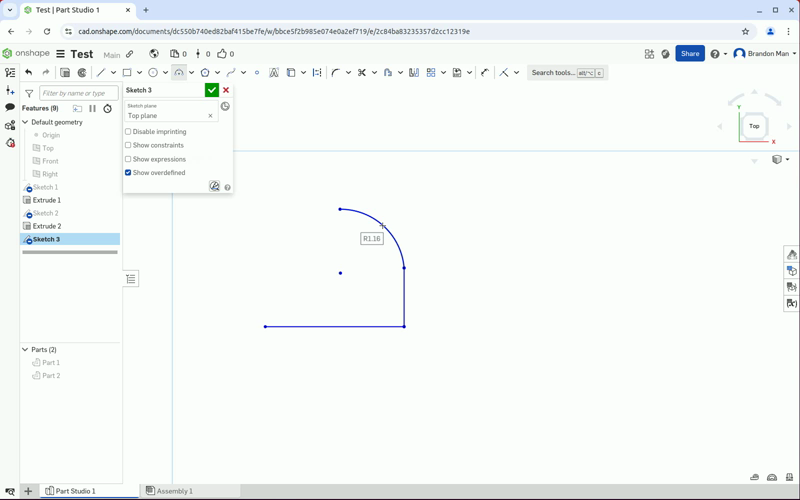
scroll(-6)
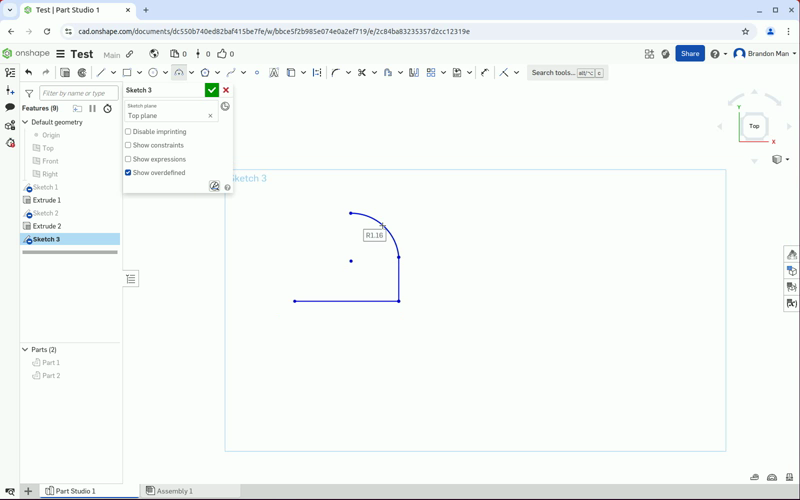
scroll(-6)
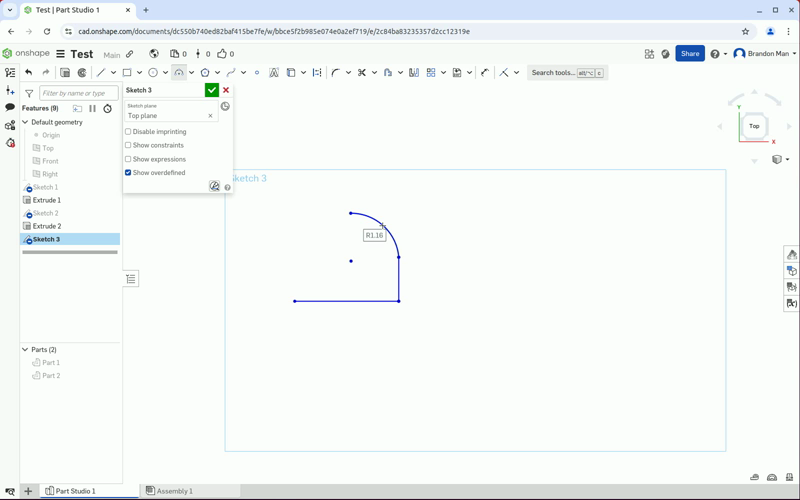
scroll(-6)
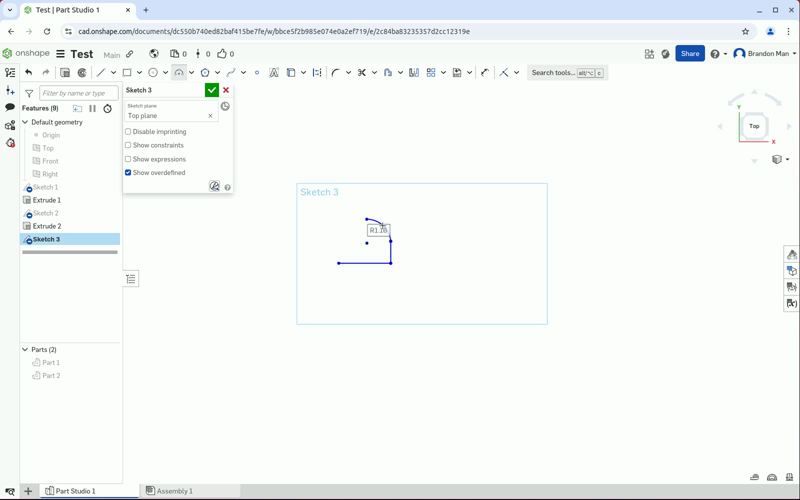
scroll(-6)
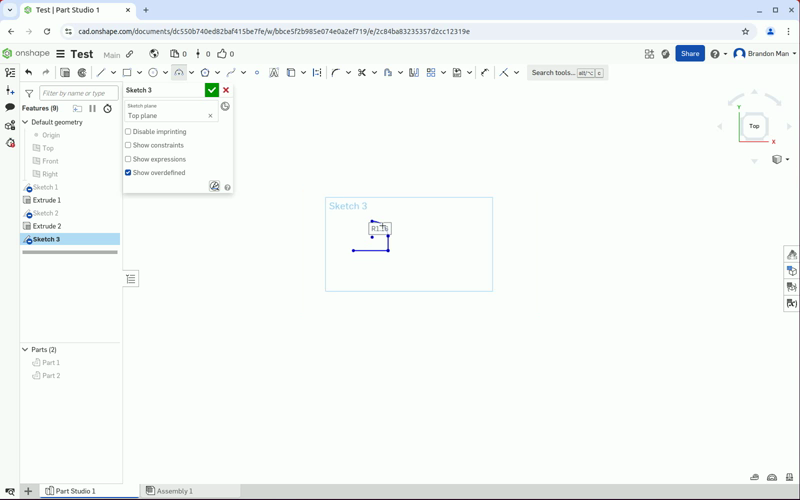
scroll(-6)
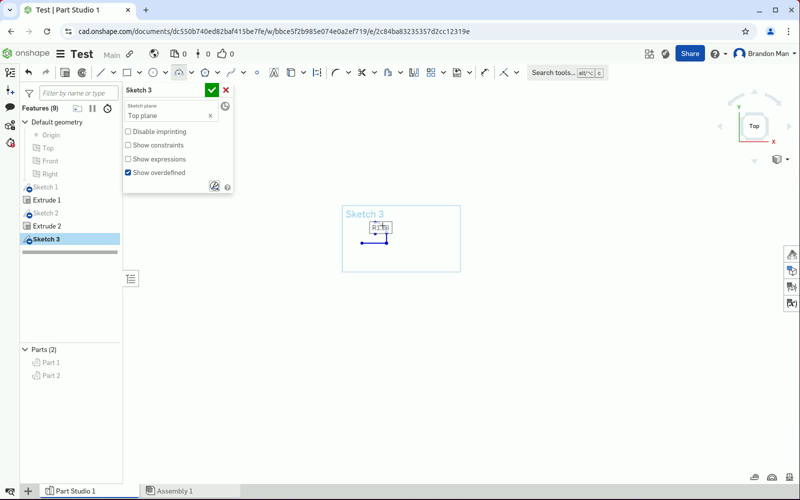
scroll(-6)
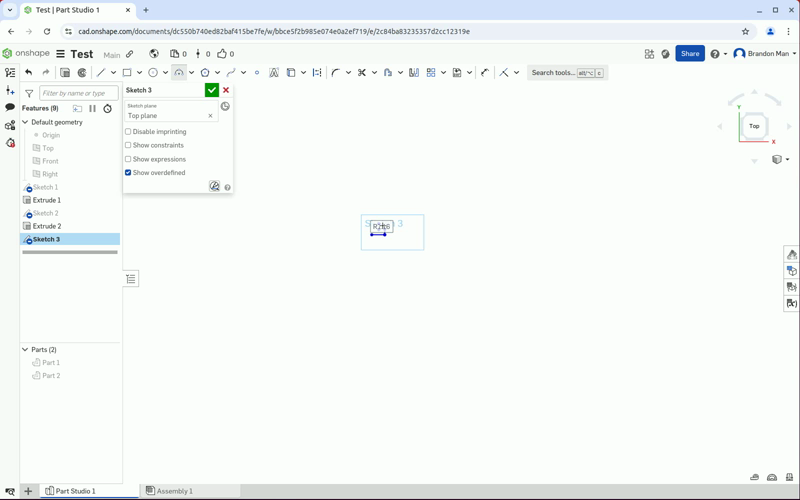
key_up(shift)
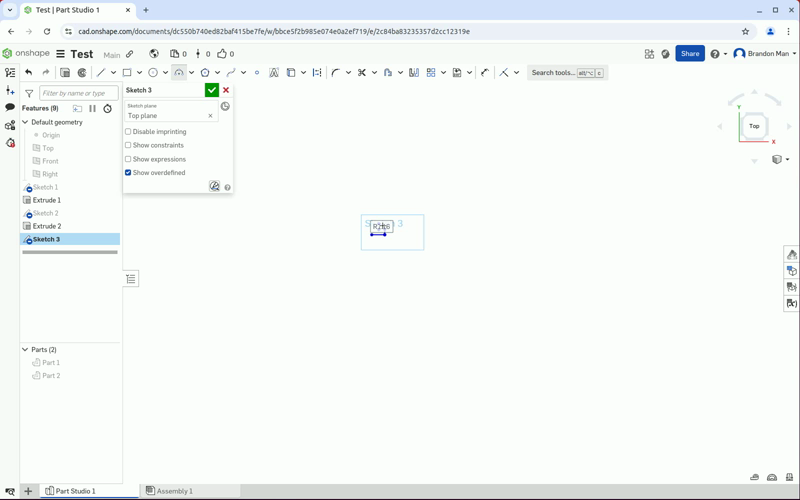
key(esc)
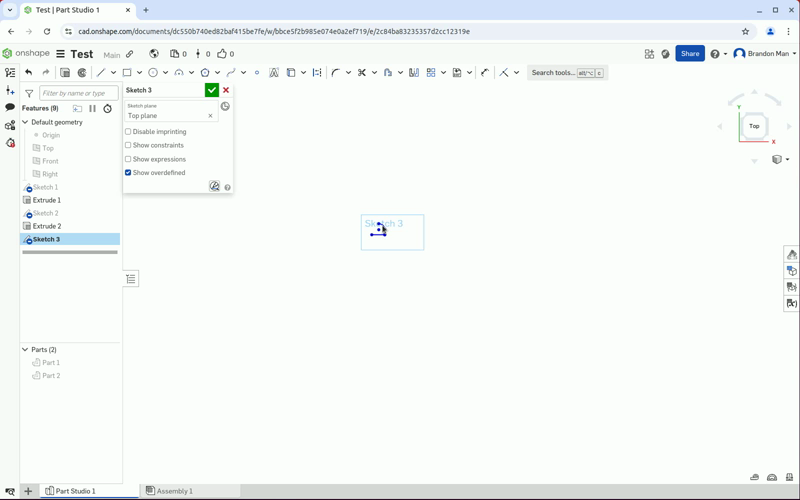
key(l)
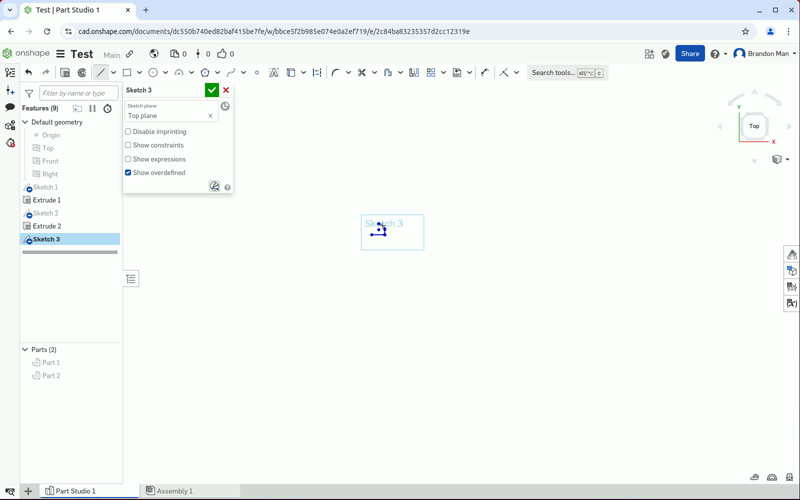
mouse_move(378, 223)
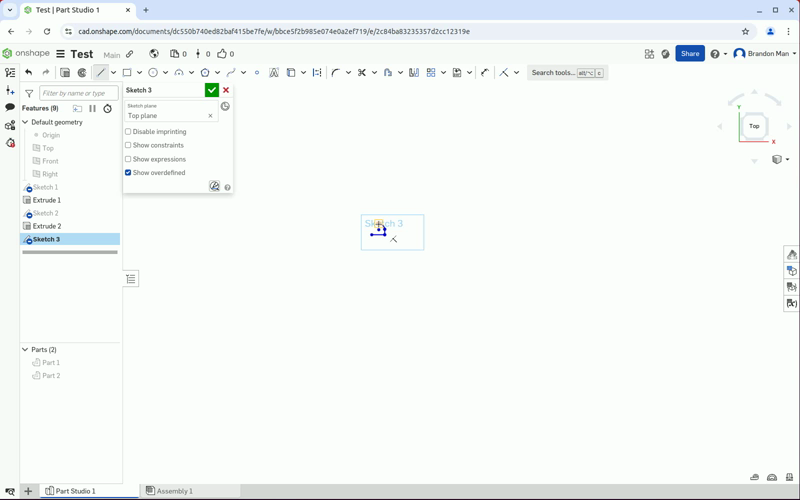
scroll(6)
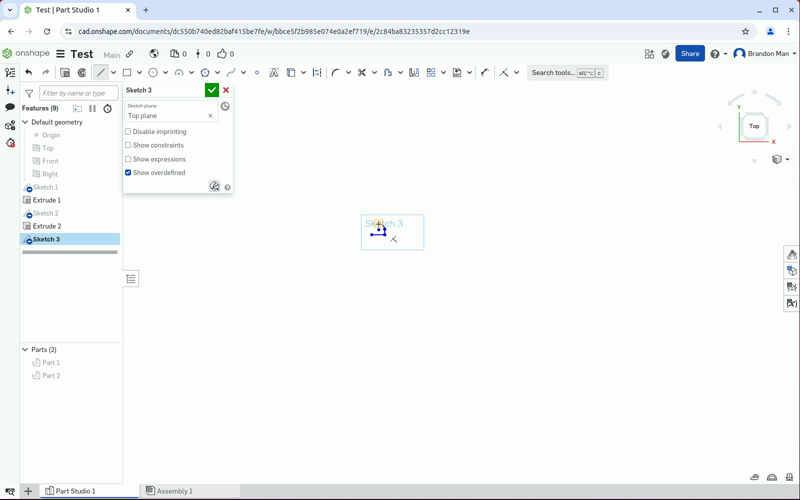
scroll(6)
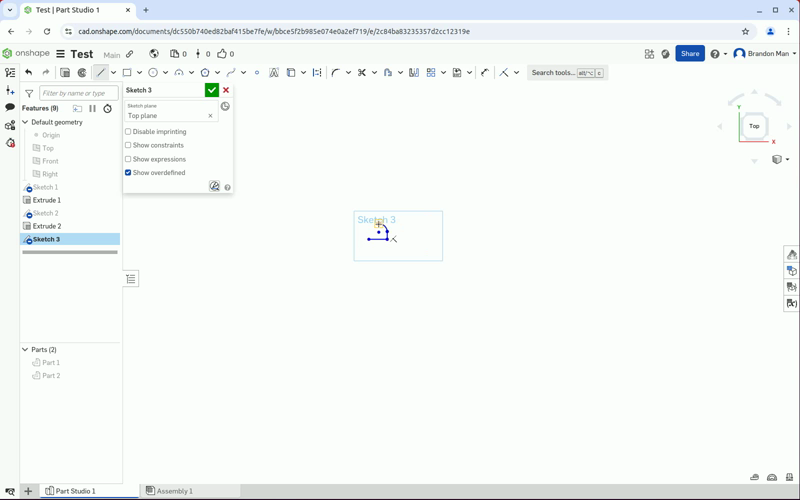
scroll(6)
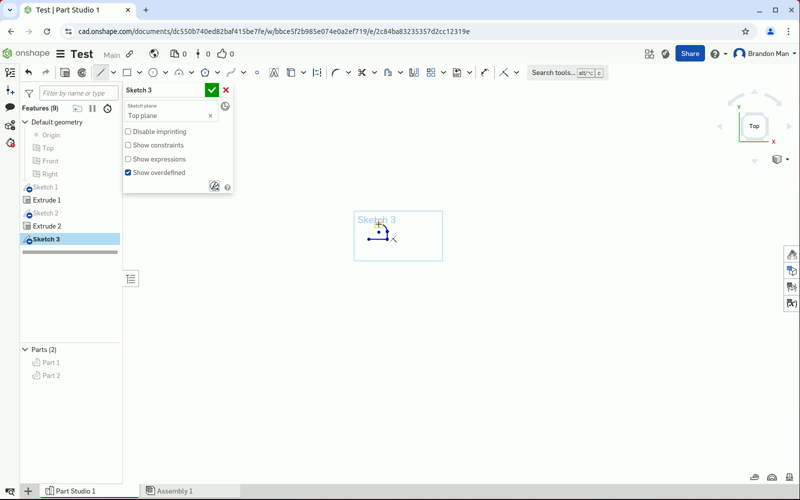
scroll(6)
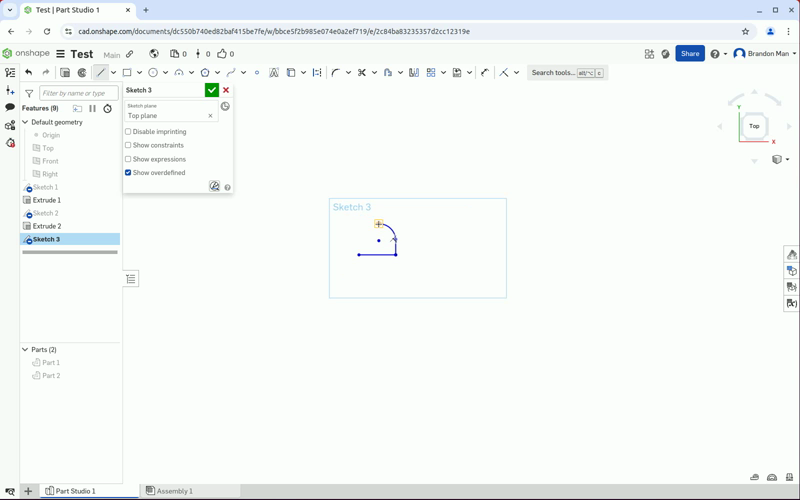
scroll(6)
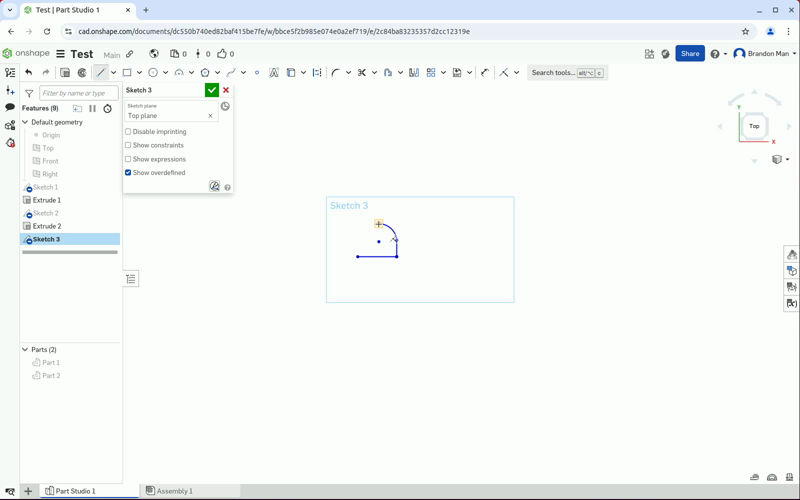
scroll(6)
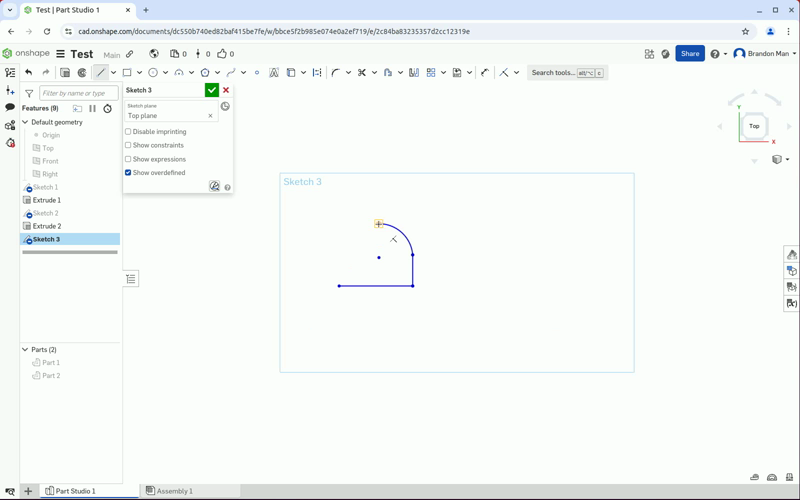
scroll(6)
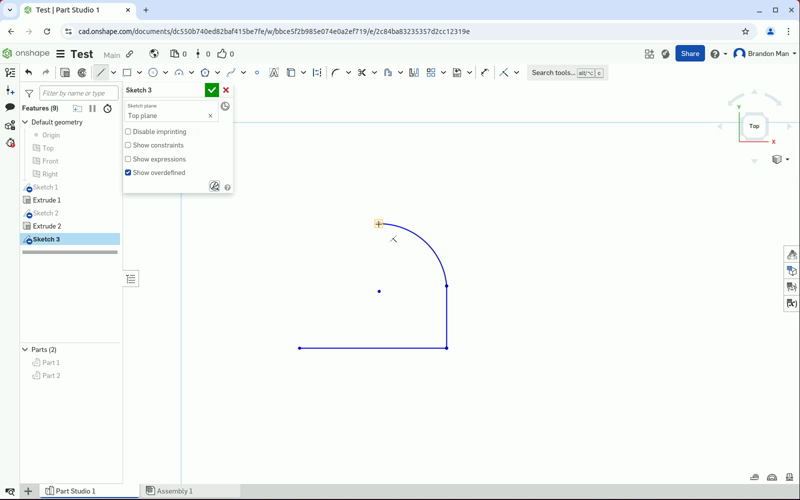
click(378, 223)
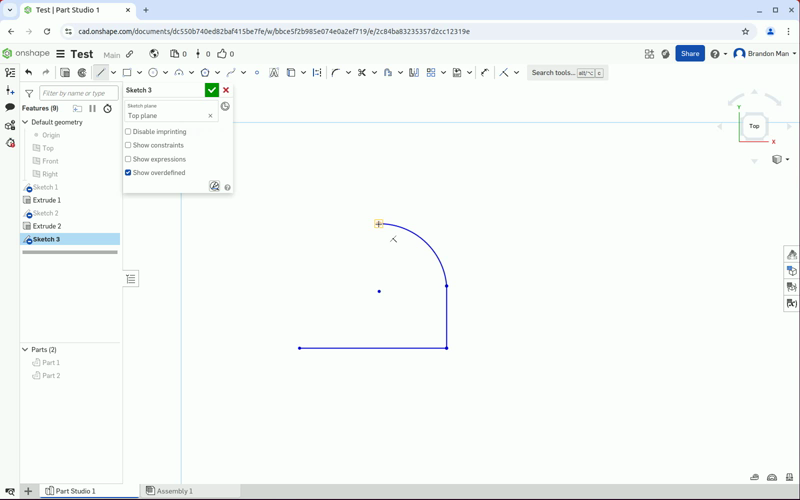
scroll(-6)
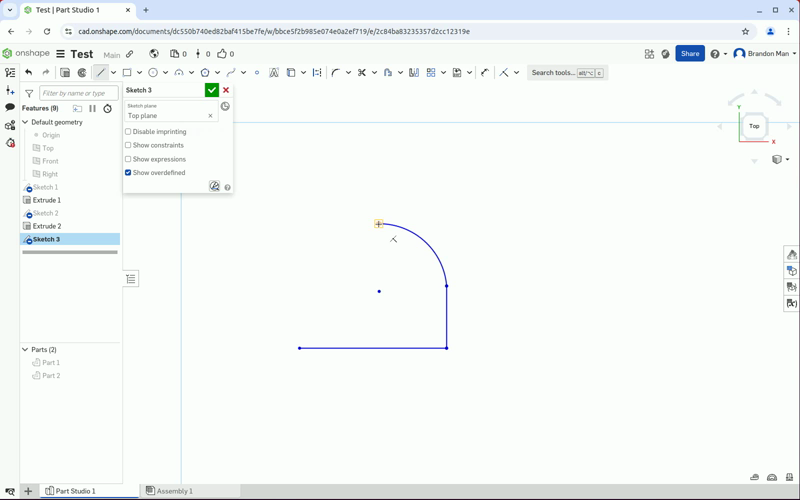
scroll(-6)
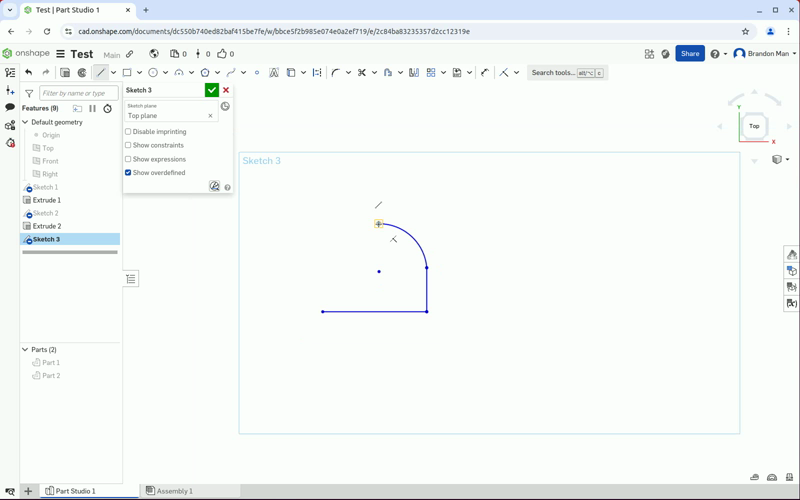
scroll(-6)
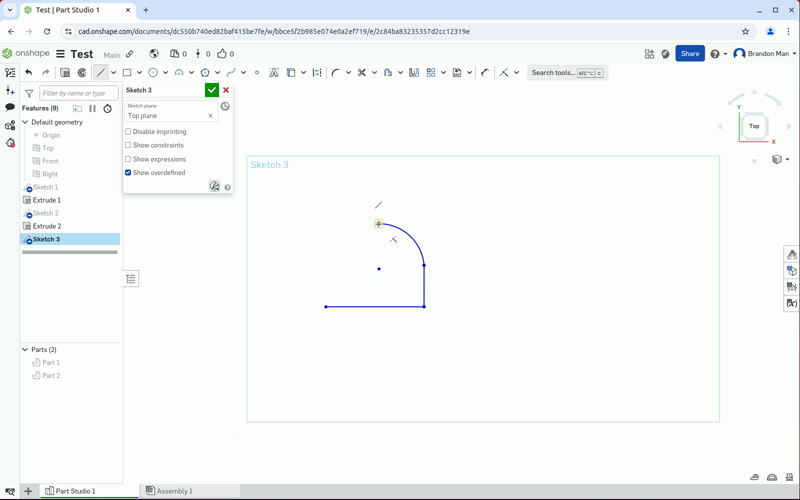
scroll(-6)
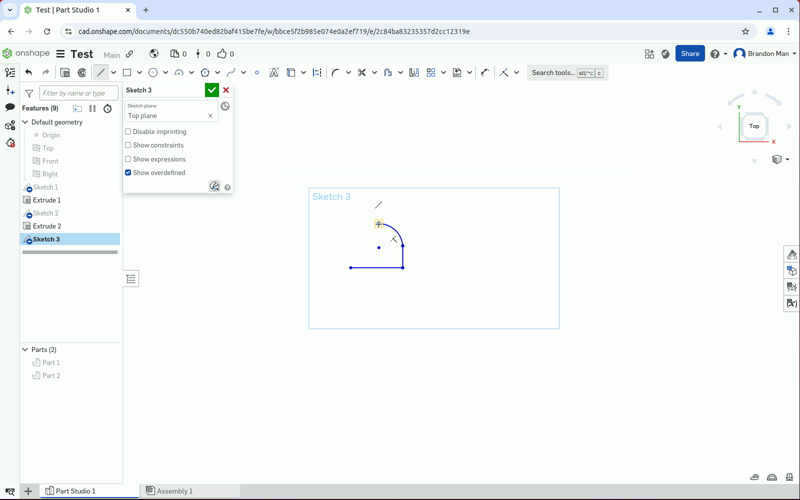
scroll(-6)
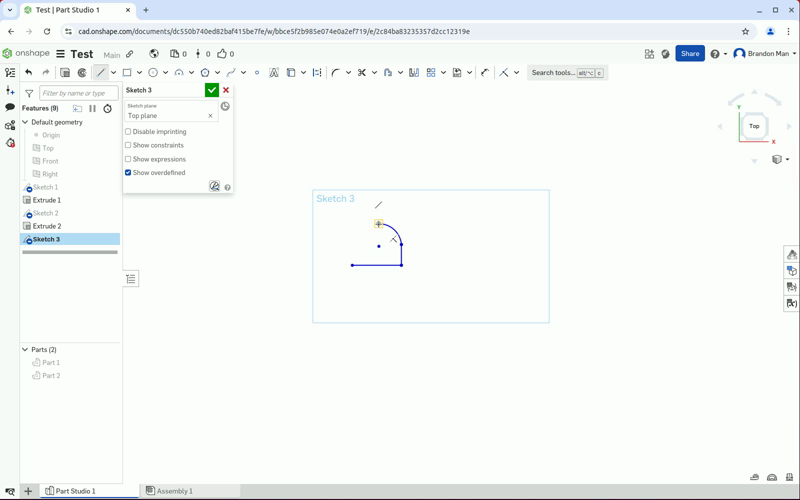
scroll(-6)
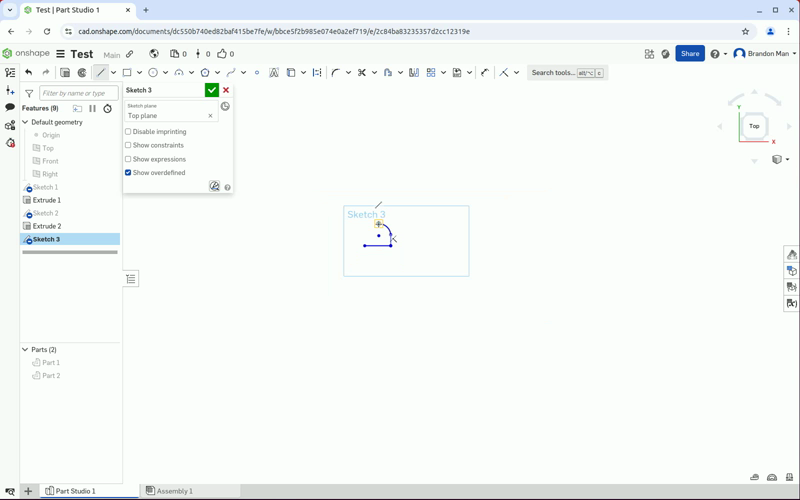
scroll(-6)
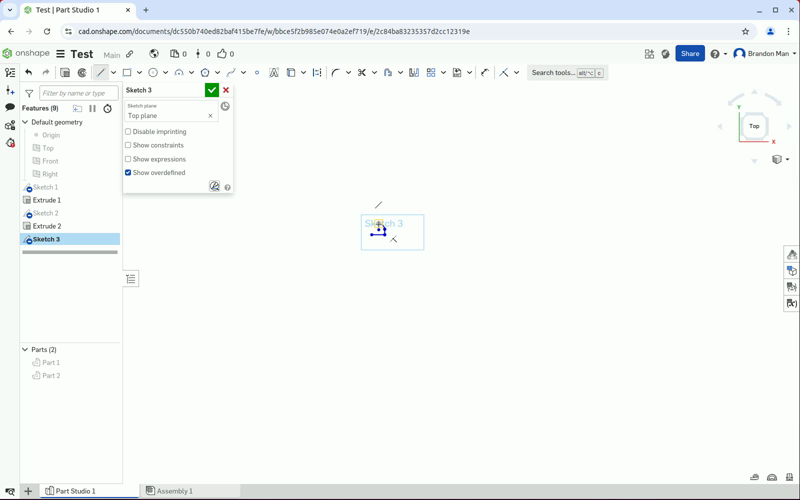
key_down(shift)
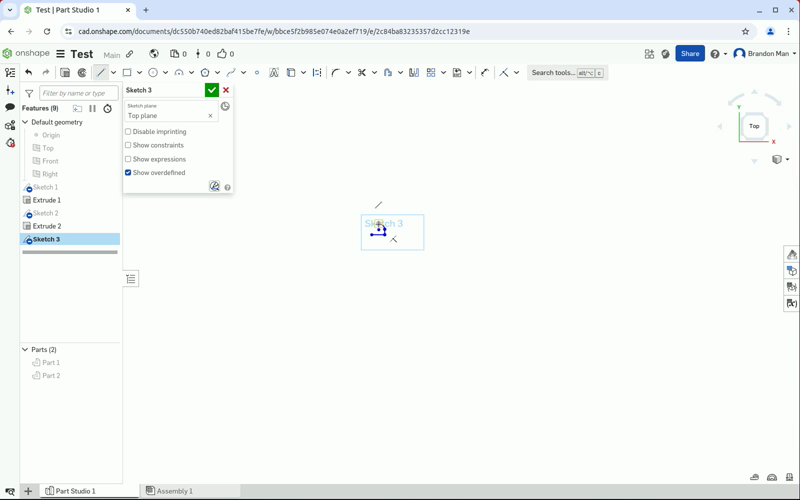
mouse_move(408, 223)
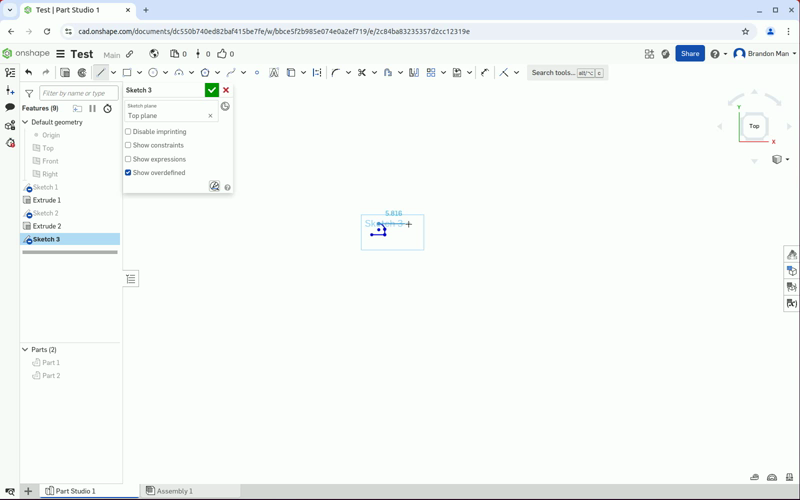
mouse_move(371, 223)
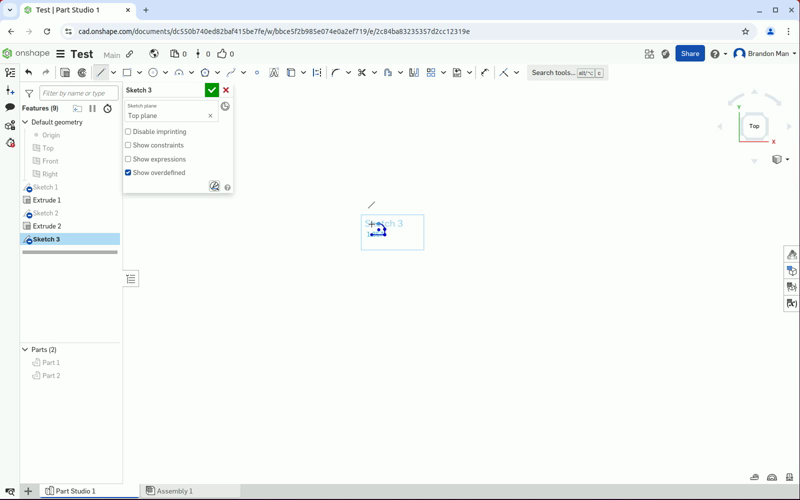
scroll(6)
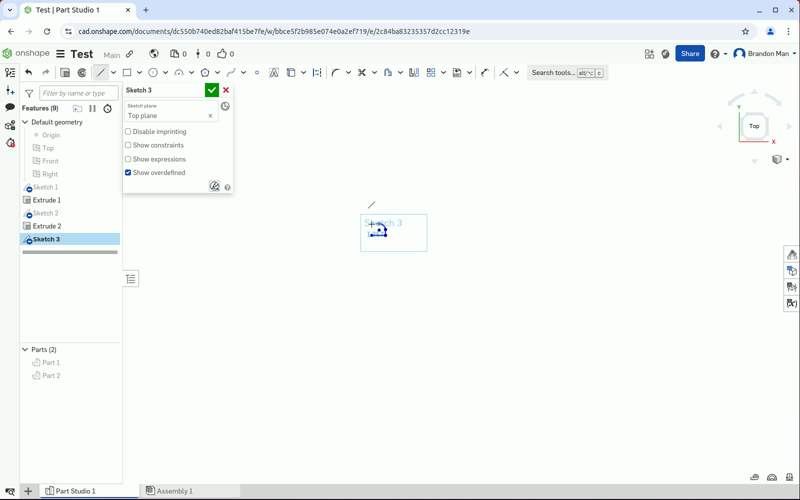
scroll(6)
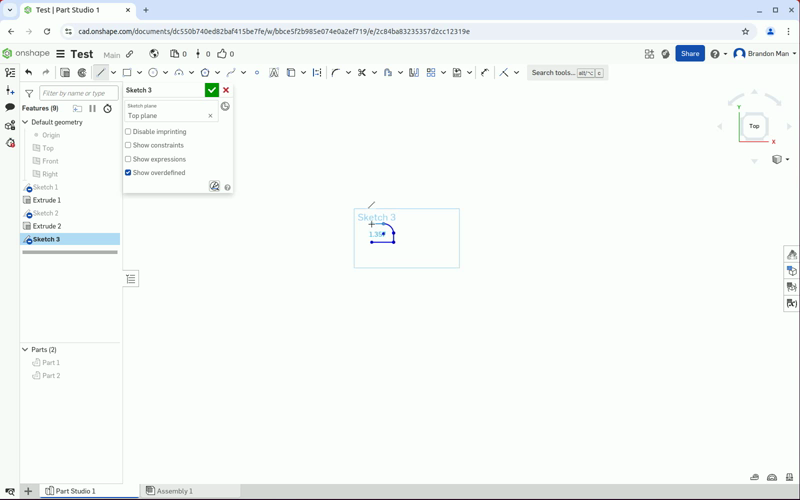
scroll(6)
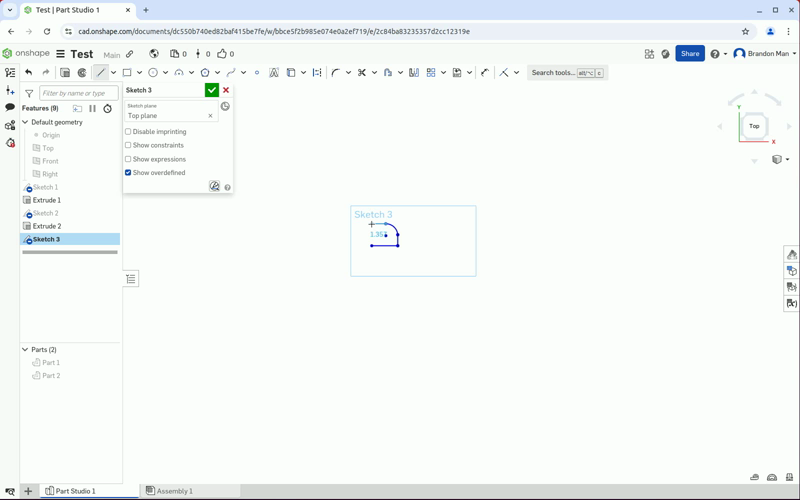
scroll(6)
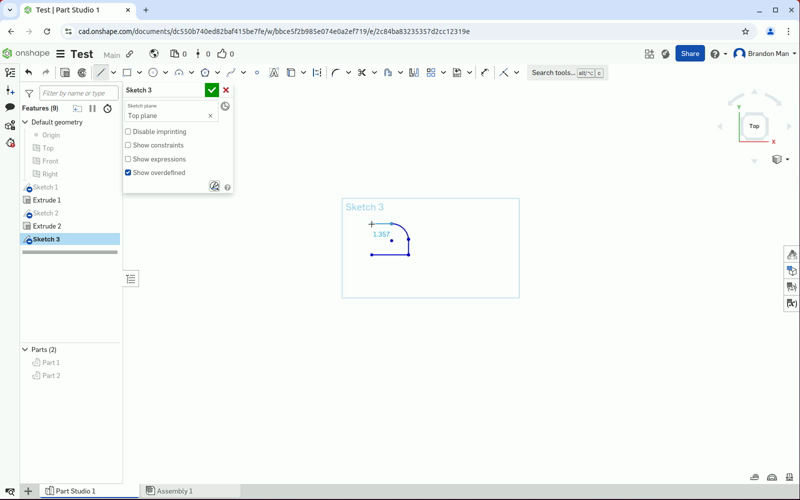
scroll(6)
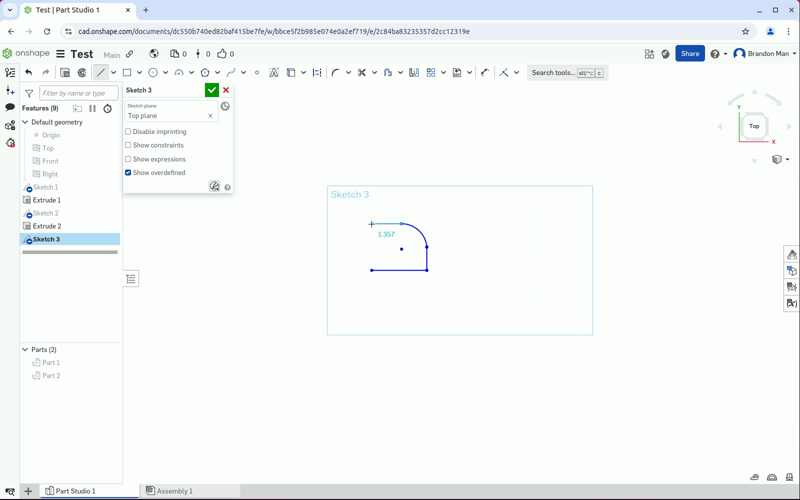
scroll(6)
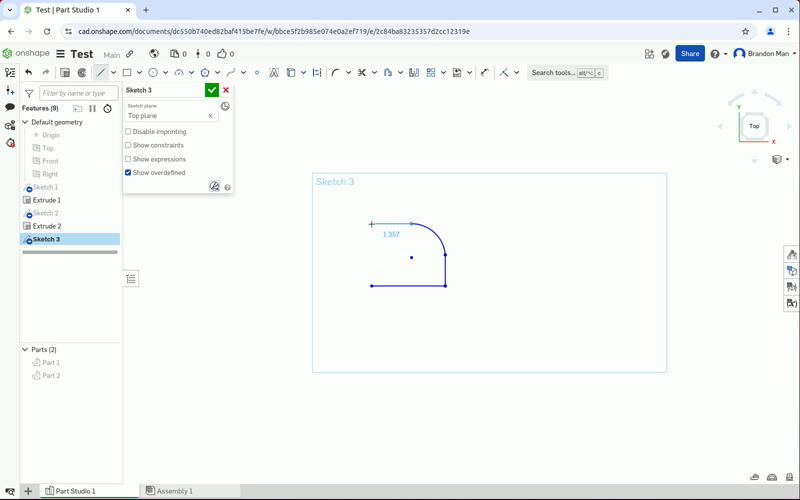
scroll(6)
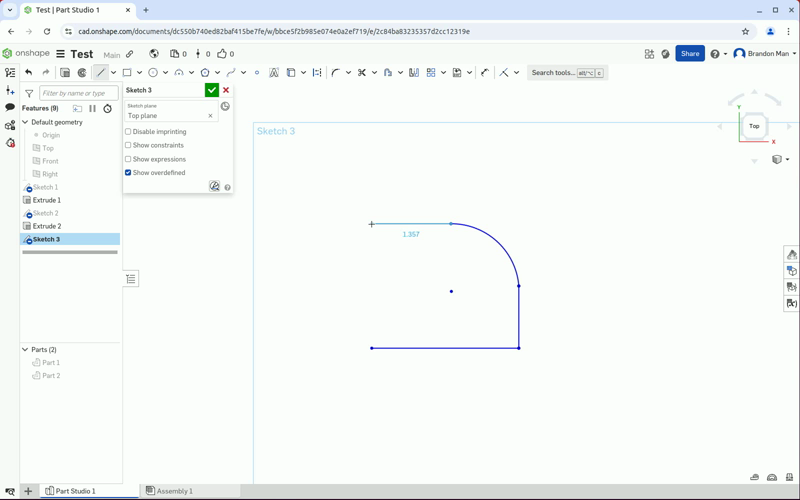
click(371, 223)
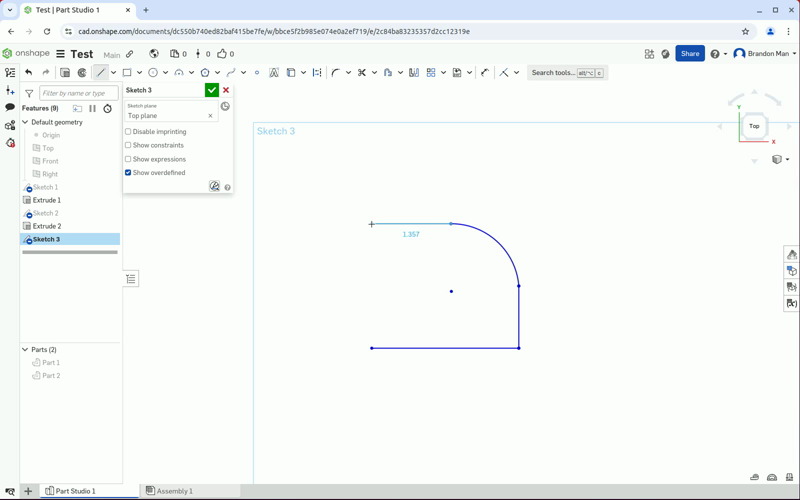
scroll(-6)
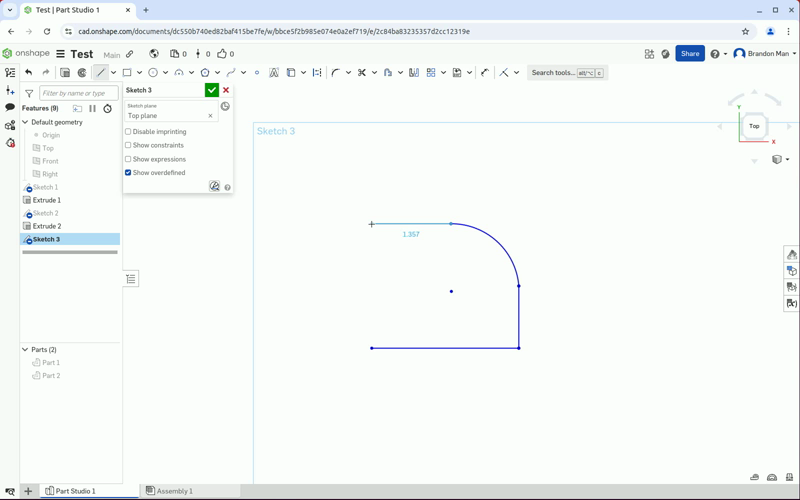
scroll(-6)
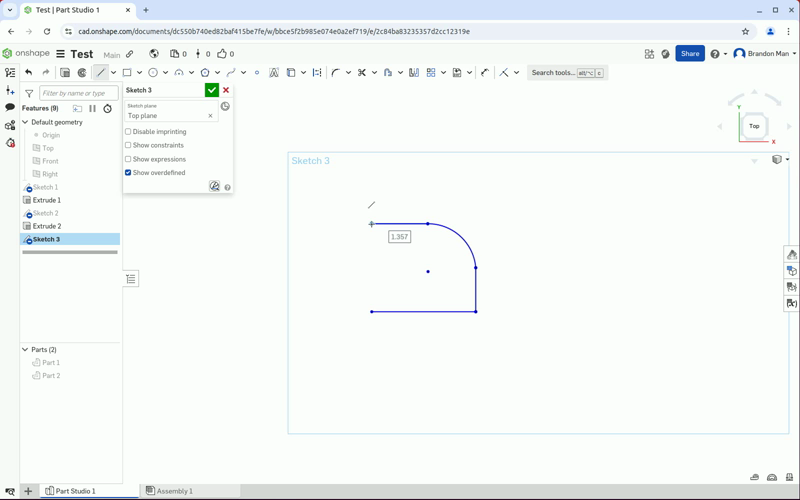
scroll(-6)
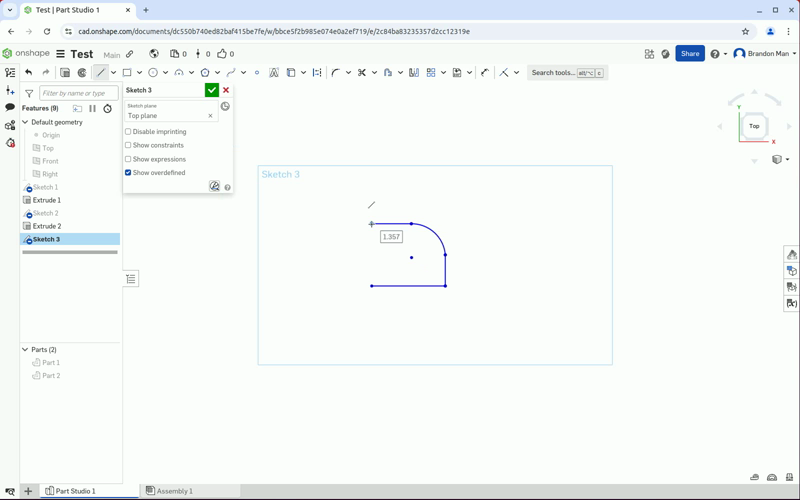
scroll(-6)
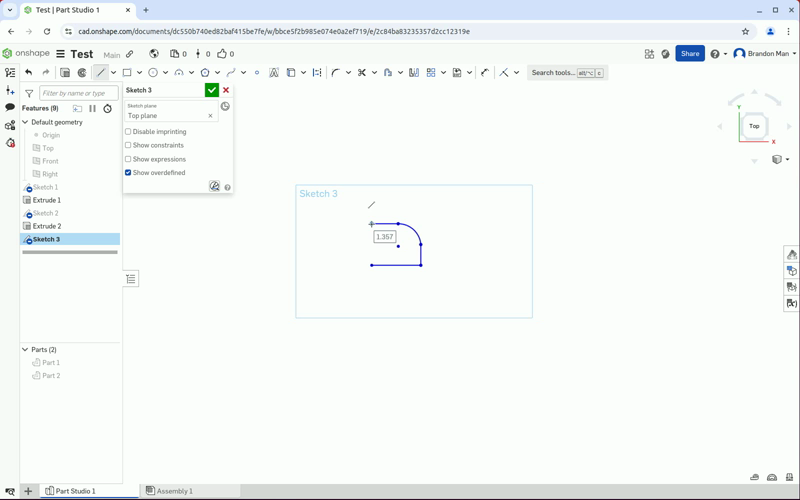
scroll(-6)
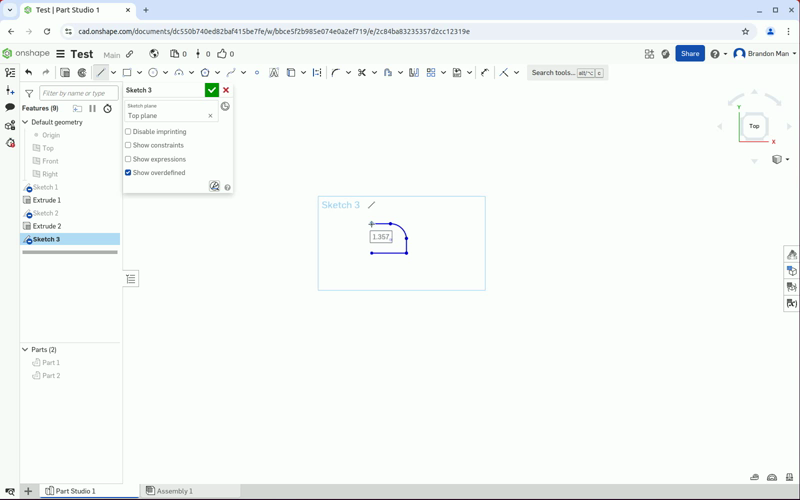
scroll(-6)
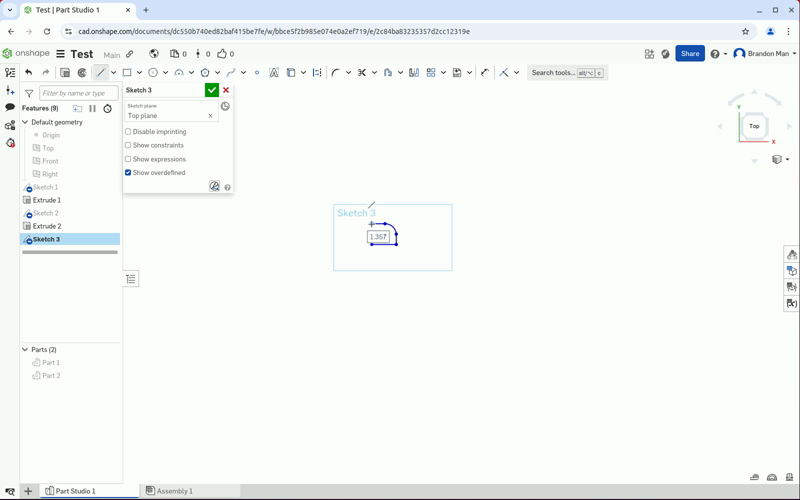
scroll(-6)
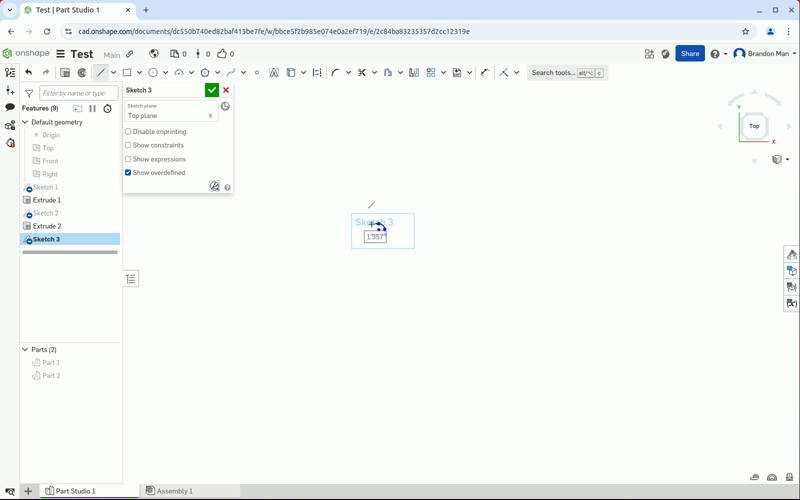
key_up(shift)
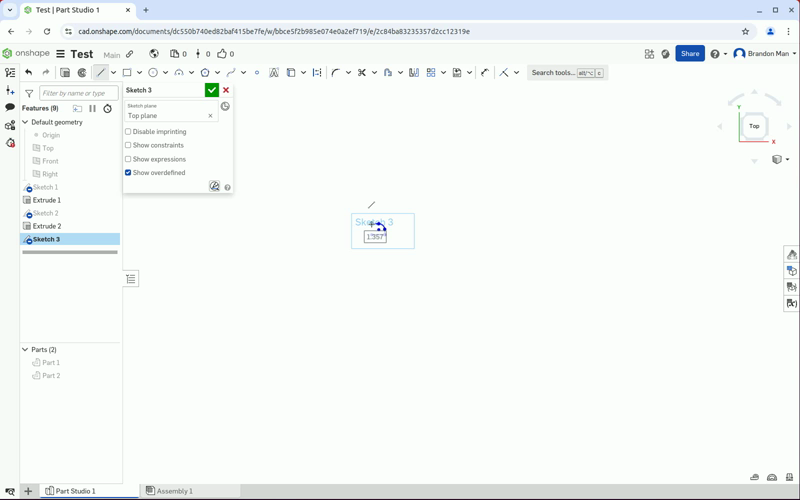
mouse_move(401, 223)
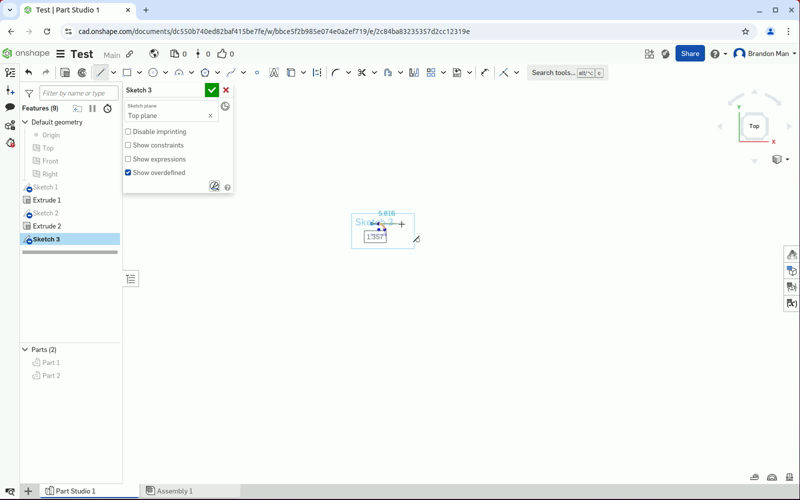
key_down(shift)
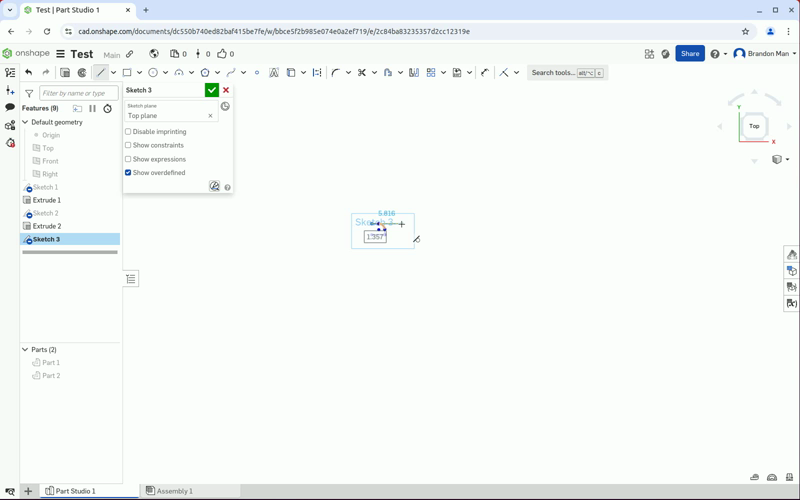
mouse_move(371, 234)
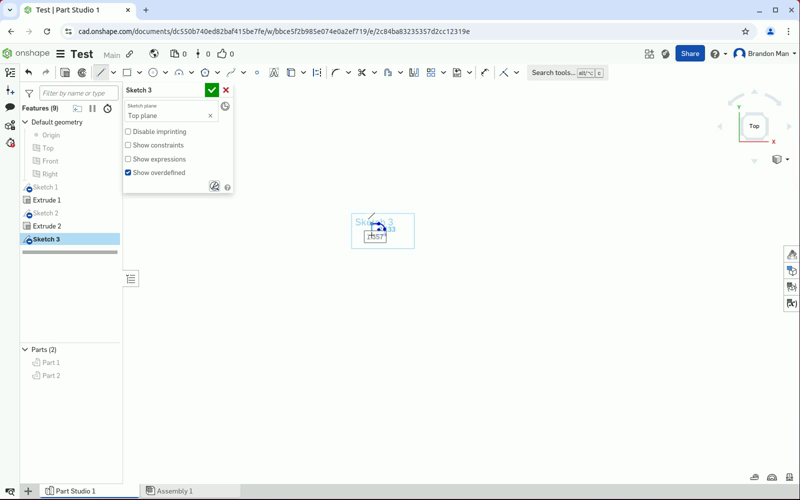
key_up(shift)
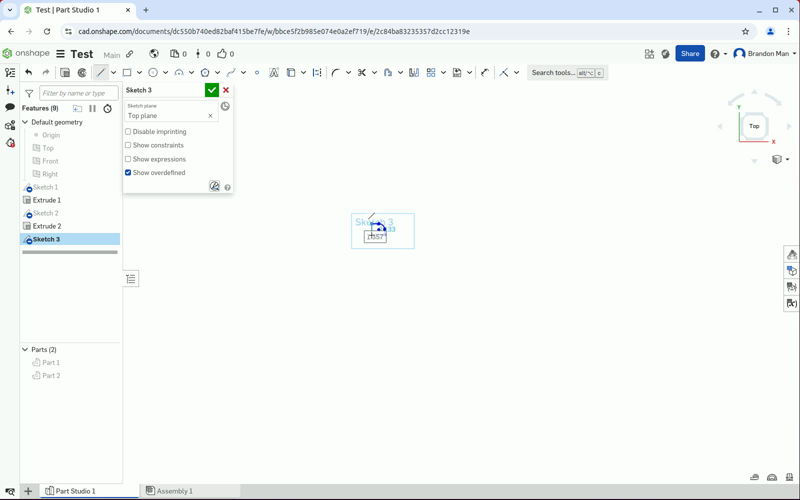
click(371, 234)
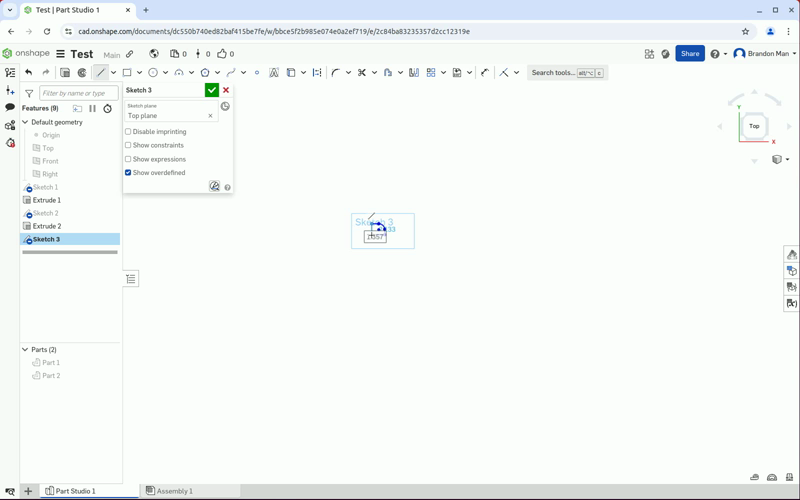
key(esc)
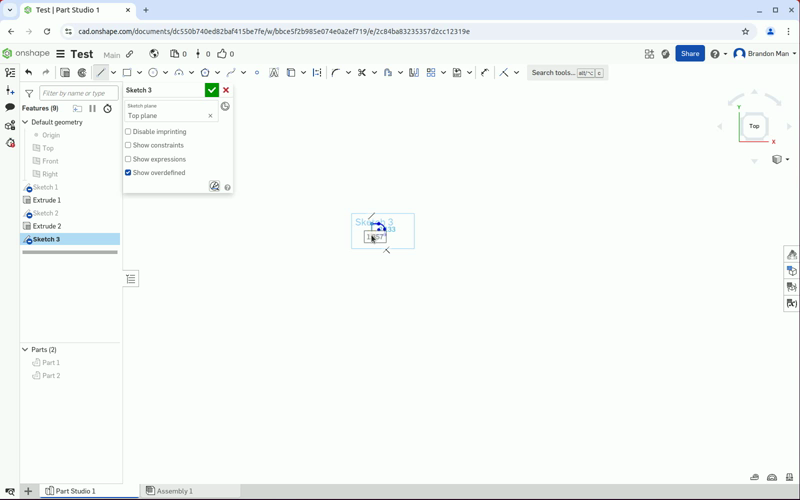
mouse_move(375, 227)
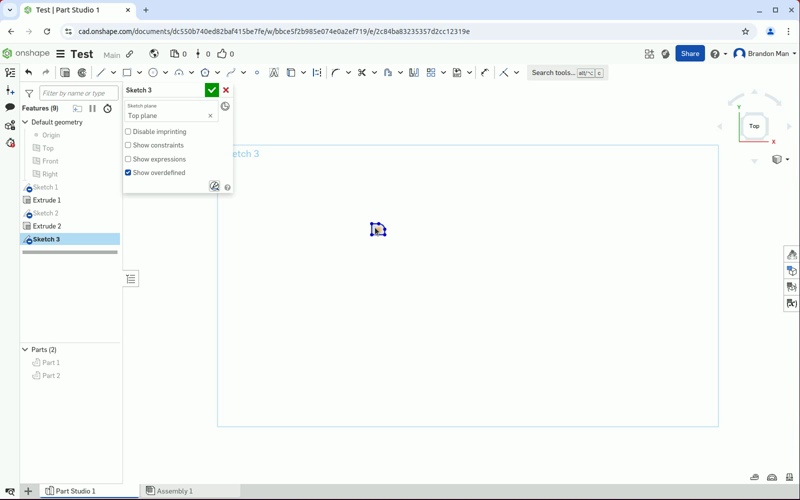
scroll(6)
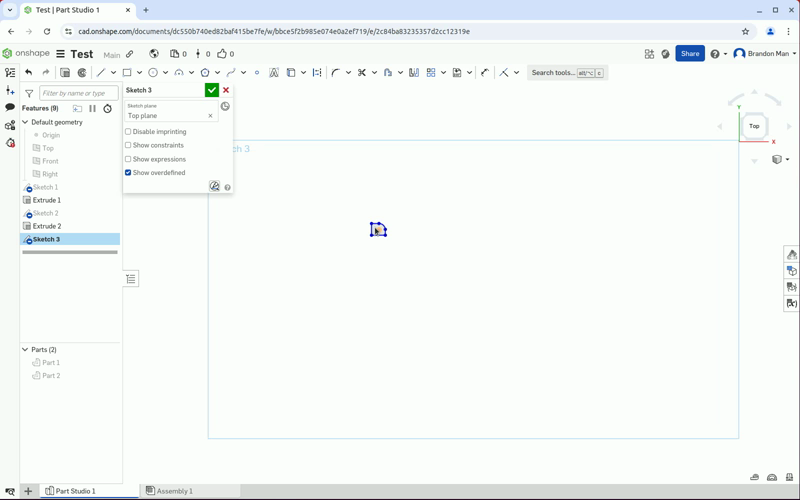
scroll(6)
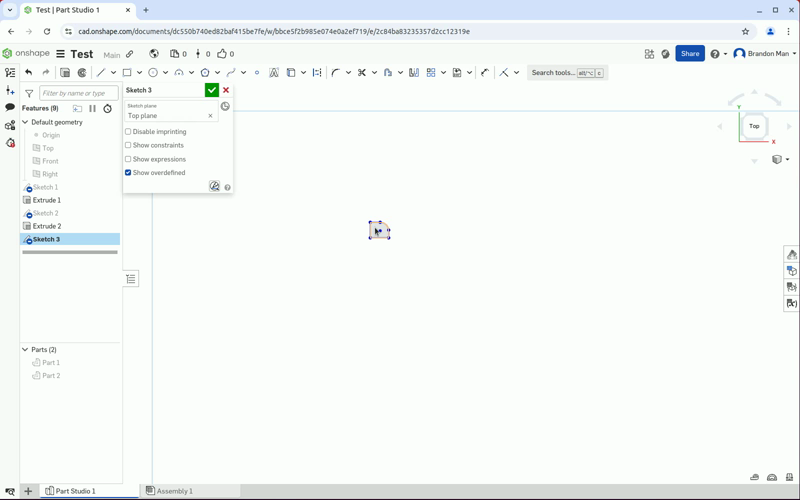
scroll(6)
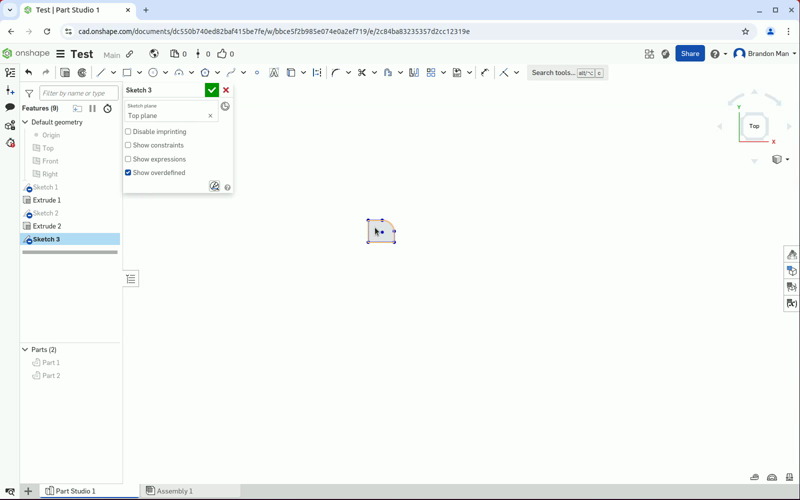
scroll(6)
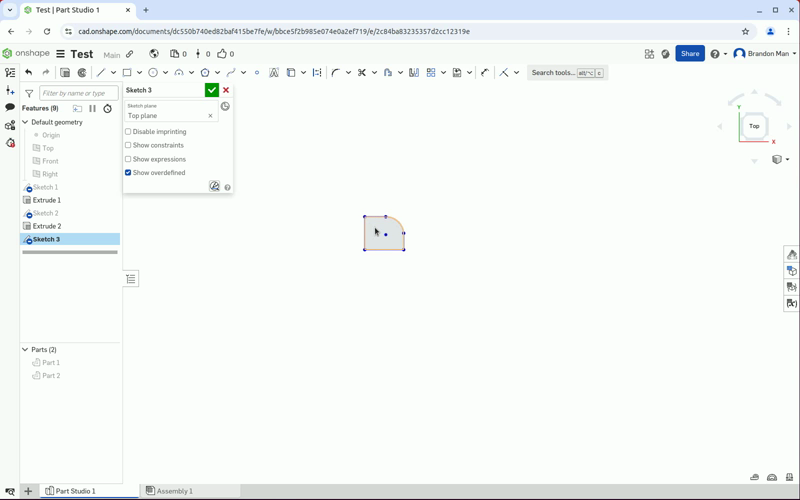
scroll(6)
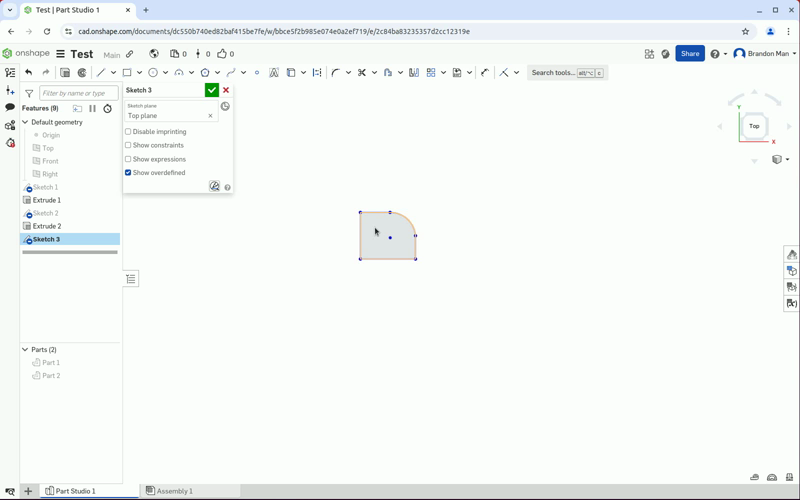
scroll(6)
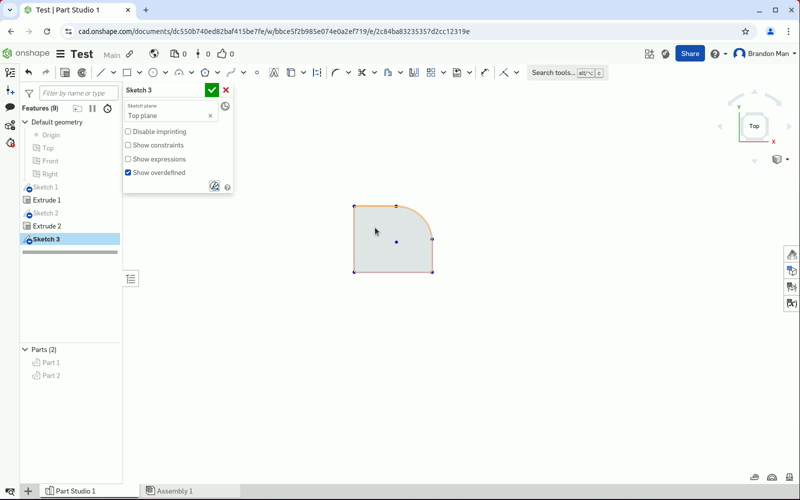
scroll(6)
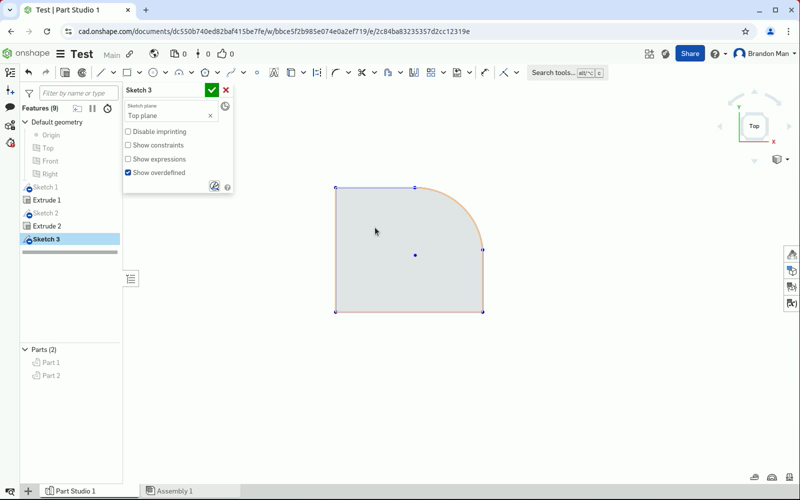
click(375, 227)
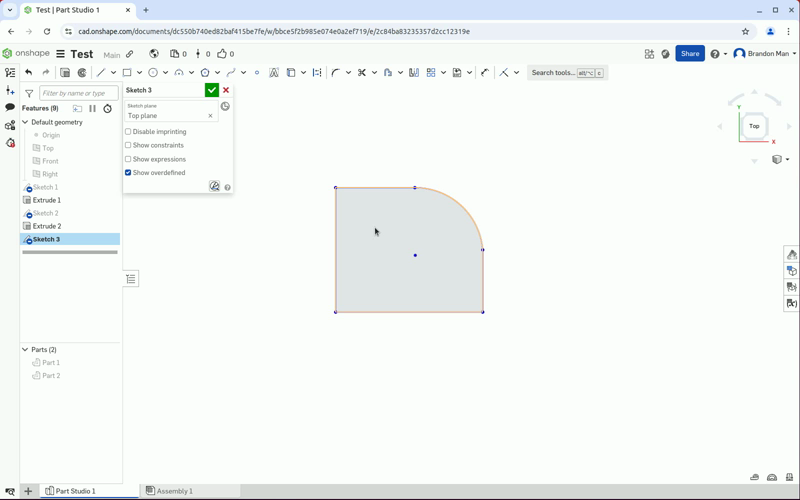
scroll(-6)
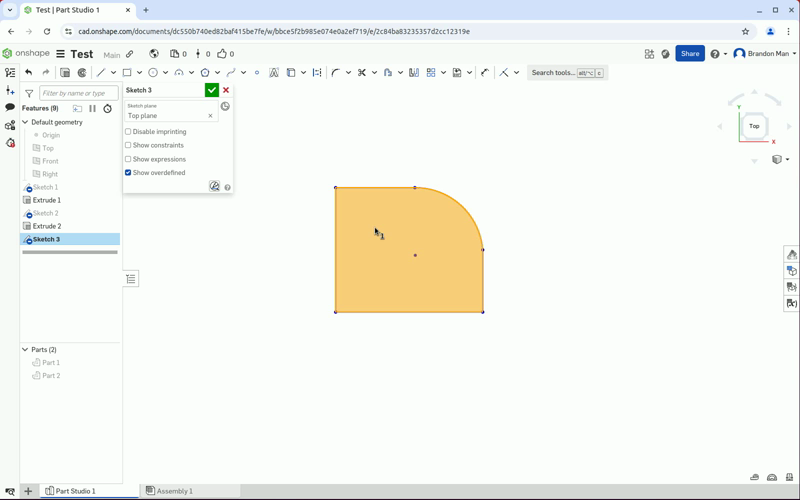
scroll(-6)
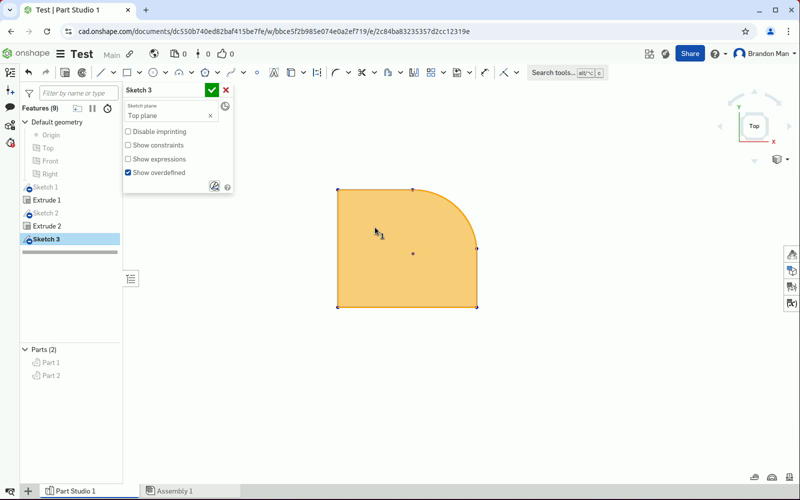
scroll(-6)
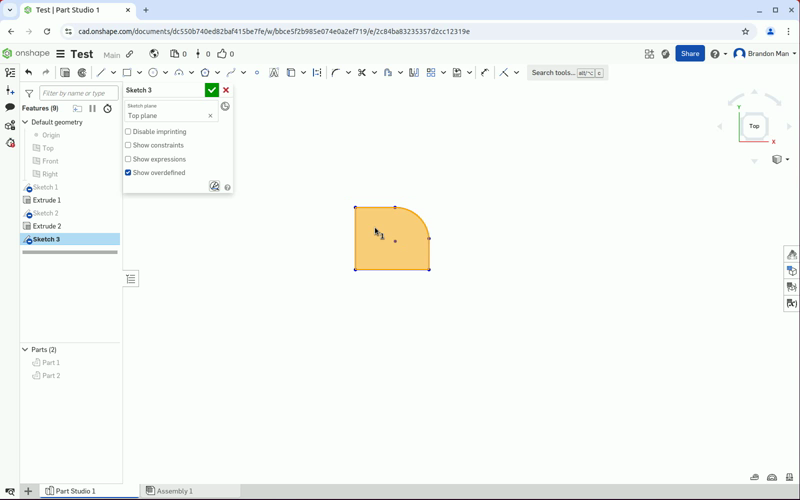
scroll(-6)
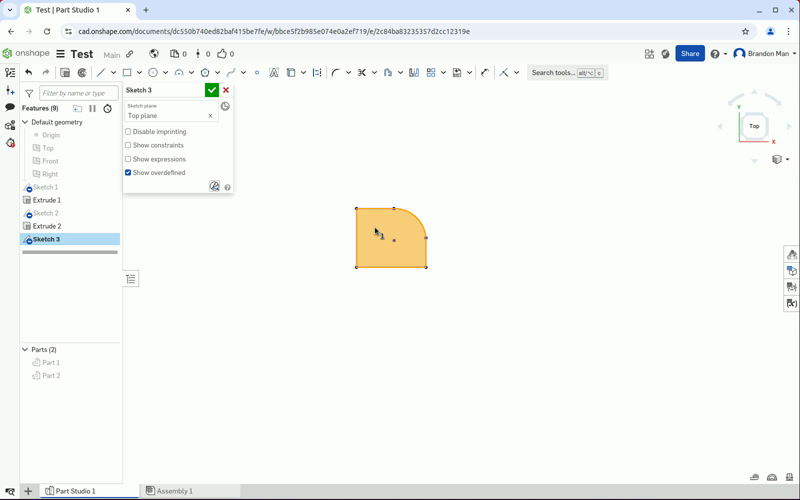
scroll(-6)
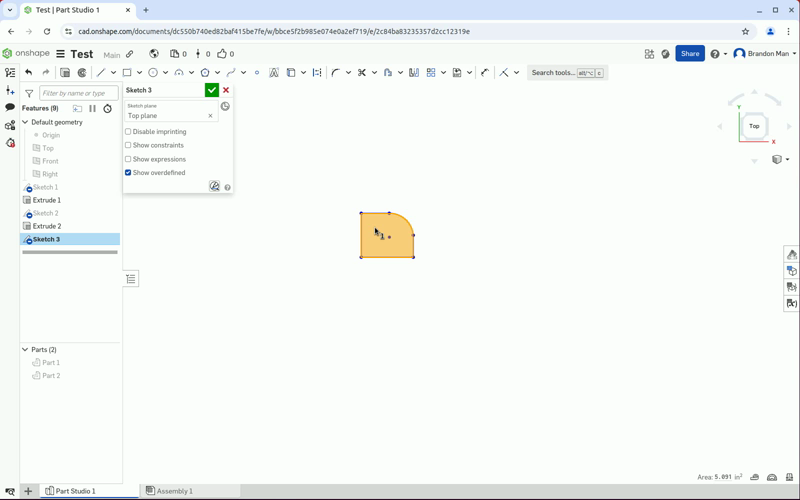
scroll(-6)
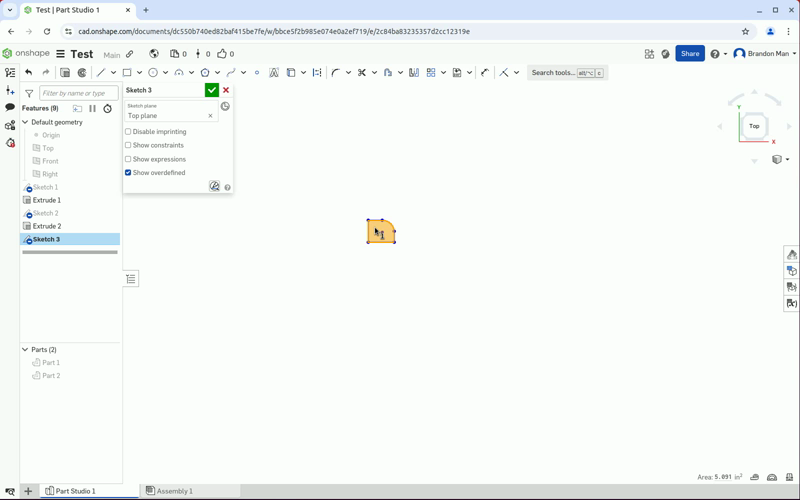
scroll(-6)
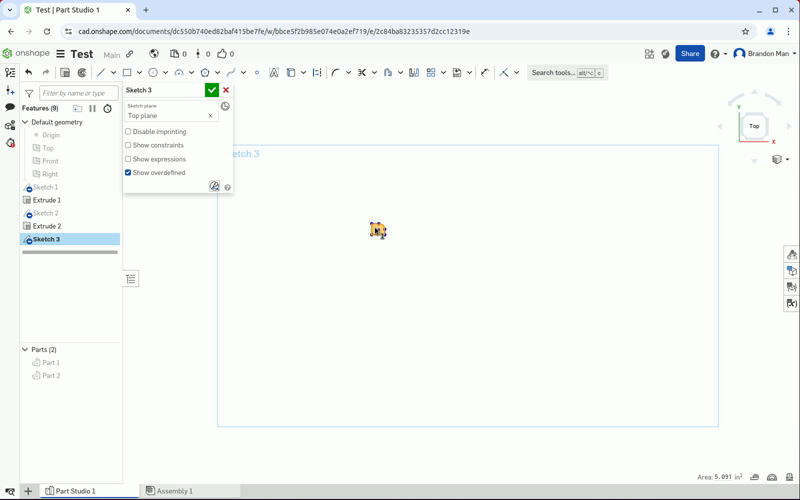
mouse_move(73, 352)
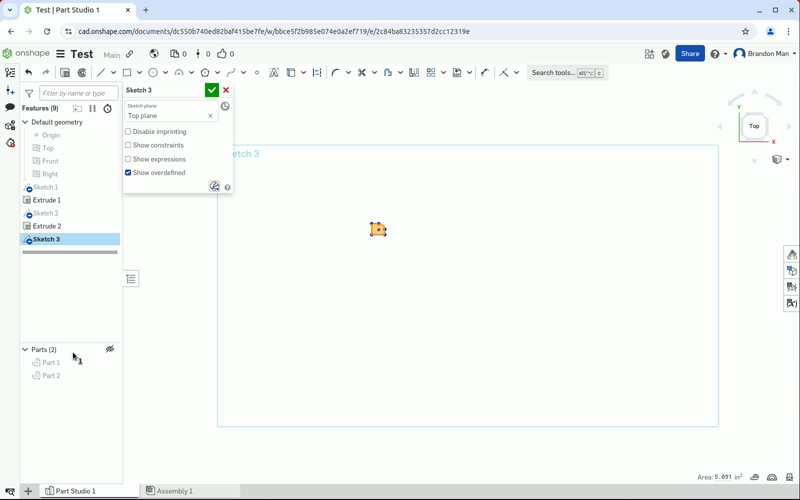
key(shift+y)
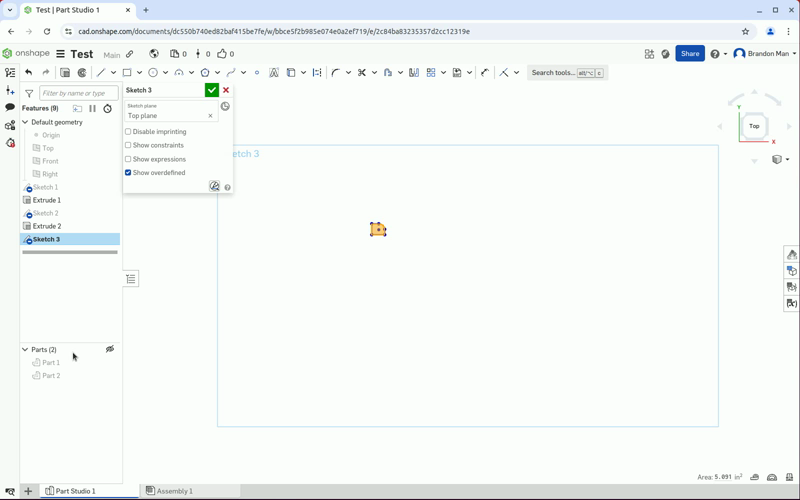
key(shift+e)
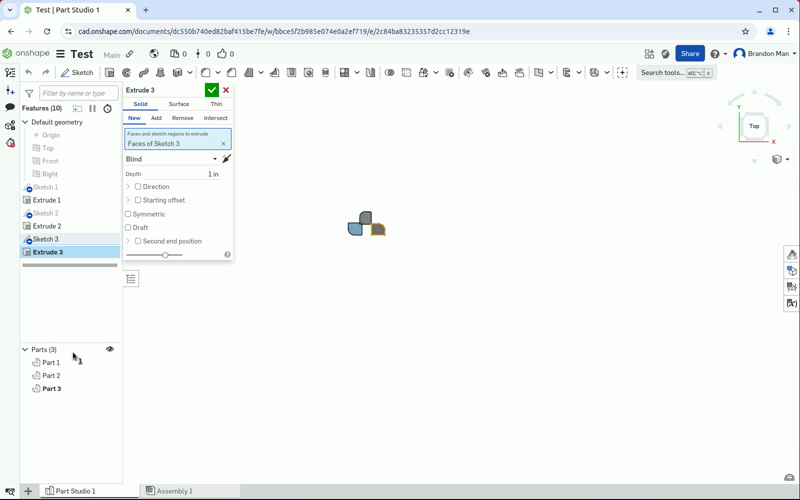
mouse_move(143, 106)
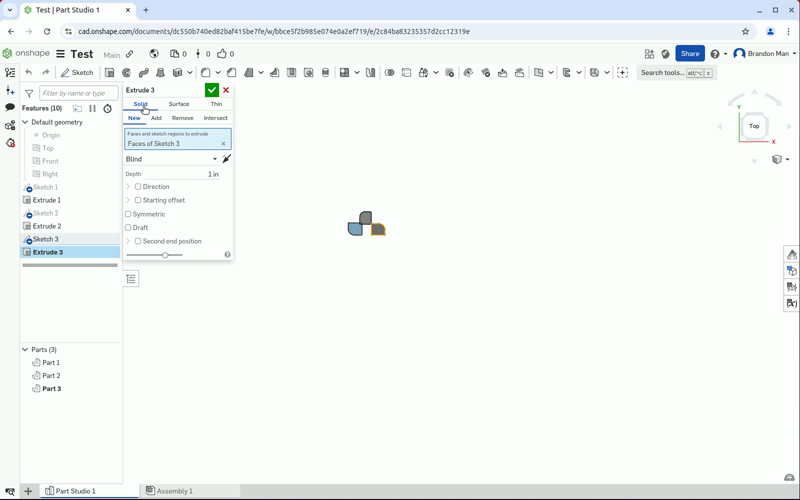
click(143, 106)
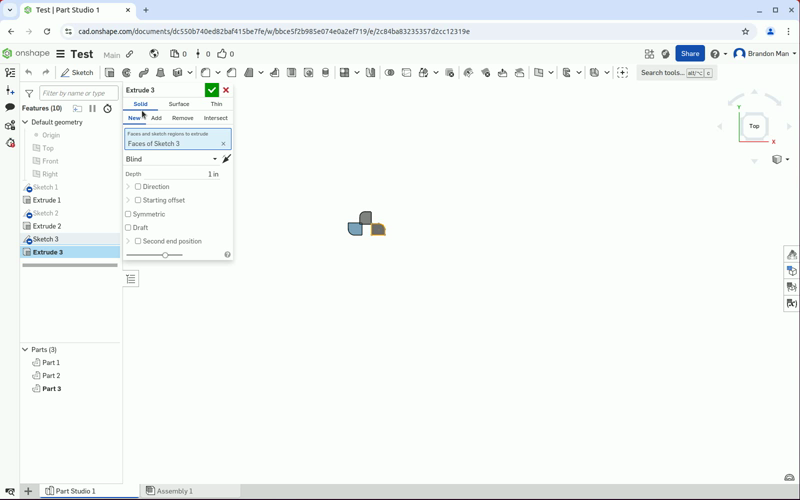
mouse_move(137, 120)
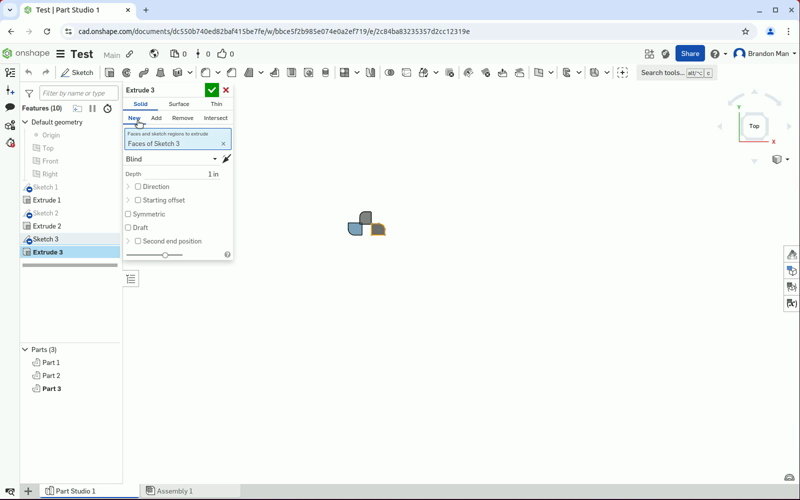
click(137, 120)
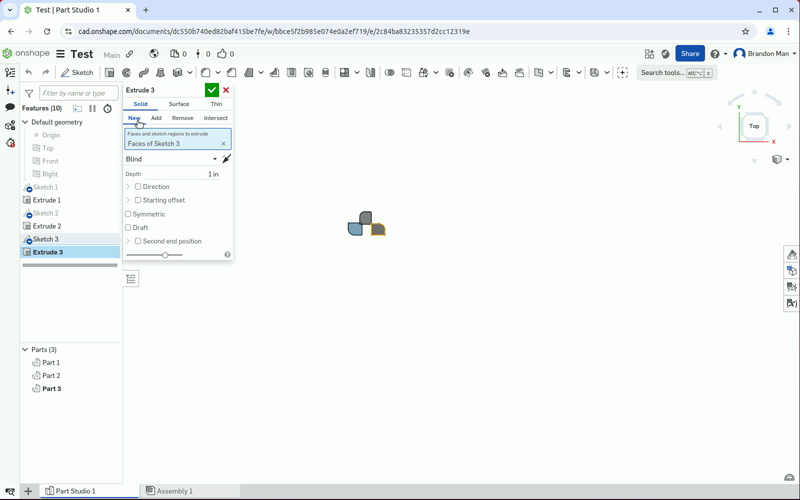
key(tab, 4)
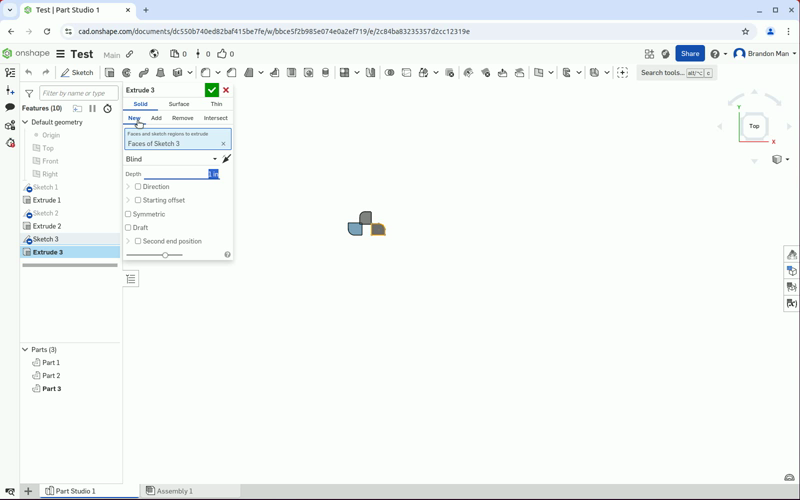
text(1.685)
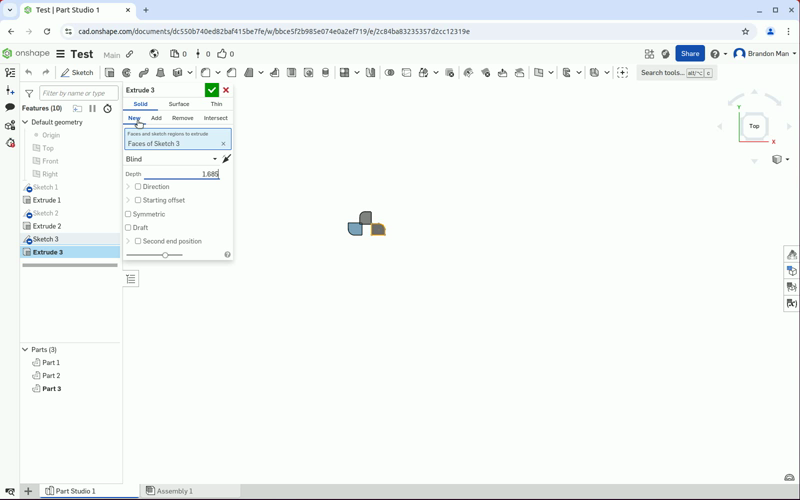
key(enter)
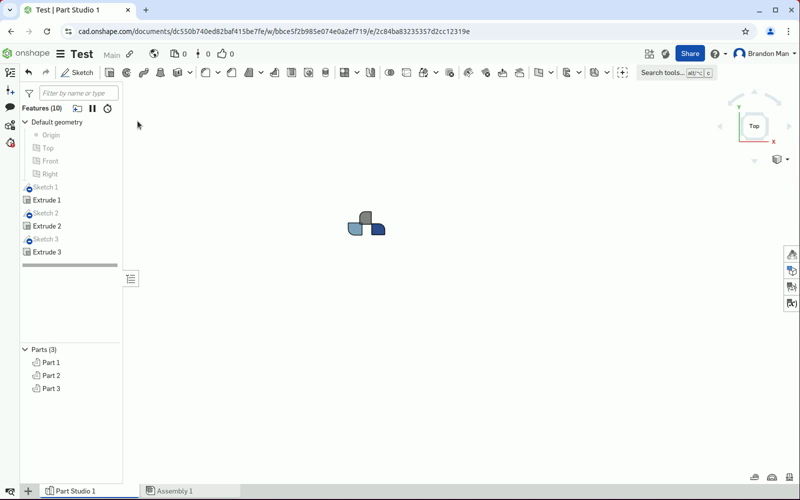
key(shift+h)
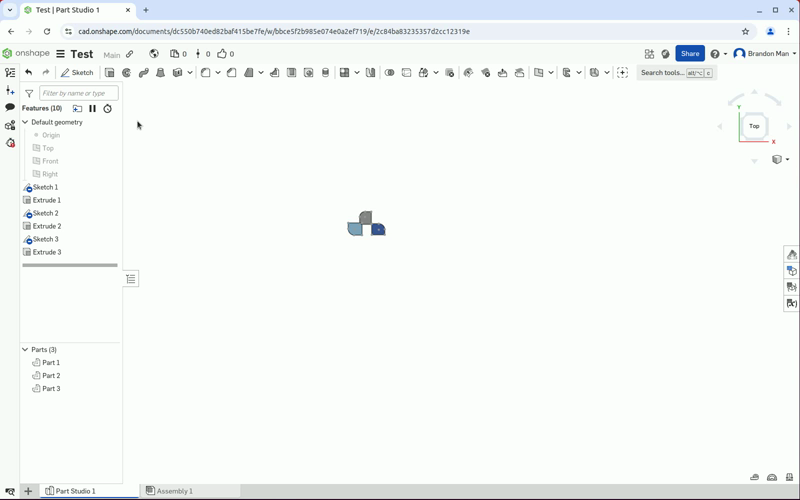
key(shift+h)
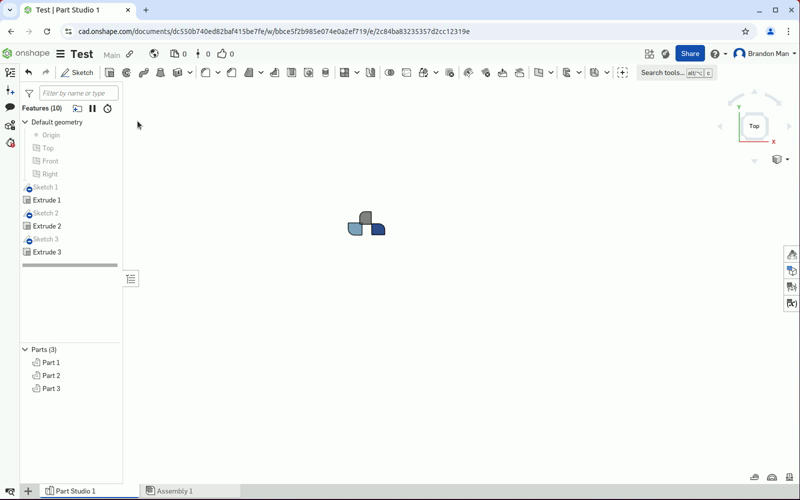
mouse_move(73, 189)
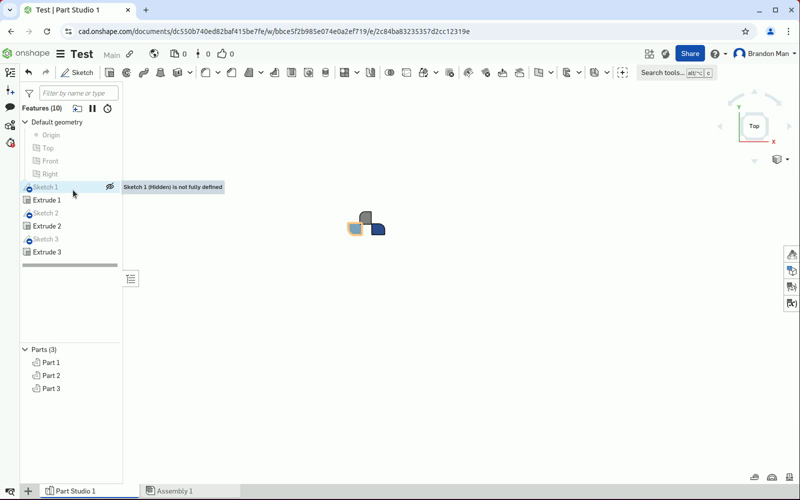
click(73, 189)
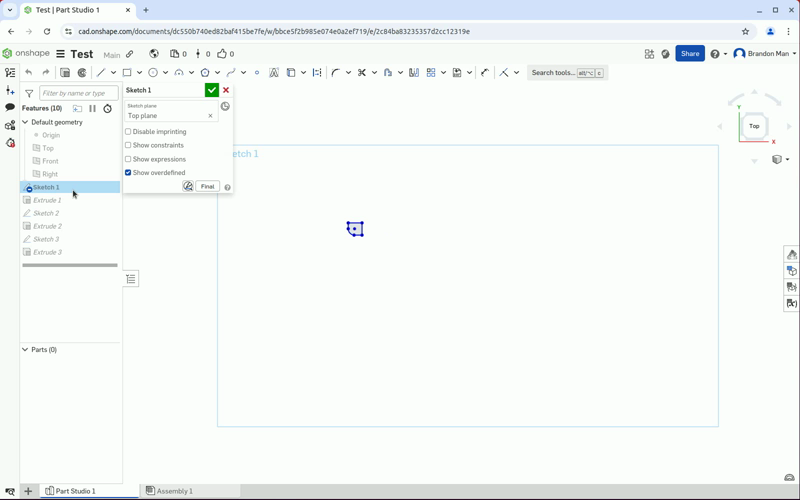
mouse_move(229, 92)
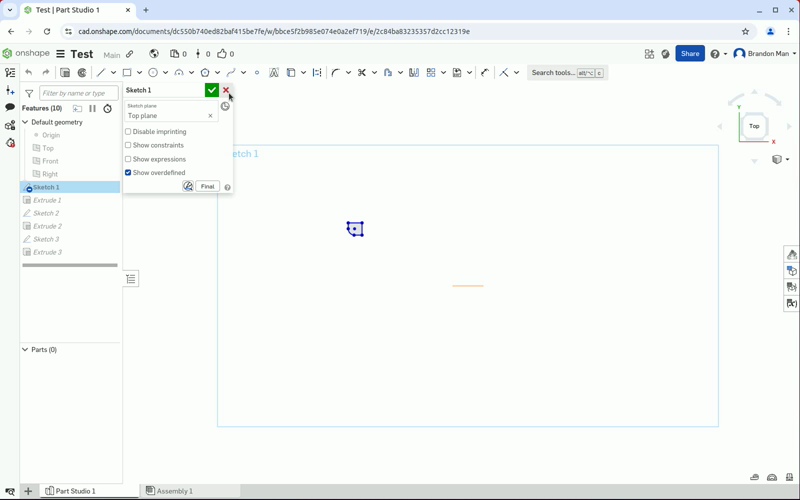
click(229, 92)
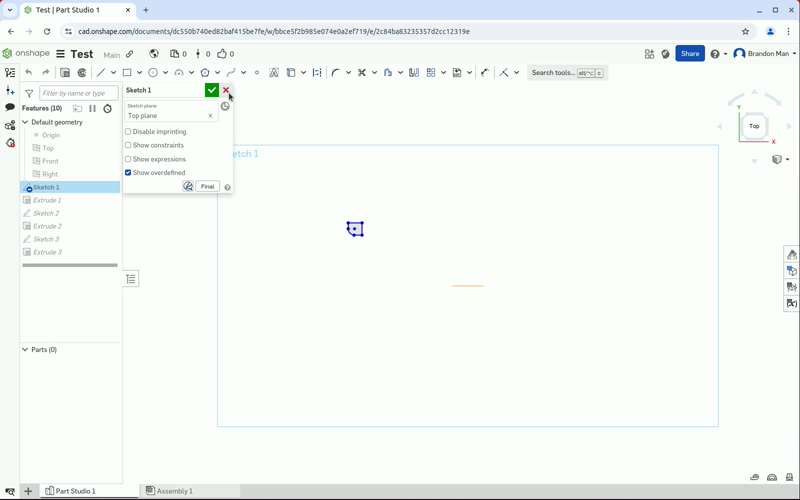
key(shift+s)
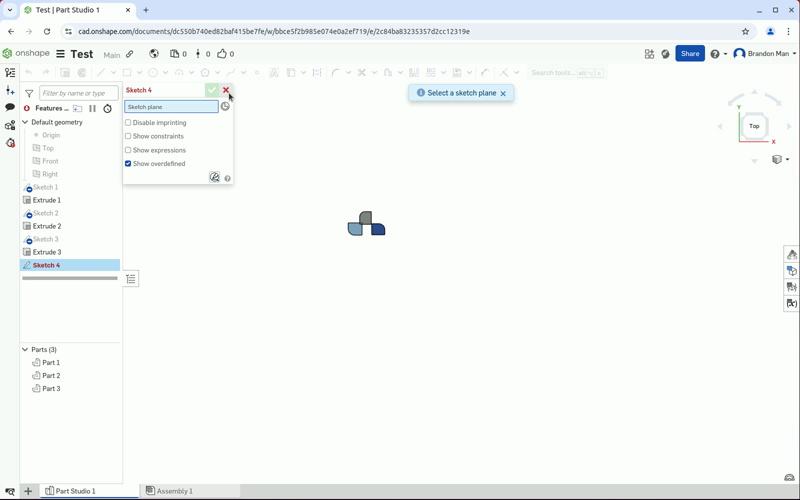
mouse_move(73, 150)
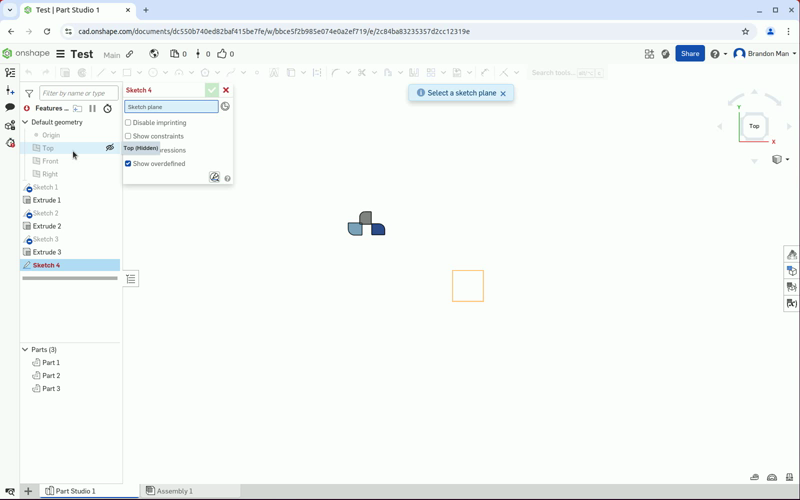
click(73, 150)
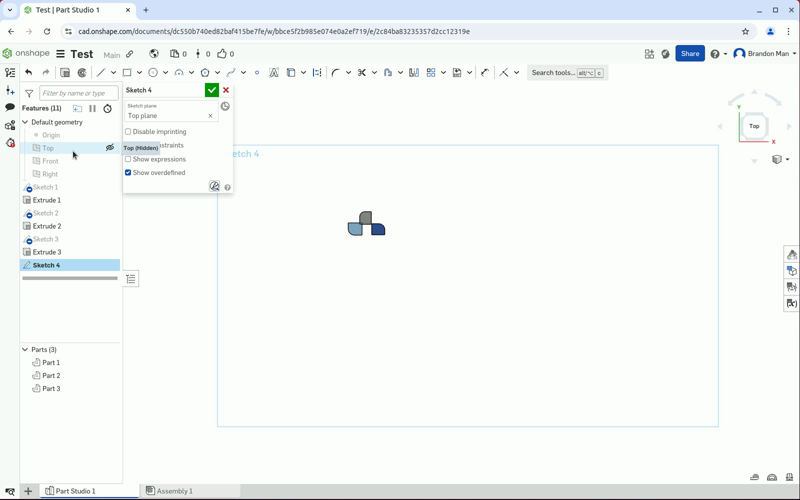
mouse_move(73, 352)
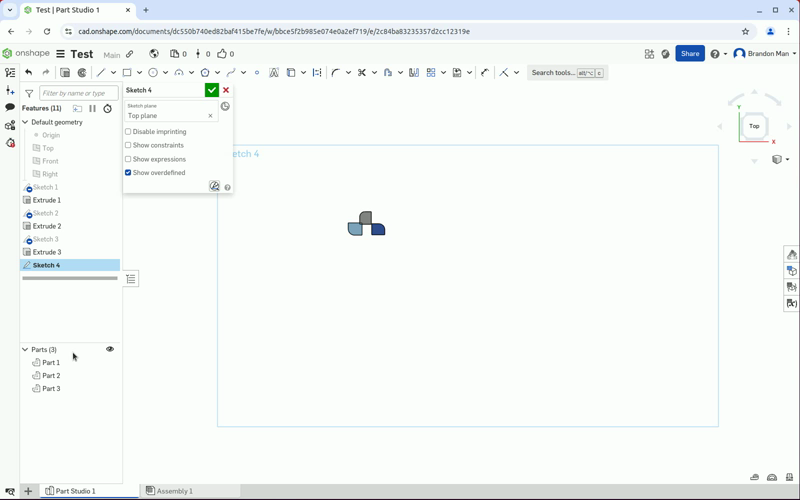
key(y)
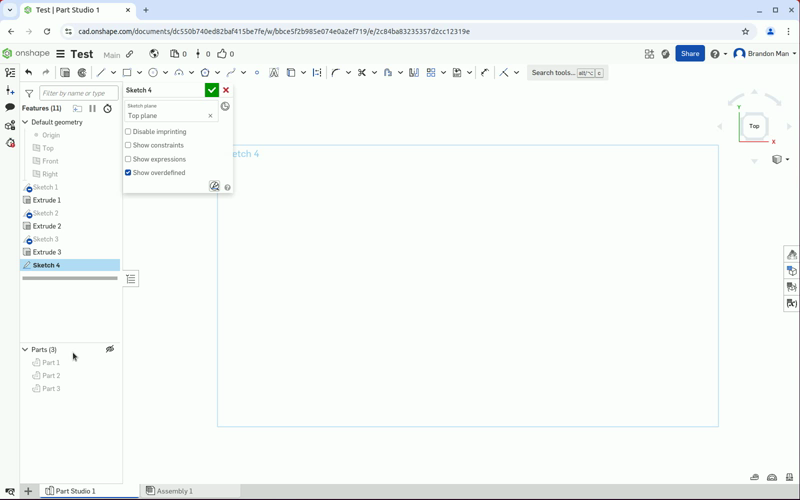
key(l)
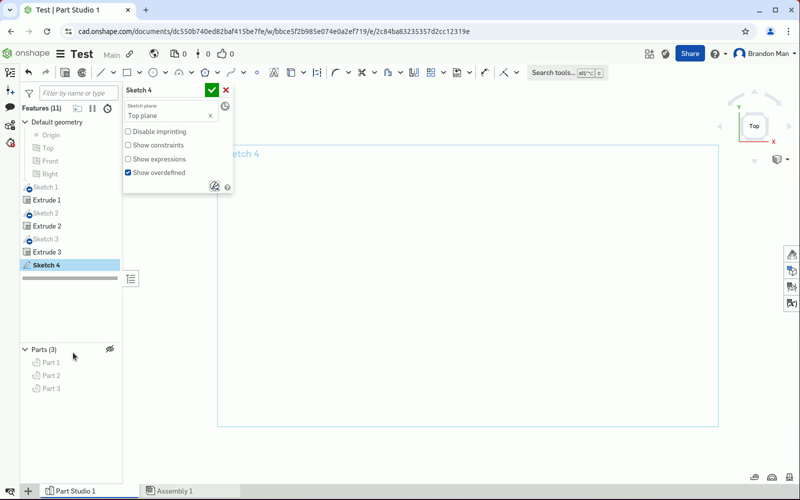
key_down(shift)
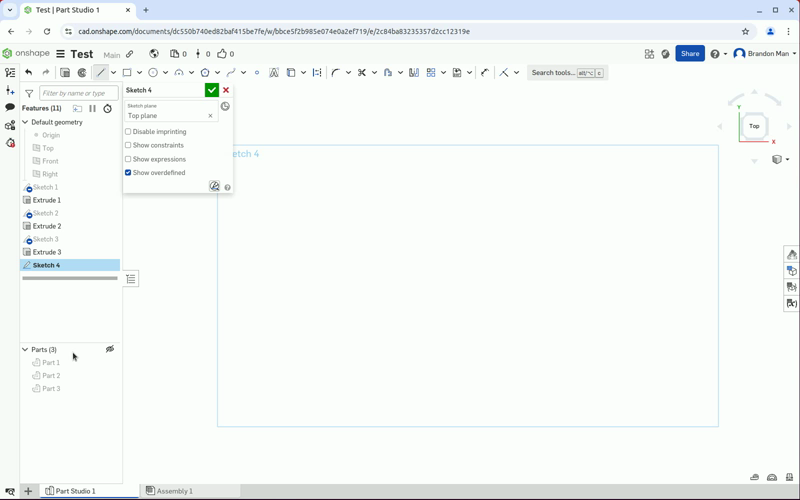
mouse_move(359, 246)
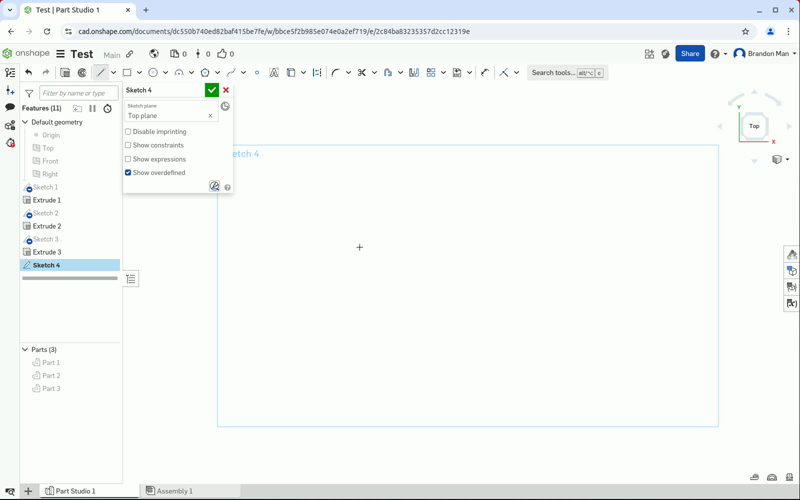
click(359, 246)
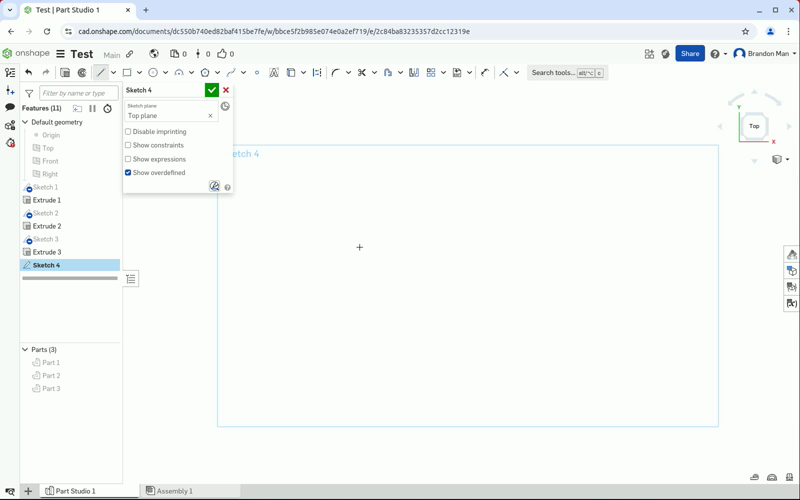
key_up(shift)
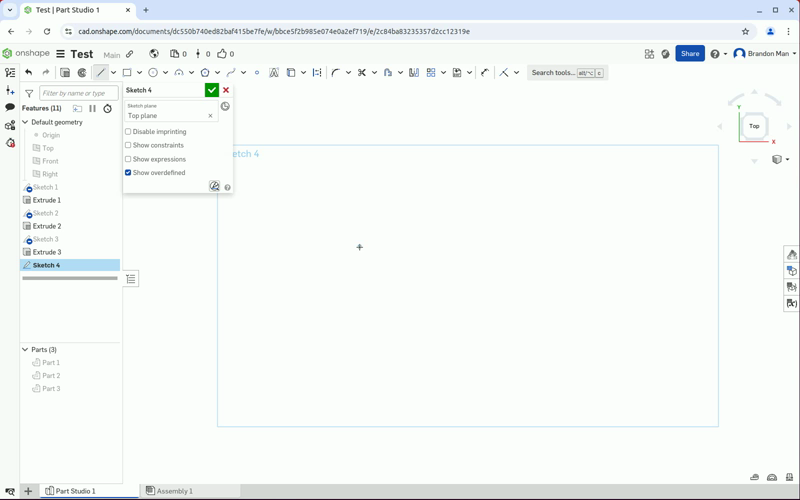
key_down(shift)
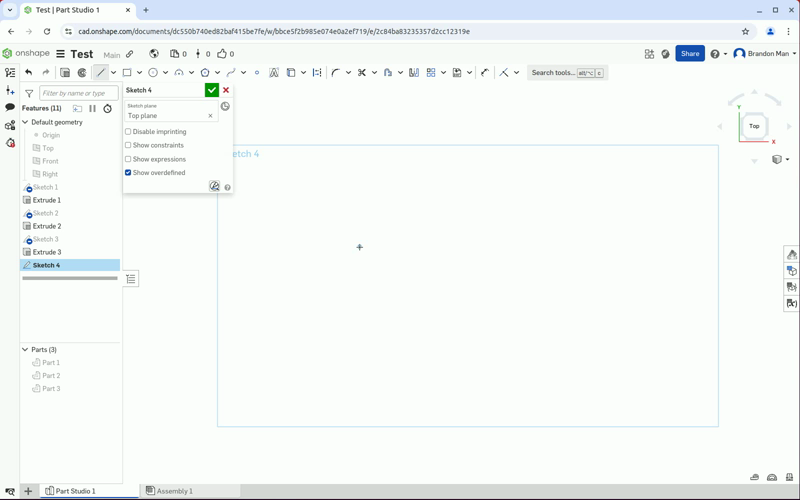
mouse_move(389, 246)
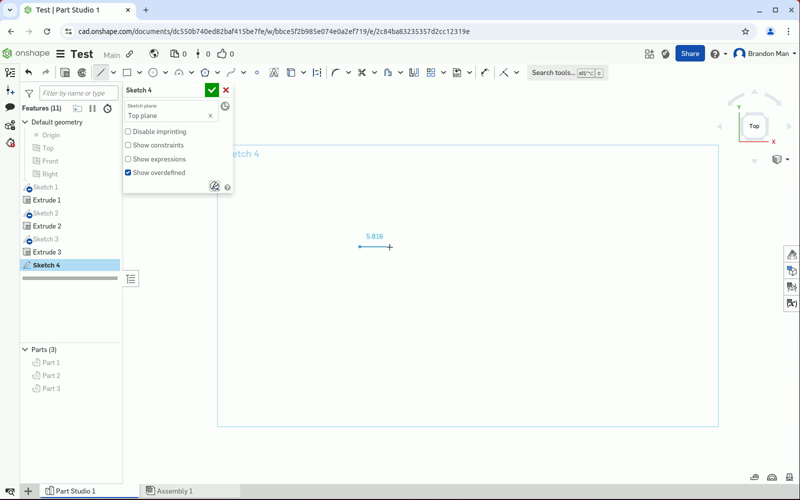
mouse_move(365, 246)
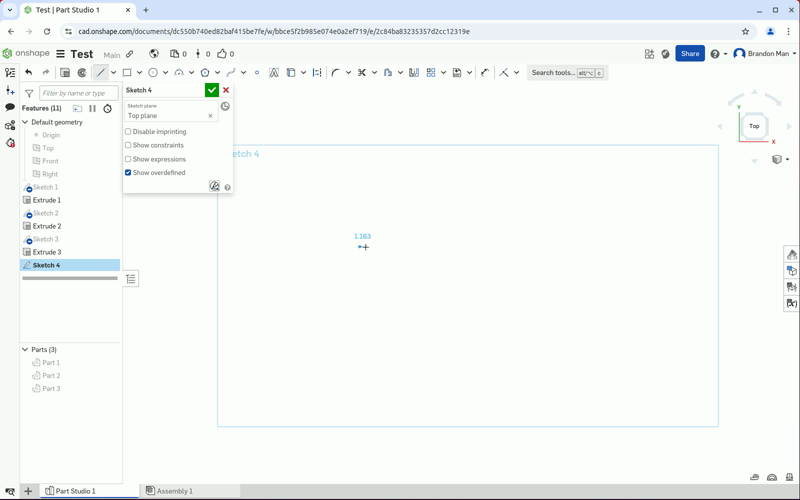
scroll(6)
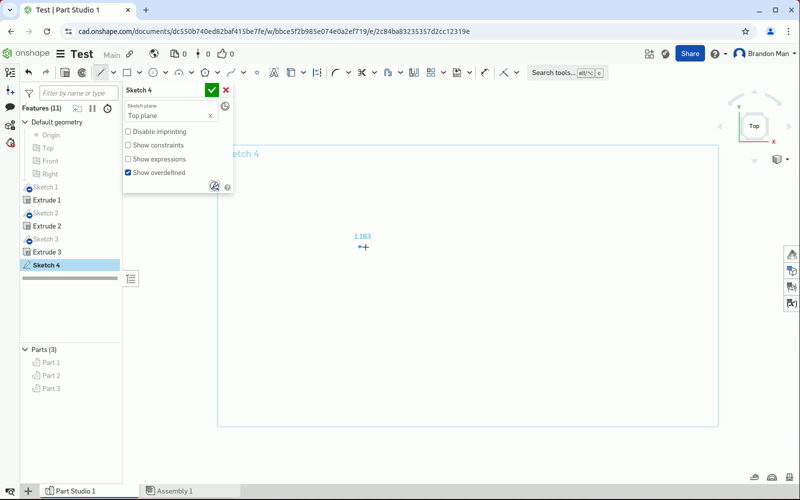
scroll(6)
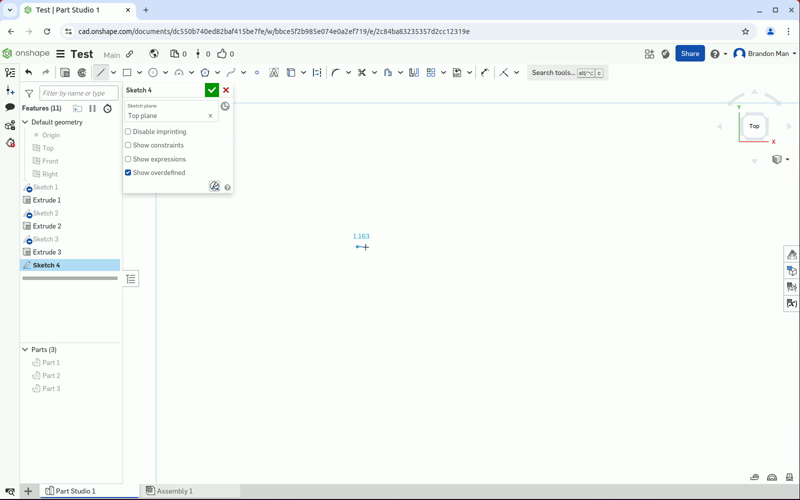
scroll(6)
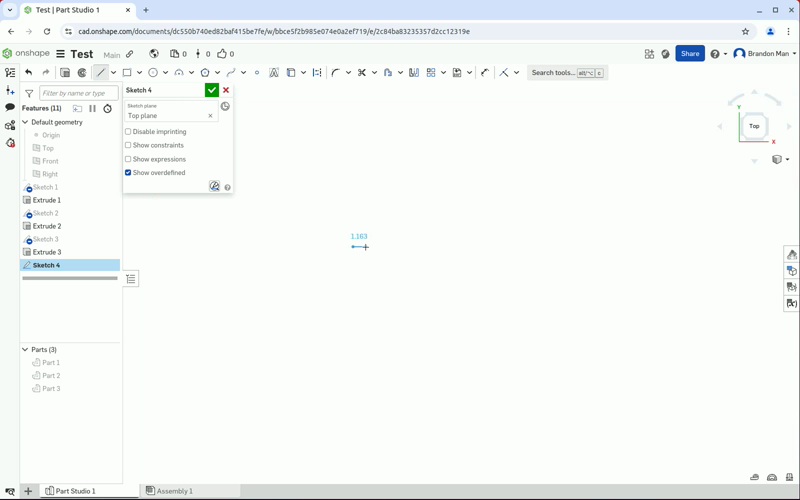
scroll(6)
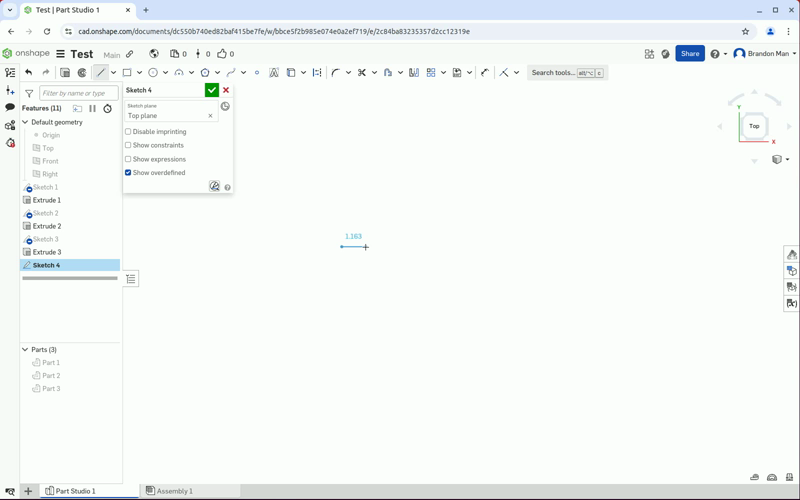
scroll(6)
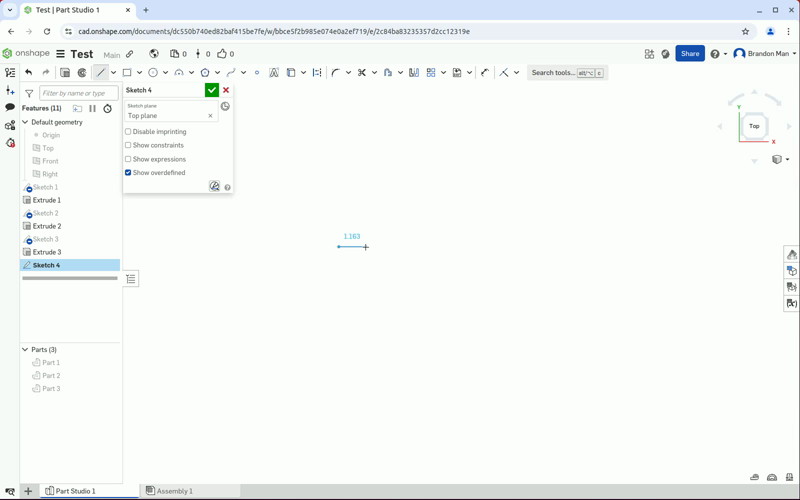
scroll(6)
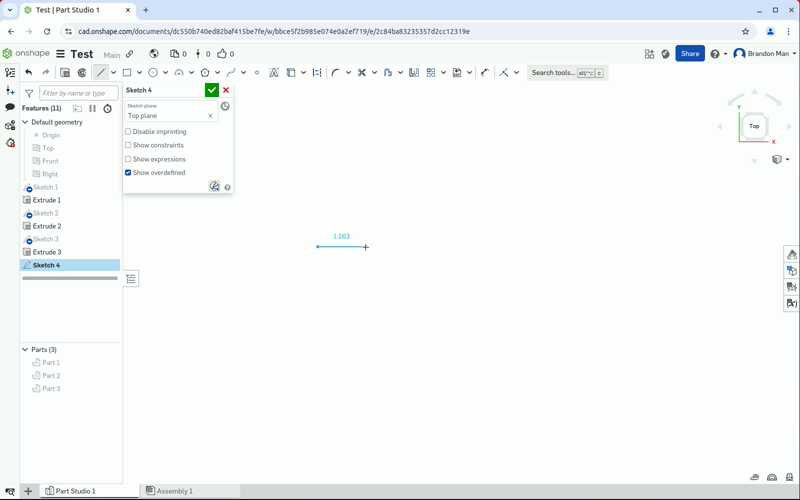
scroll(6)
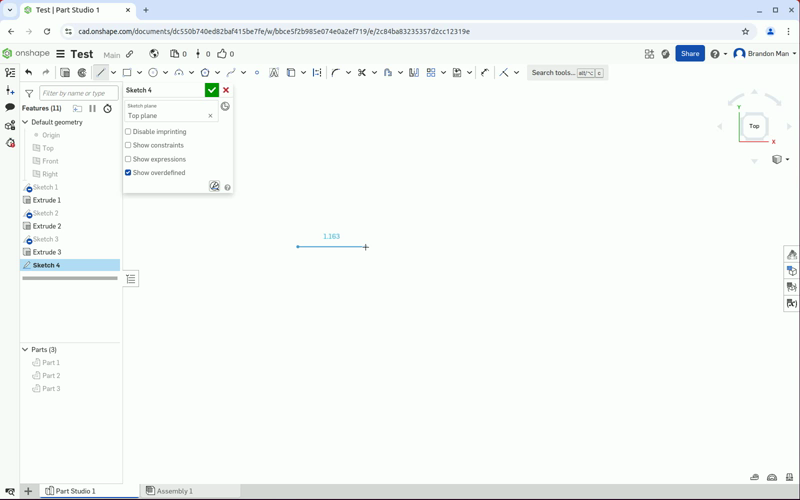
click(365, 246)
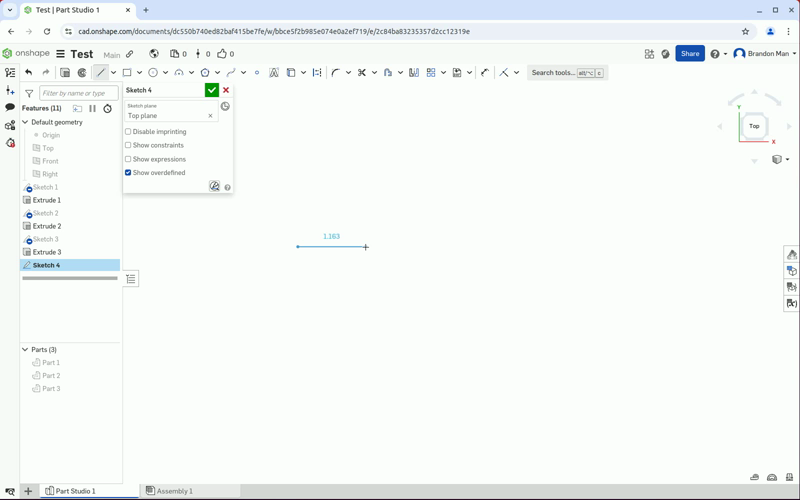
scroll(-6)
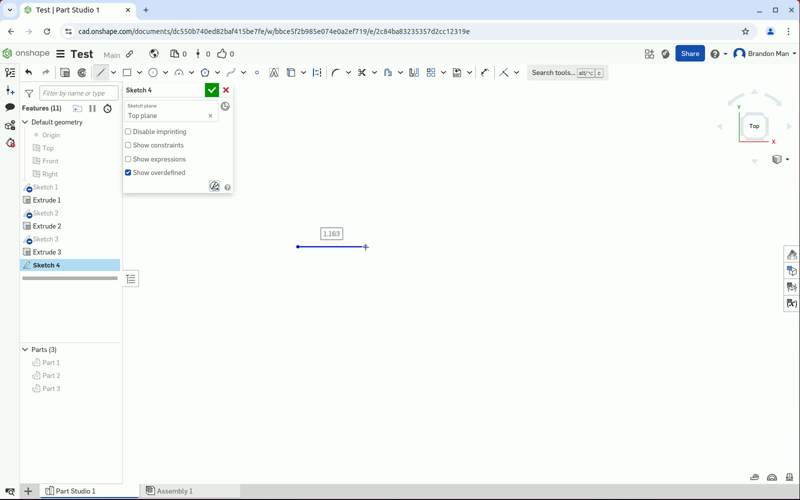
scroll(-6)
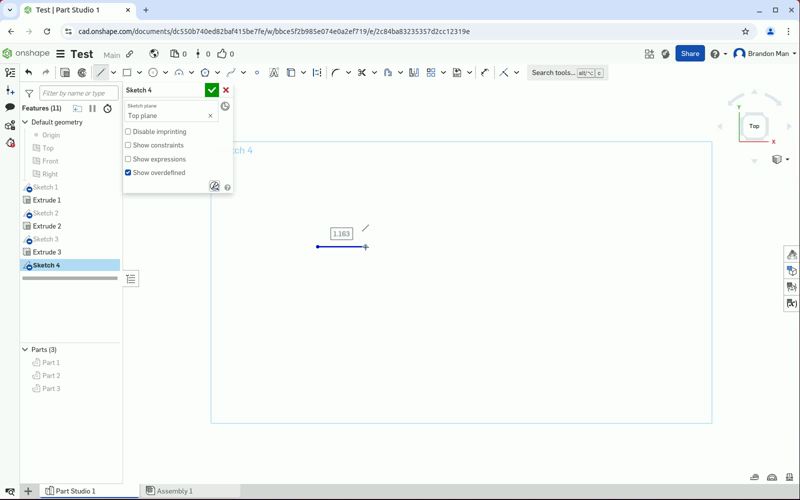
scroll(-6)
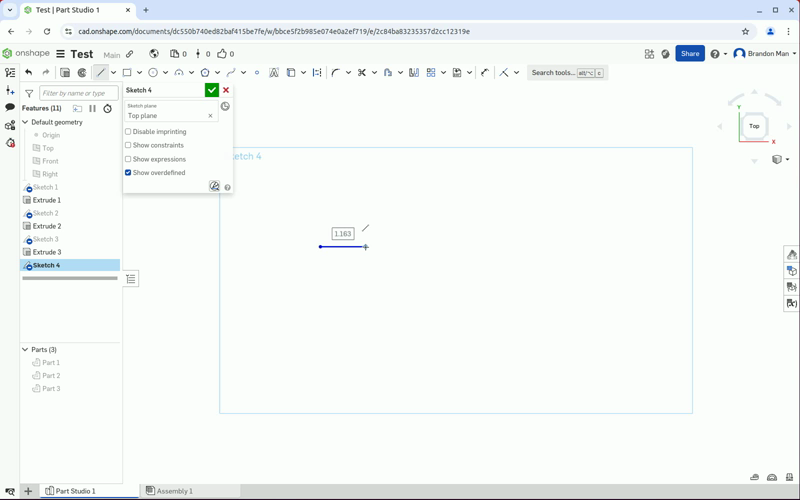
scroll(-6)
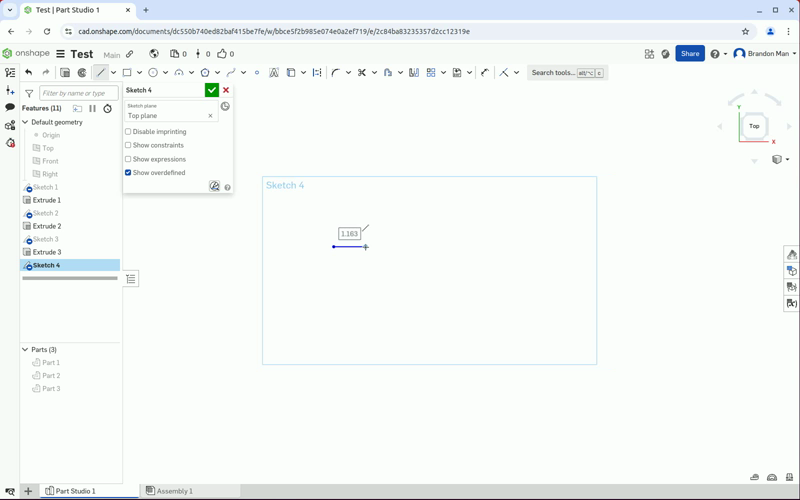
scroll(-6)
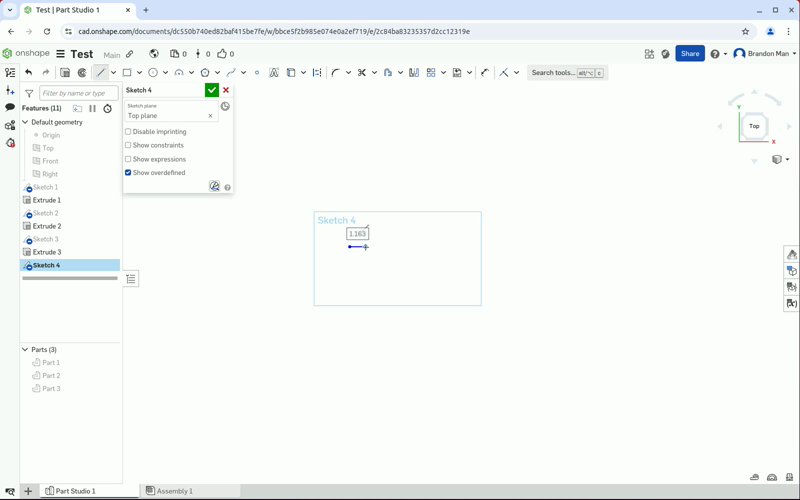
scroll(-6)
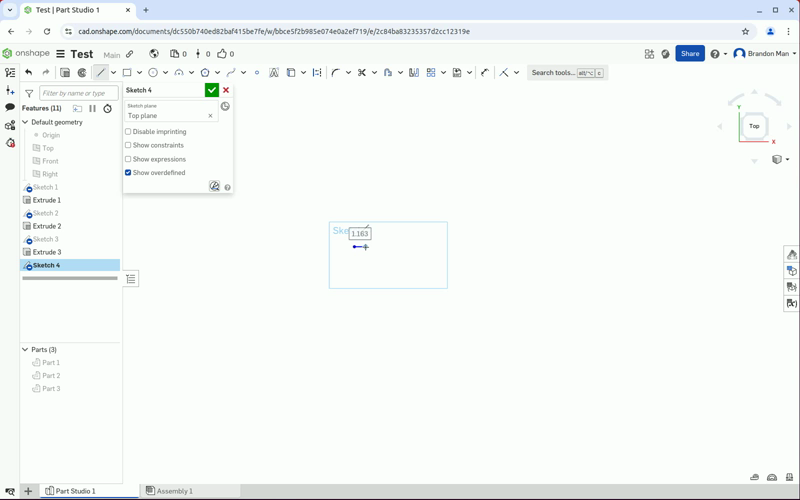
scroll(-6)
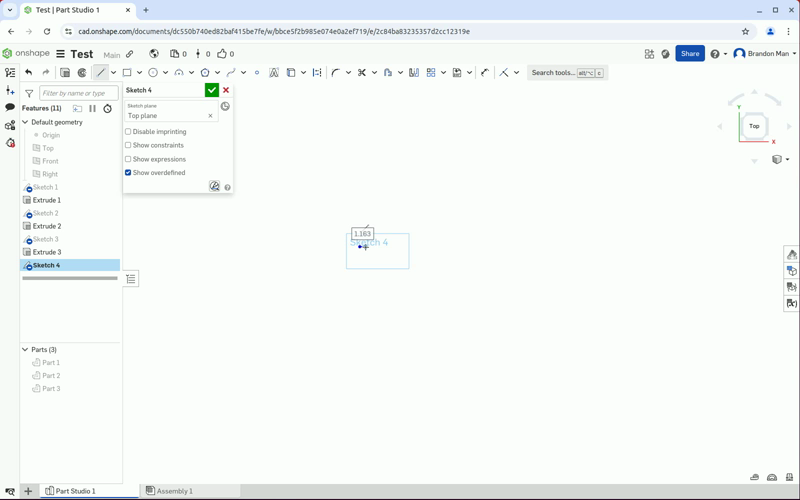
key_up(shift)
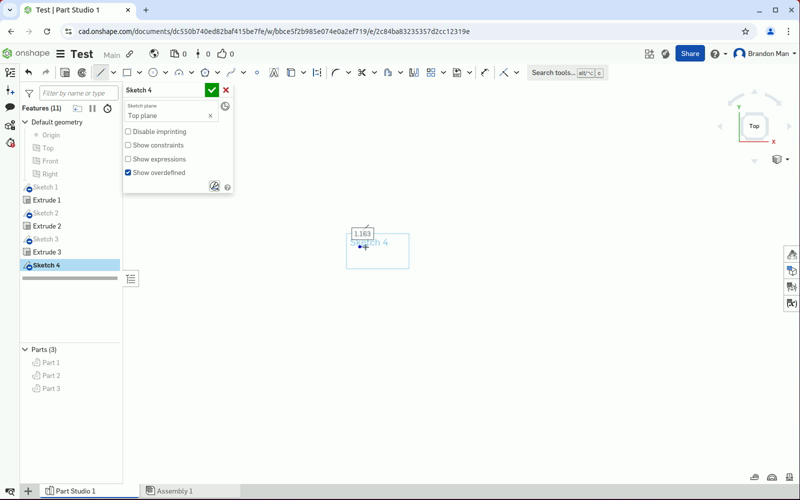
key(esc)
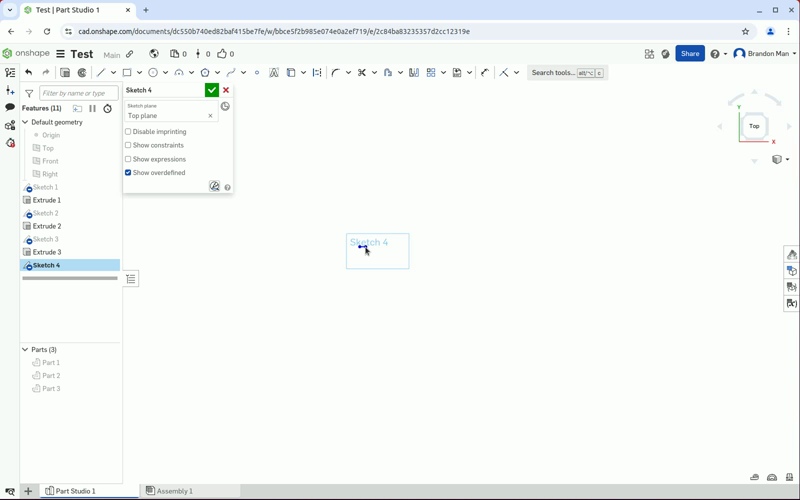
key(a)
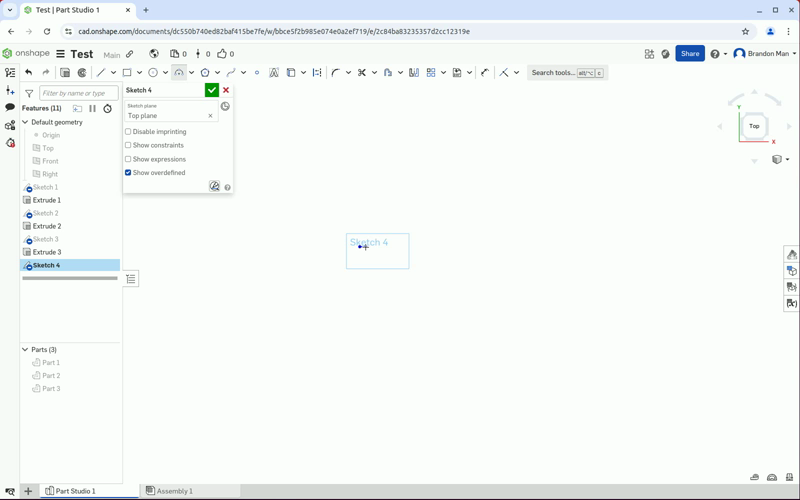
mouse_move(365, 246)
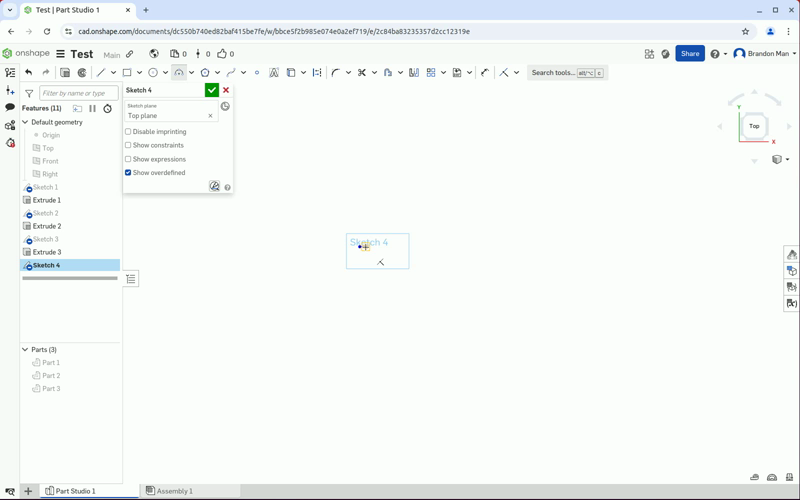
click(365, 246)
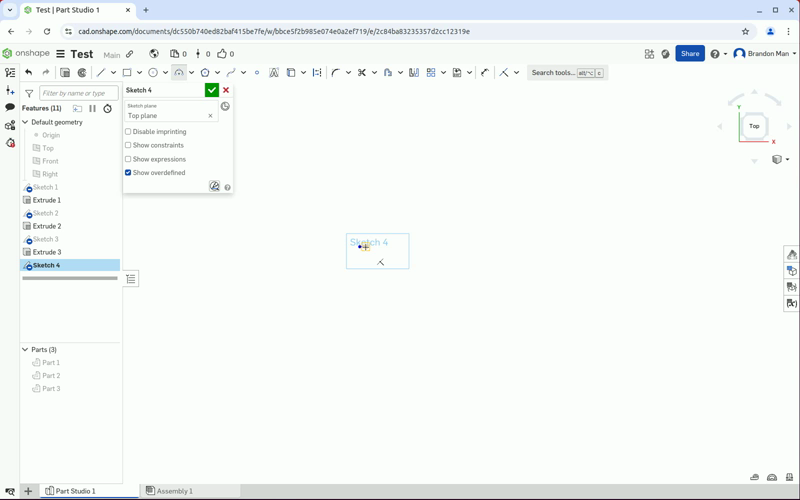
key_down(shift)
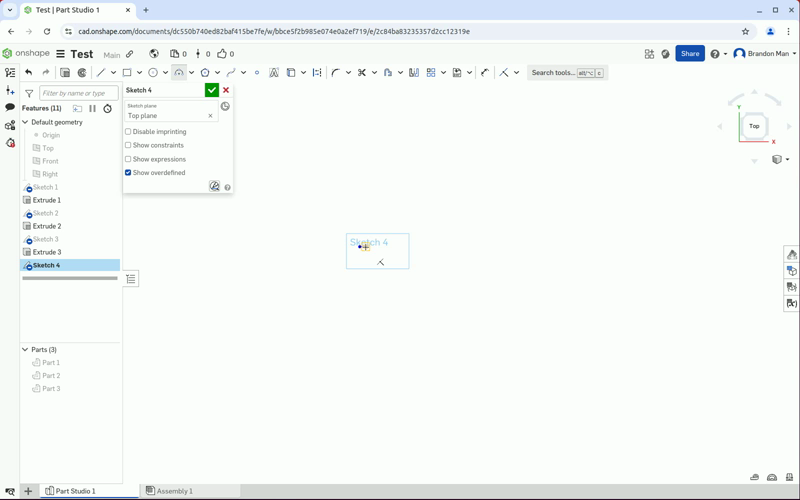
mouse_move(371, 241)
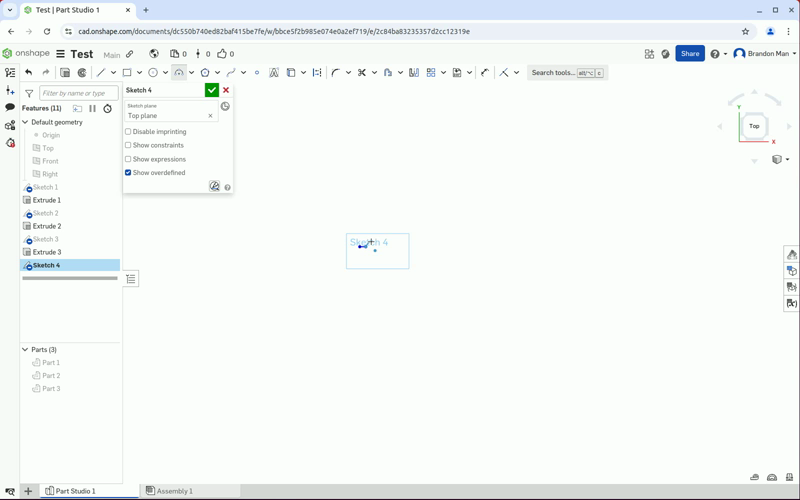
click(371, 241)
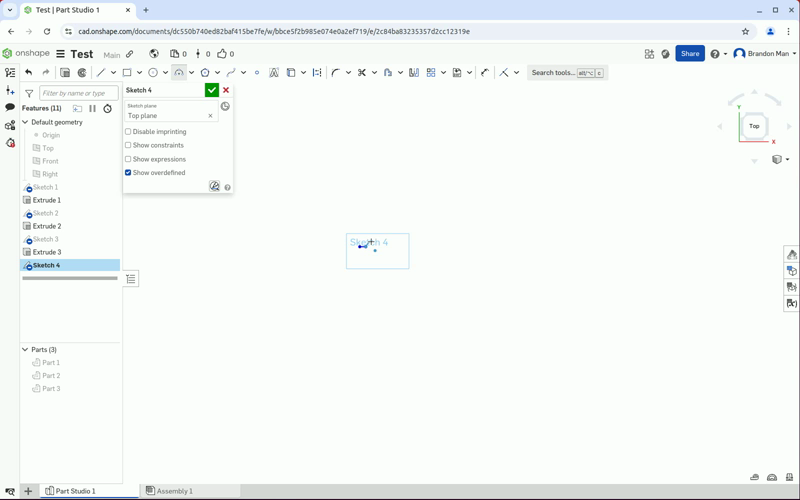
mouse_move(369, 245)
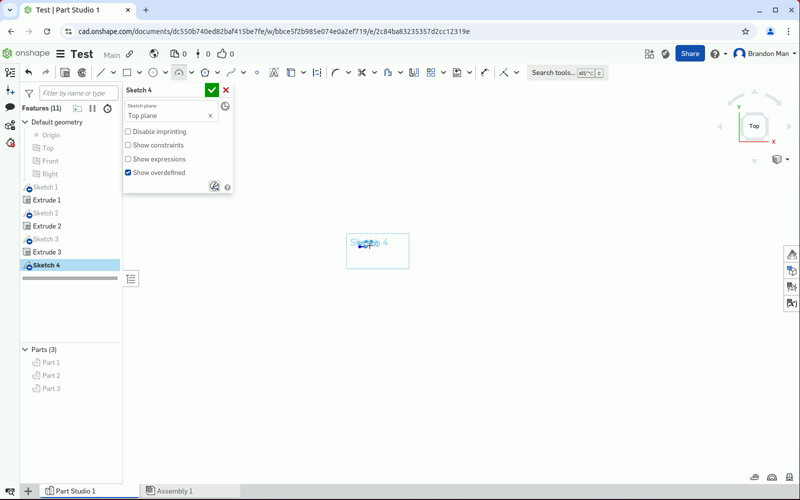
scroll(6)
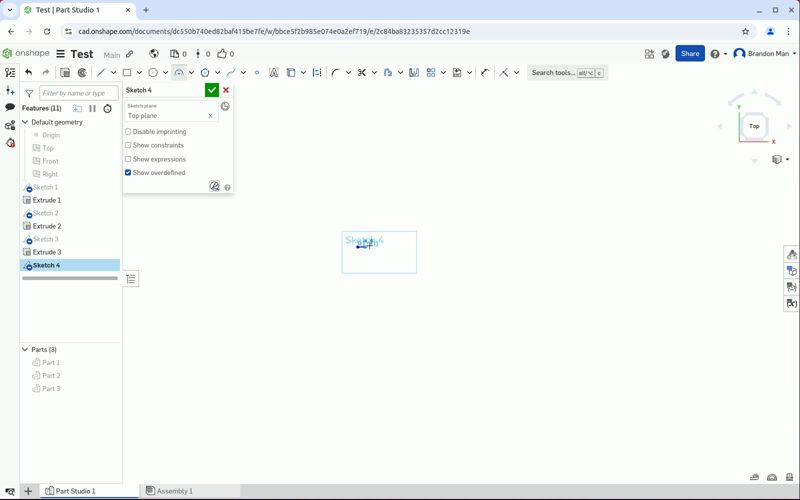
scroll(6)
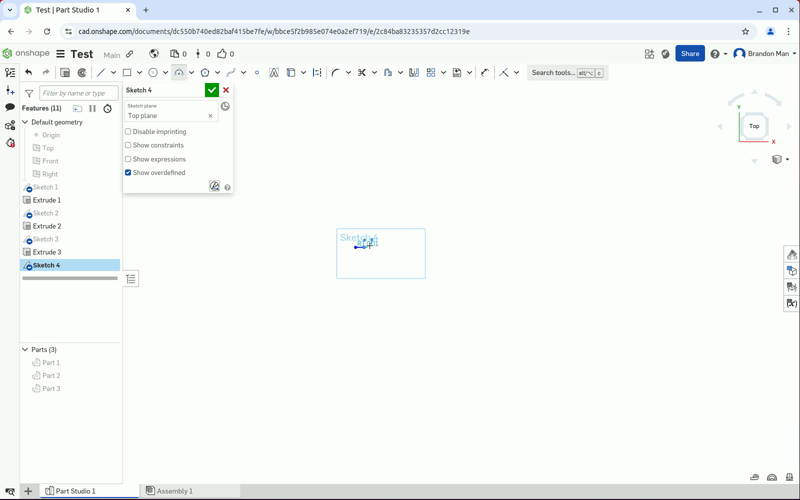
scroll(6)
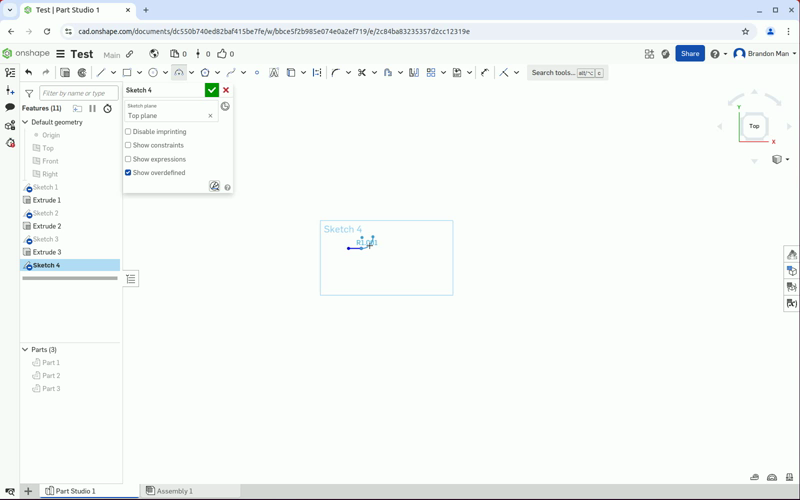
scroll(6)
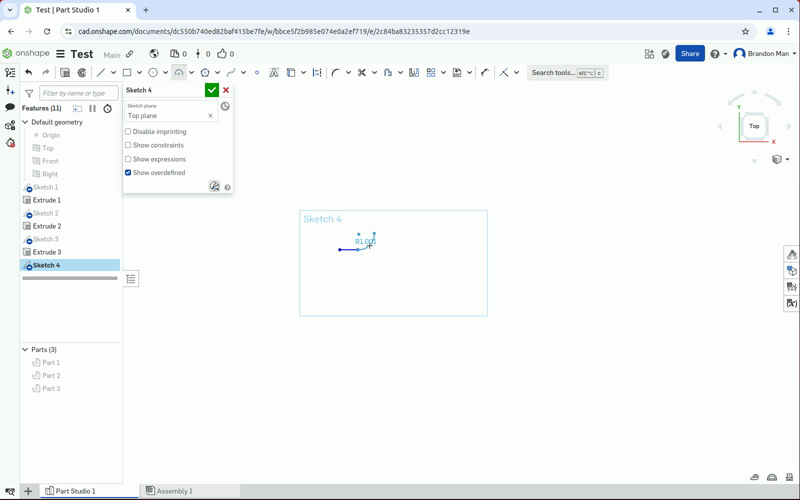
scroll(6)
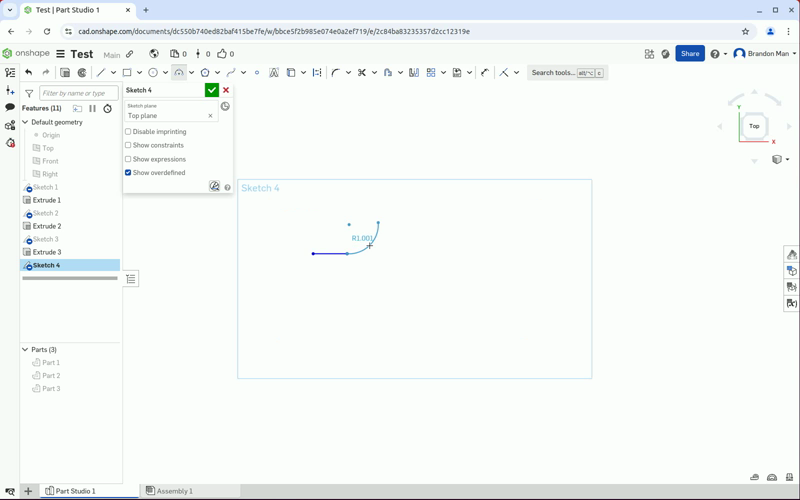
scroll(6)
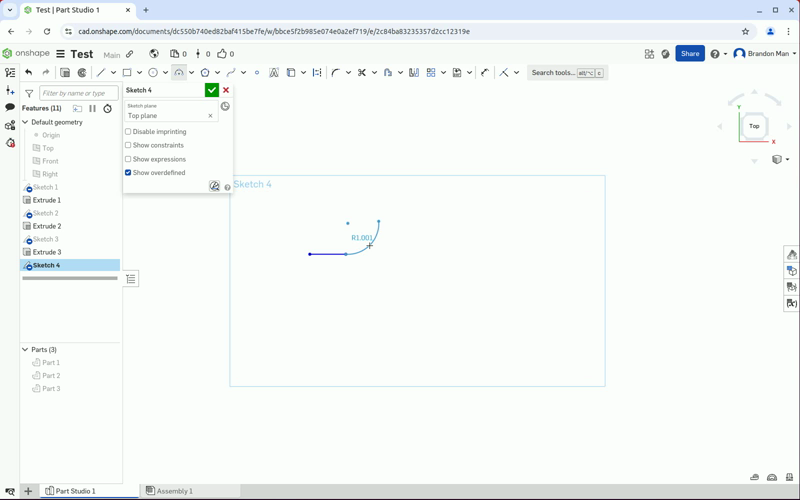
scroll(6)
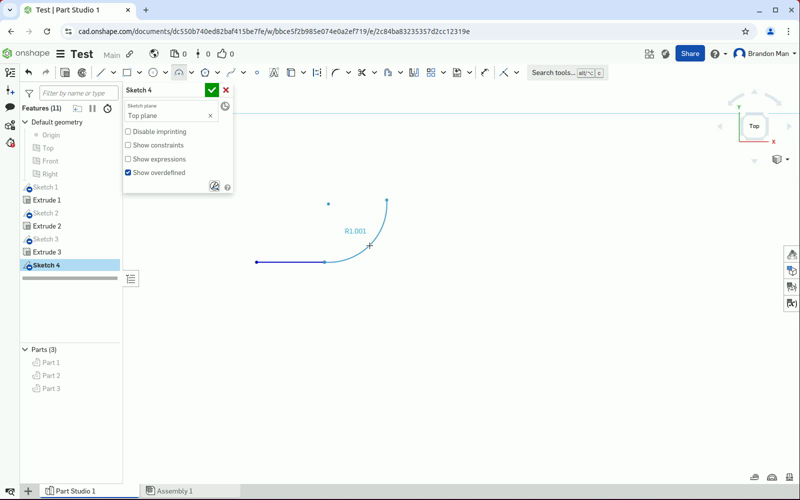
click(369, 245)
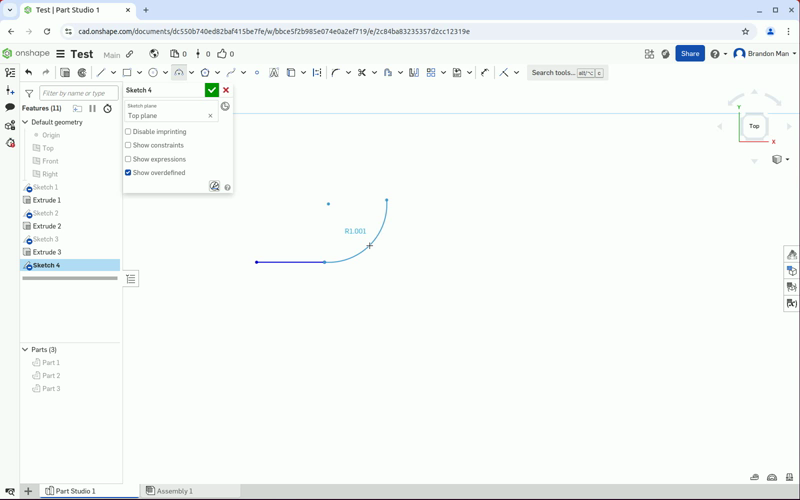
scroll(-6)
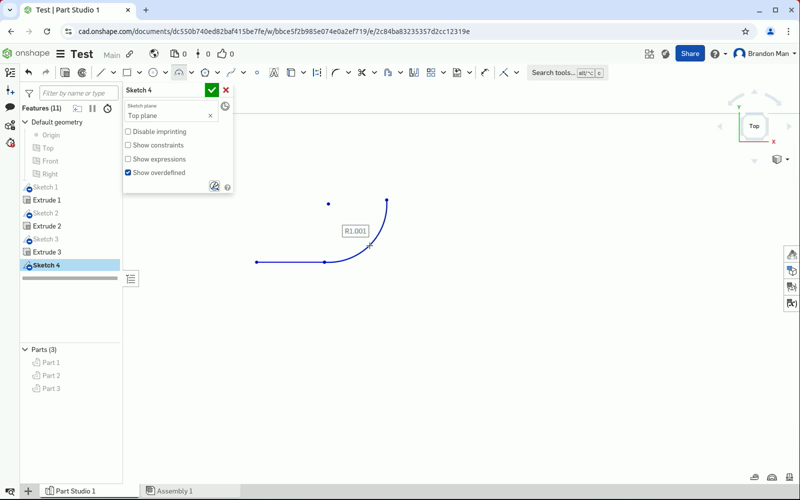
scroll(-6)
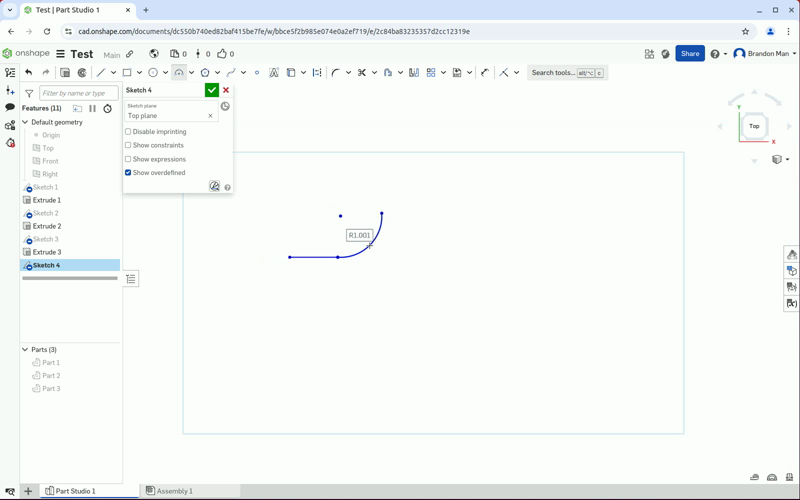
scroll(-6)
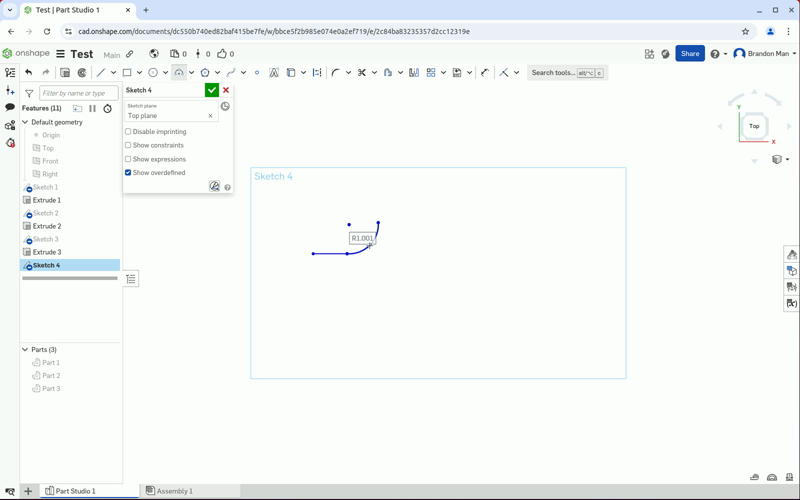
scroll(-6)
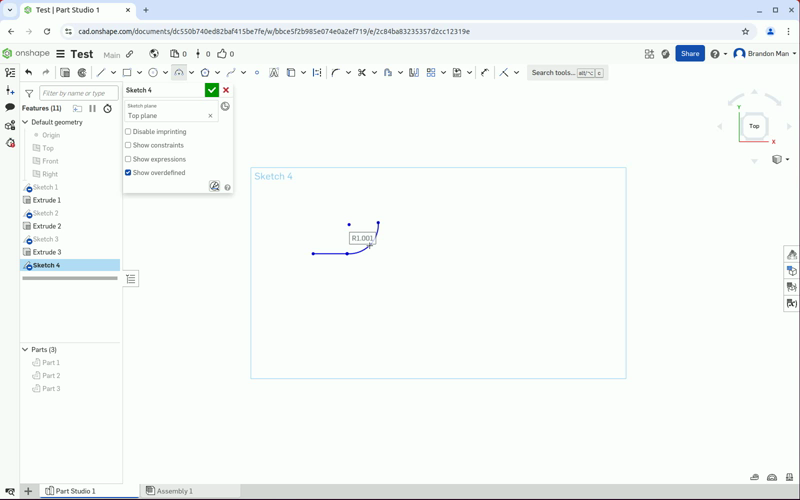
scroll(-6)
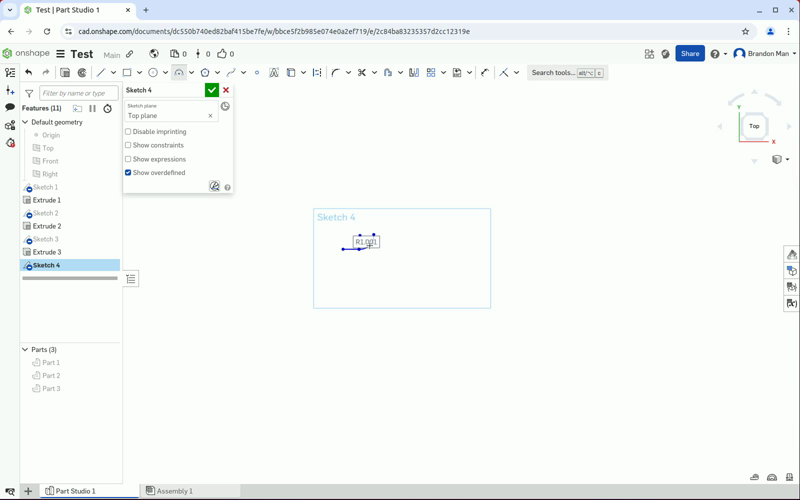
scroll(-6)
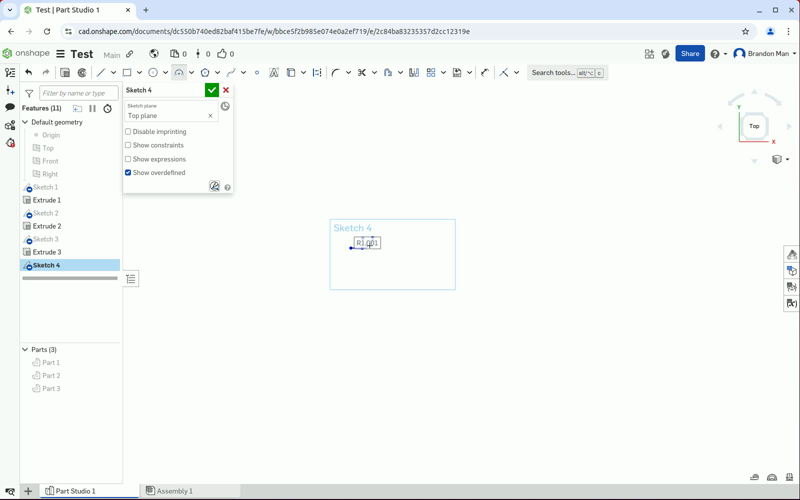
scroll(-6)
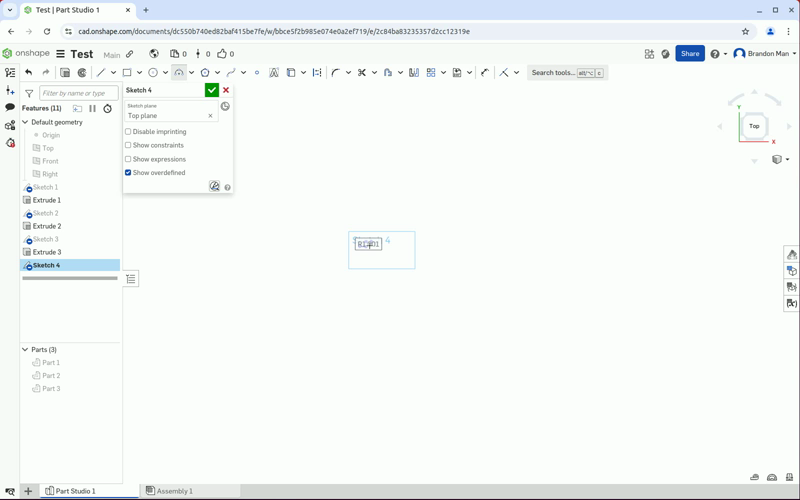
key_up(shift)
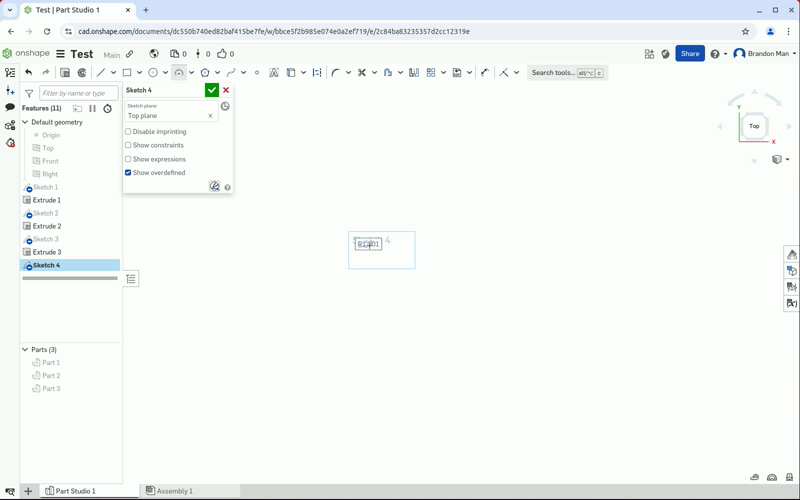
key(esc)
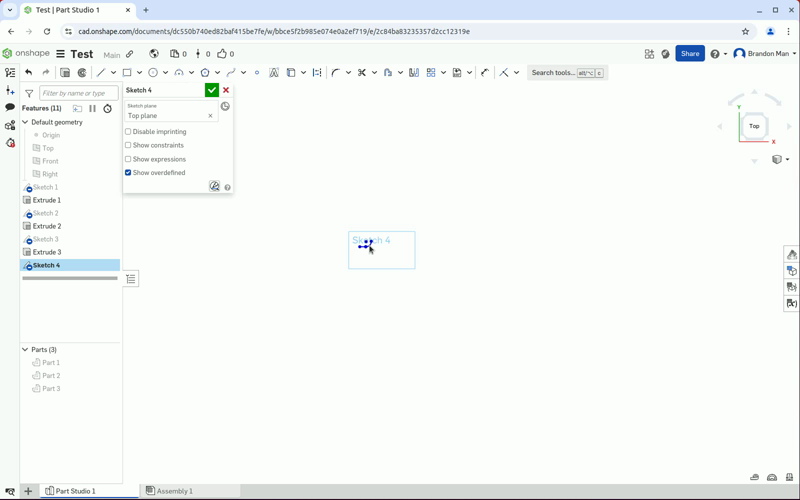
key(l)
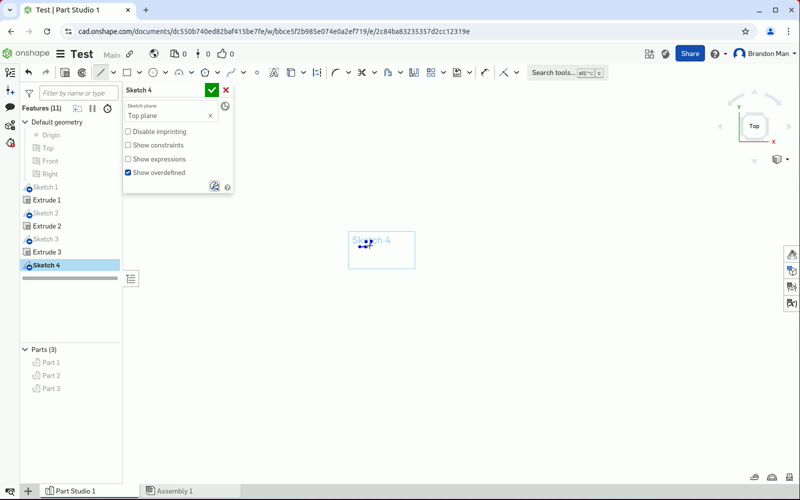
mouse_move(371, 241)
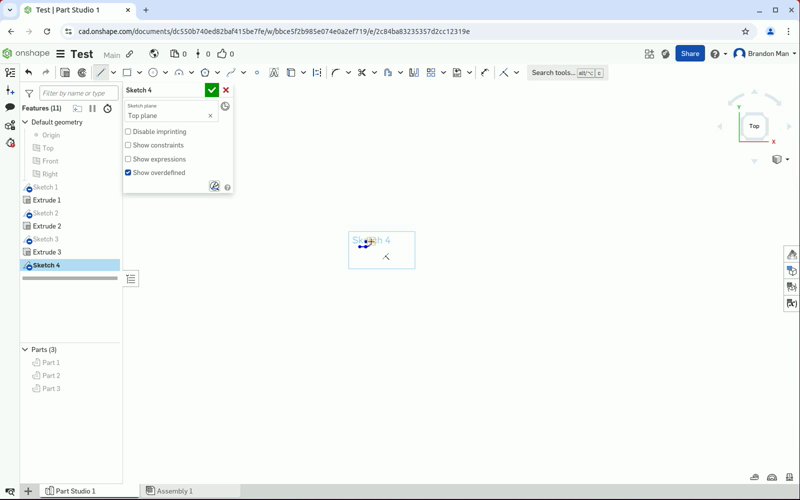
scroll(6)
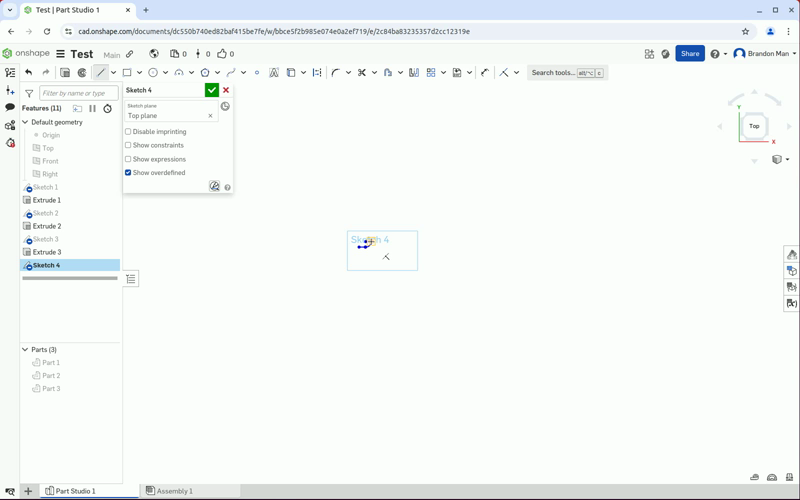
scroll(6)
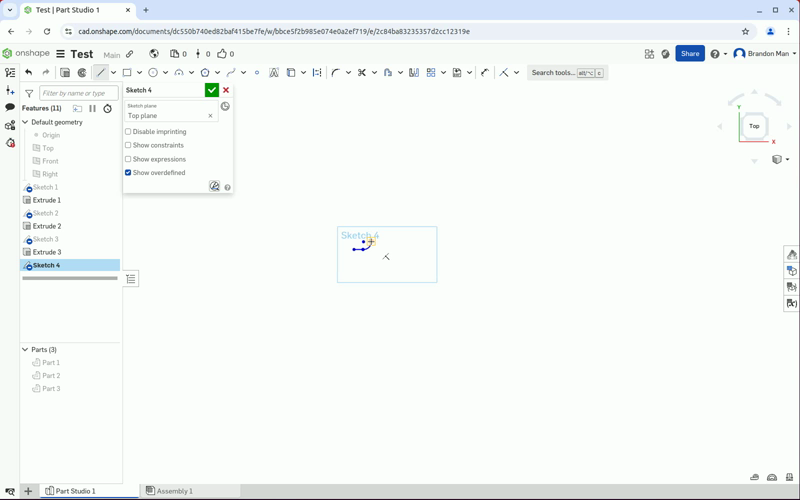
scroll(6)
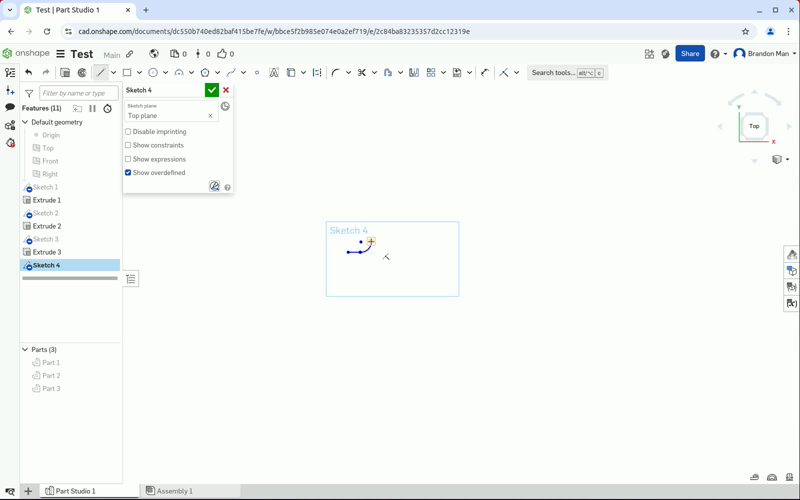
scroll(6)
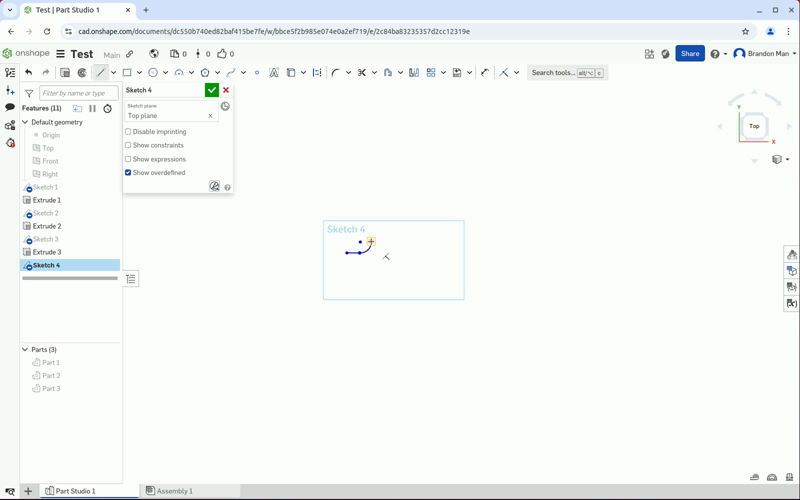
scroll(6)
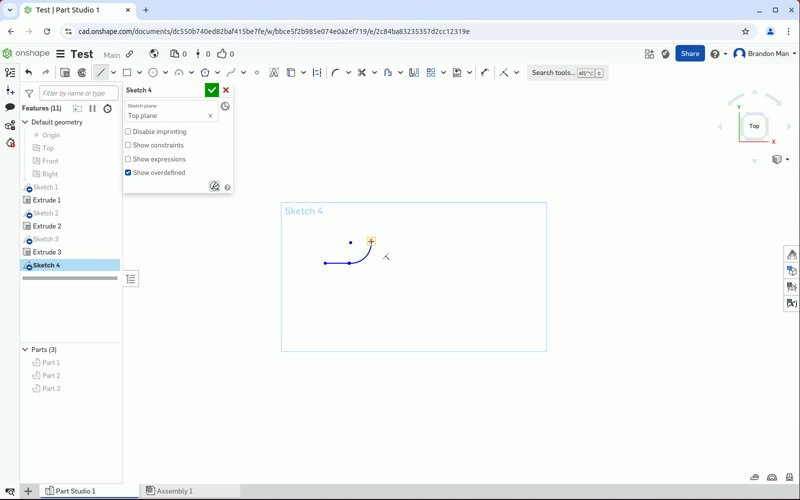
scroll(6)
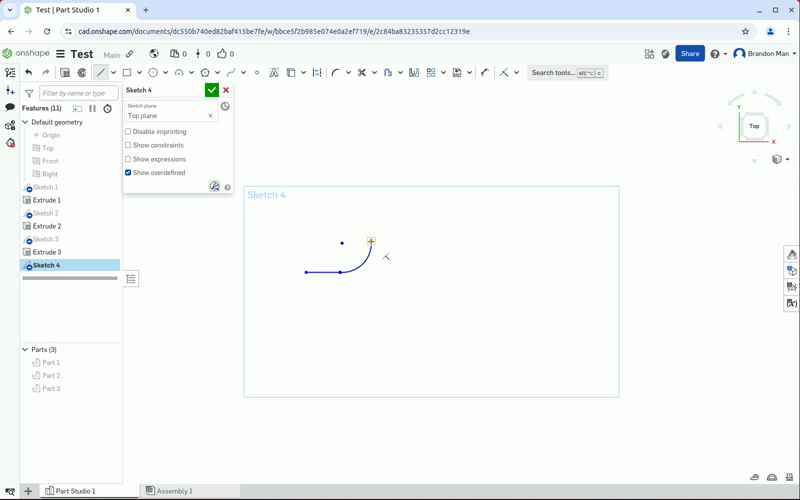
scroll(6)
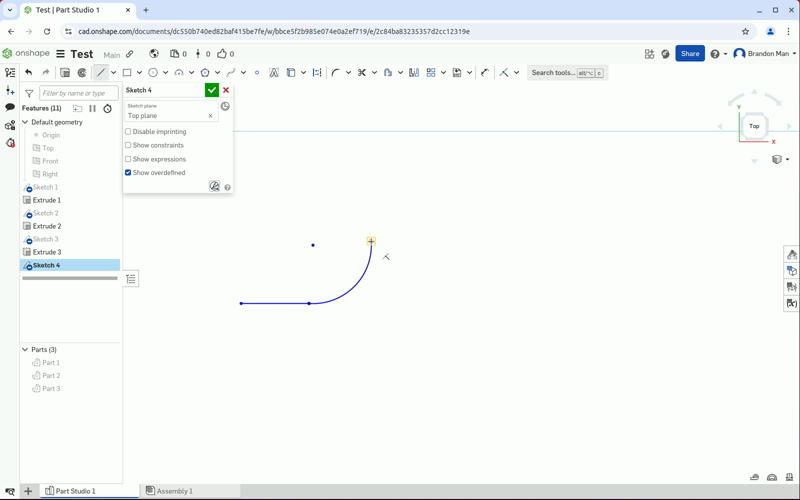
click(371, 241)
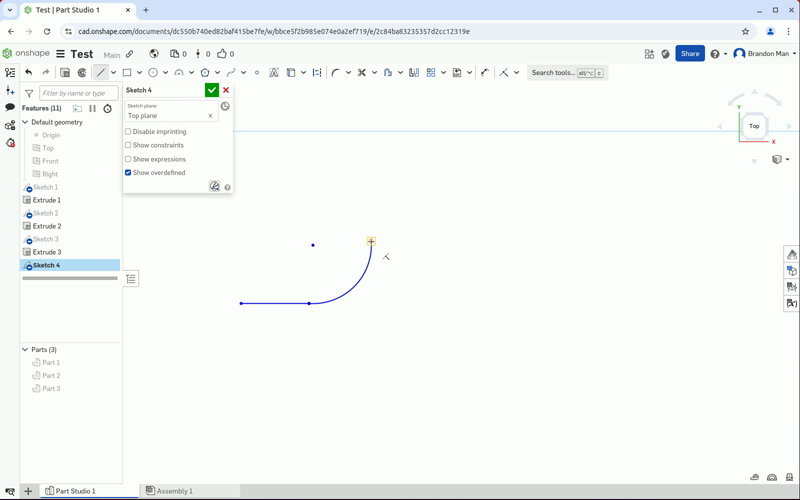
scroll(-6)
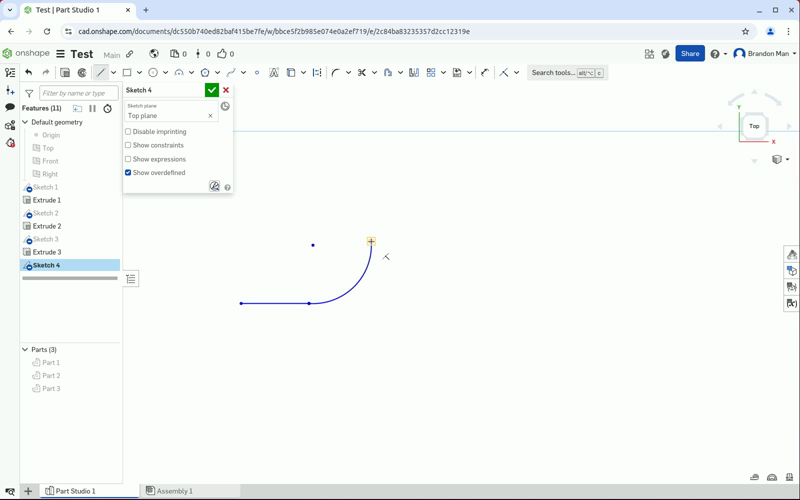
scroll(-6)
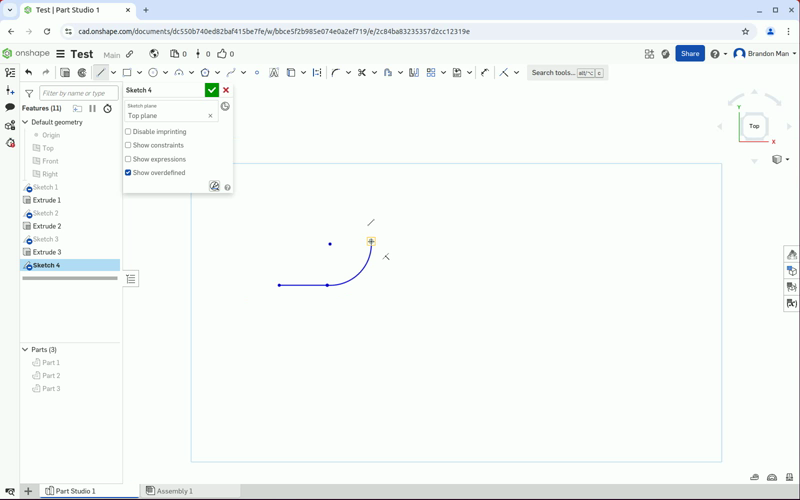
scroll(-6)
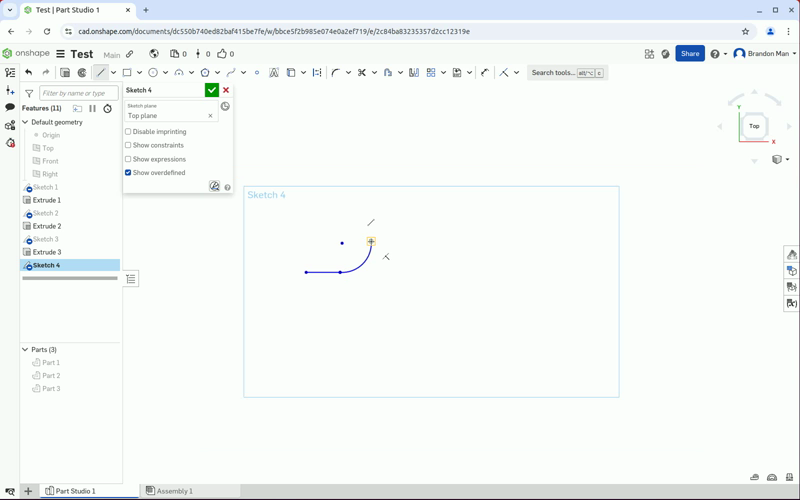
scroll(-6)
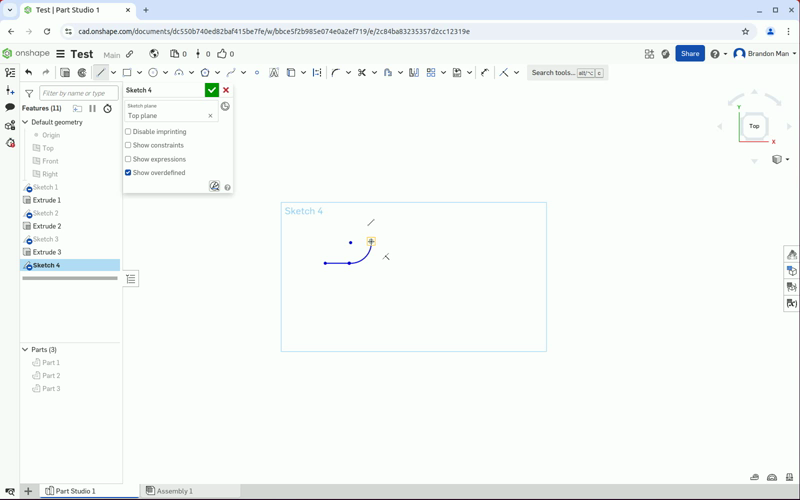
scroll(-6)
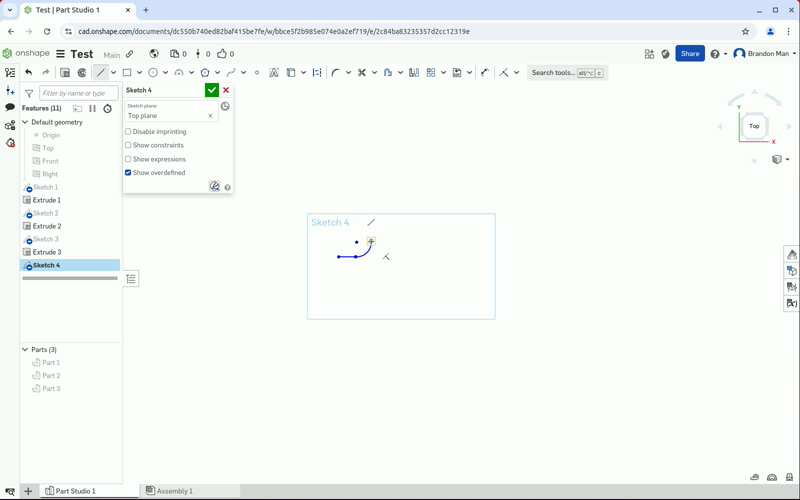
scroll(-6)
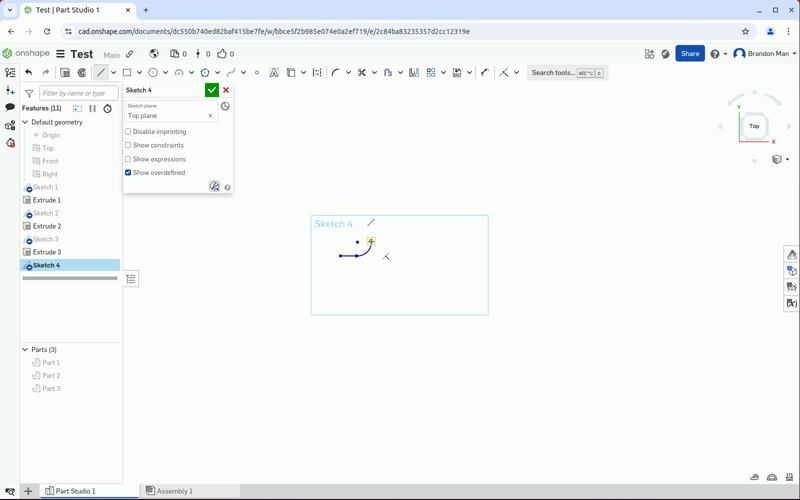
scroll(-6)
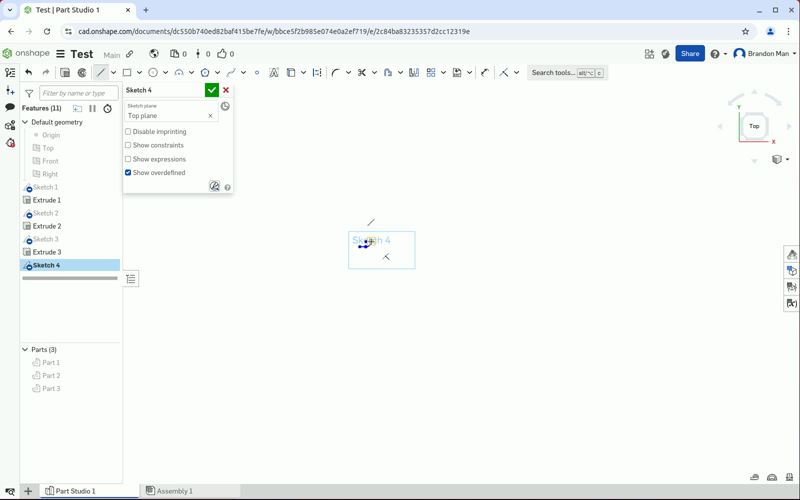
key_down(shift)
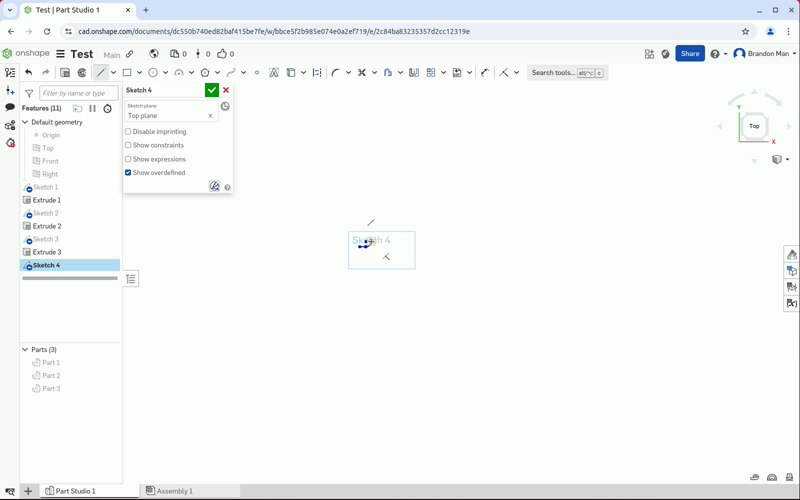
mouse_move(401, 241)
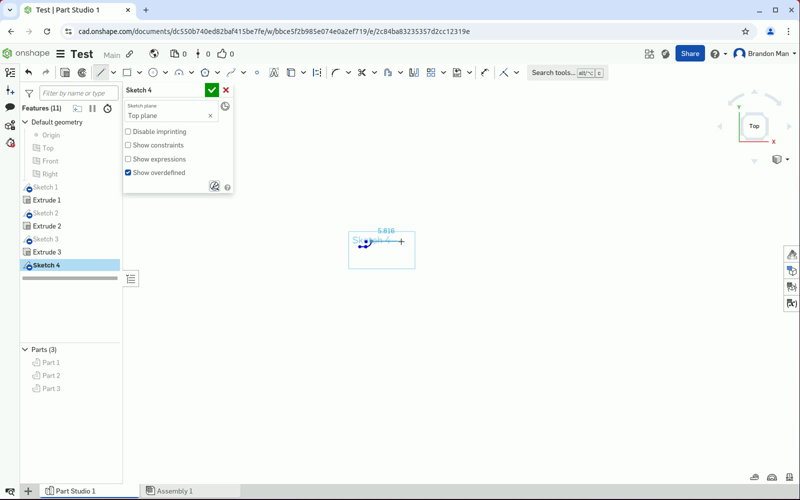
mouse_move(371, 233)
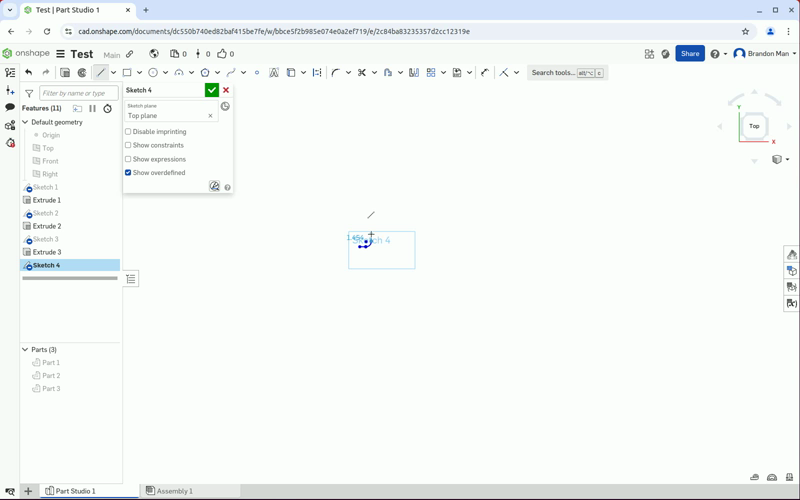
click(371, 233)
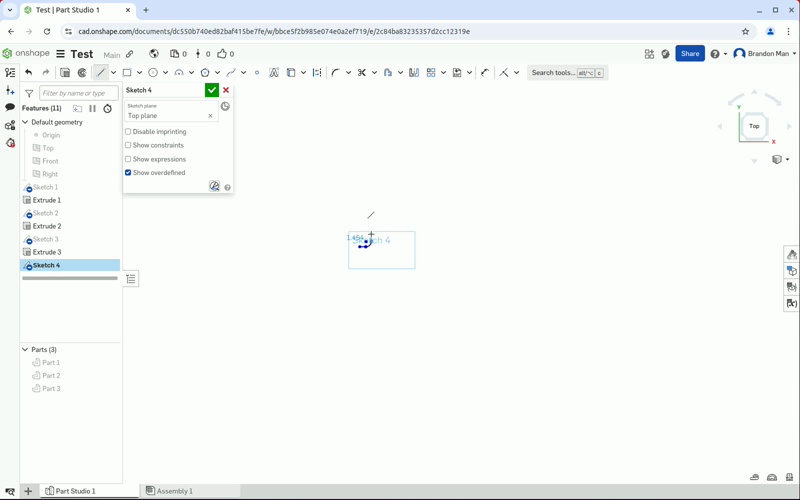
key_up(shift)
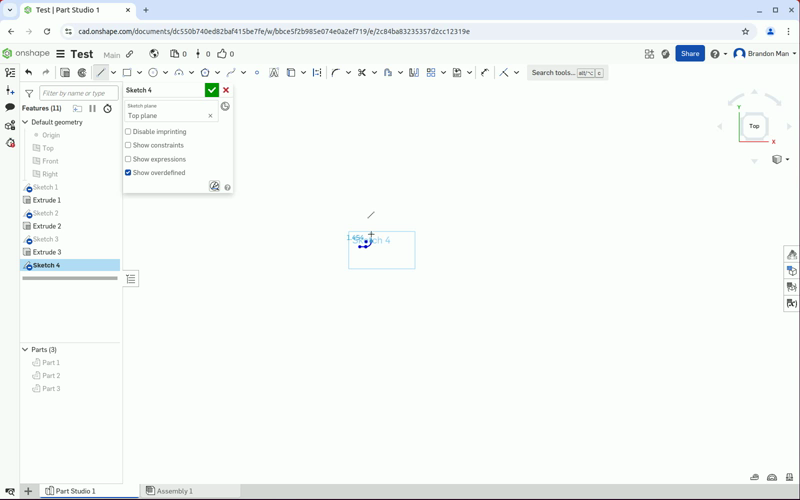
key_down(shift)
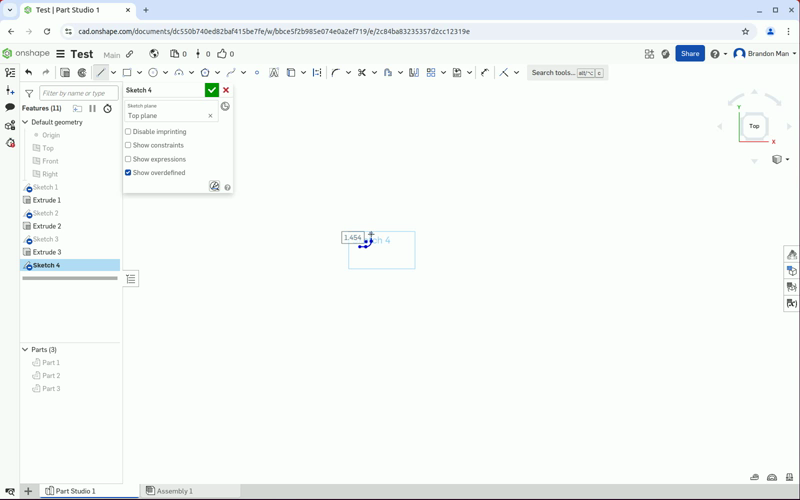
mouse_move(401, 233)
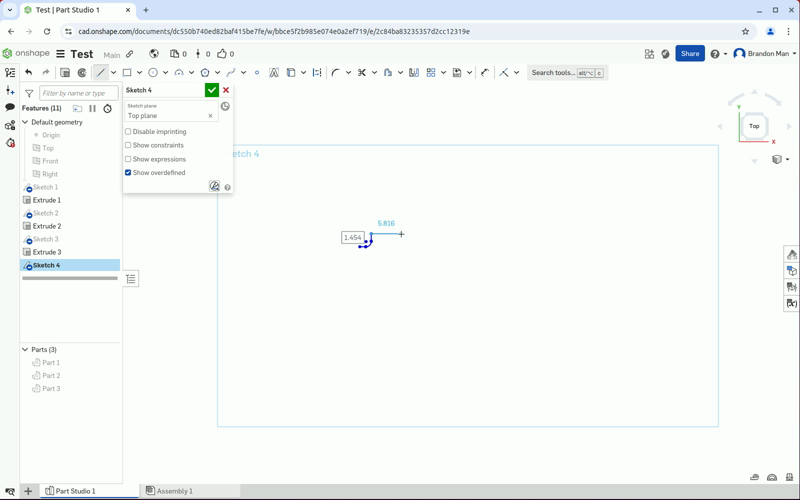
mouse_move(359, 233)
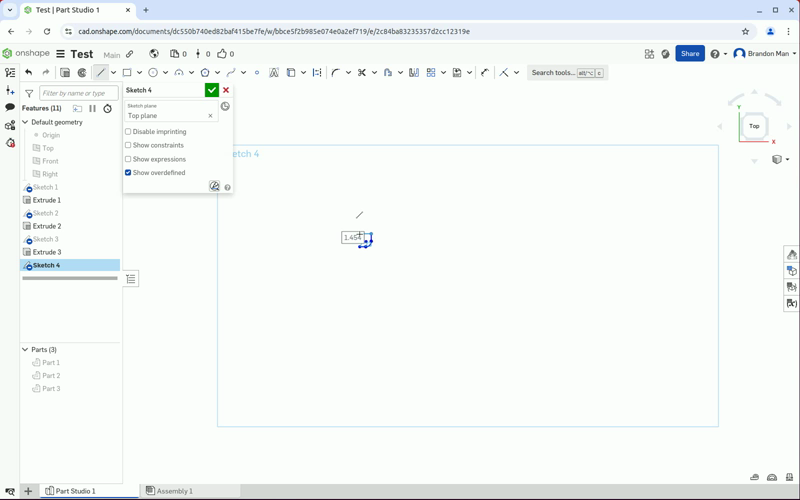
click(359, 233)
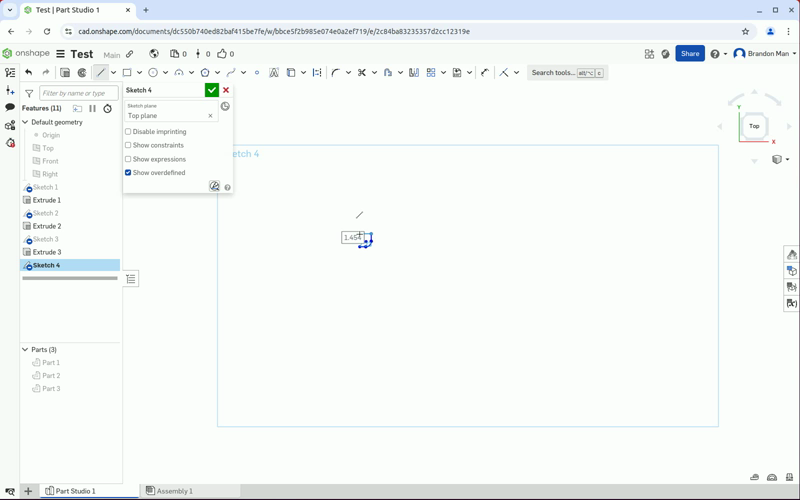
key_up(shift)
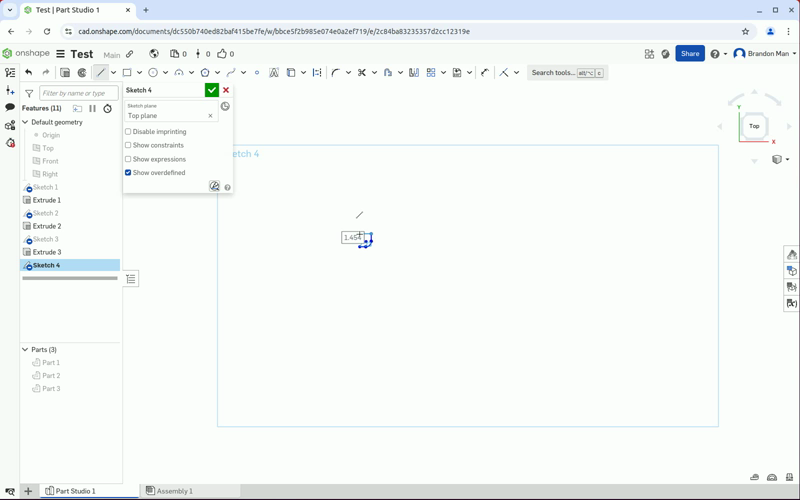
mouse_move(389, 233)
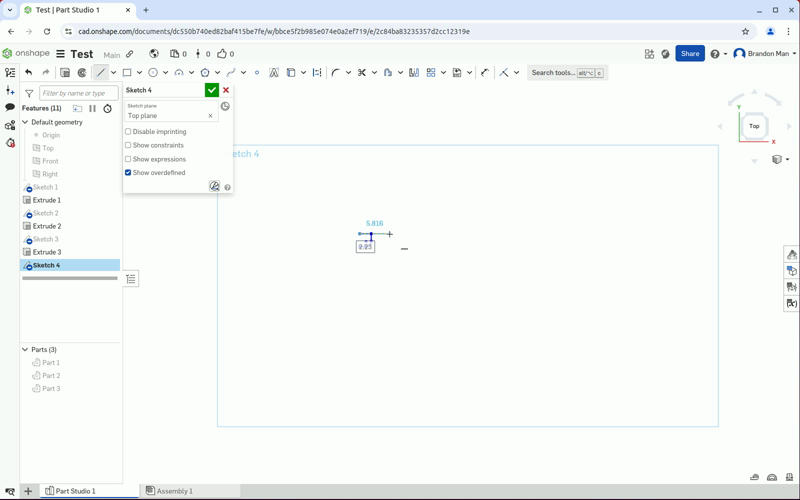
key_down(shift)
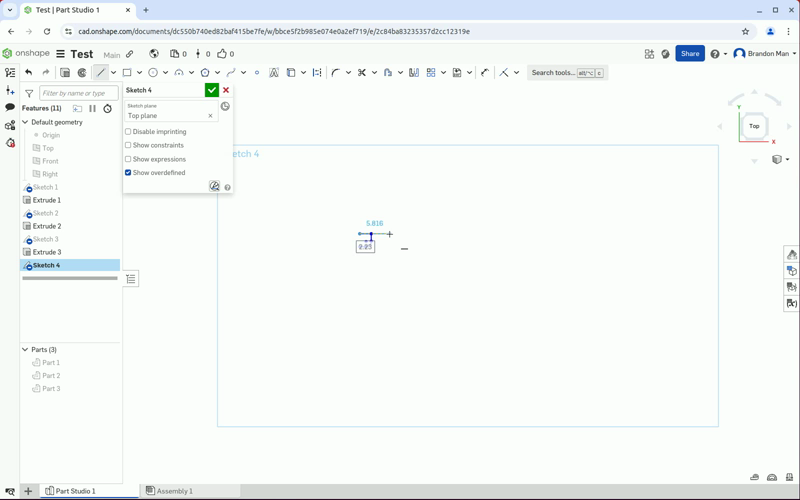
mouse_move(359, 246)
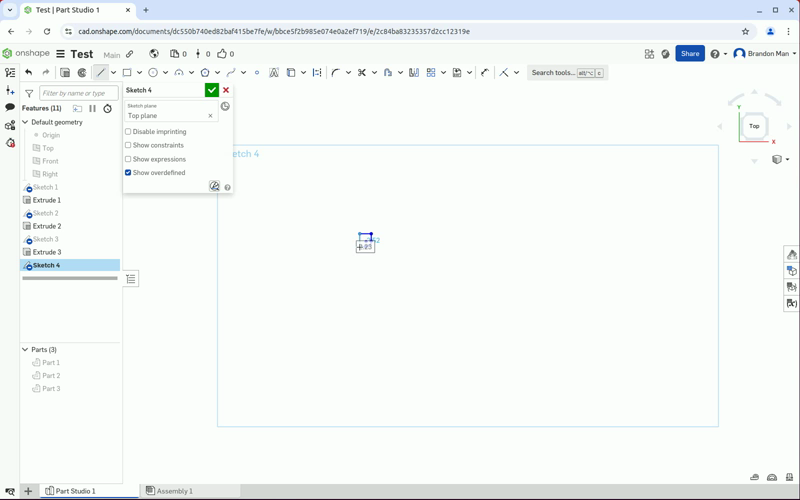
key_up(shift)
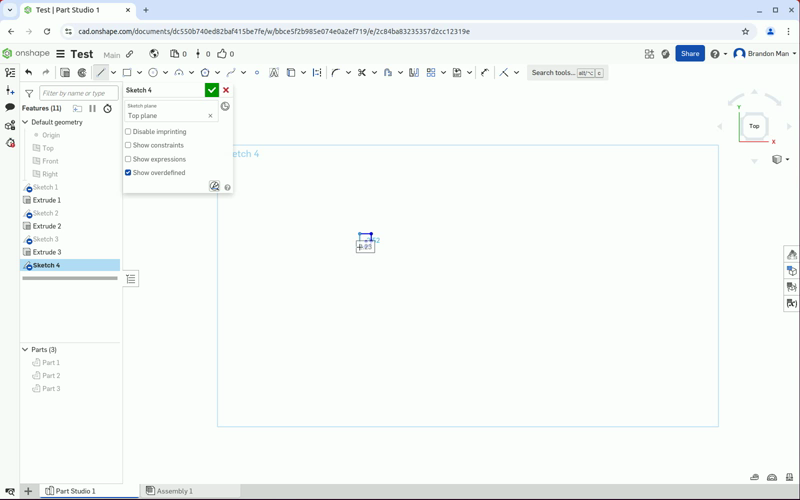
click(359, 246)
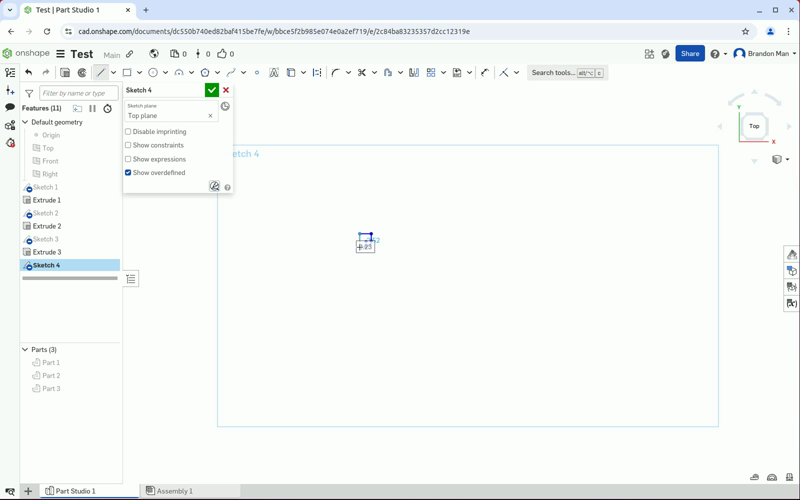
key(esc)
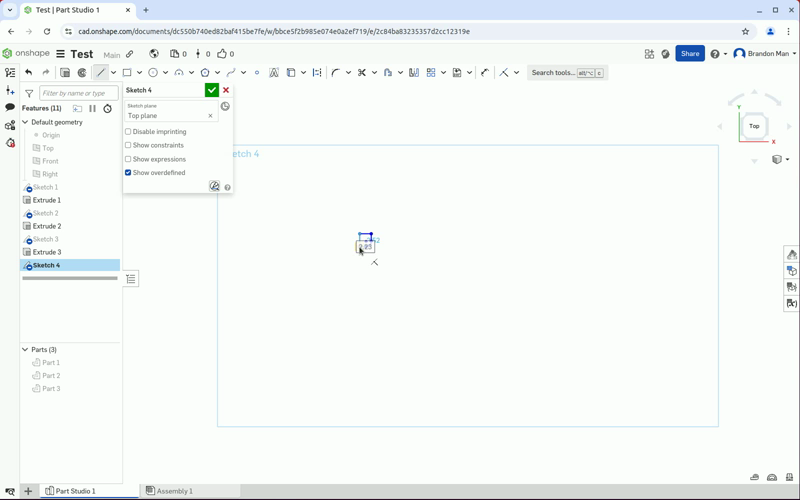
mouse_move(362, 239)
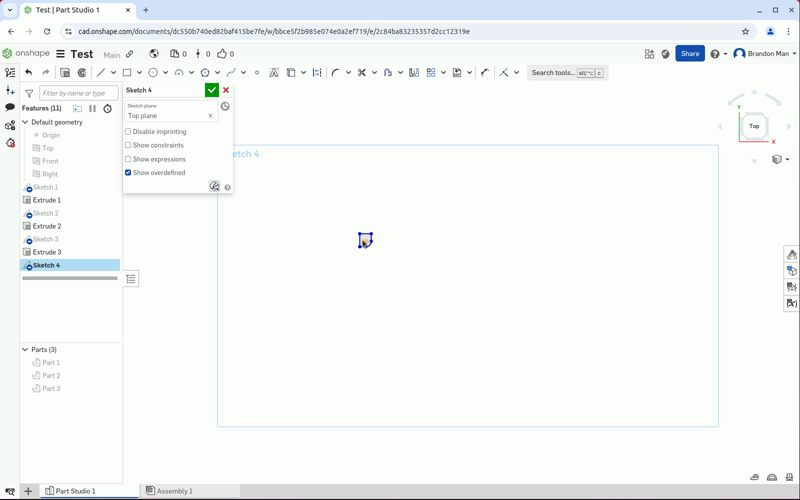
scroll(6)
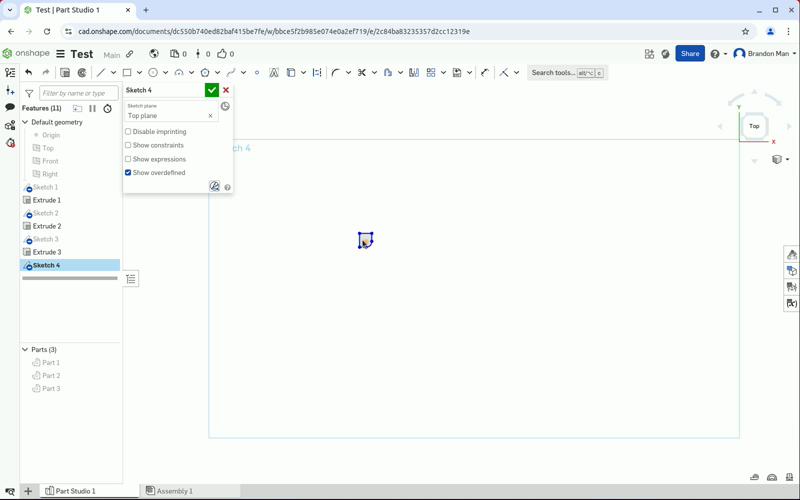
scroll(6)
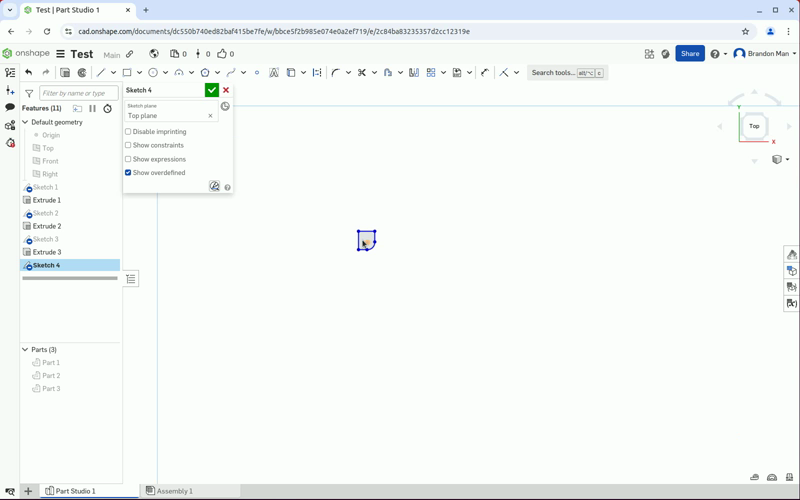
scroll(6)
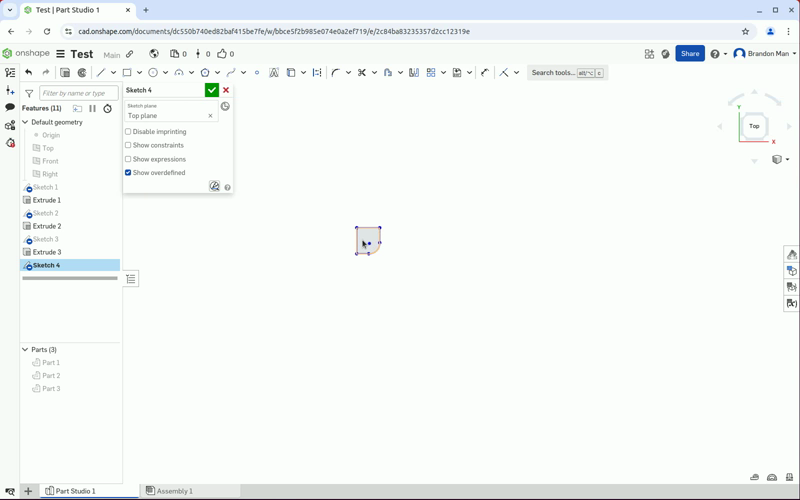
scroll(6)
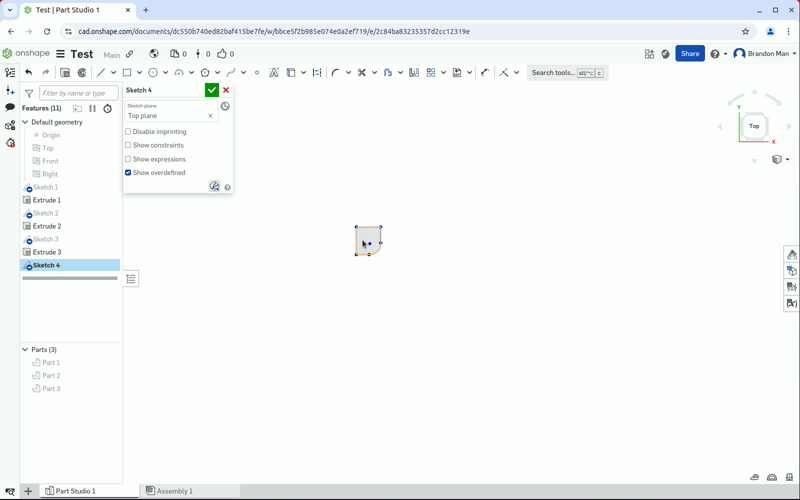
scroll(6)
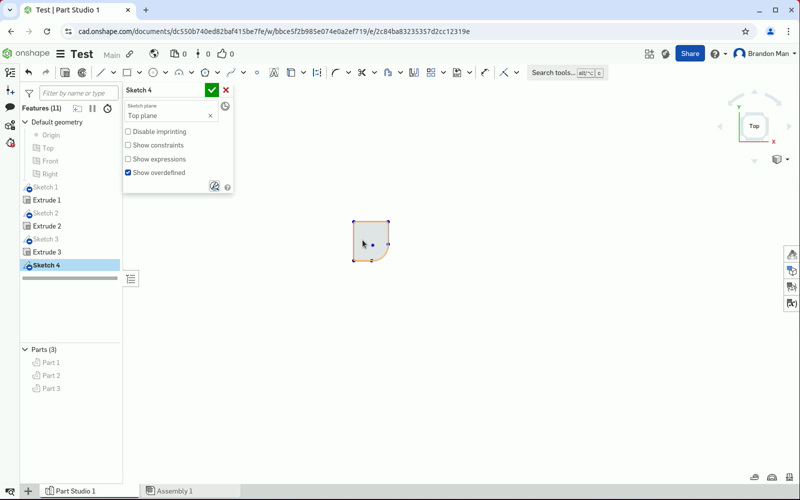
scroll(6)
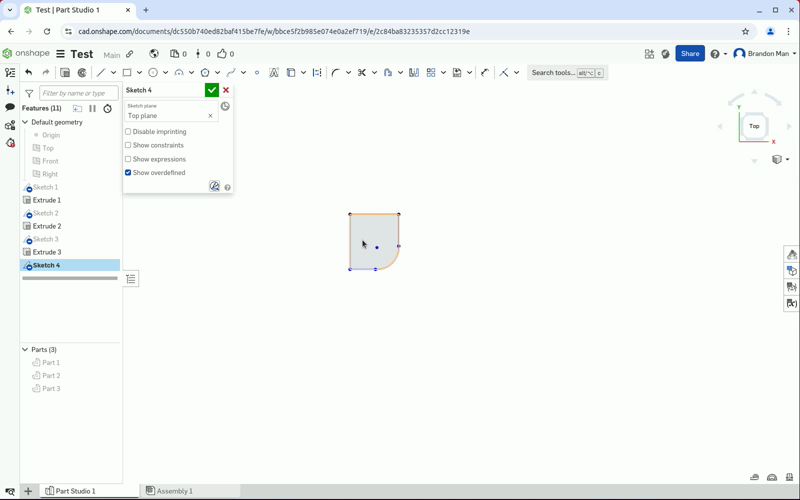
scroll(6)
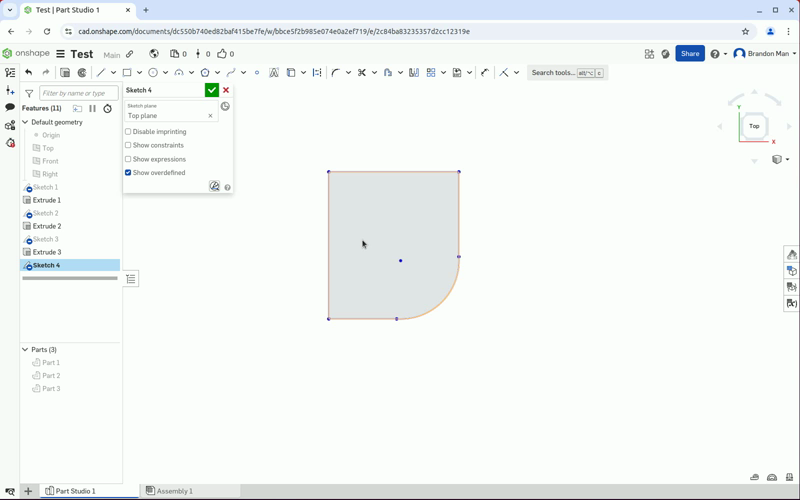
click(362, 239)
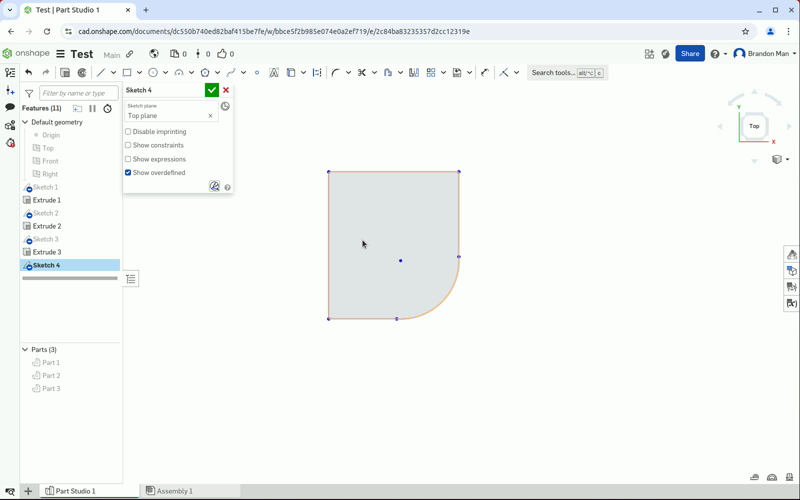
scroll(-6)
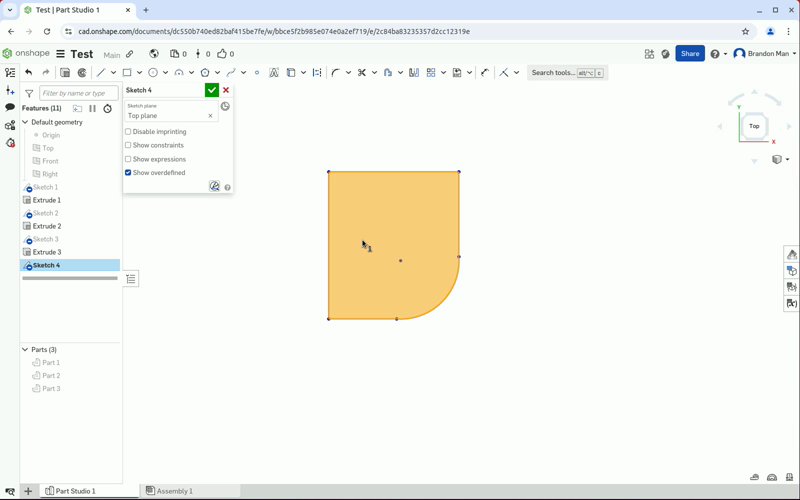
scroll(-6)
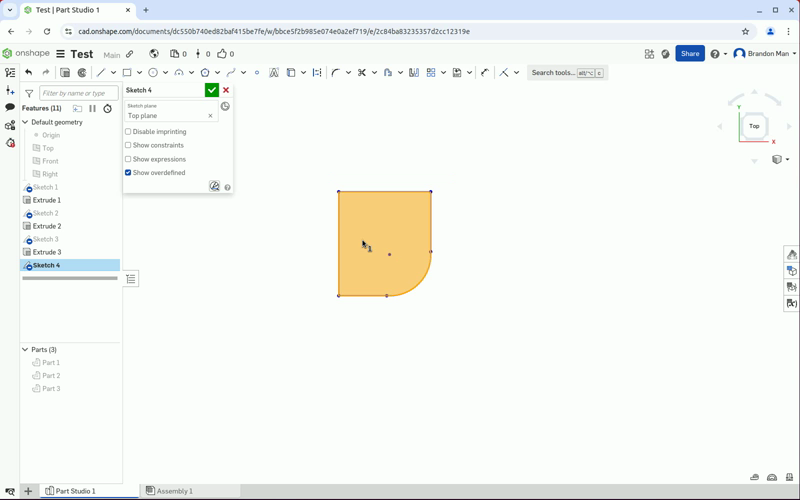
scroll(-6)
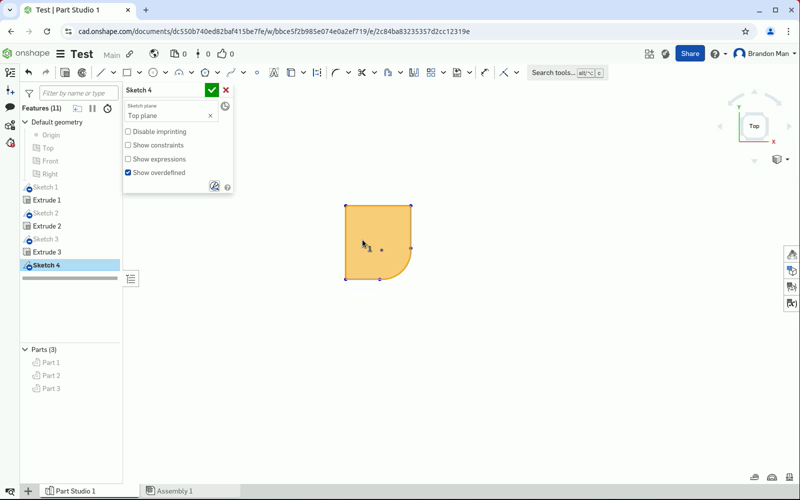
scroll(-6)
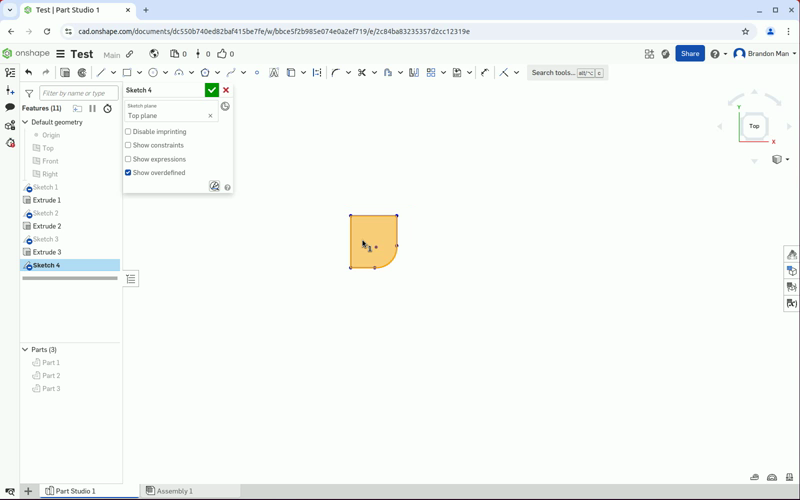
scroll(-6)
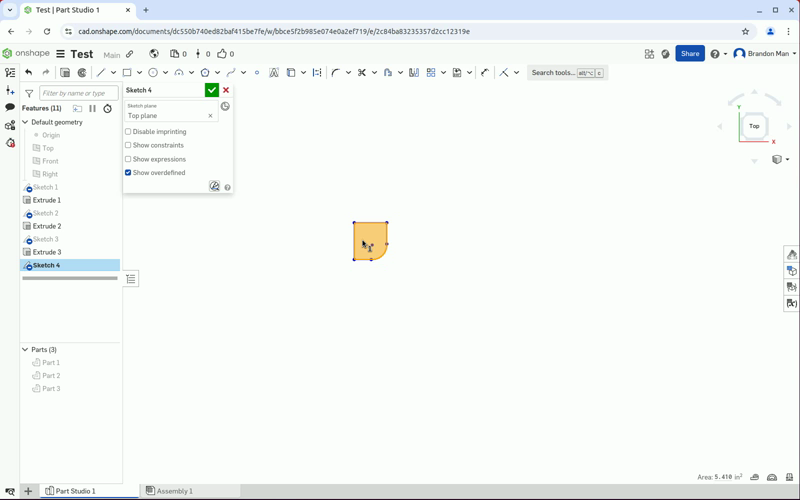
scroll(-6)
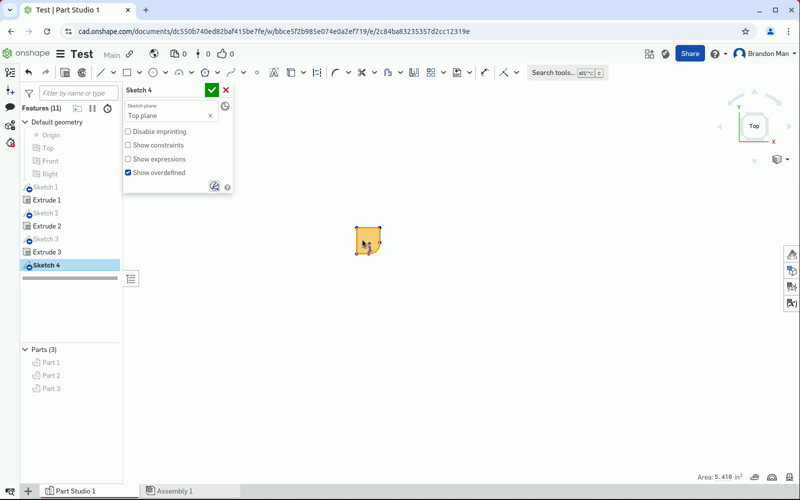
scroll(-6)
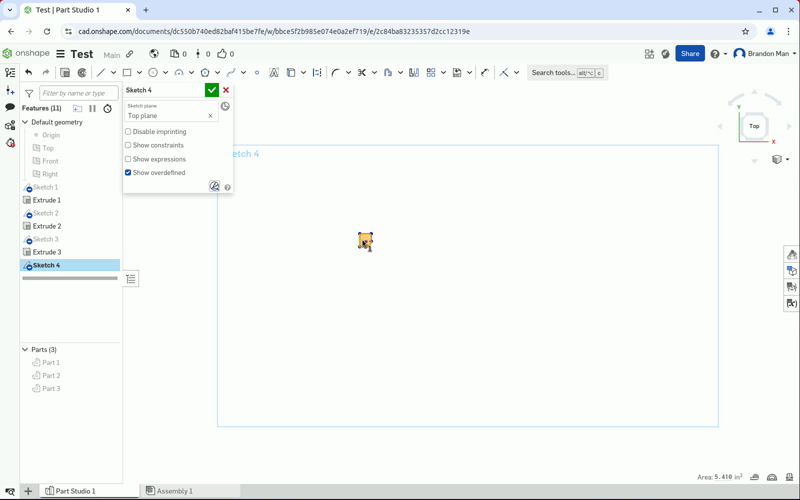
mouse_move(73, 352)
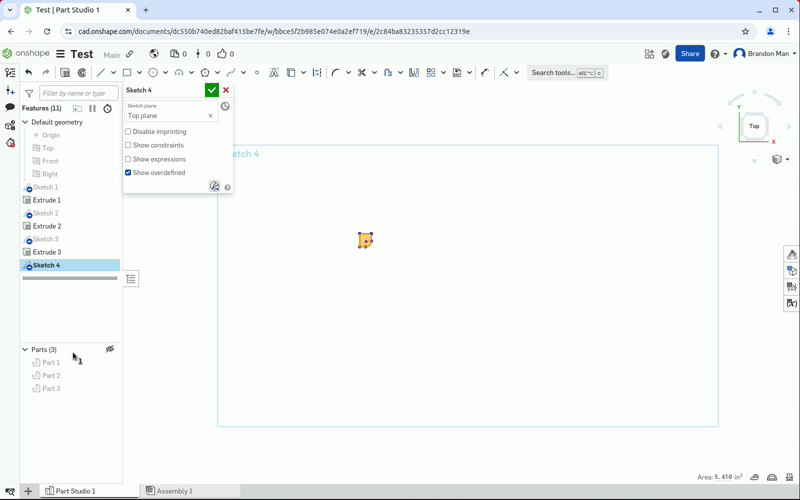
key(shift+y)
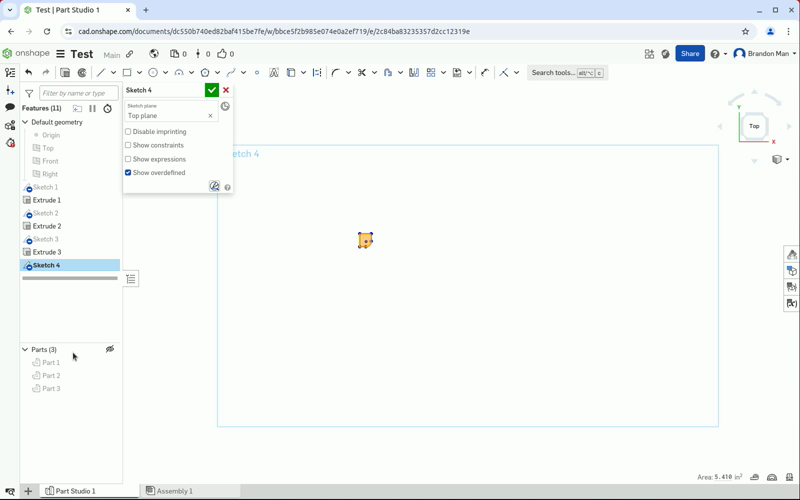
key(shift+e)
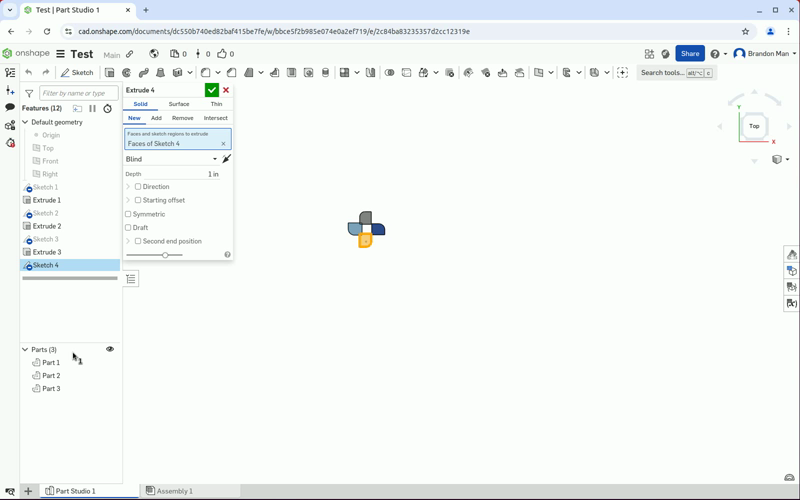
mouse_move(143, 106)
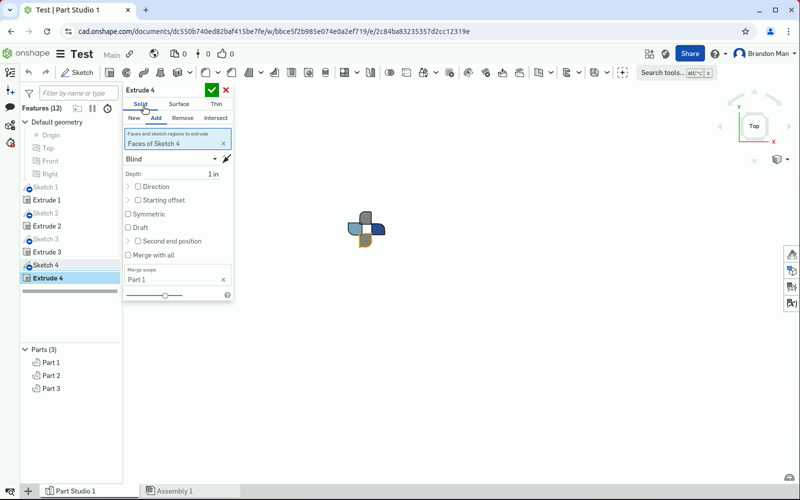
click(143, 106)
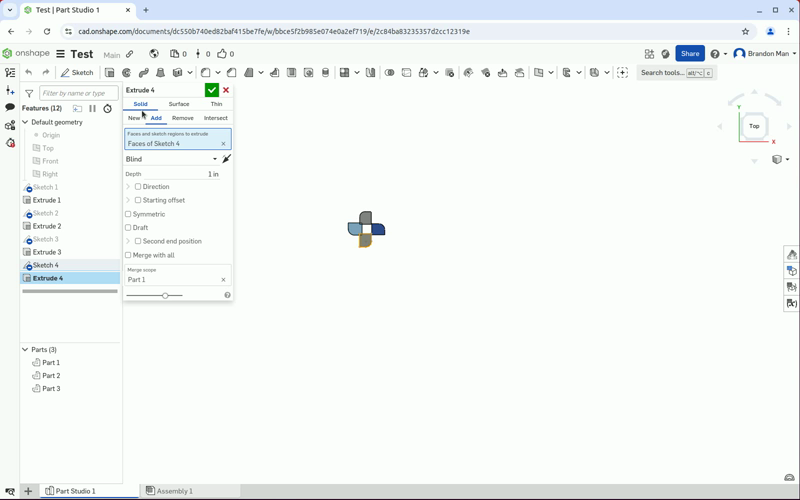
mouse_move(137, 120)
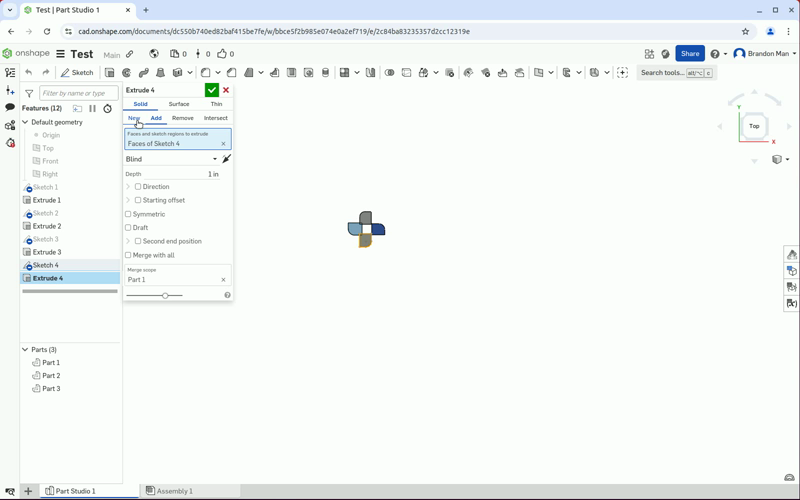
click(137, 120)
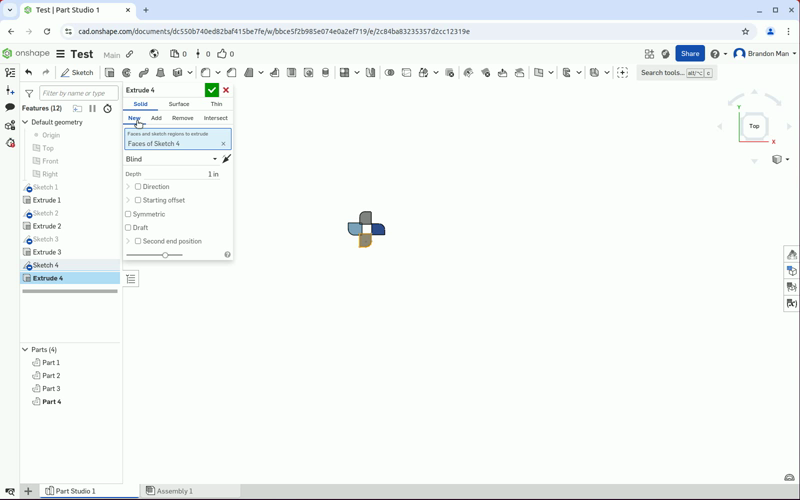
key(tab, 4)
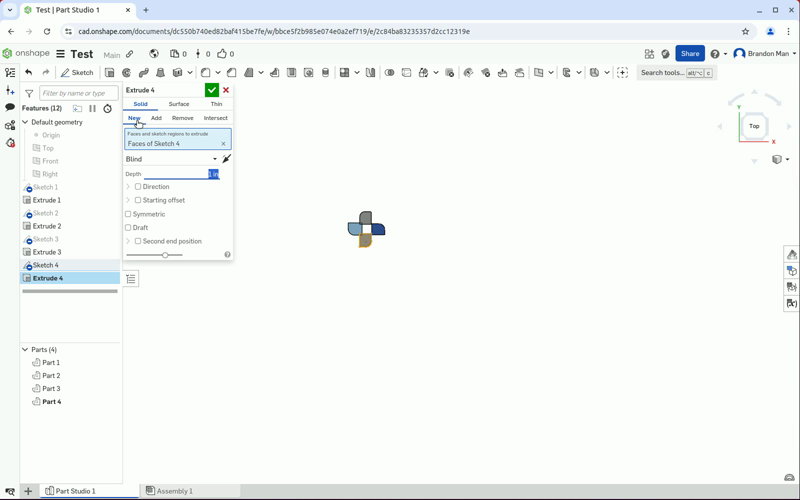
text(1.685)
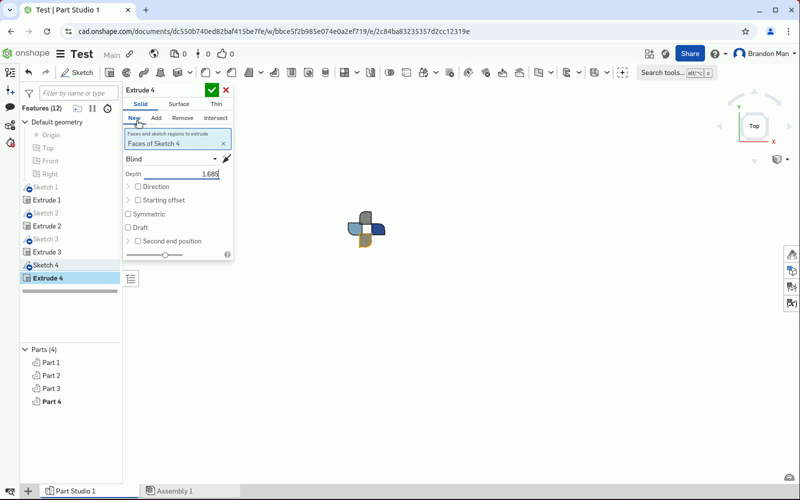
key(enter)
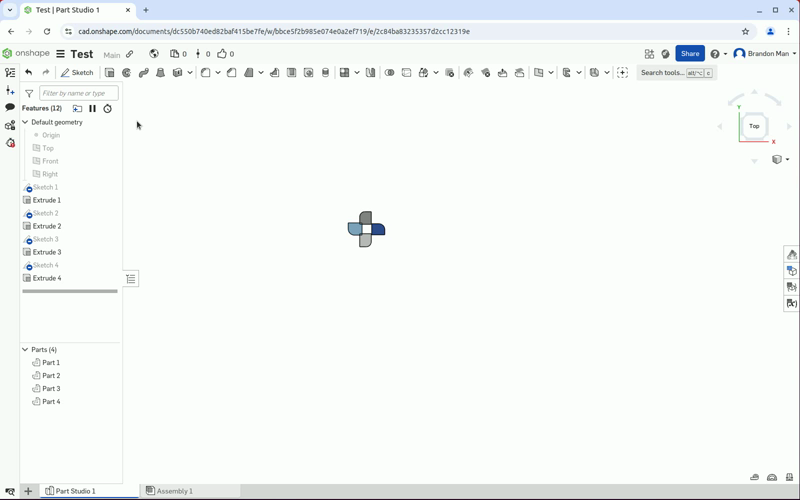
key(shift+h)
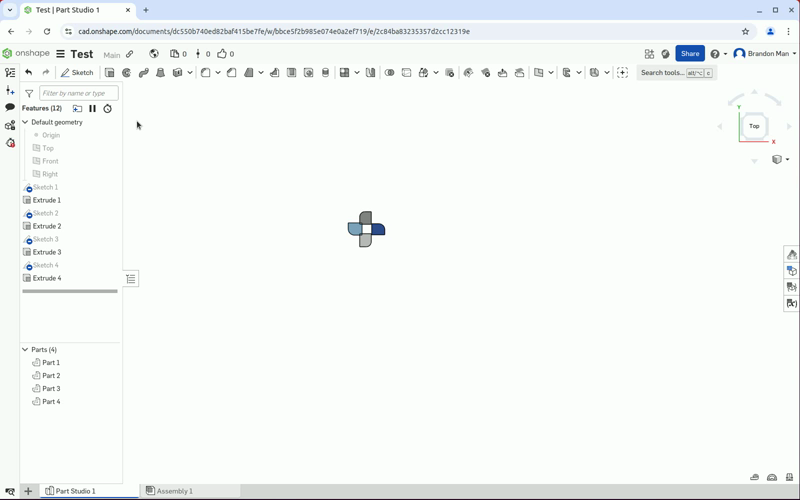
key(shift+h)
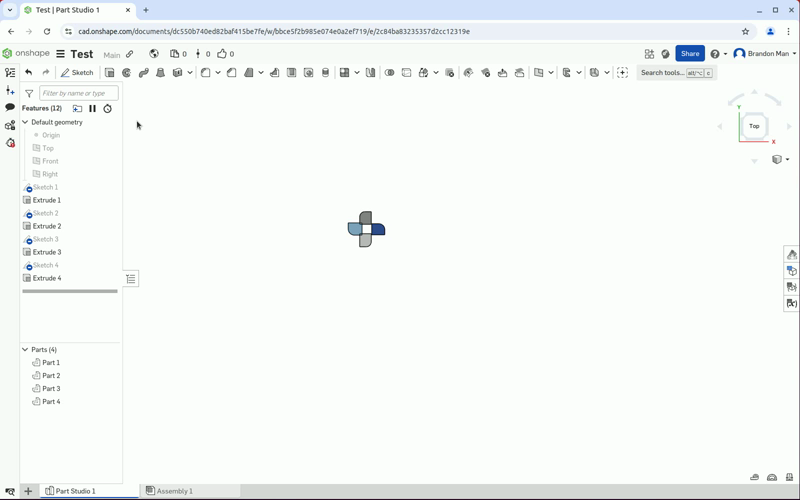
mouse_move(73, 189)
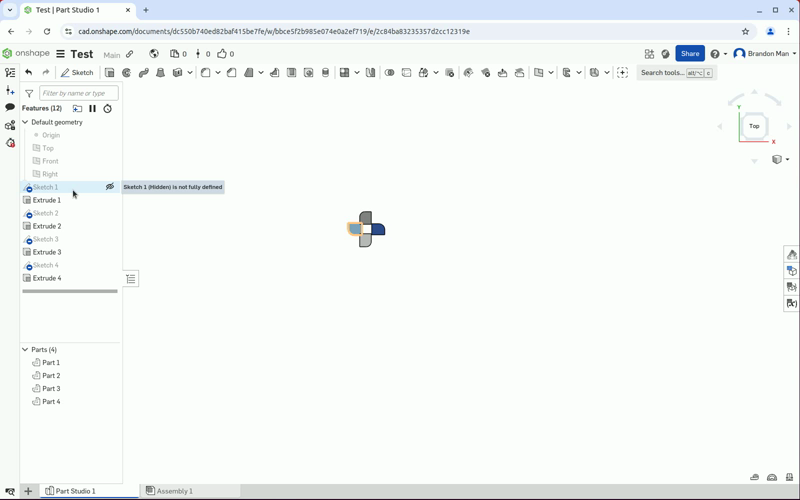
click(73, 189)
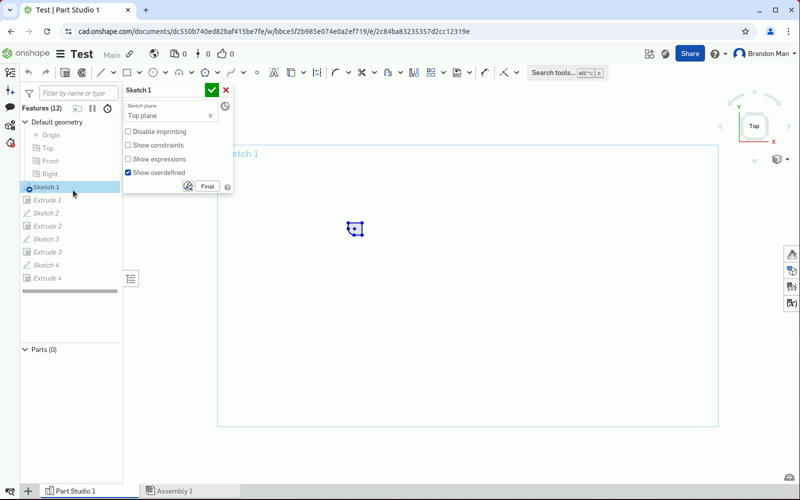
mouse_move(229, 92)
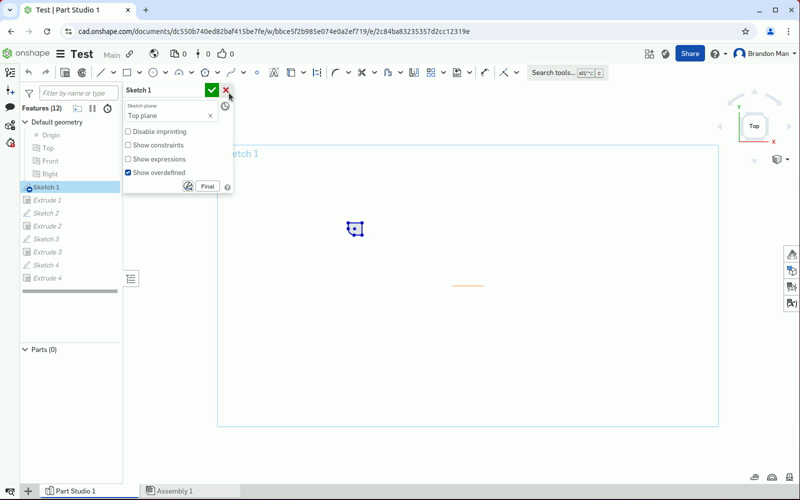
click(229, 92)
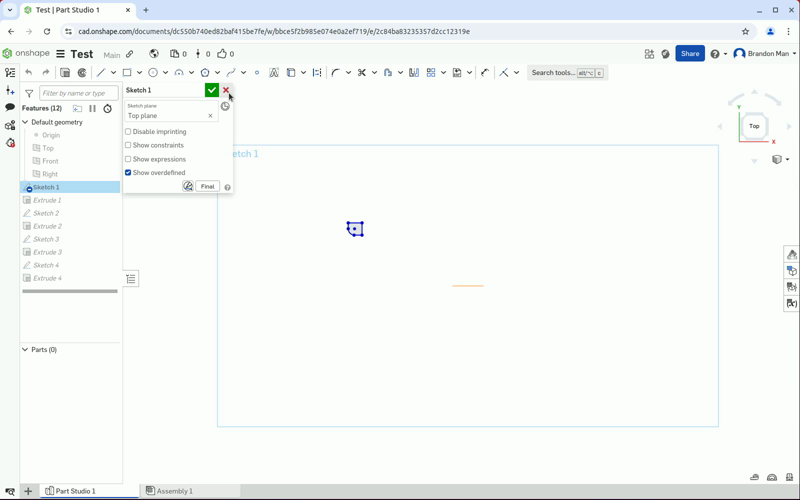
key(shift+s)
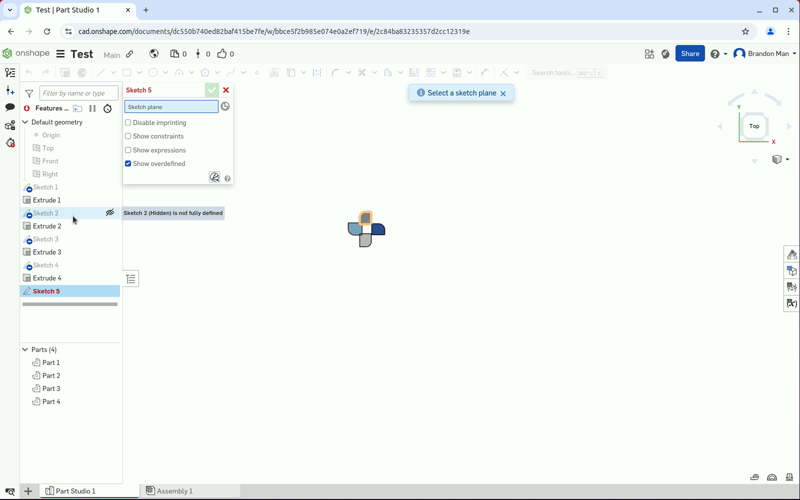
scroll(3)
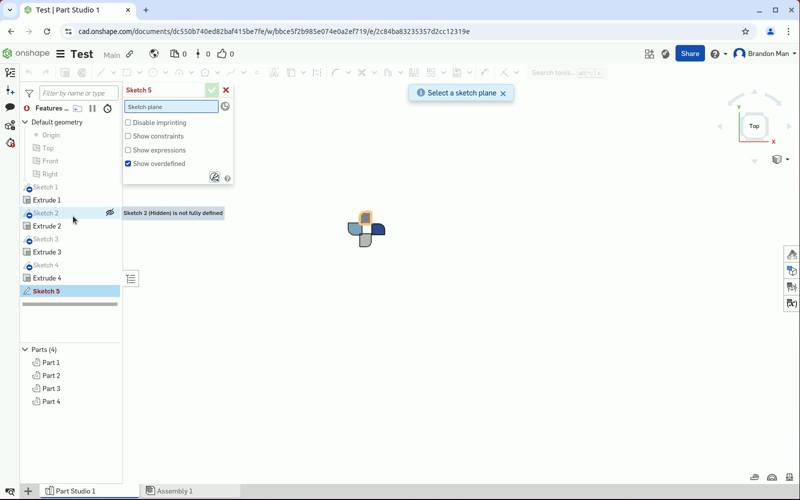
mouse_move(73, 150)
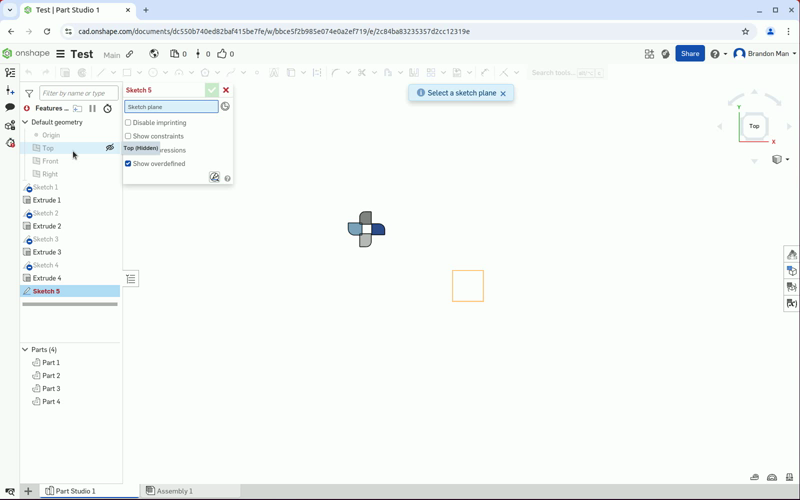
click(73, 150)
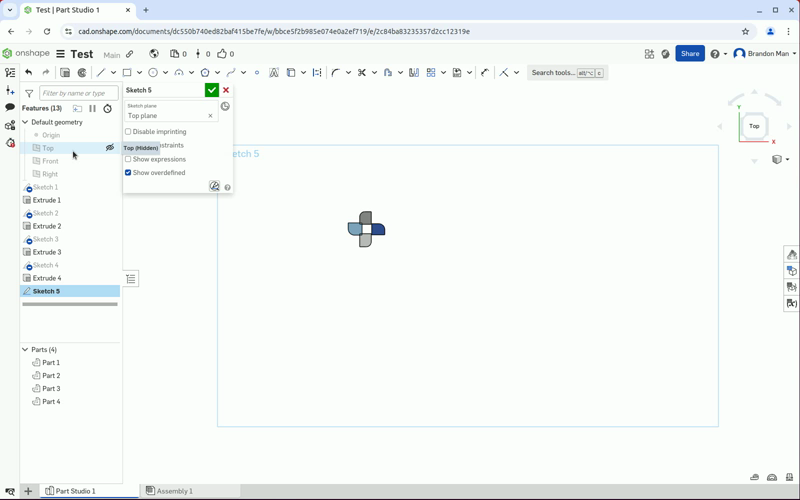
mouse_move(73, 352)
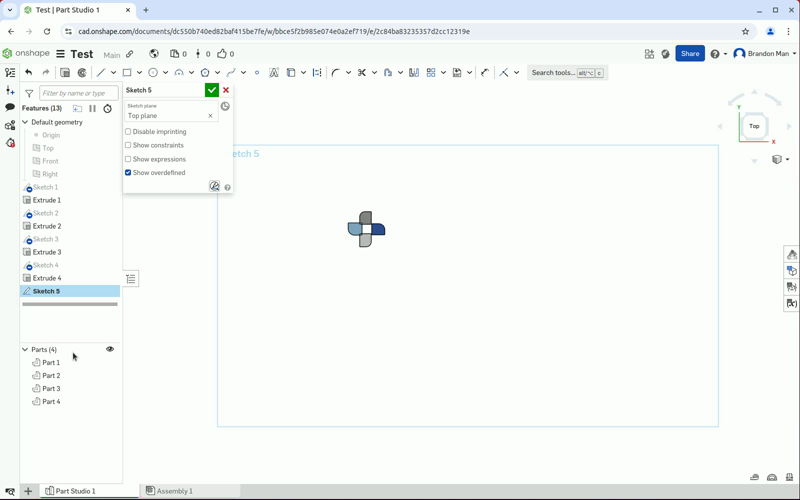
key(y)
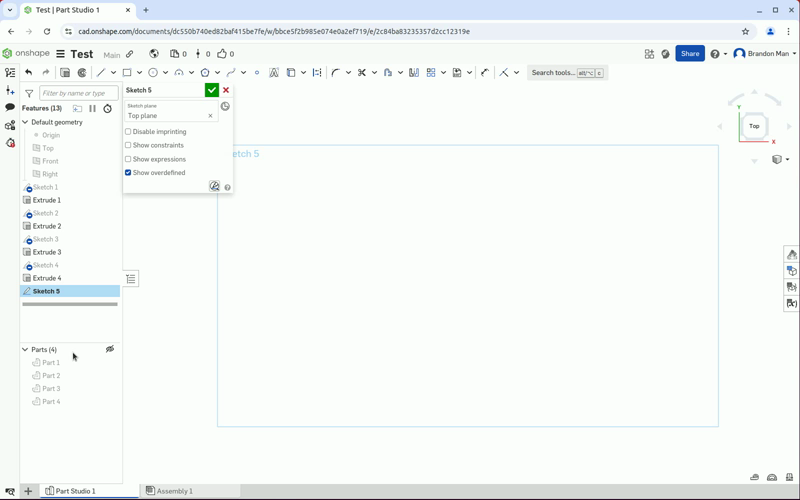
key(l)
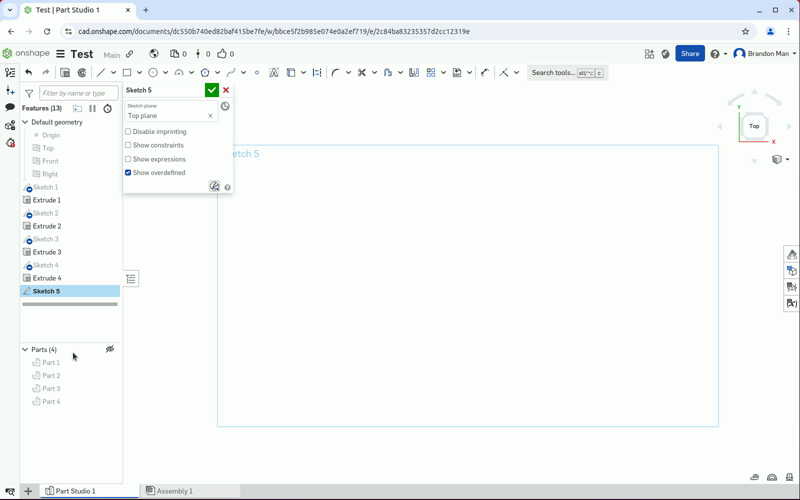
key_down(shift)
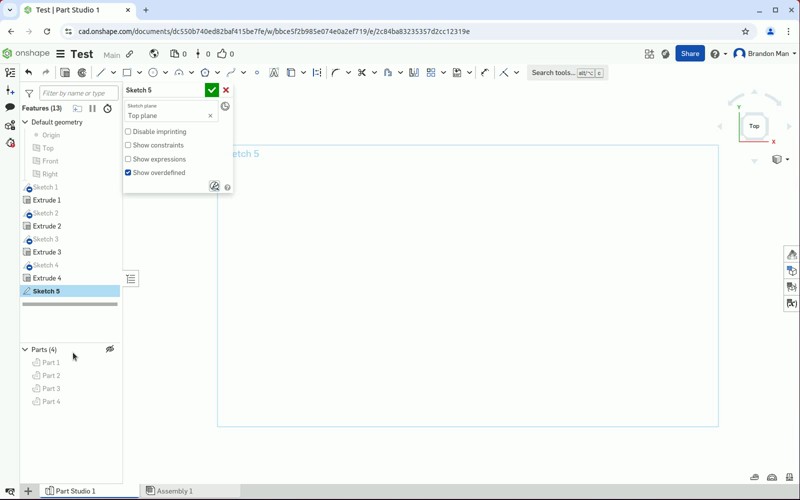
mouse_move(359, 234)
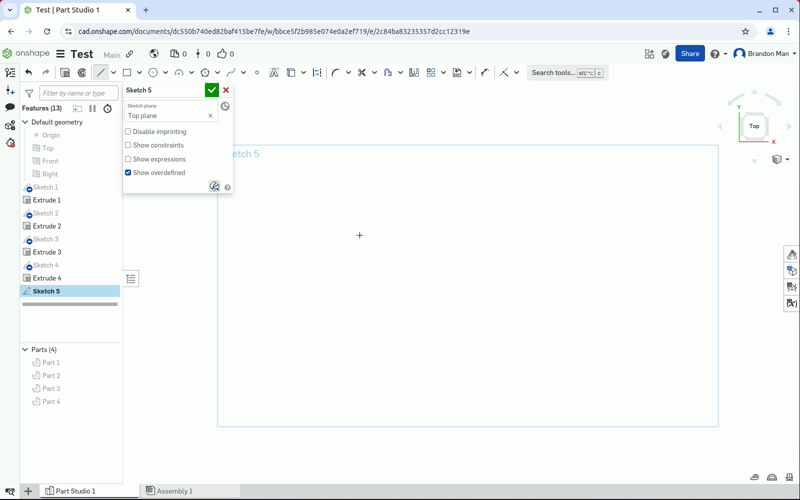
click(359, 234)
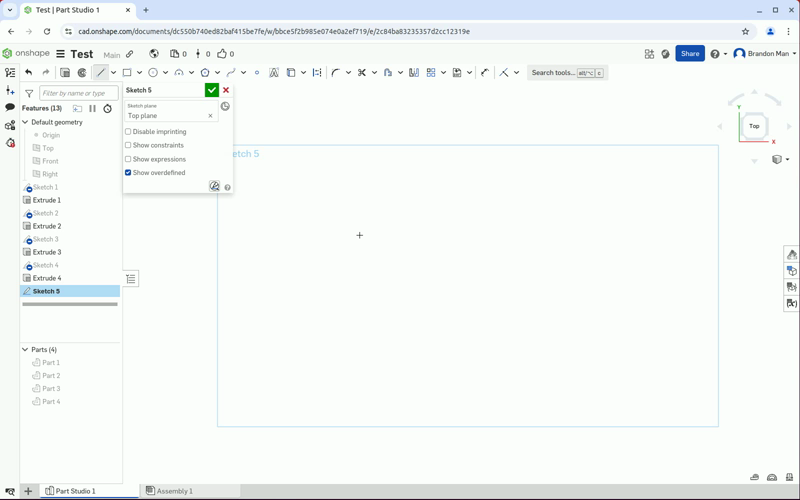
key_up(shift)
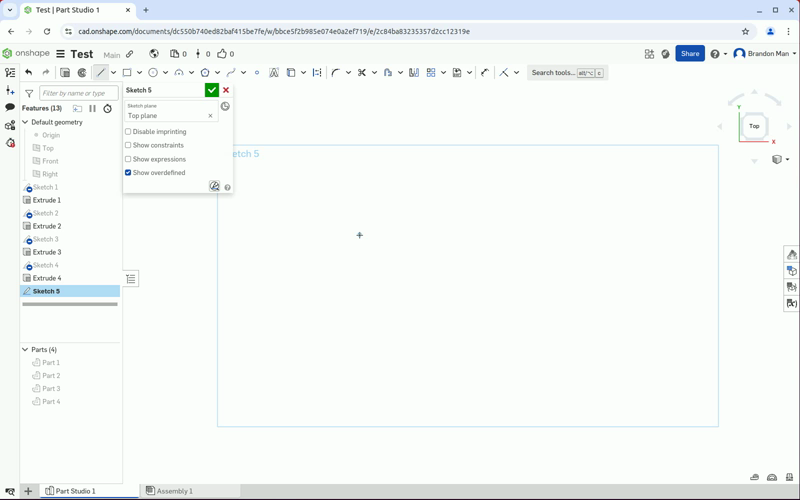
key_down(shift)
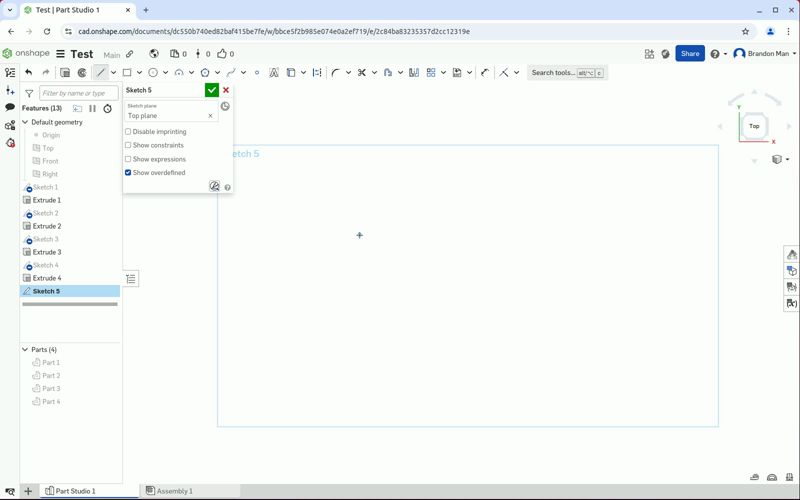
mouse_move(389, 234)
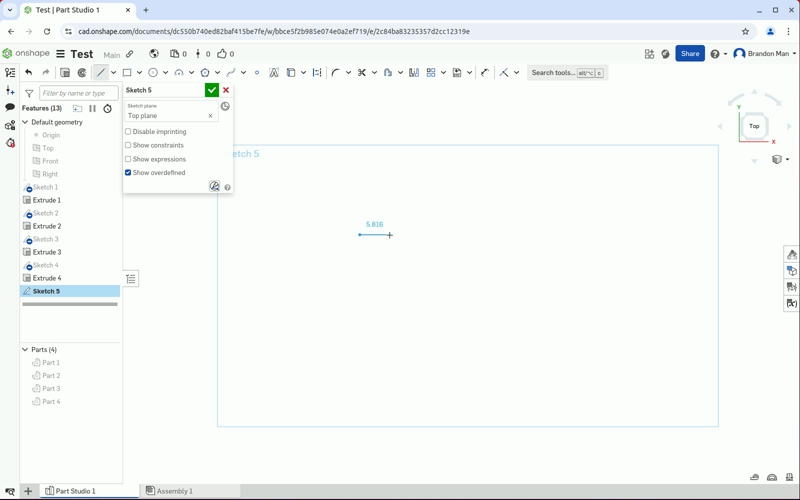
mouse_move(371, 234)
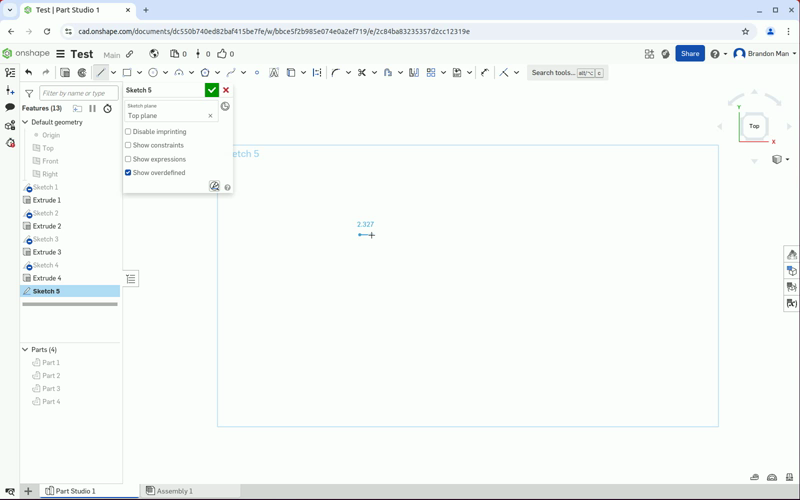
click(371, 234)
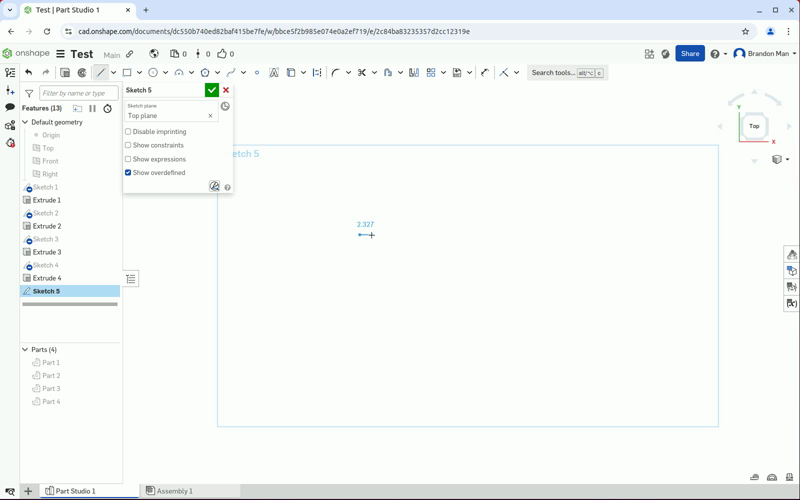
key_up(shift)
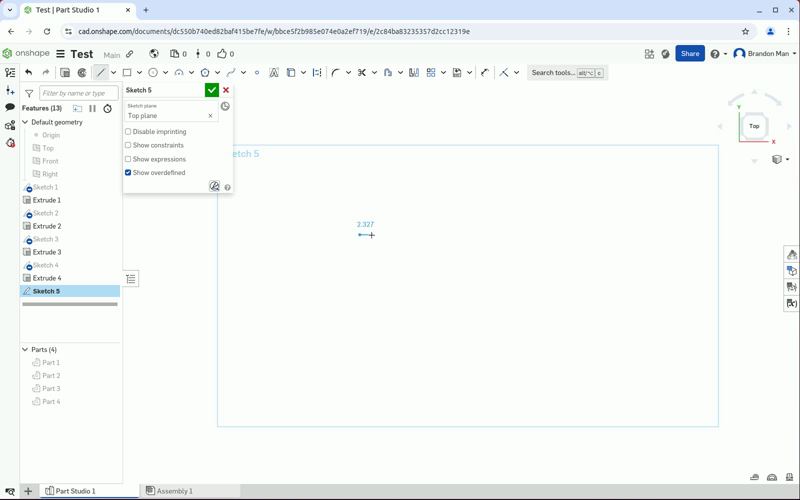
key_down(shift)
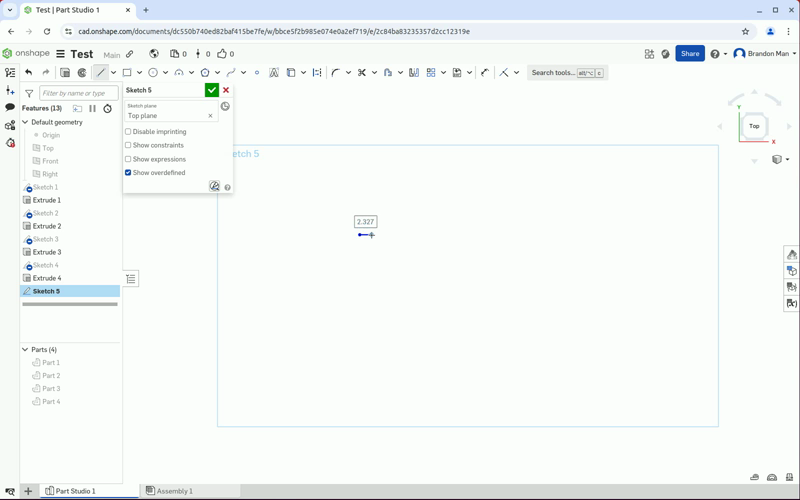
mouse_move(401, 234)
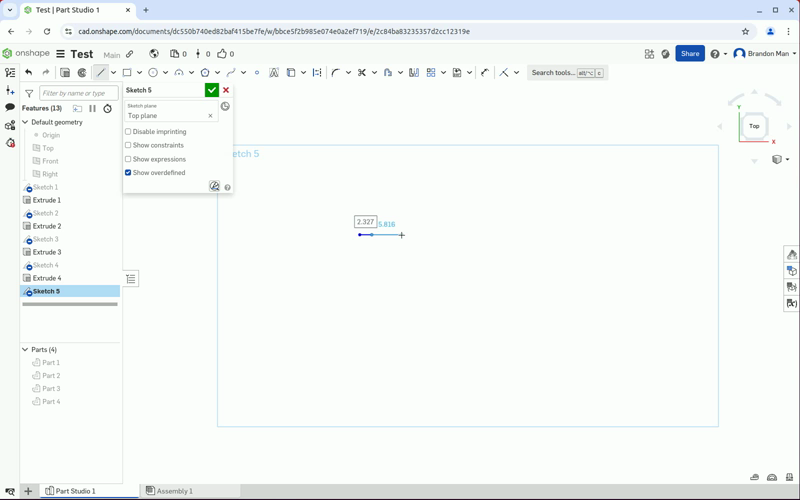
mouse_move(371, 223)
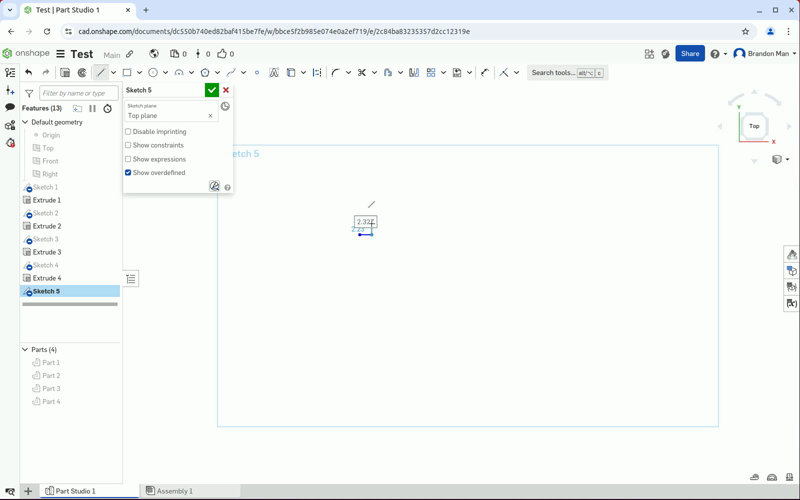
click(371, 223)
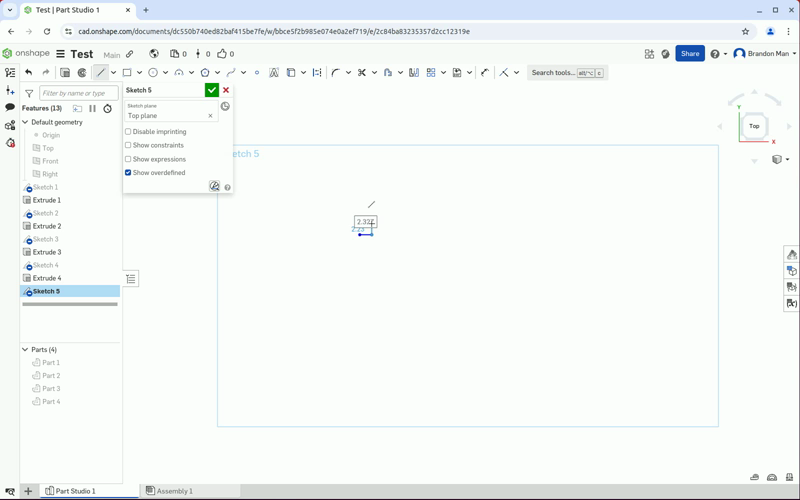
key_up(shift)
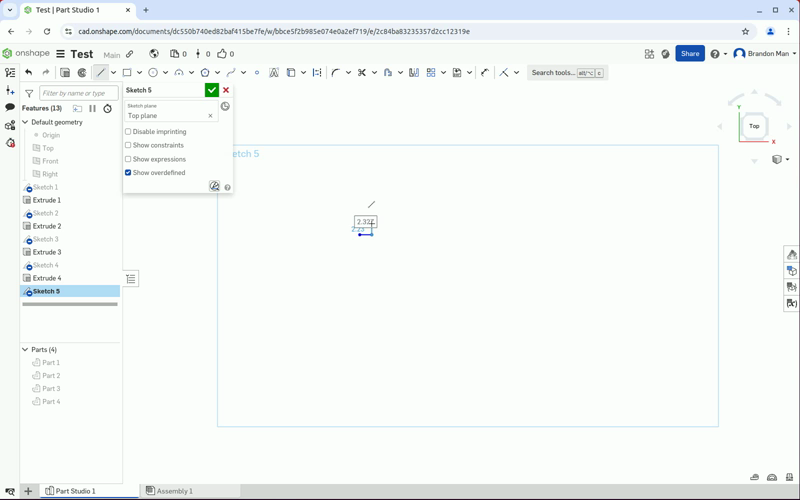
key_down(shift)
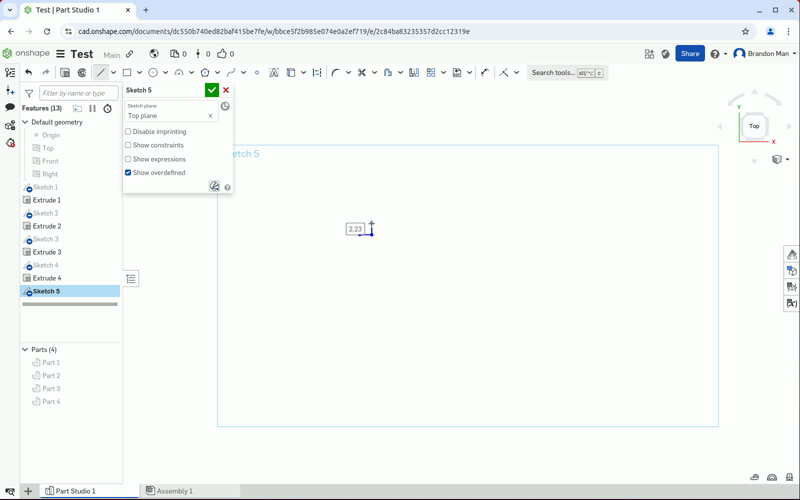
mouse_move(401, 223)
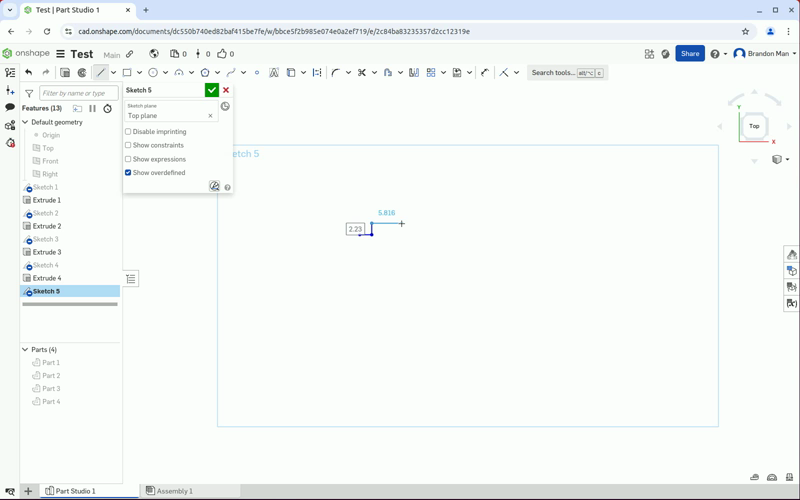
mouse_move(359, 223)
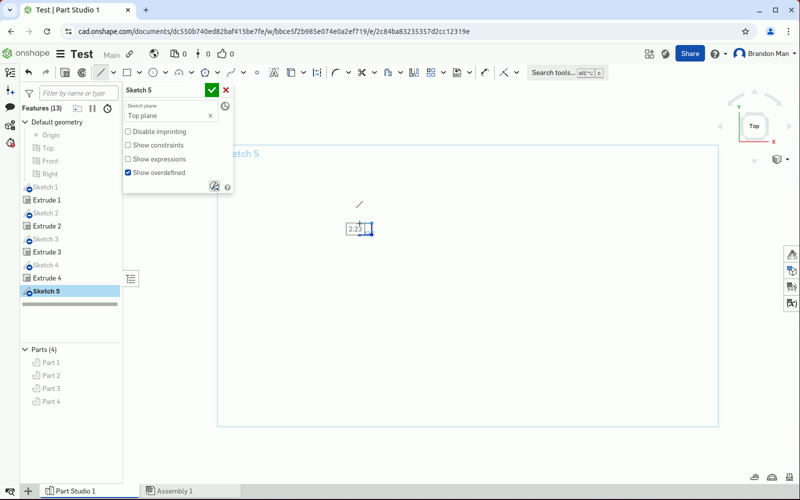
click(359, 223)
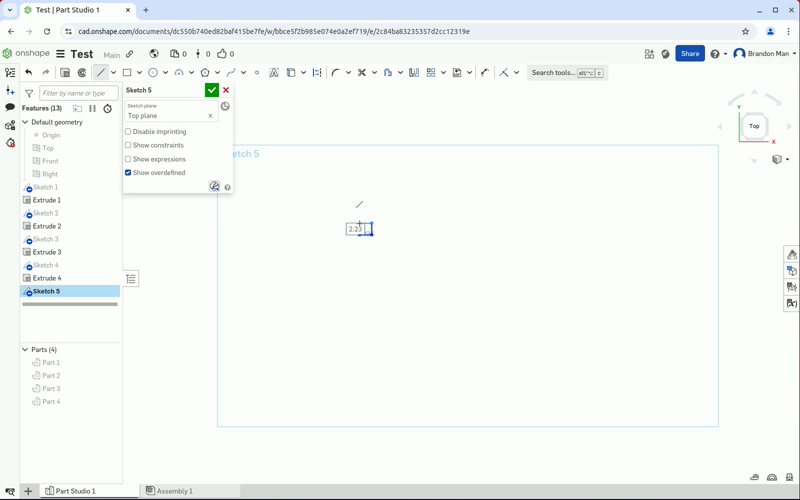
key_up(shift)
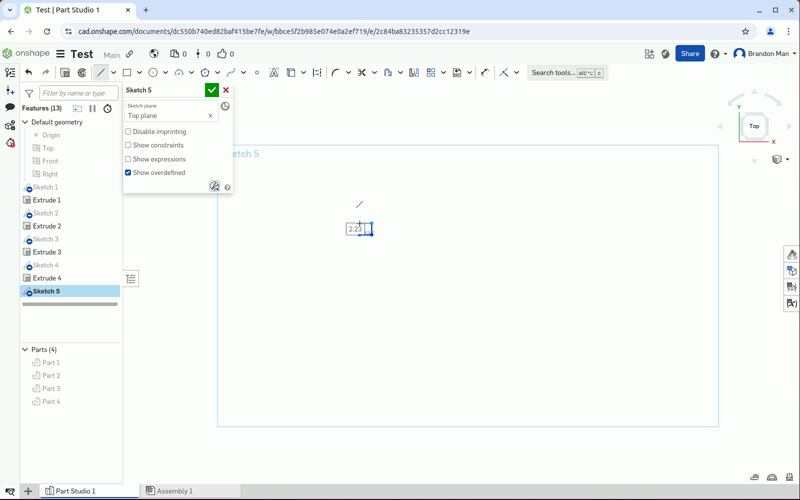
mouse_move(389, 223)
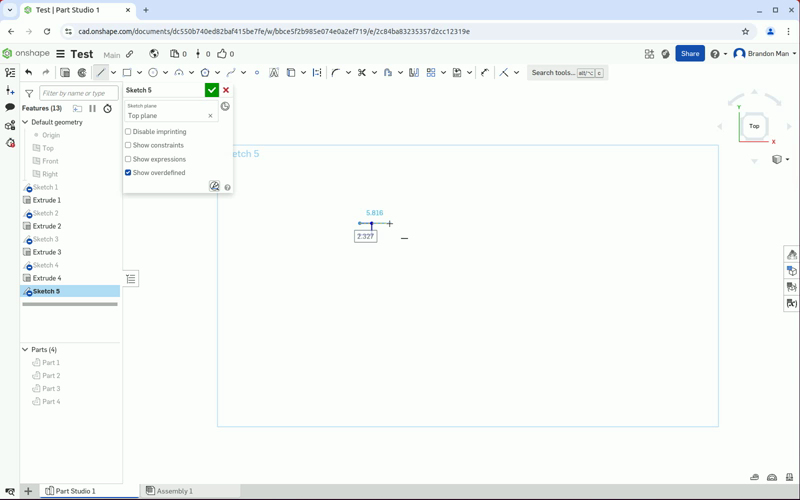
key_down(shift)
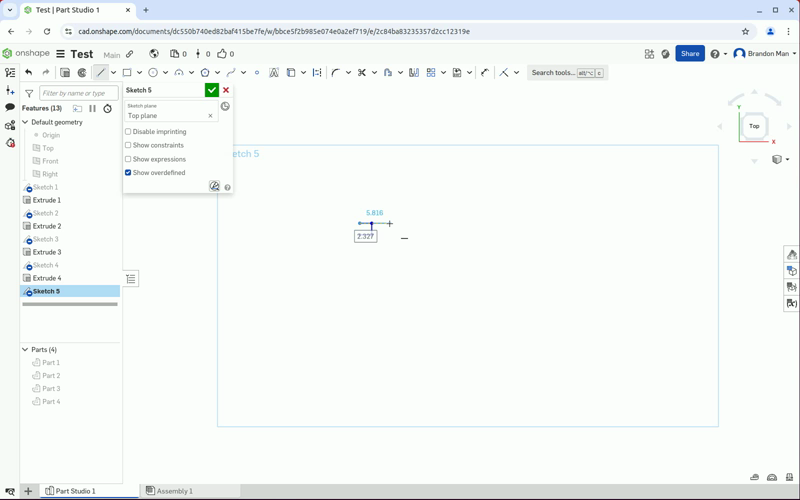
mouse_move(359, 234)
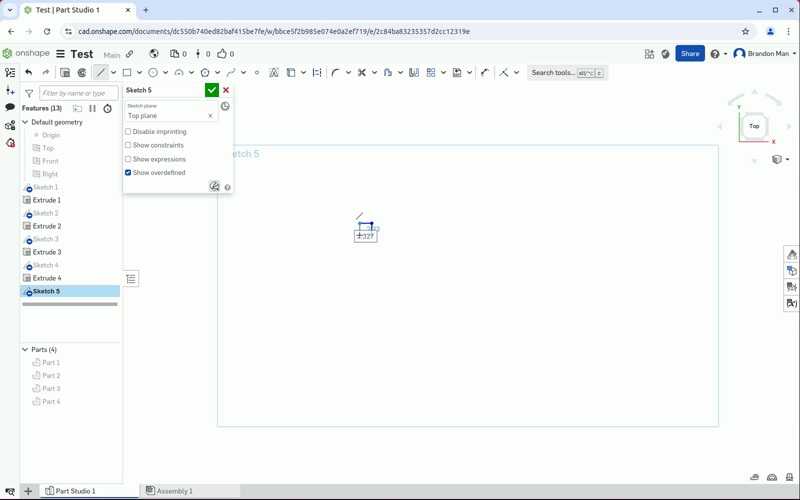
key_up(shift)
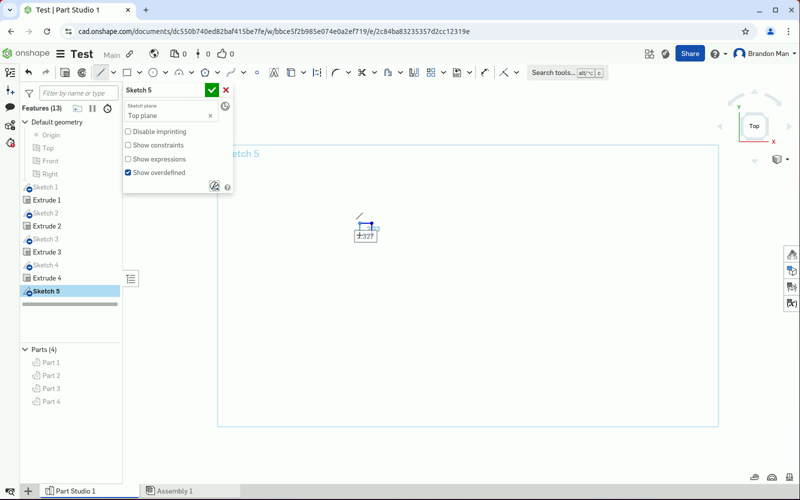
click(359, 234)
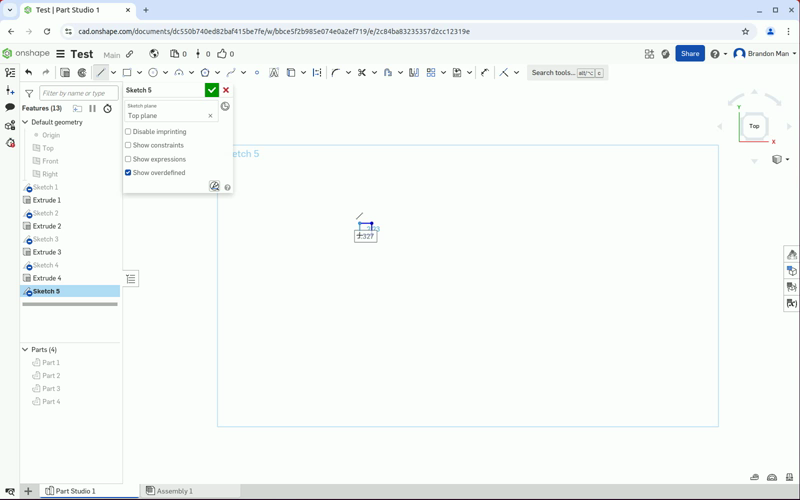
key(esc)
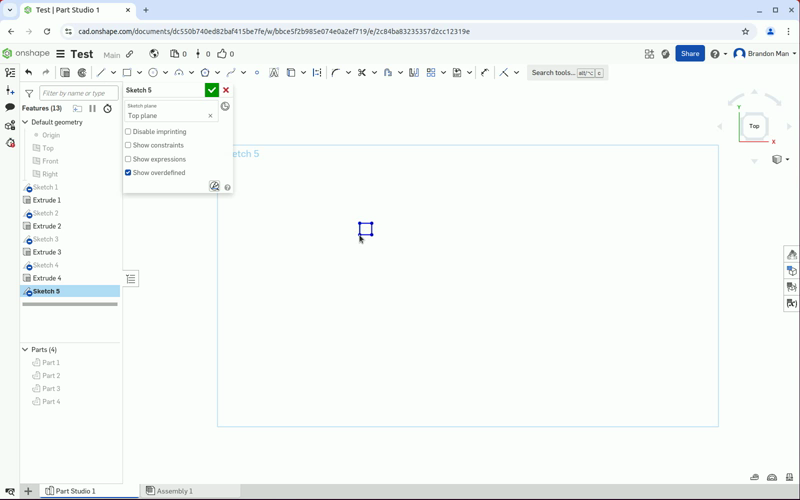
key(c)
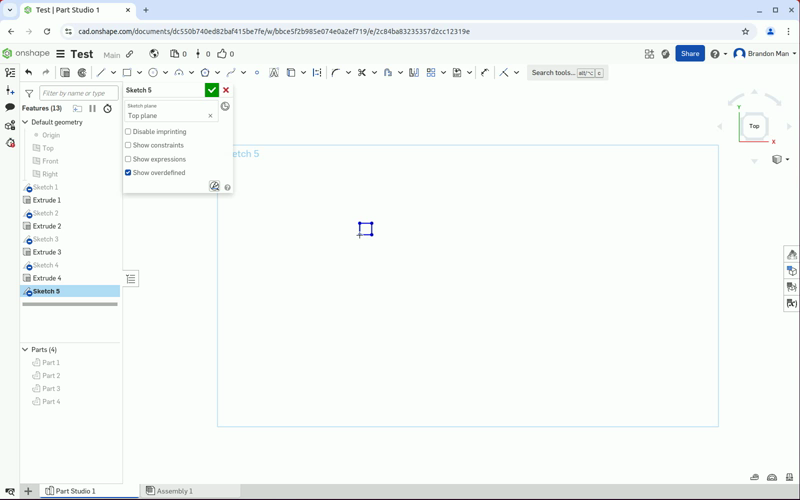
key_down(shift)
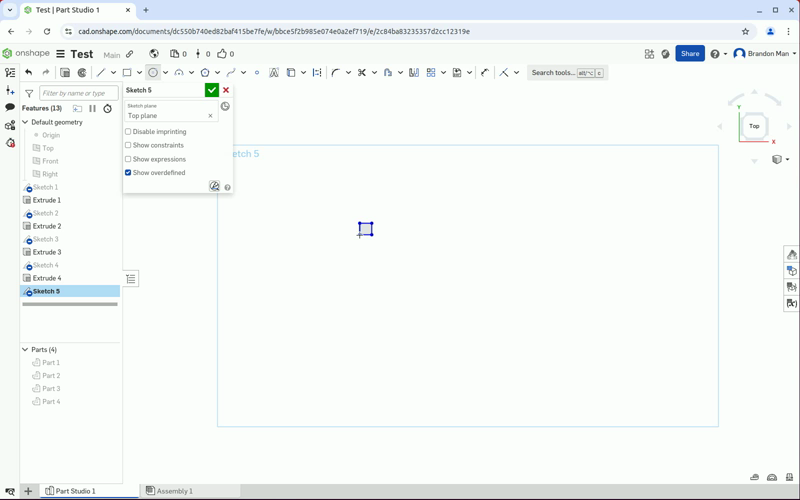
mouse_move(365, 229)
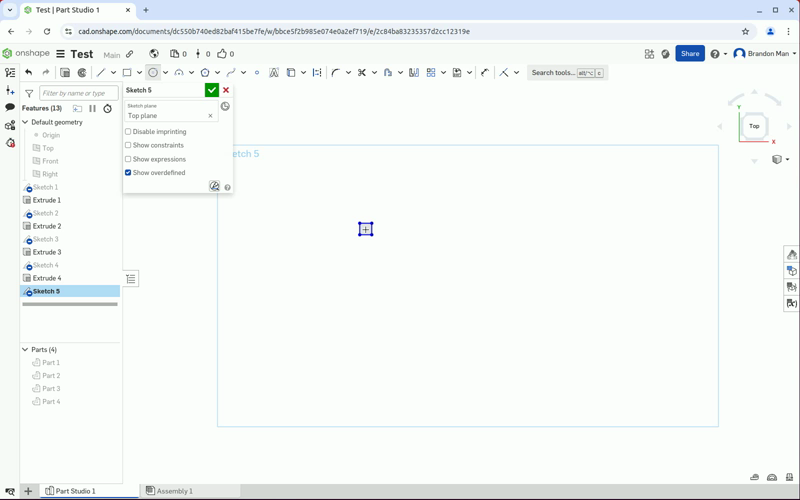
click(365, 229)
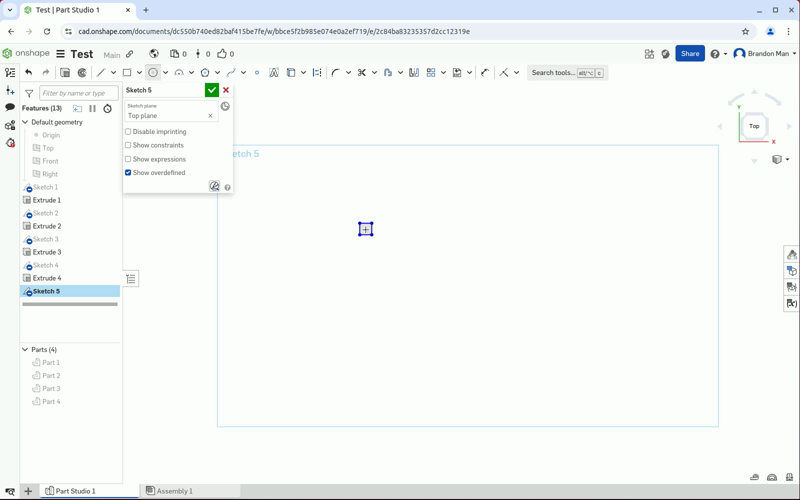
key_up(shift)
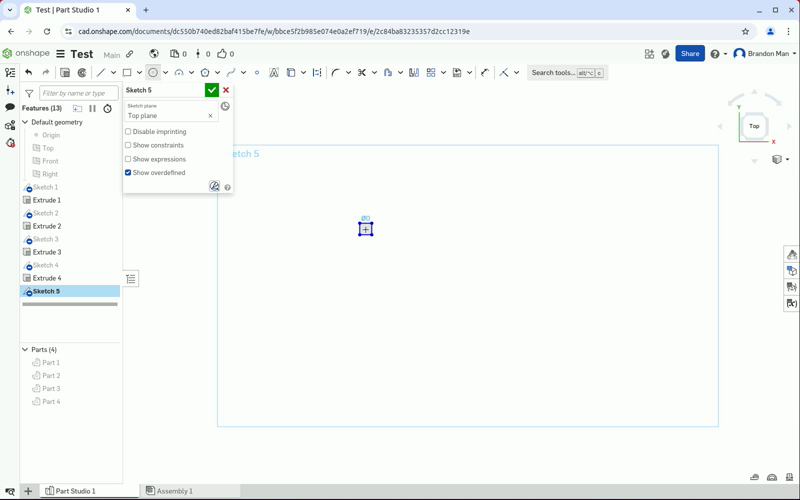
mouse_move(369, 229)
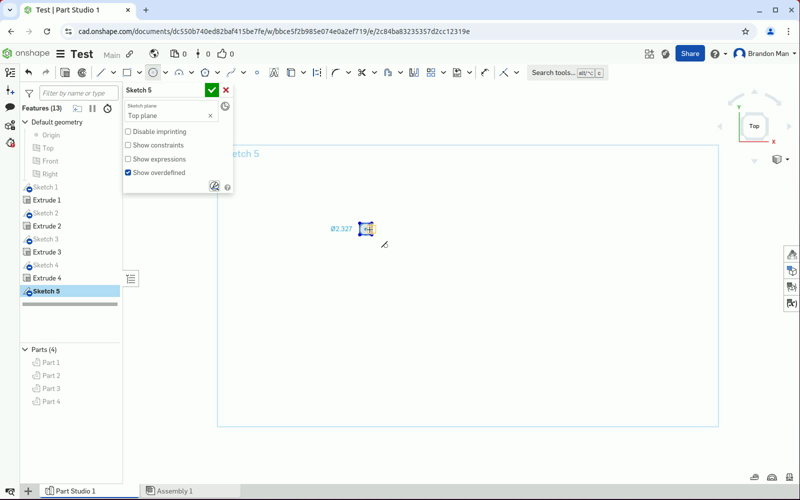
click(369, 229)
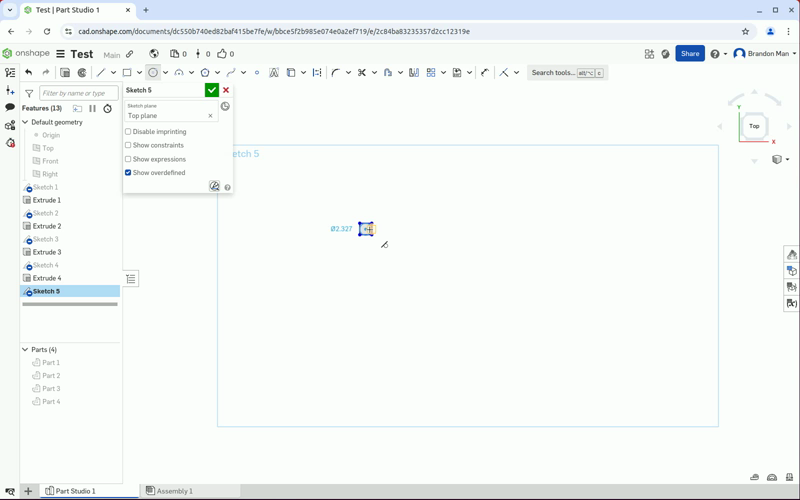
key(esc)
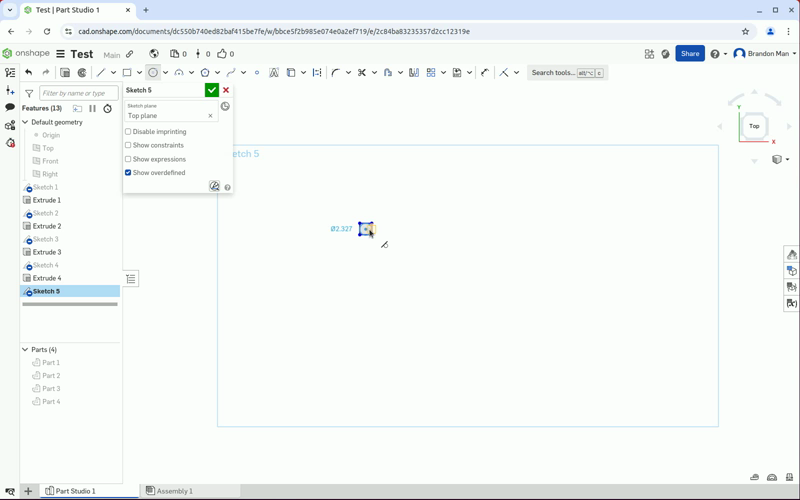
mouse_move(360, 226)
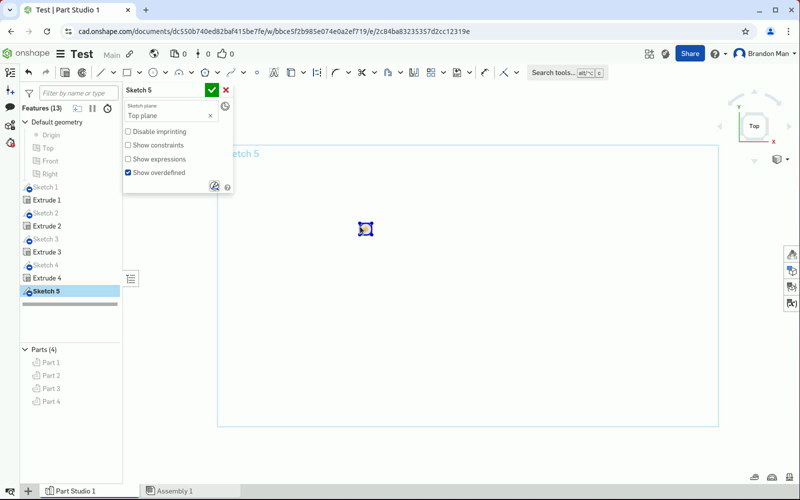
scroll(6)
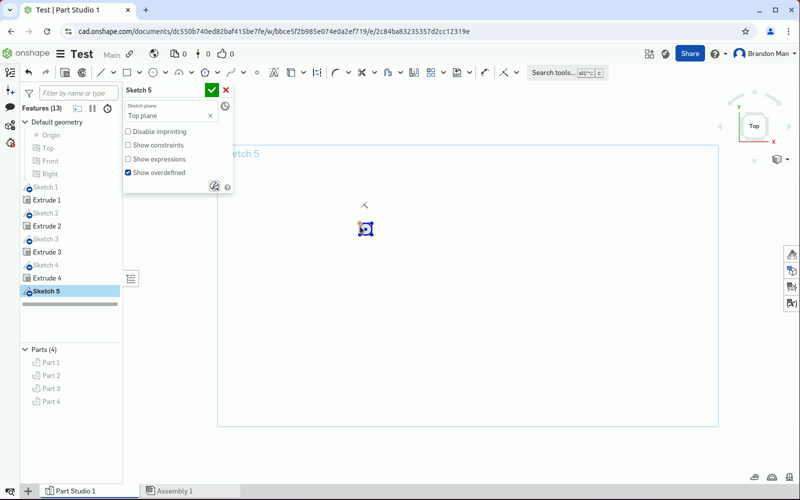
scroll(6)
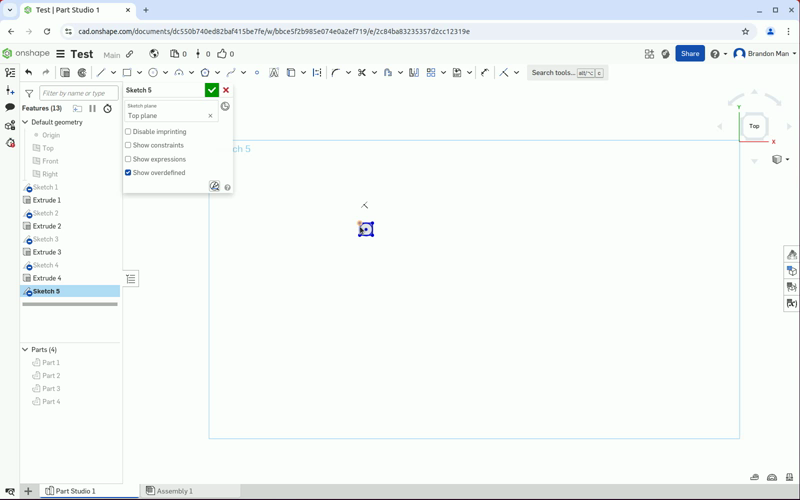
scroll(6)
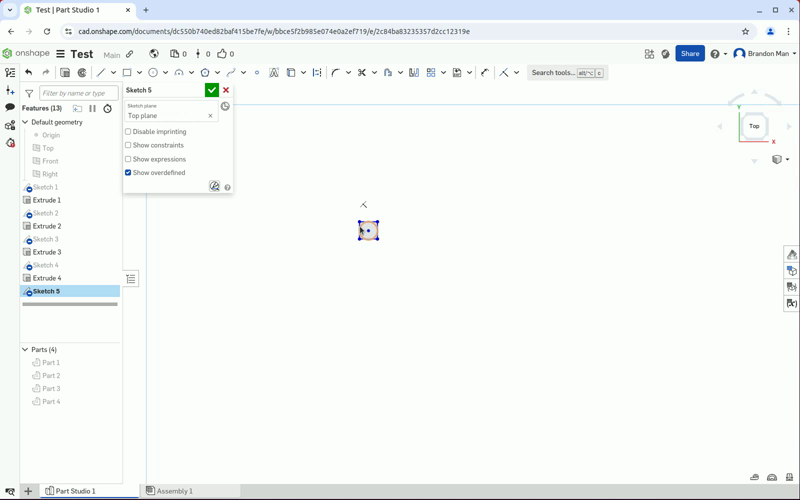
scroll(6)
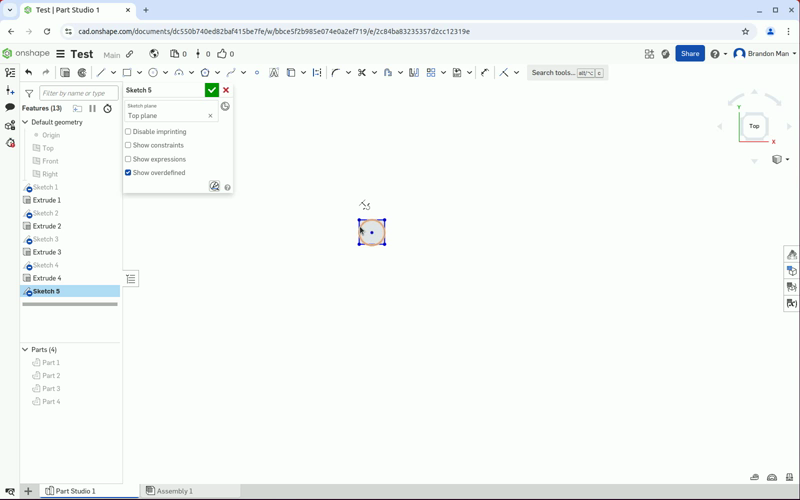
scroll(6)
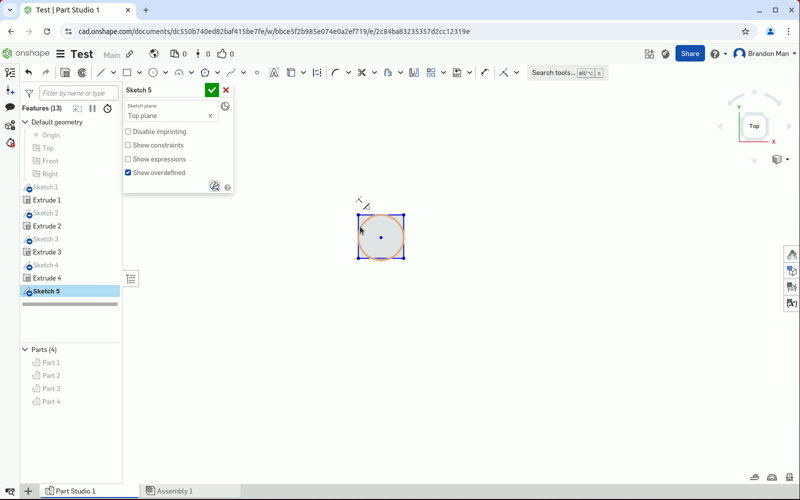
scroll(6)
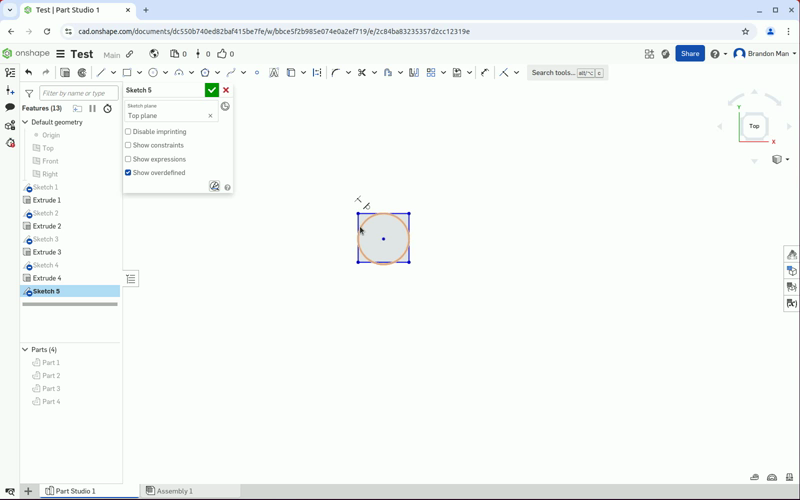
scroll(6)
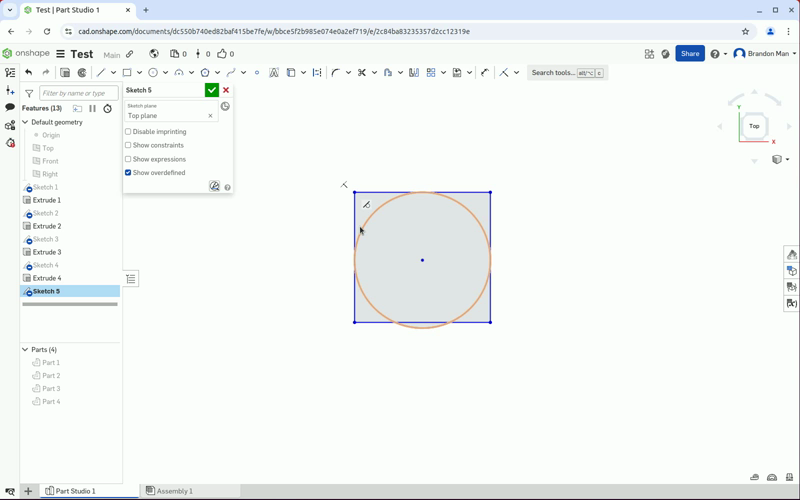
click(360, 226)
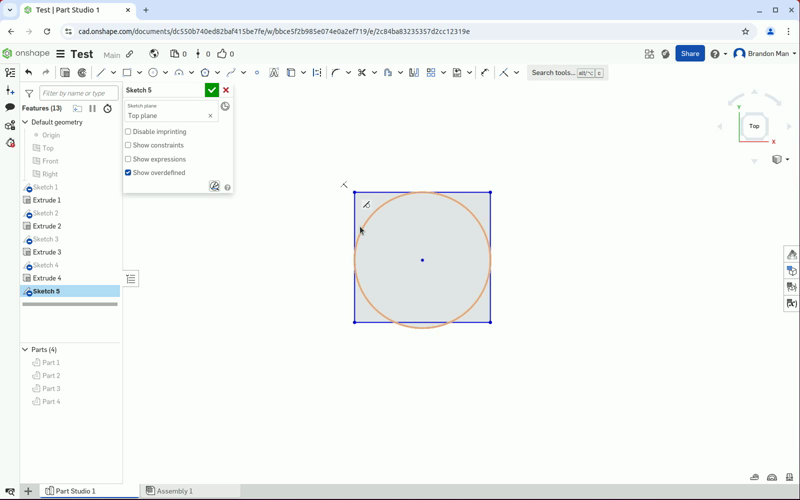
scroll(-6)
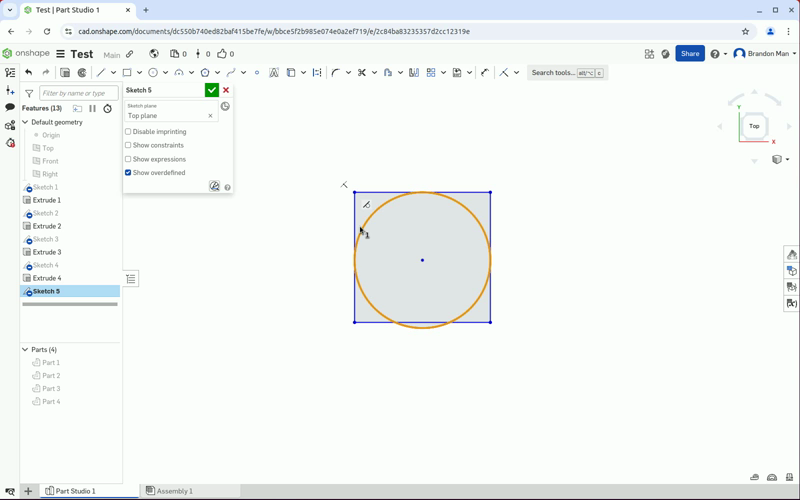
scroll(-6)
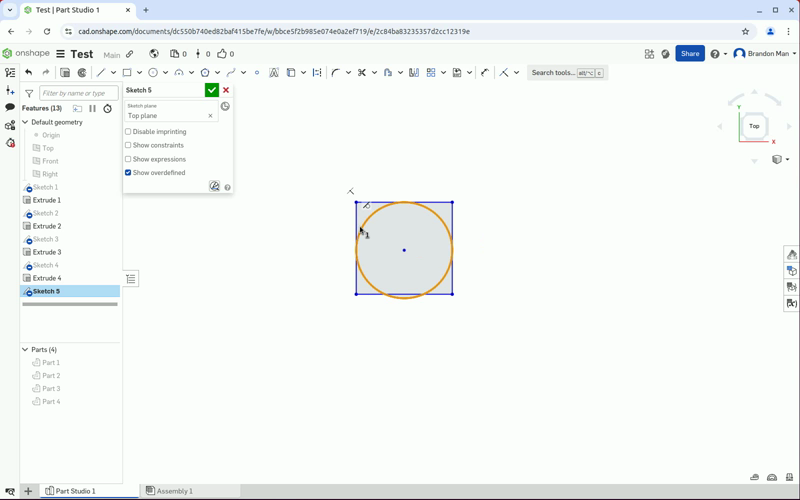
scroll(-6)
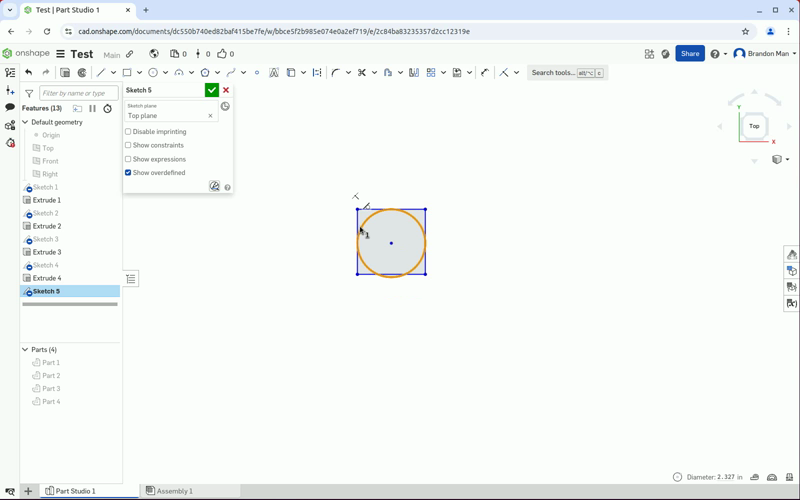
scroll(-6)
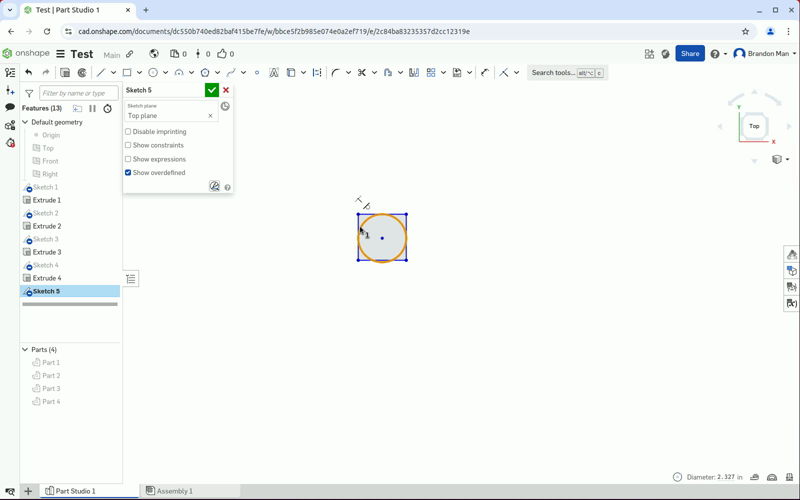
scroll(-6)
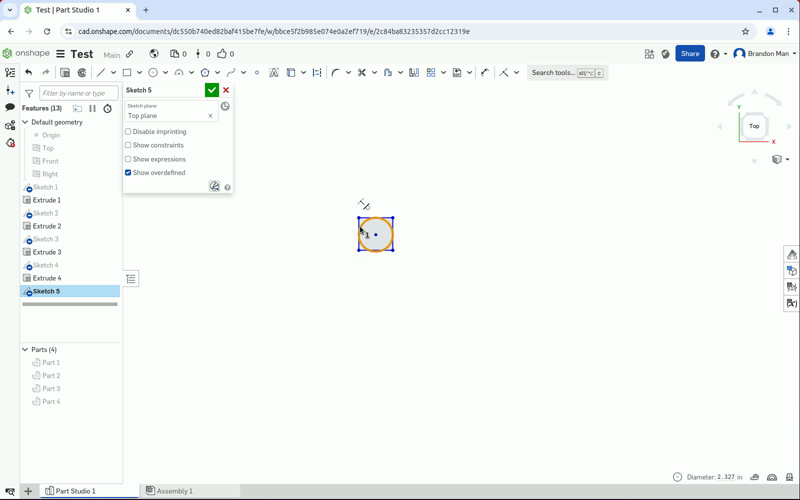
scroll(-6)
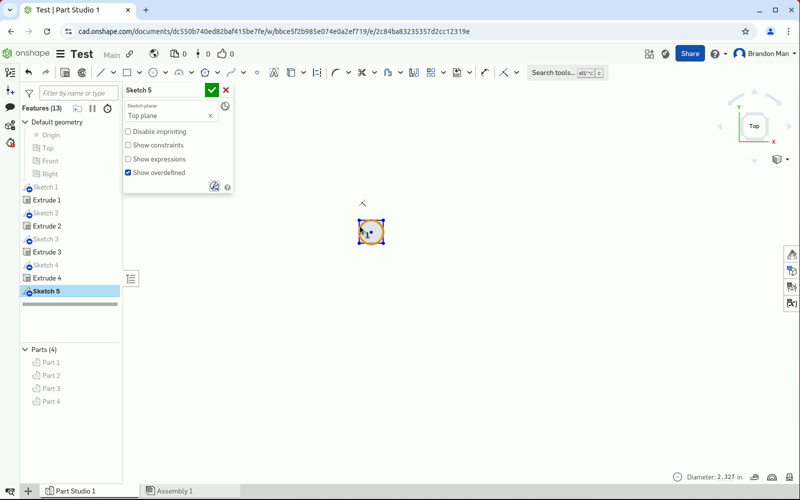
scroll(-6)
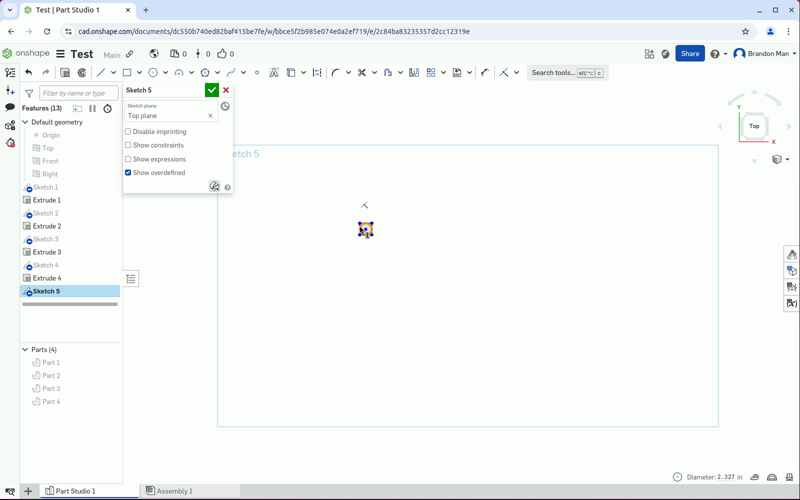
mouse_move(73, 352)
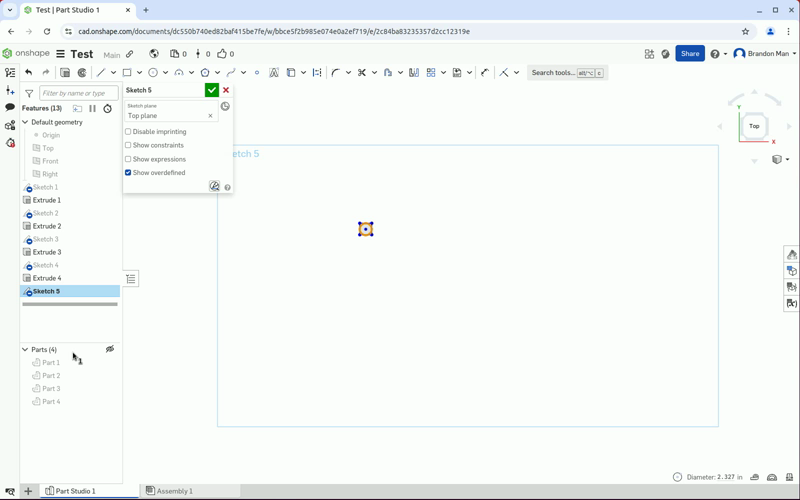
key(shift+y)
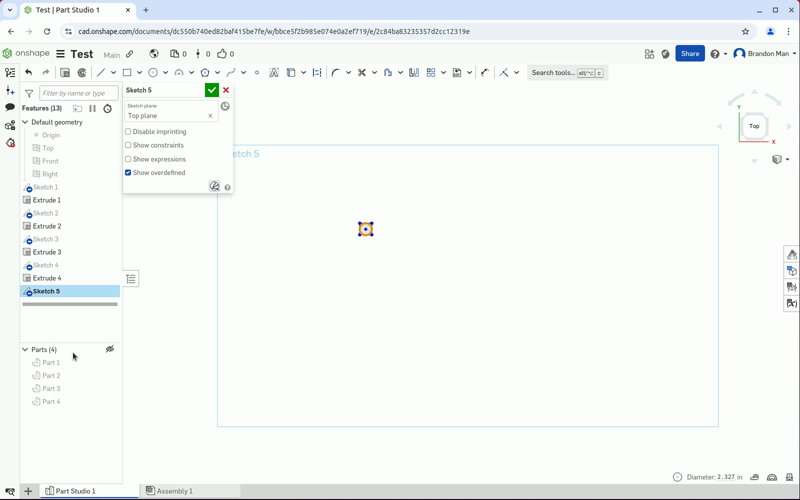
key(shift+e)
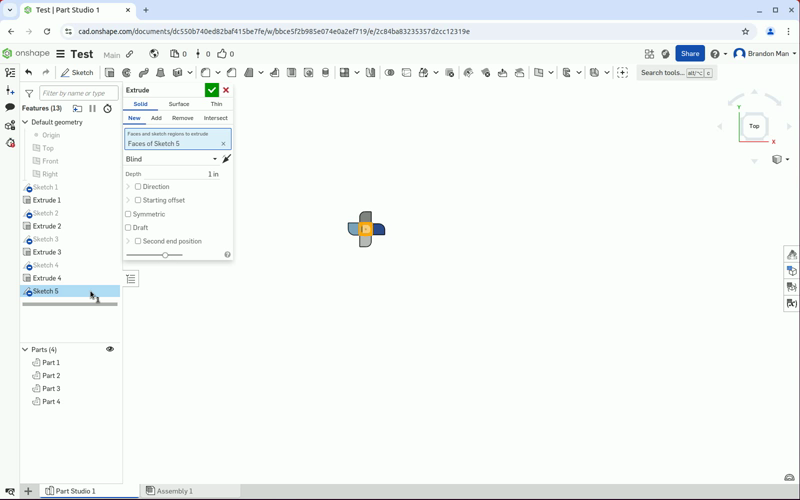
mouse_move(143, 106)
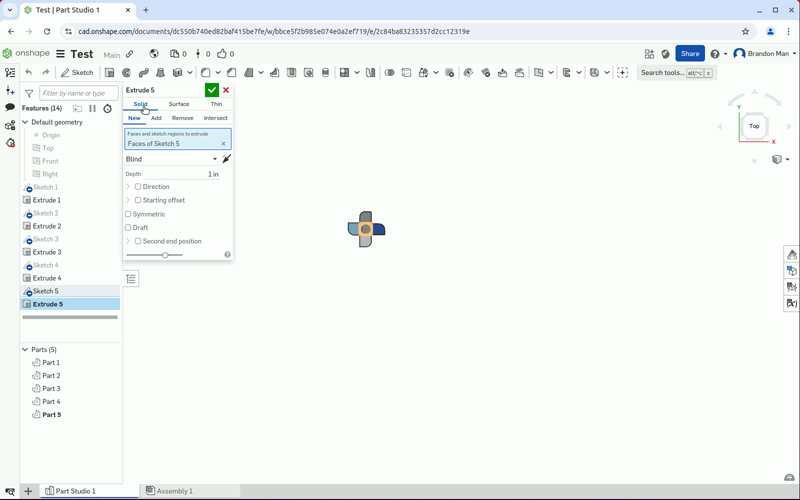
click(143, 106)
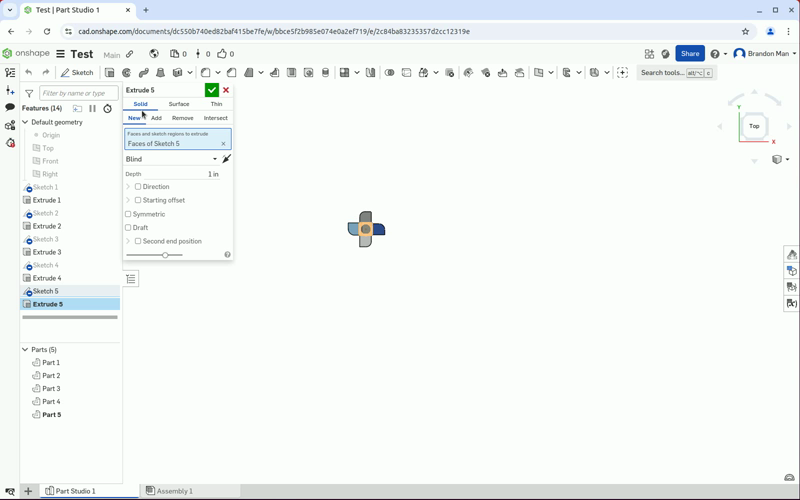
mouse_move(137, 120)
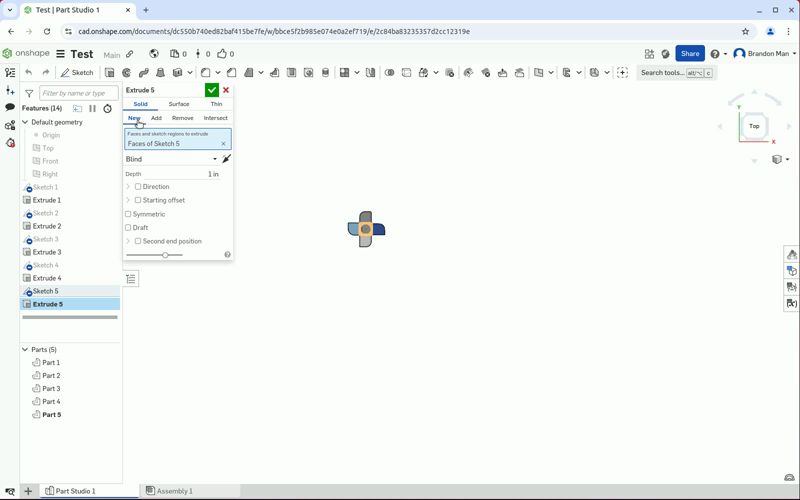
click(137, 120)
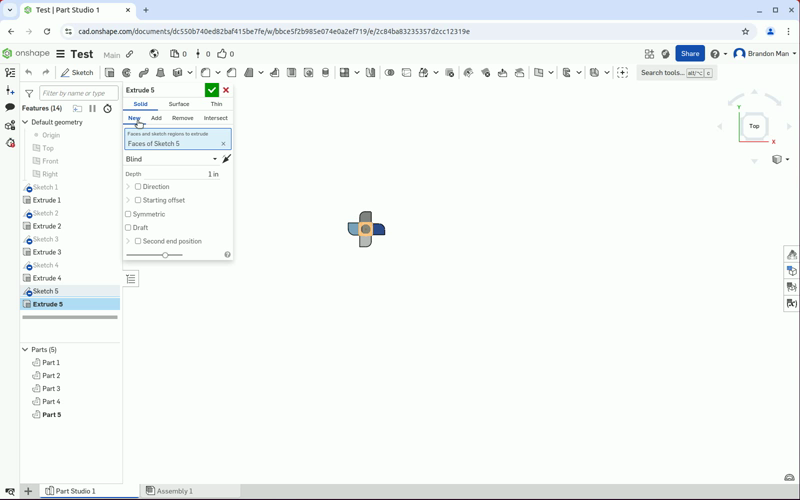
key(tab, 4)
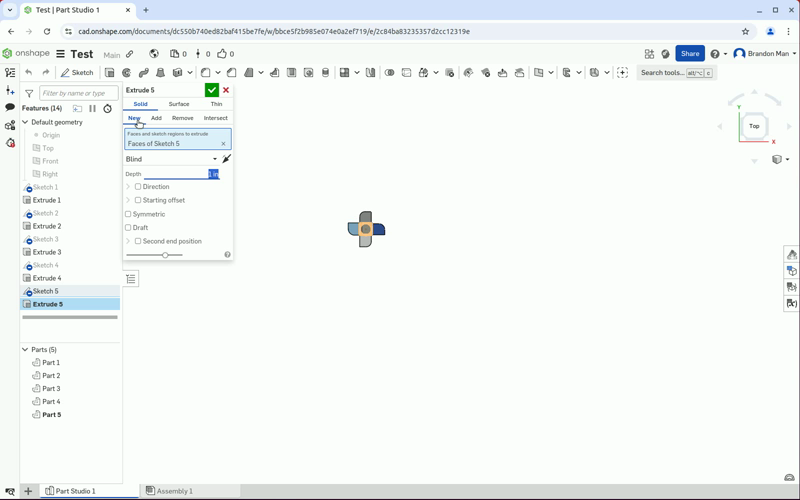
text(1.685)
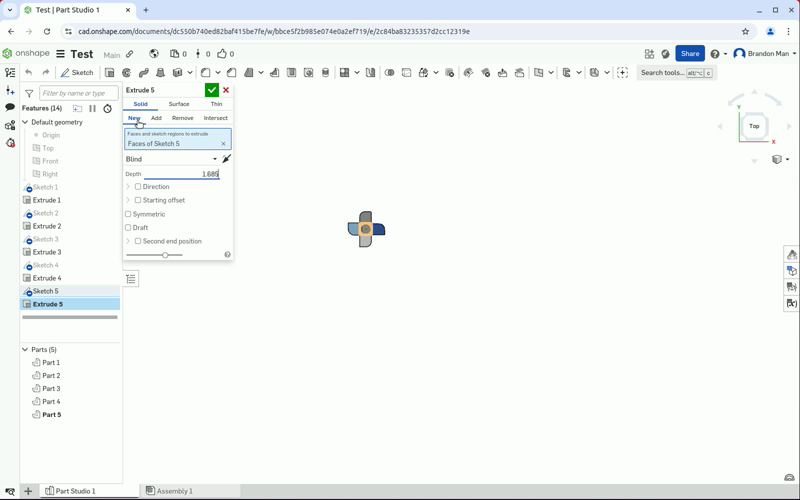
key(enter)
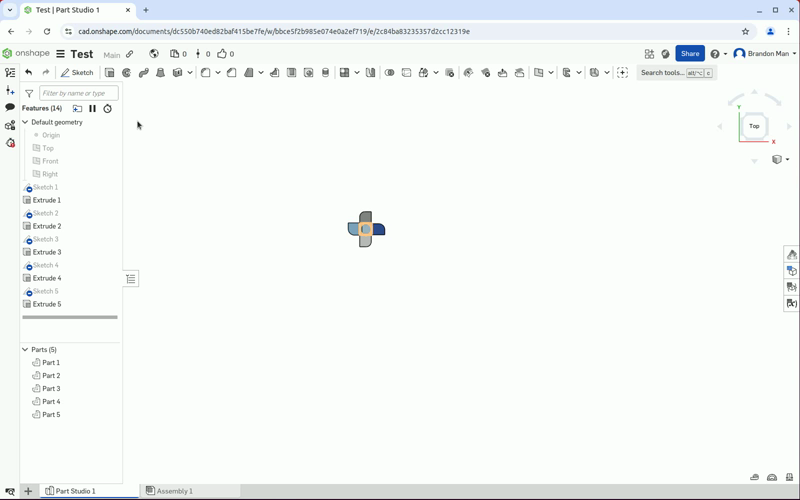
key(shift+h)
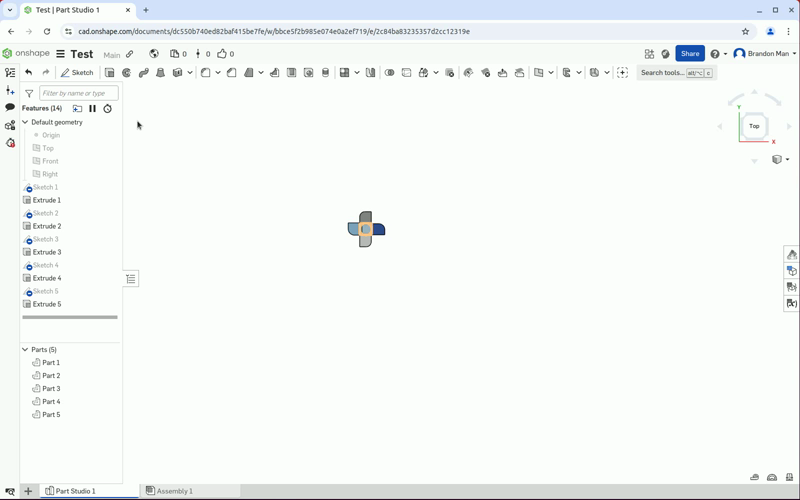
key(shift+h)
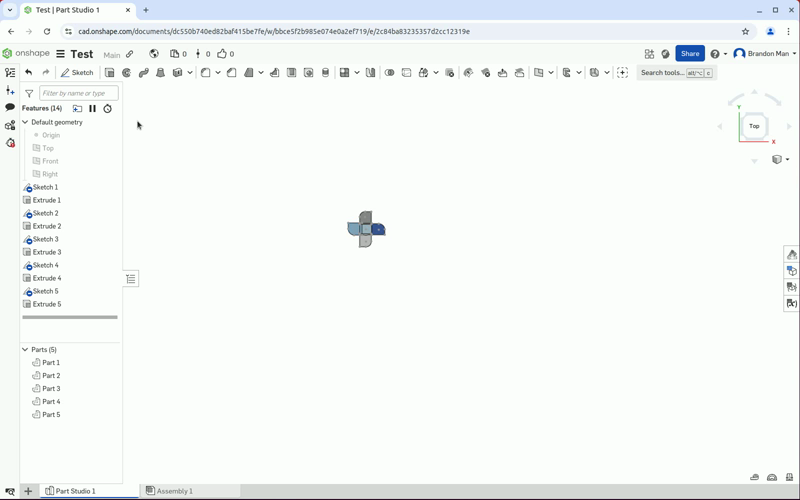
key(shift+7)
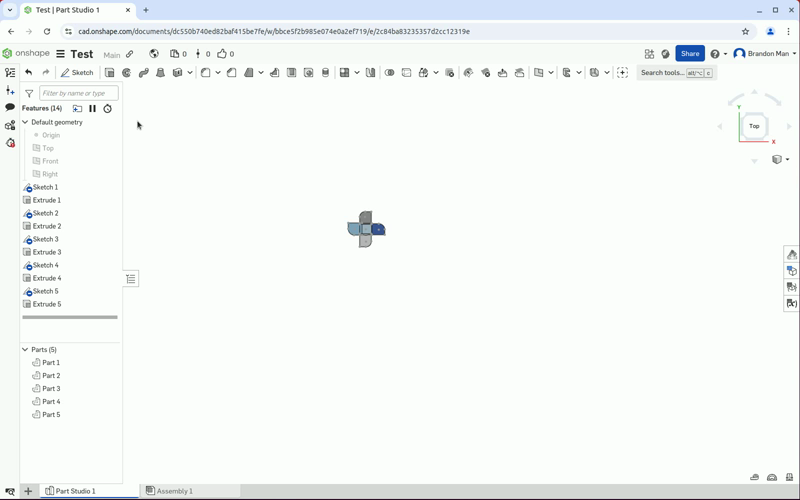
key(up, 3)
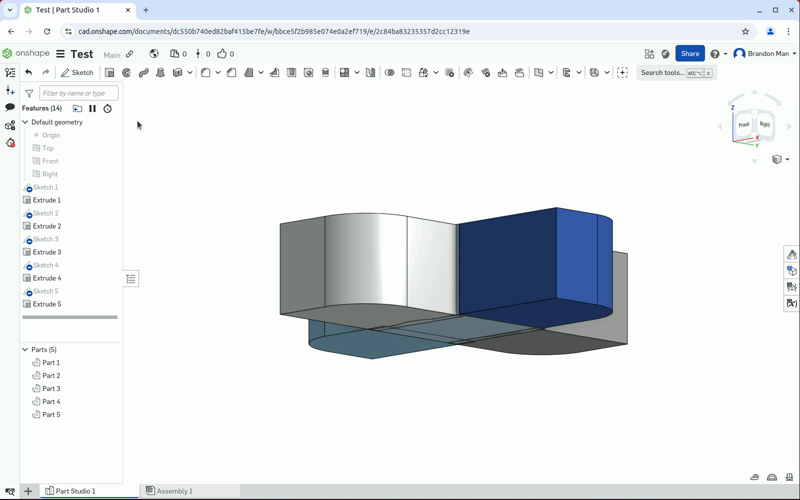
key(left, 3)
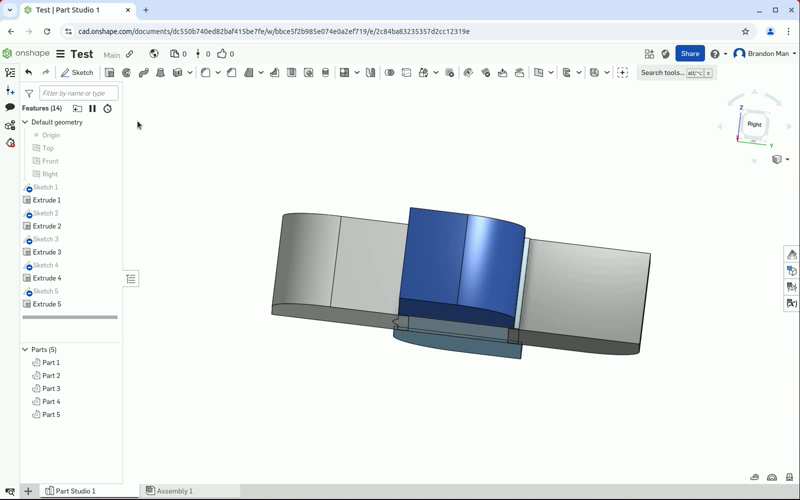
key(right, 3)
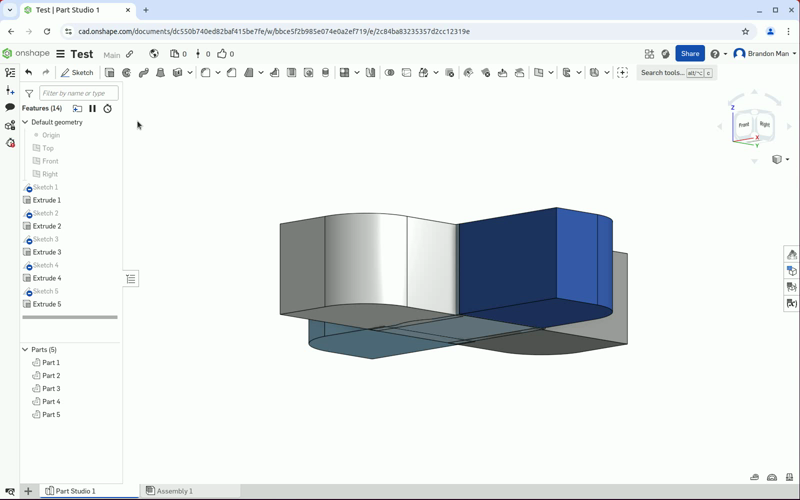
key(down, 3)
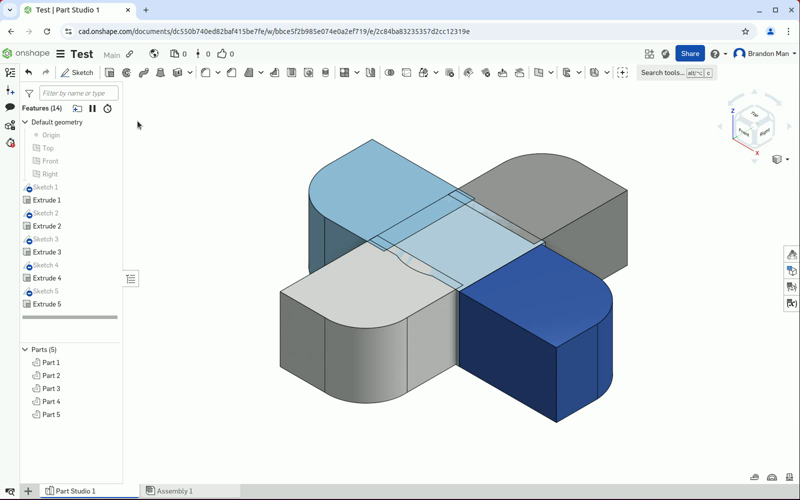
mouse_move(73, 189)
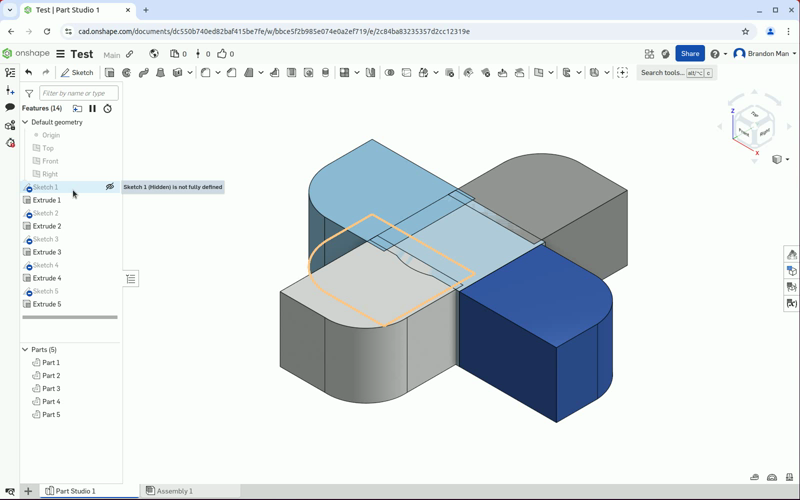
click(73, 189)